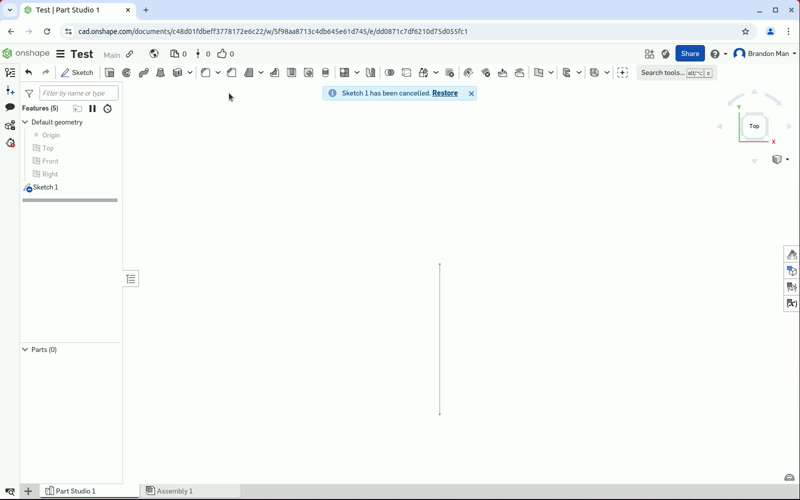
key(shift+h)
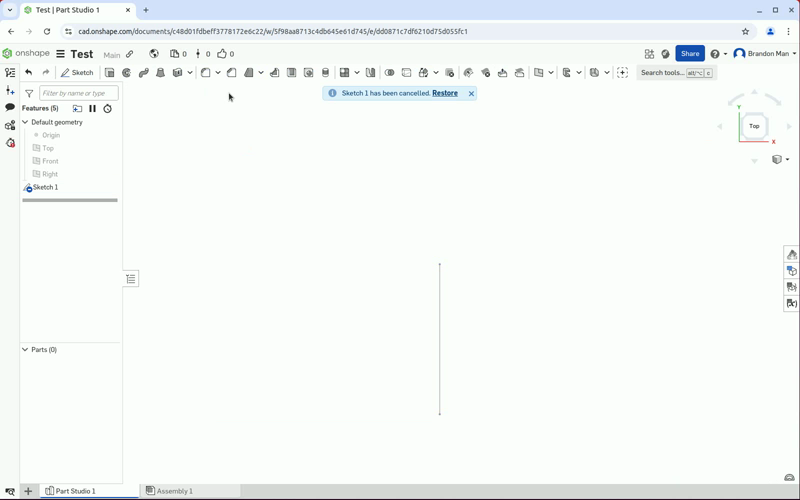
key(shift+s)
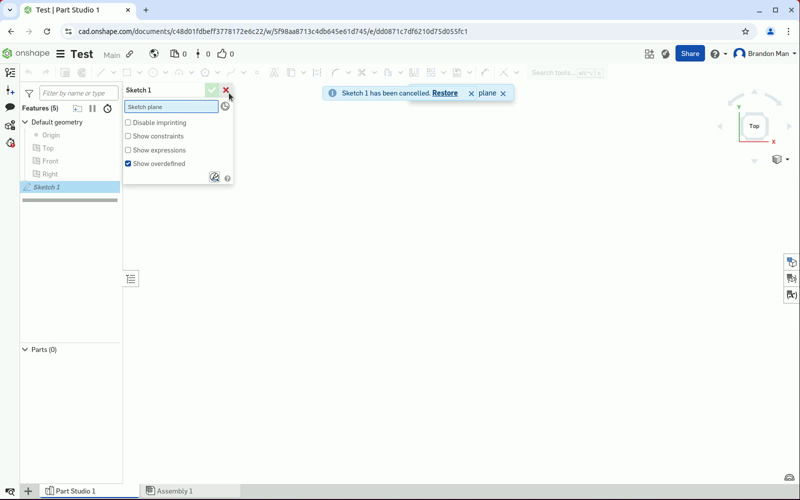
mouse_move(73, 150)
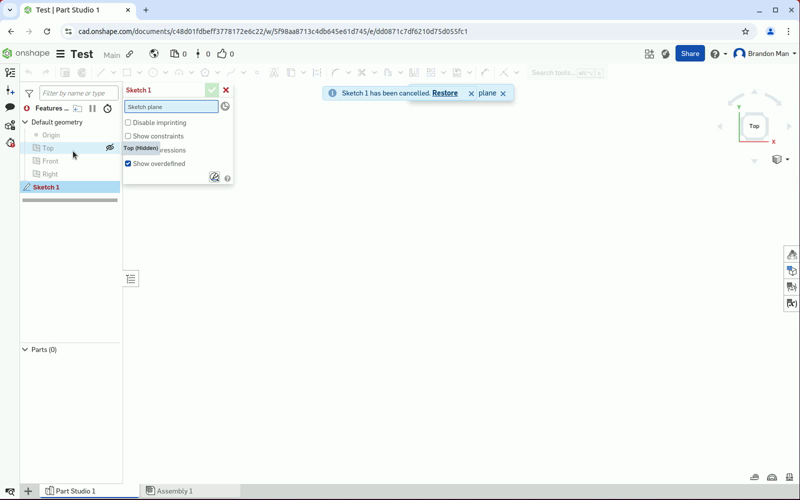
click(73, 150)
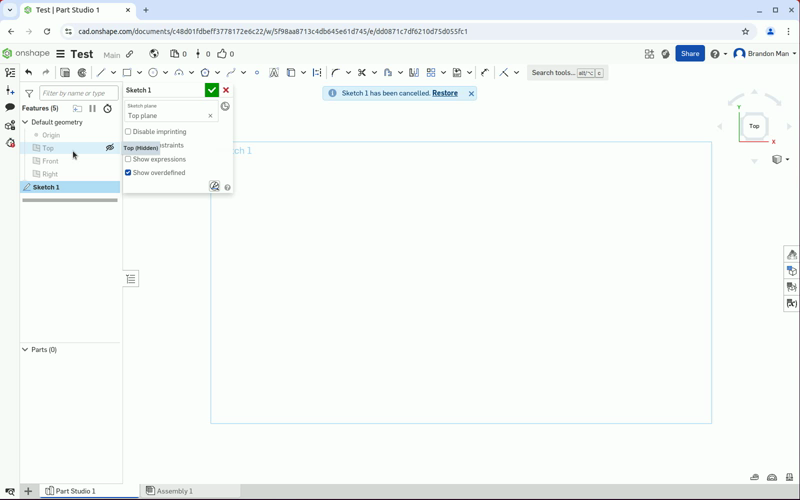
mouse_move(73, 352)
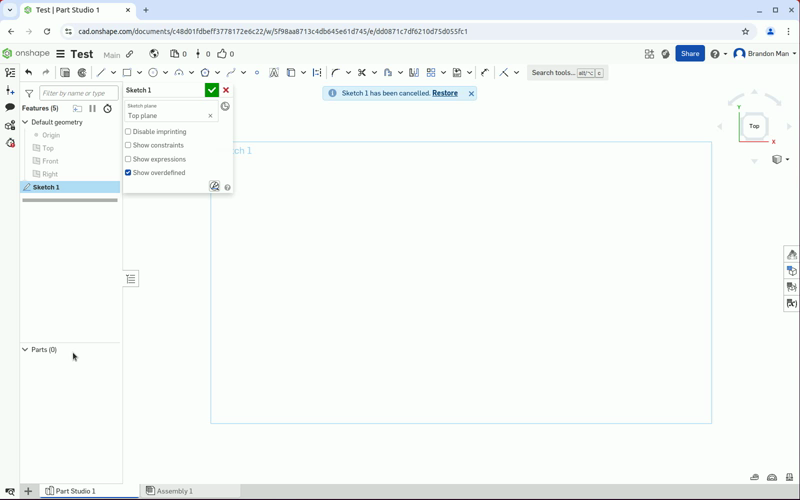
key(y)
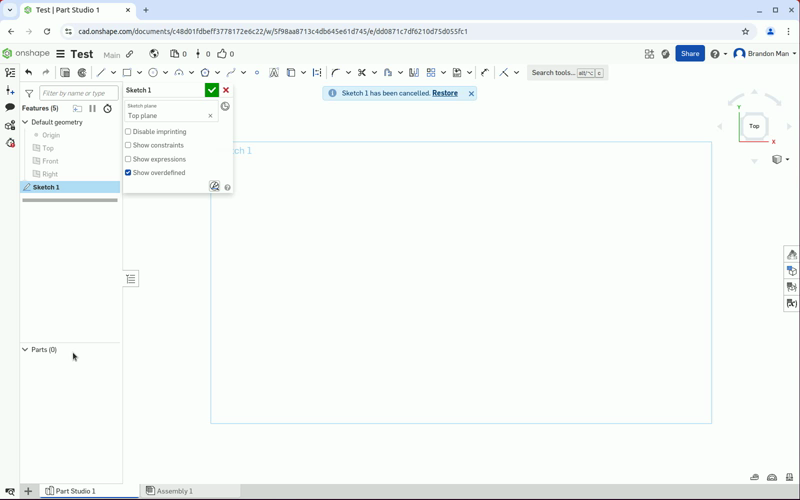
key(l)
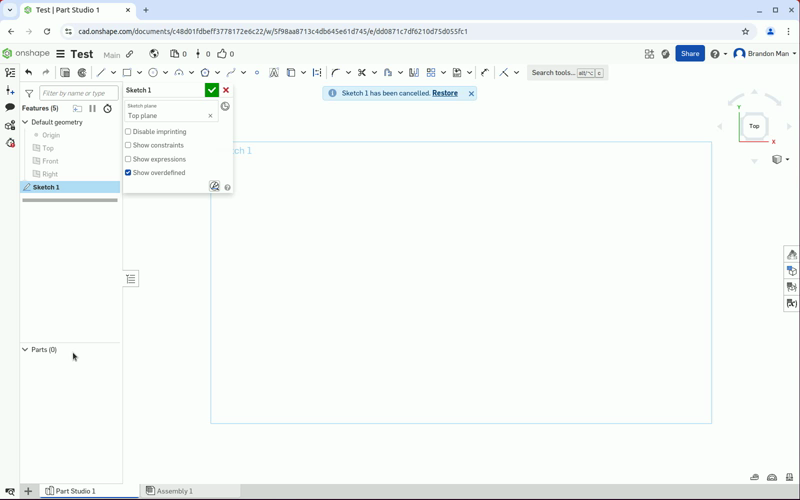
key_down(shift)
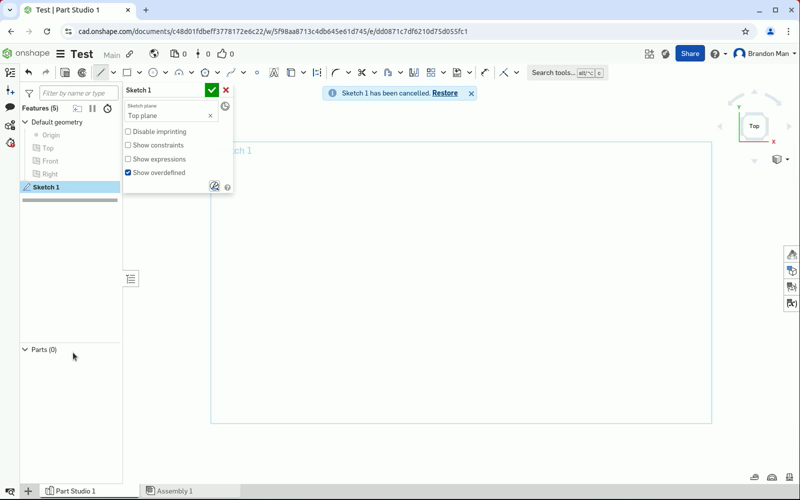
mouse_move(555, 297)
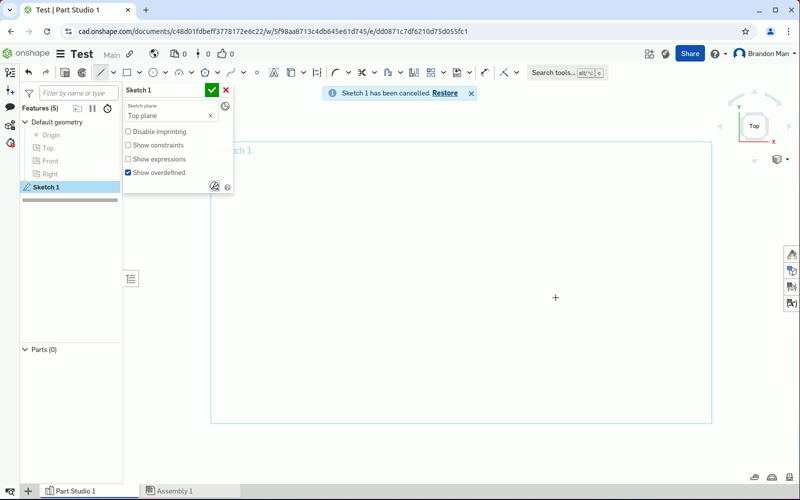
click(555, 297)
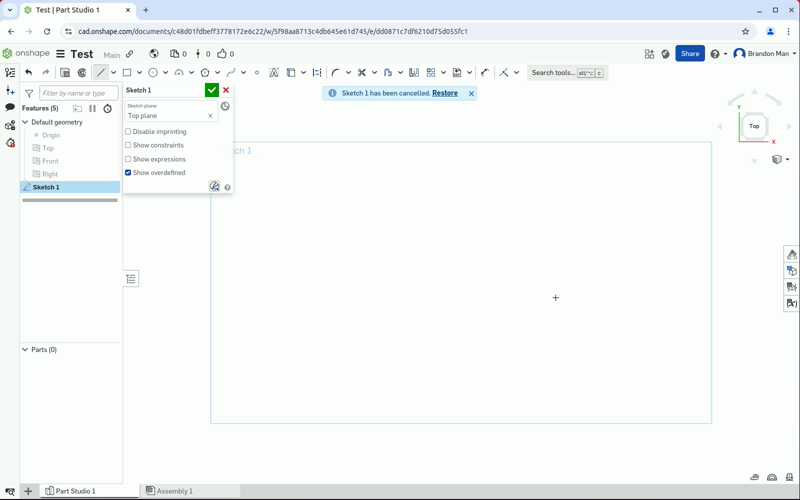
key_up(shift)
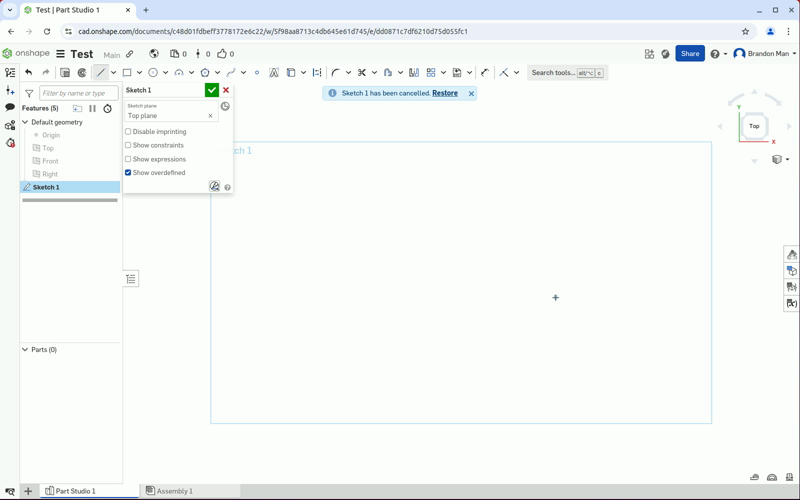
key_down(shift)
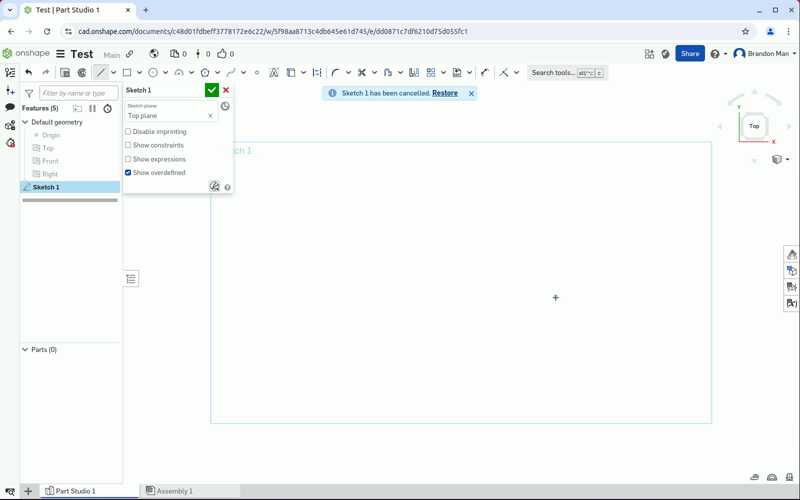
mouse_move(585, 297)
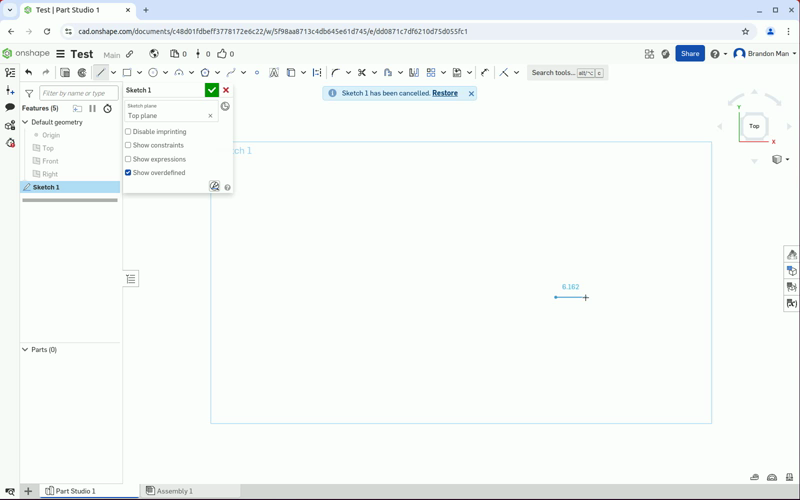
mouse_move(561, 297)
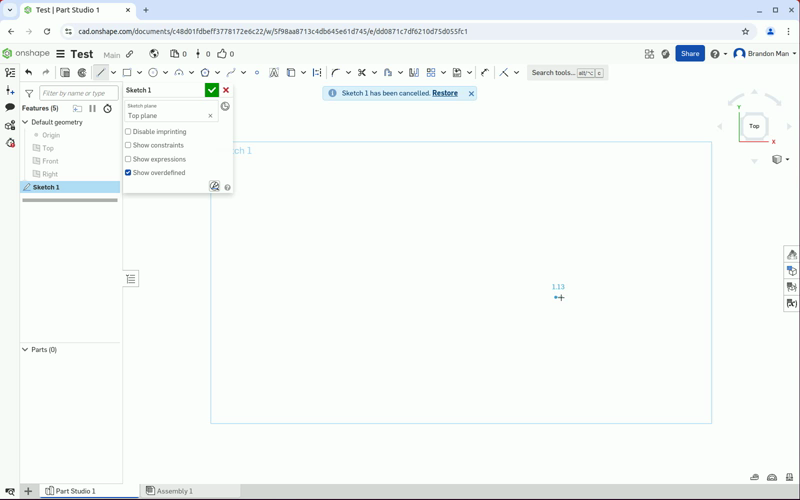
scroll(6)
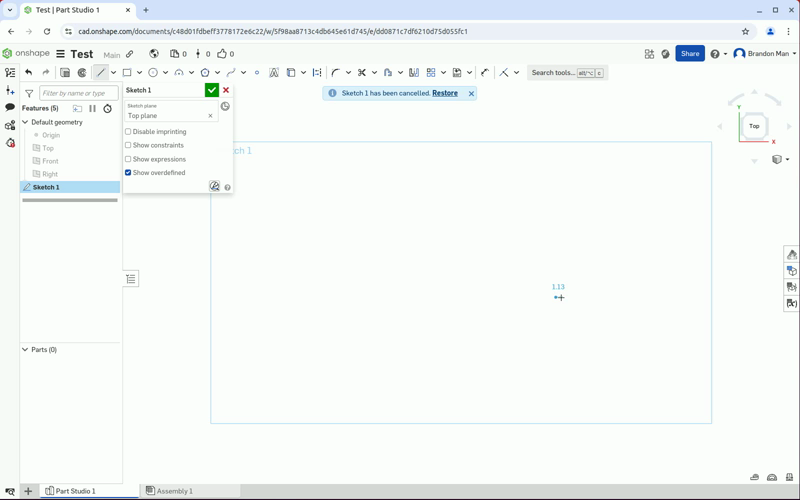
scroll(6)
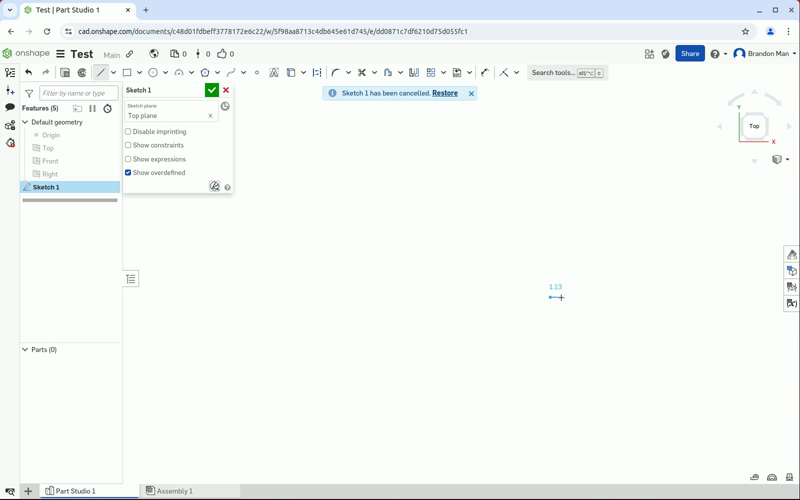
scroll(6)
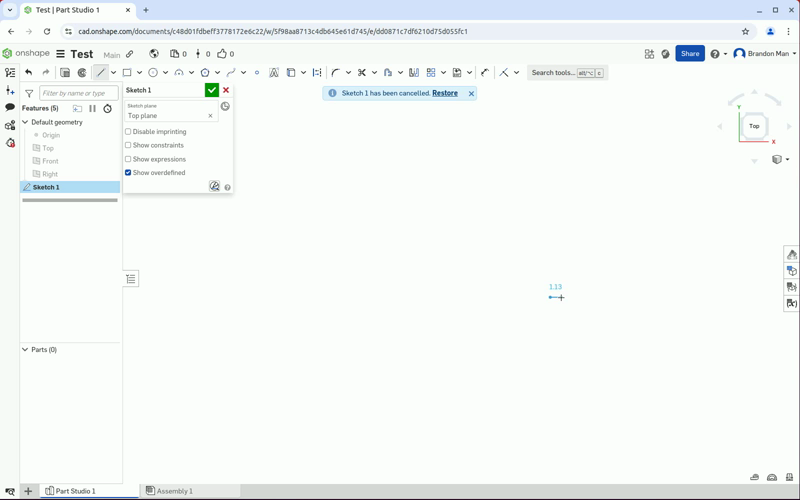
scroll(6)
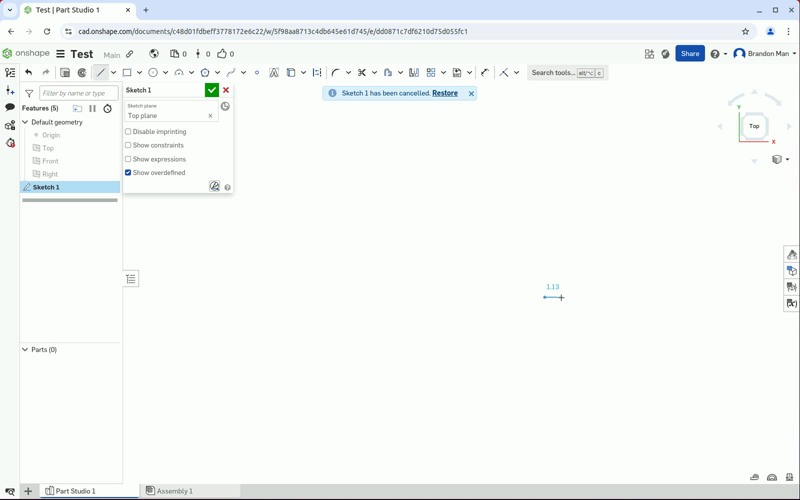
scroll(6)
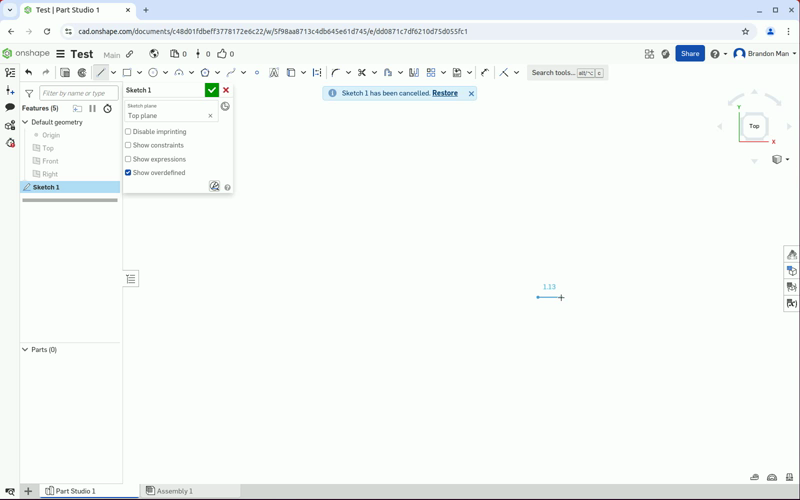
scroll(6)
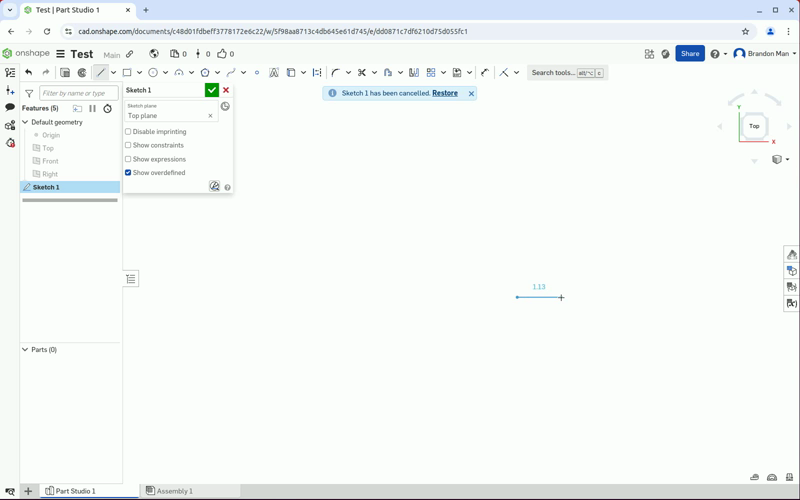
scroll(6)
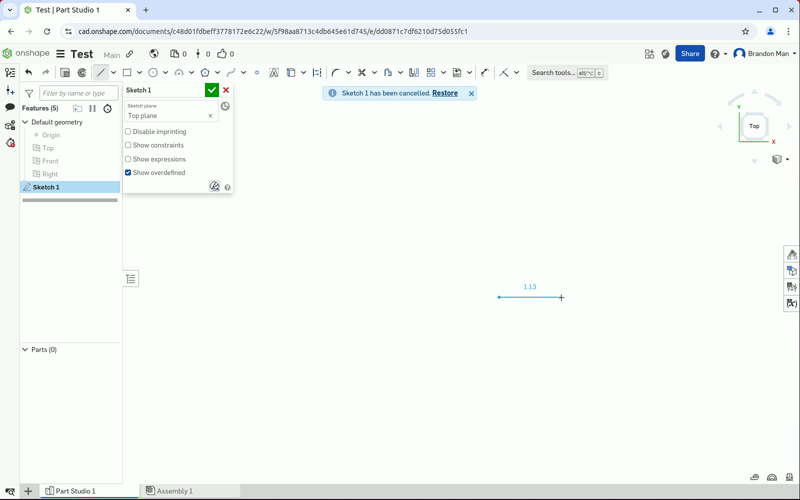
click(561, 297)
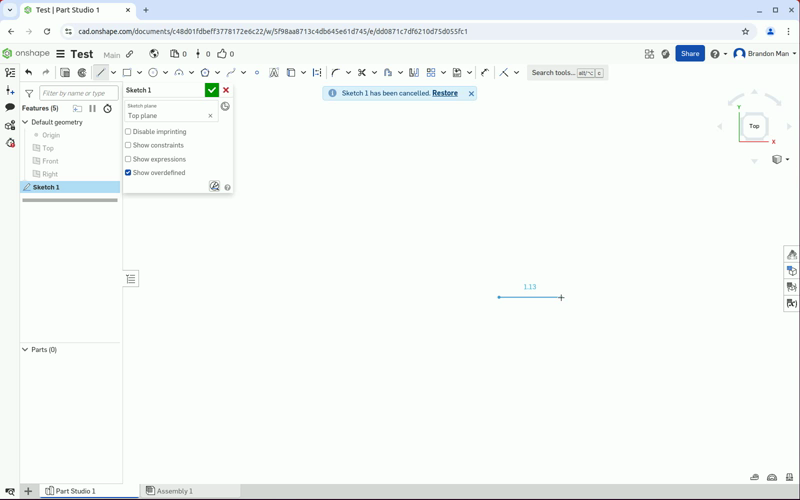
scroll(-6)
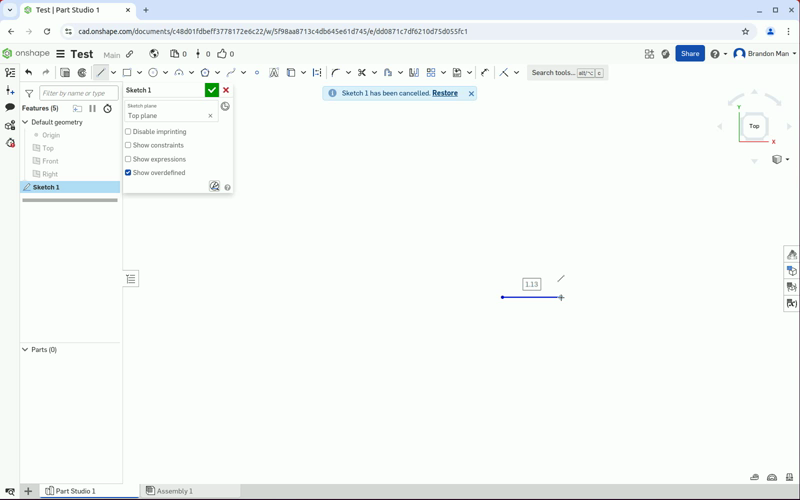
scroll(-6)
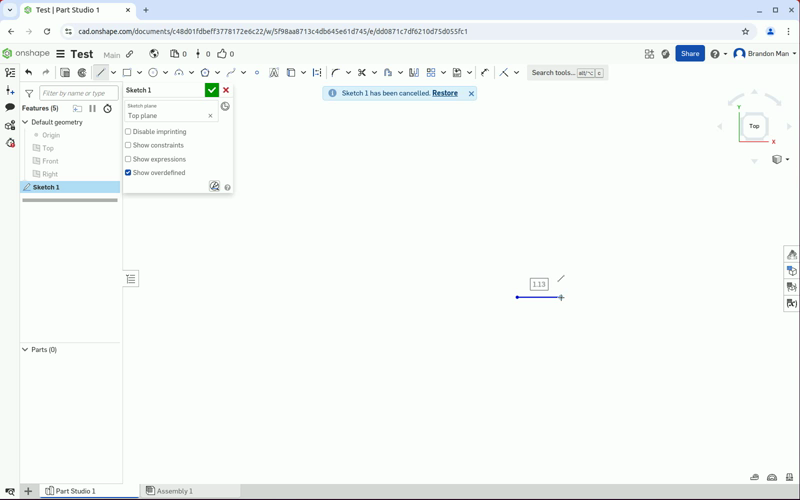
scroll(-6)
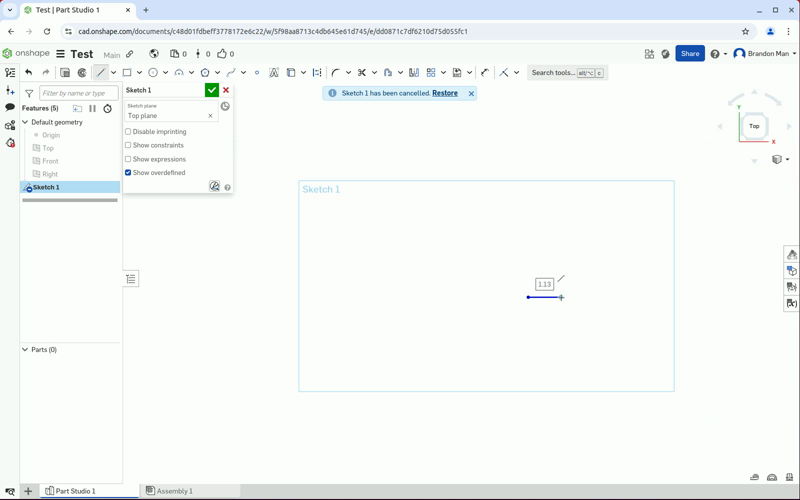
scroll(-6)
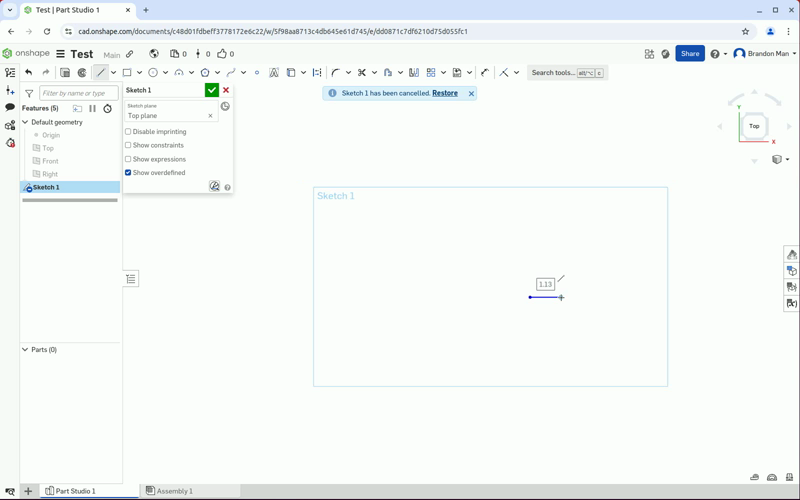
scroll(-6)
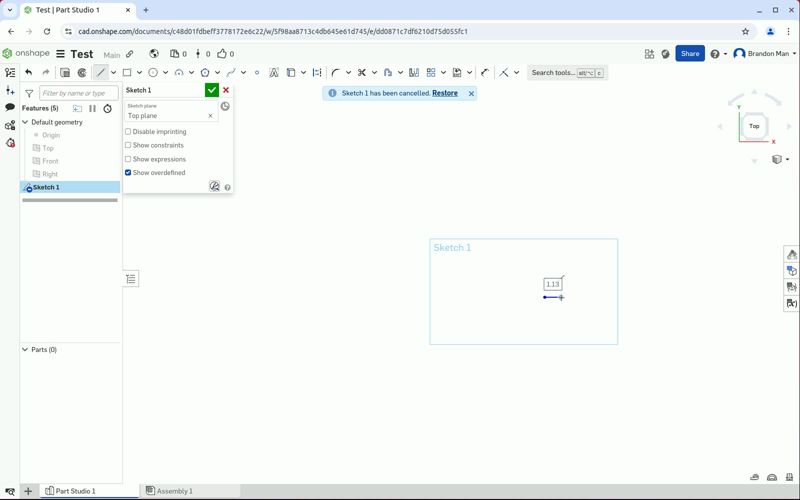
scroll(-6)
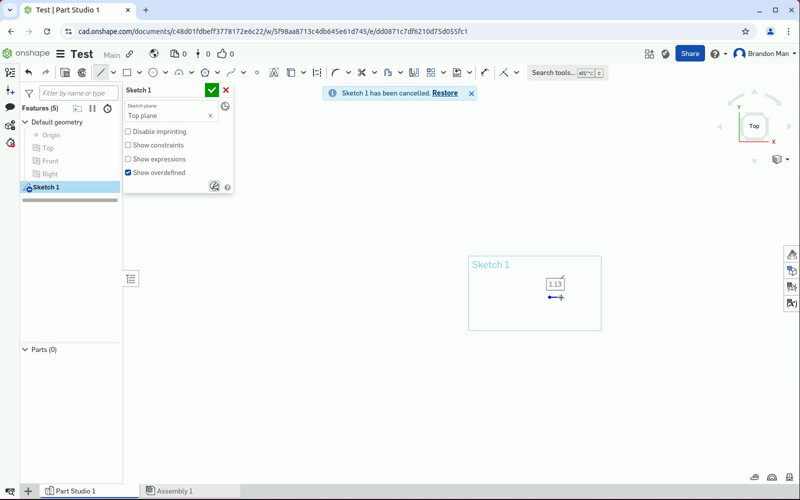
scroll(-6)
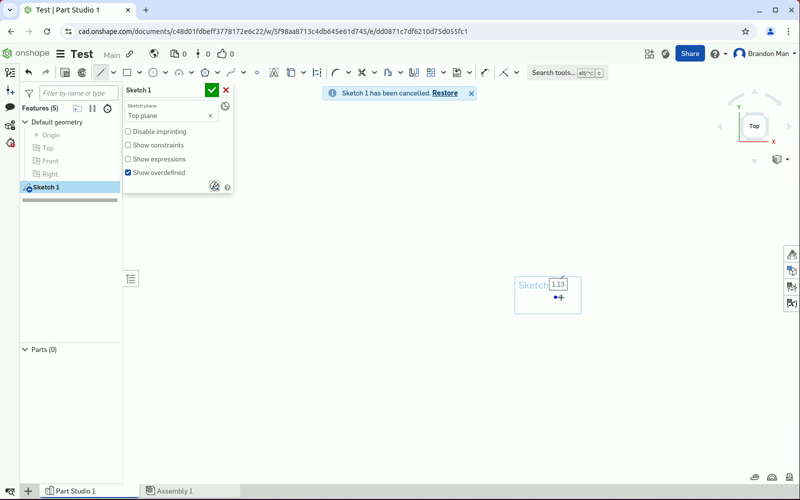
key_up(shift)
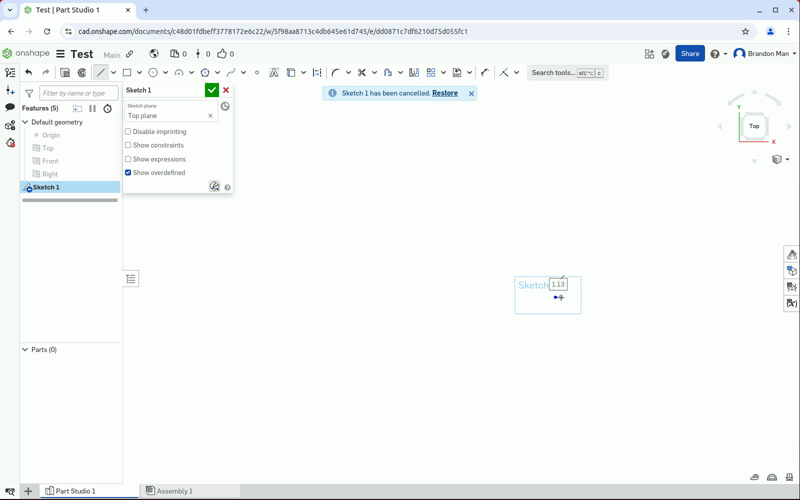
key_down(shift)
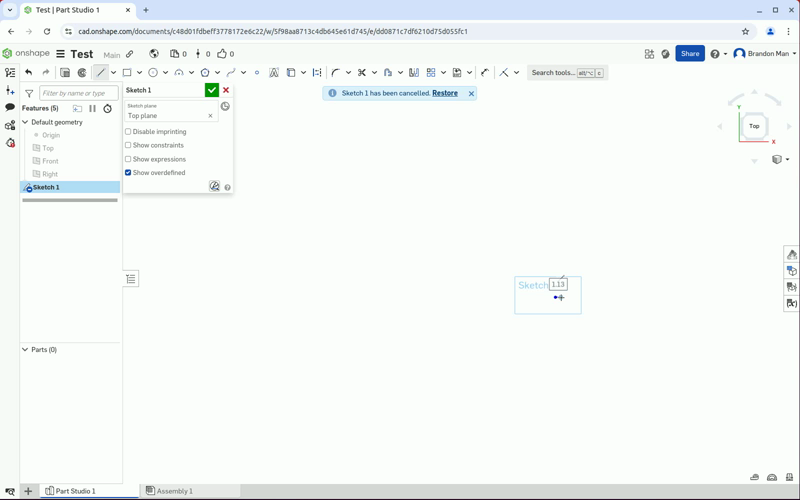
mouse_move(589, 297)
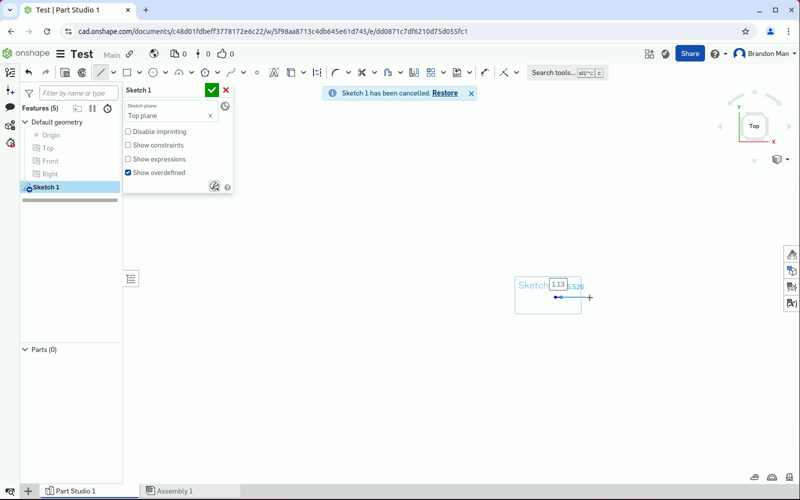
mouse_move(555, 282)
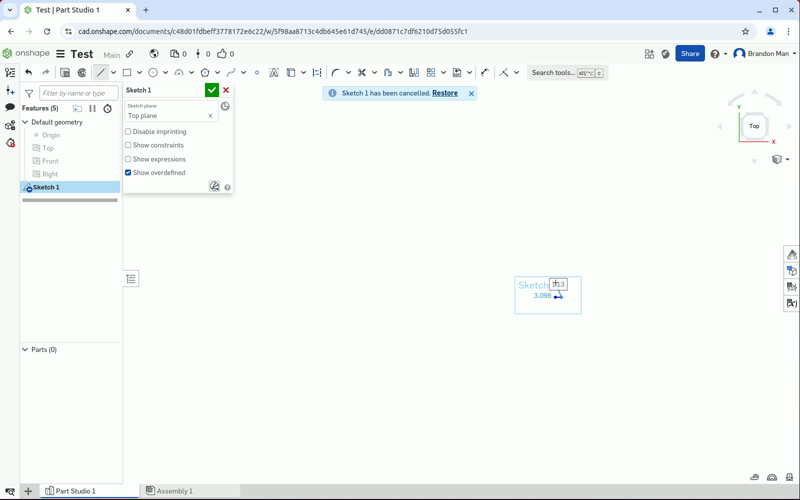
click(555, 282)
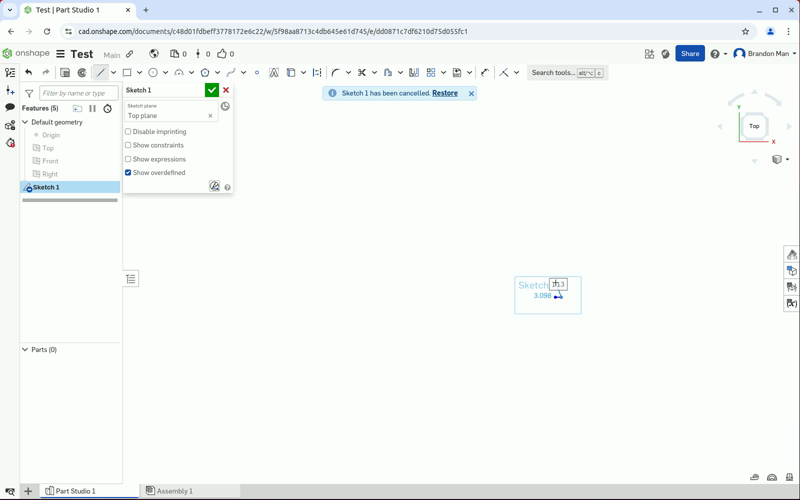
key_up(shift)
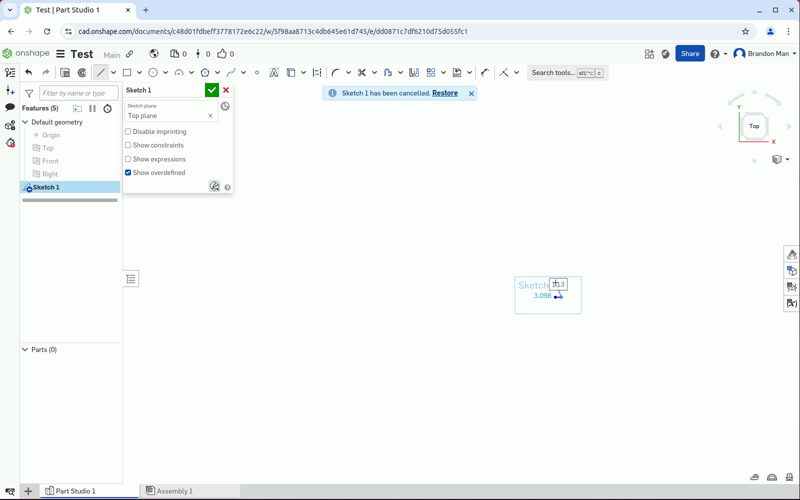
mouse_move(585, 282)
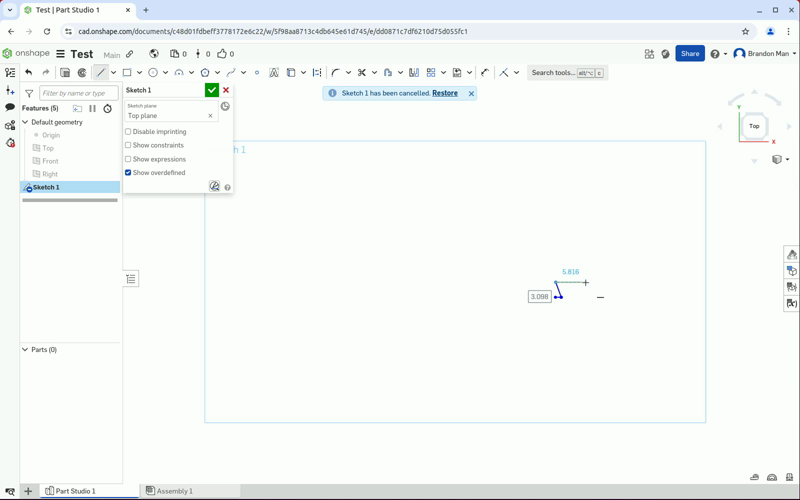
key_down(shift)
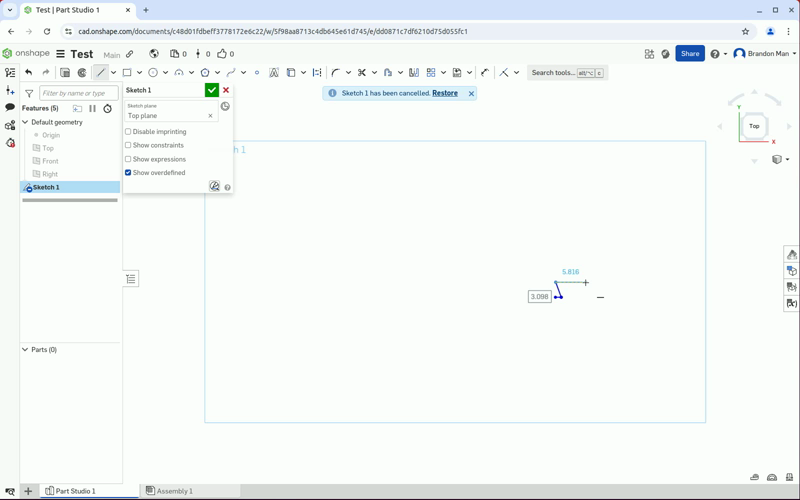
mouse_move(555, 297)
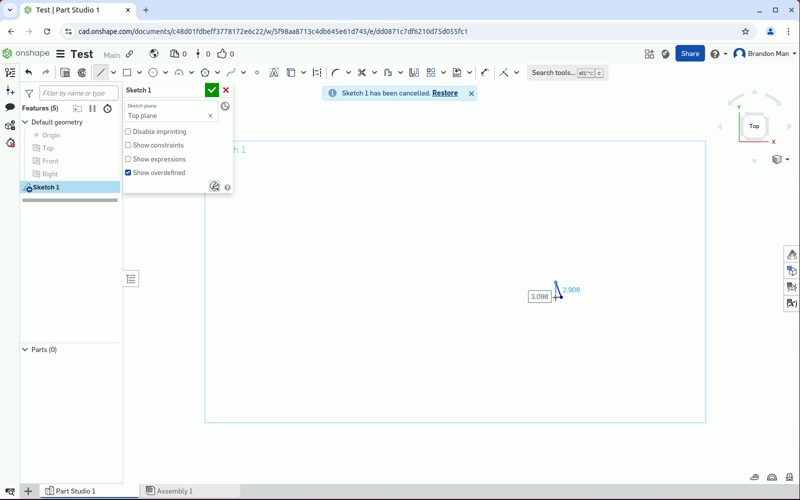
key_up(shift)
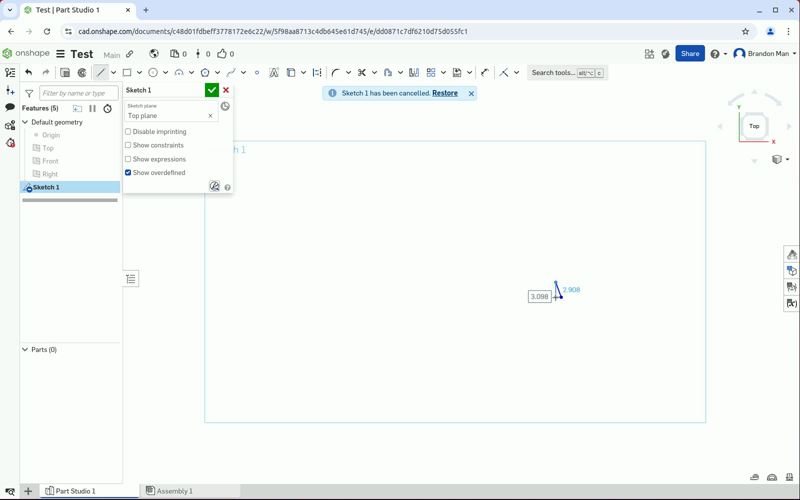
click(555, 297)
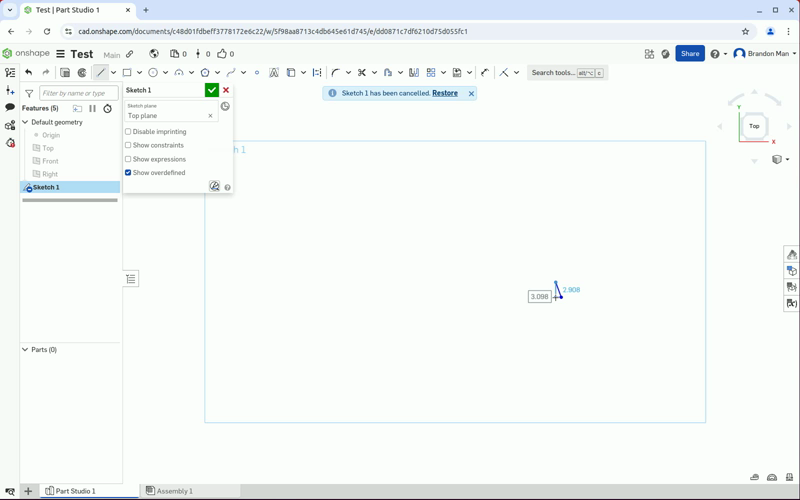
key(esc)
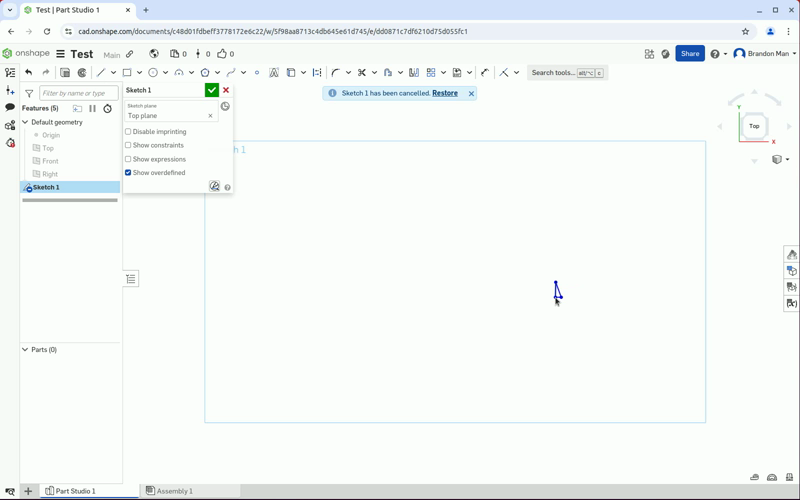
mouse_move(555, 292)
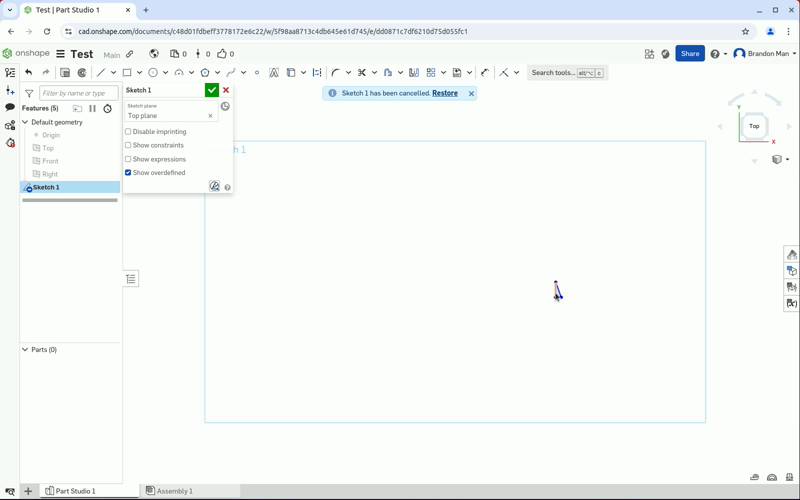
scroll(6)
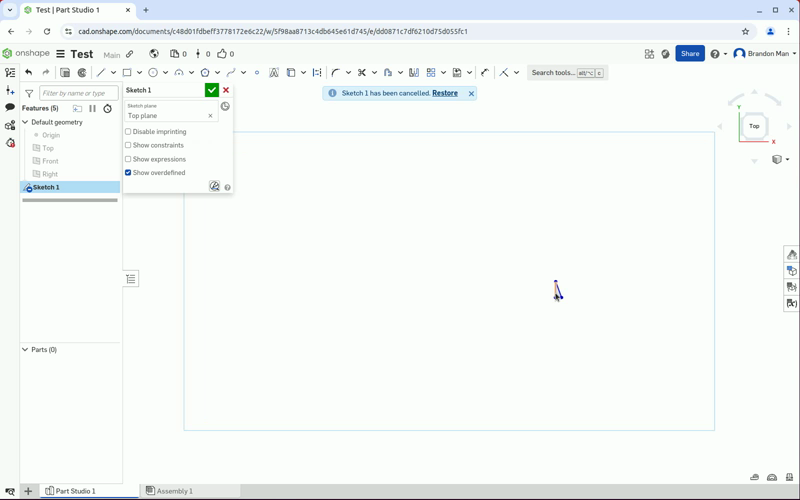
scroll(6)
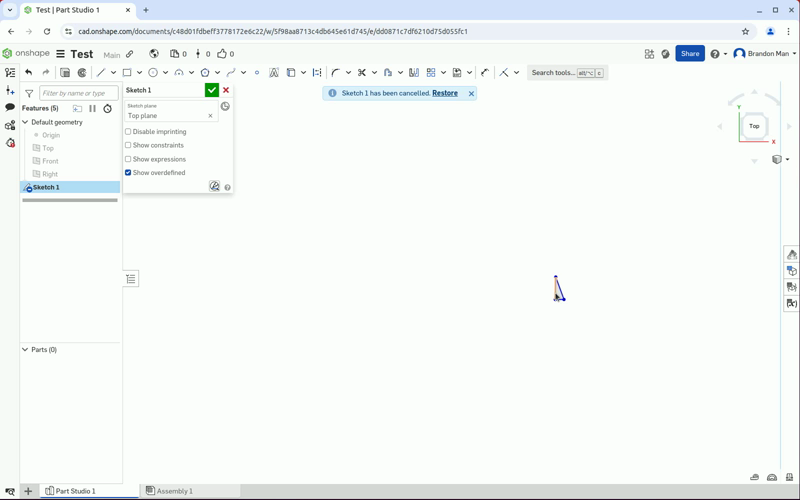
scroll(6)
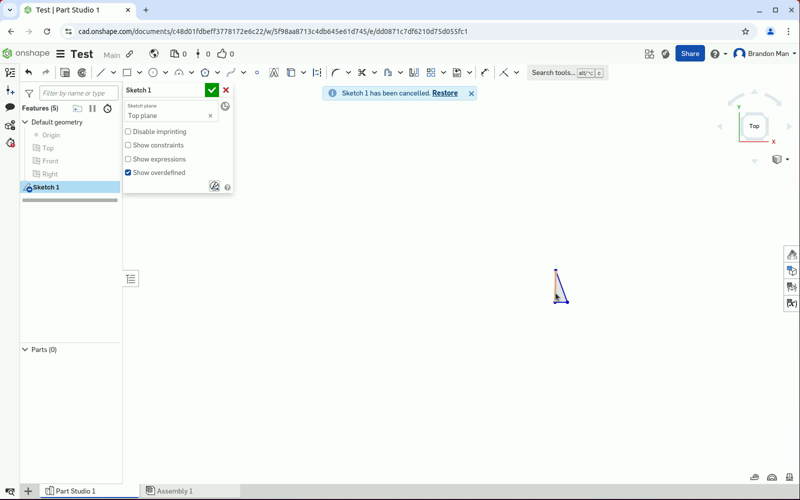
scroll(6)
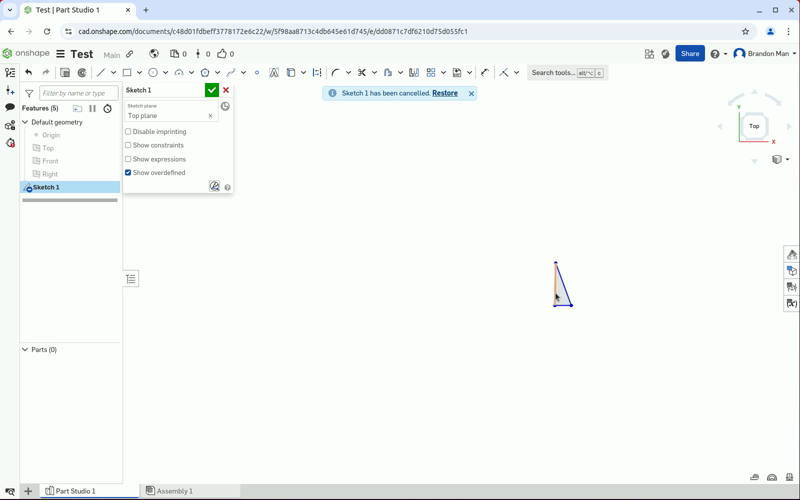
scroll(6)
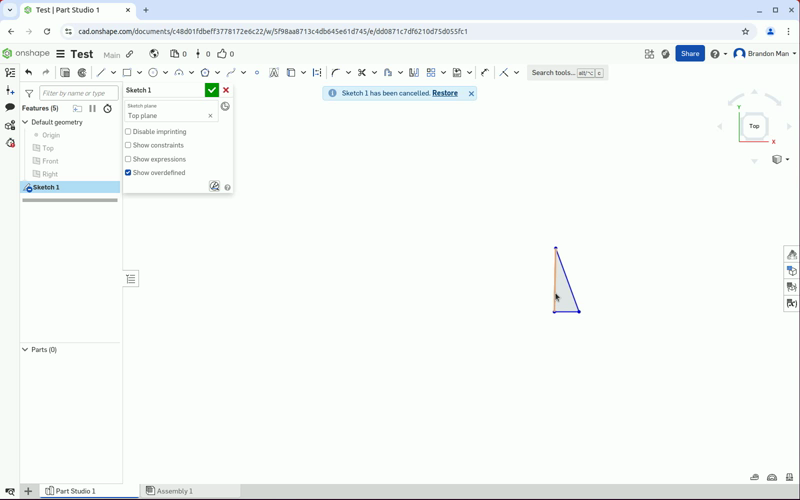
scroll(6)
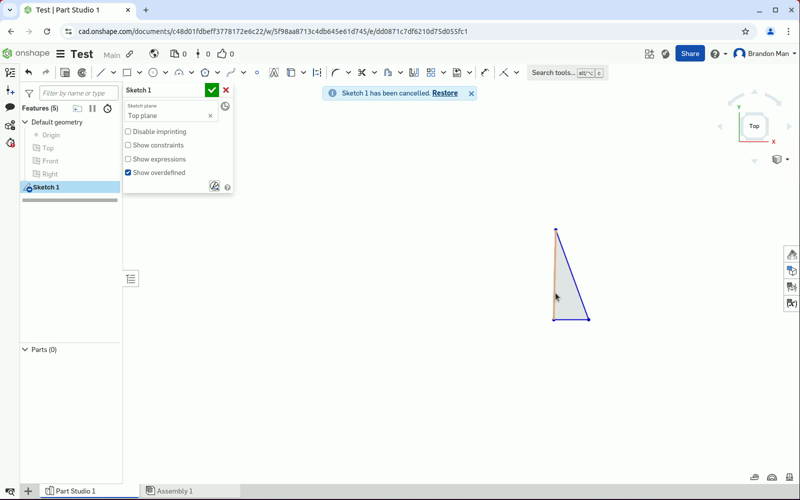
scroll(6)
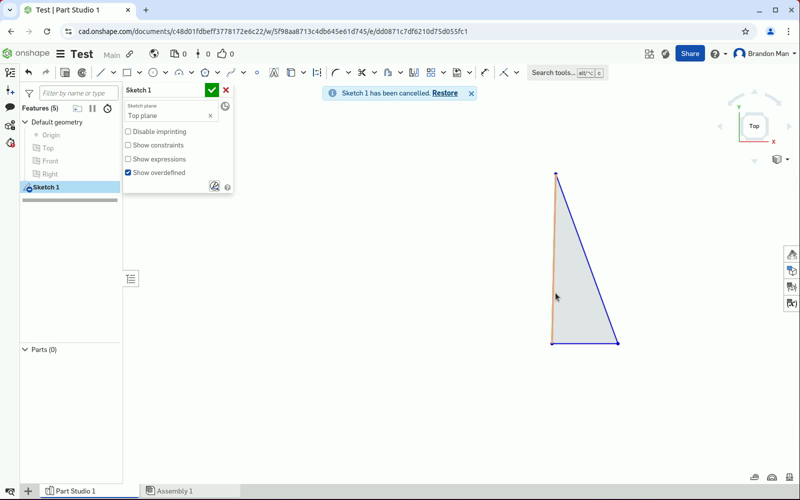
click(555, 292)
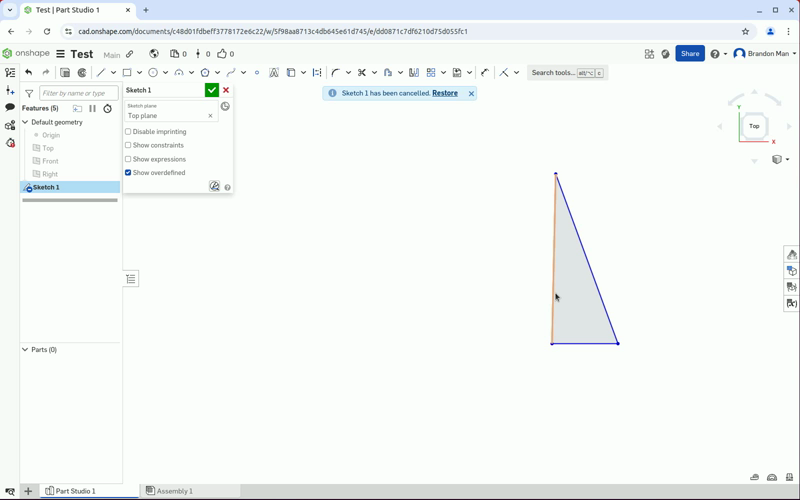
scroll(-6)
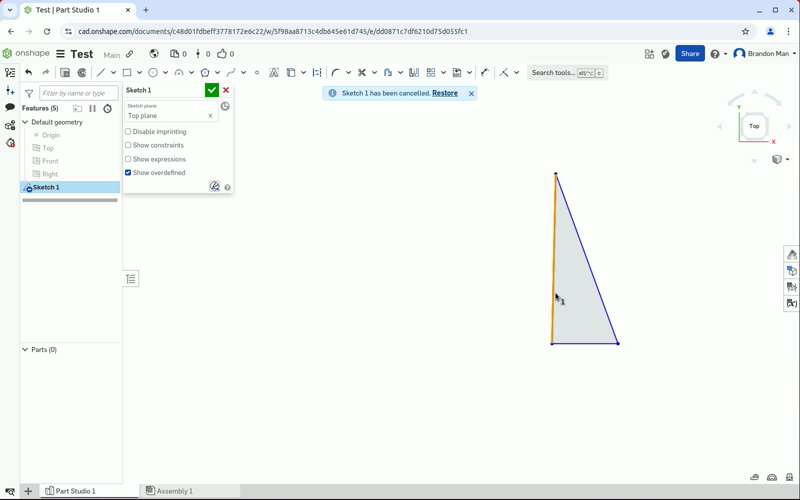
scroll(-6)
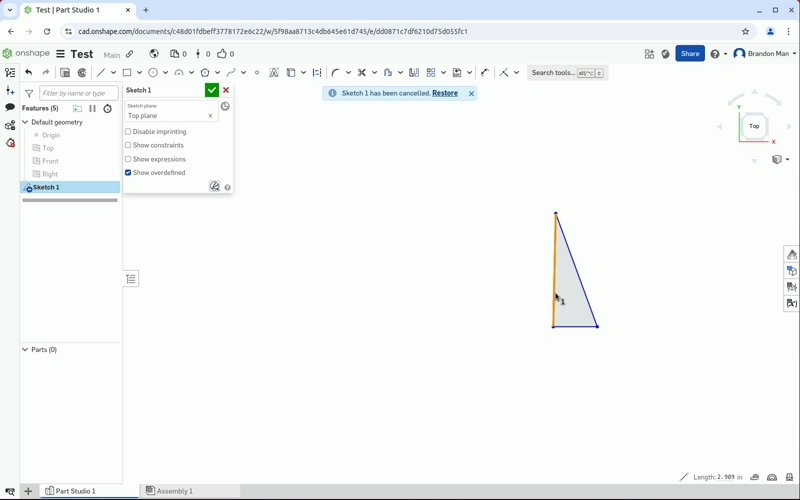
scroll(-6)
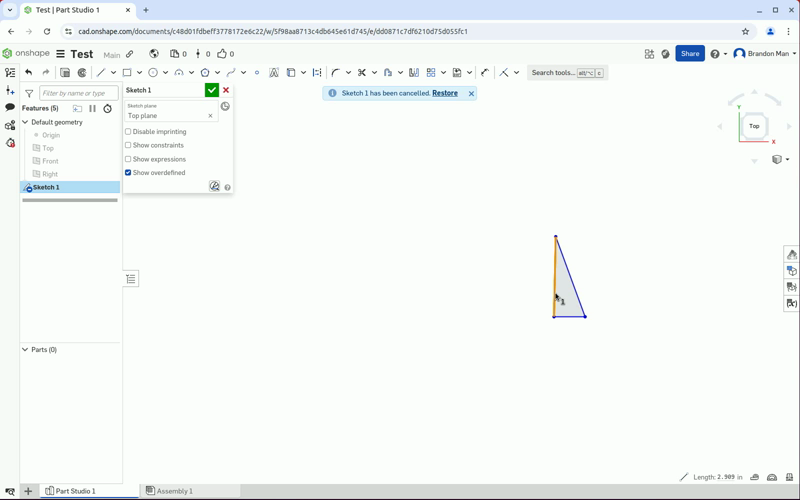
scroll(-6)
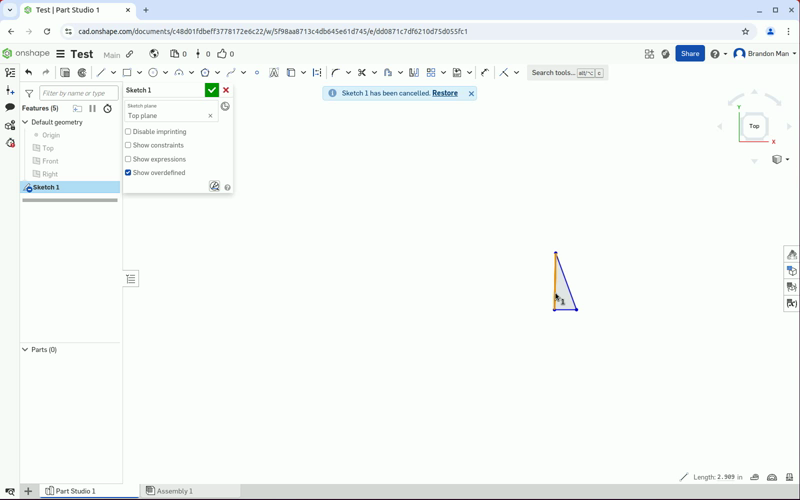
scroll(-6)
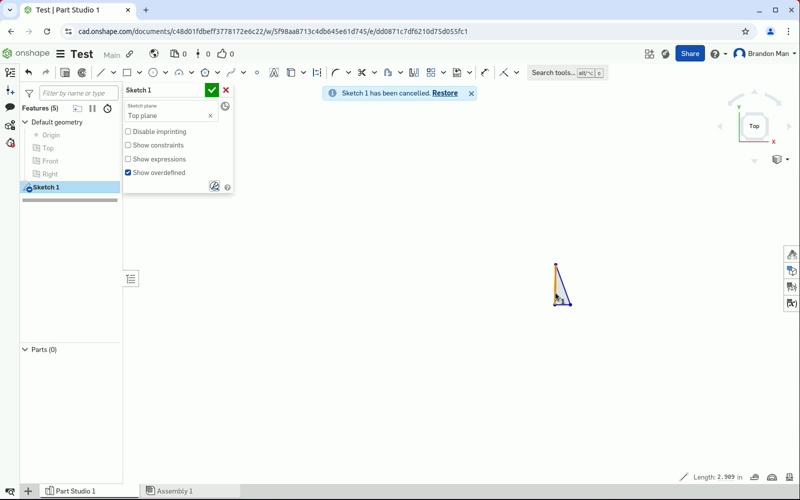
scroll(-6)
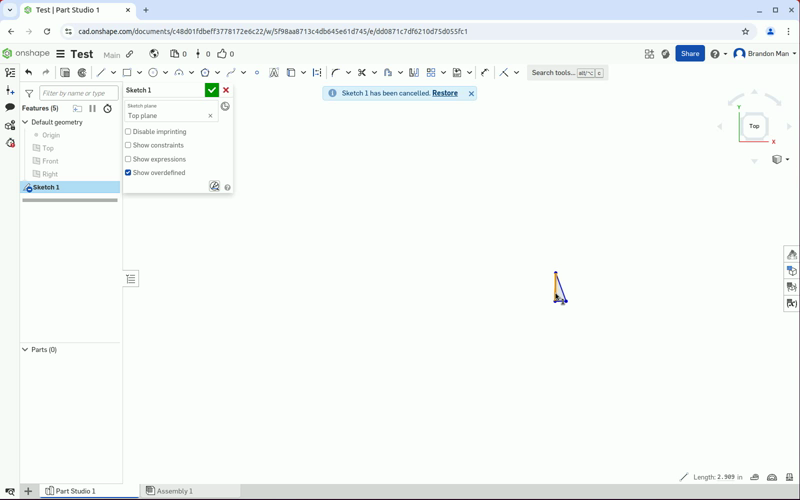
scroll(-6)
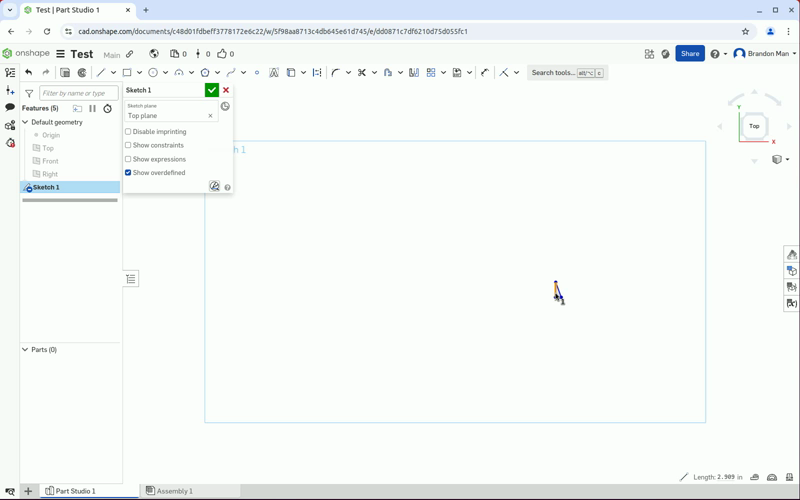
mouse_move(73, 352)
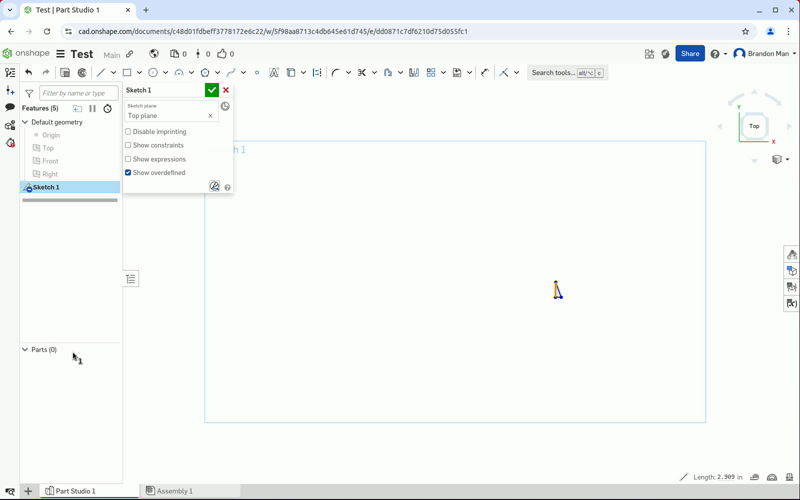
key(shift+y)
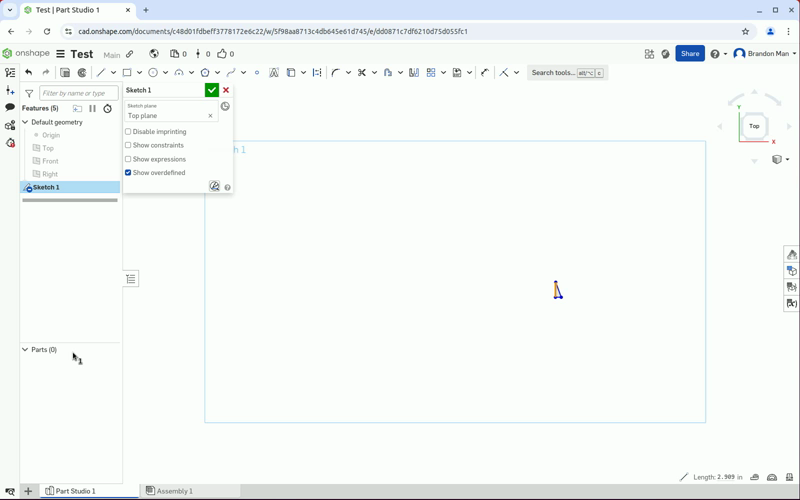
key(shift+e)
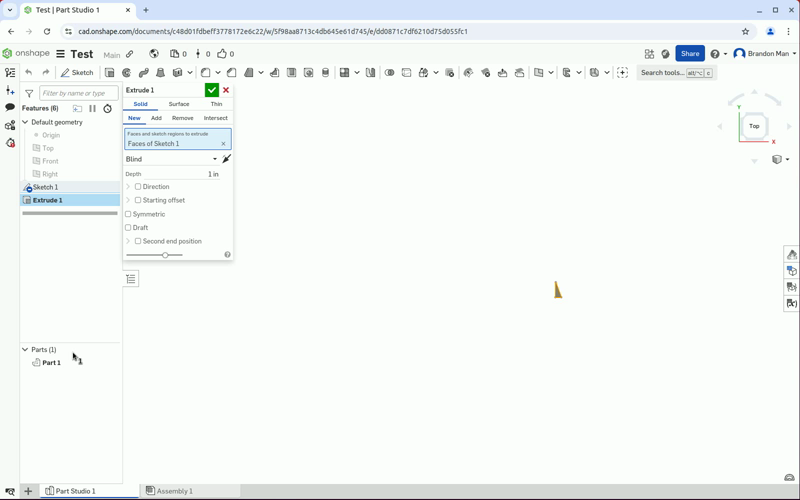
mouse_move(143, 106)
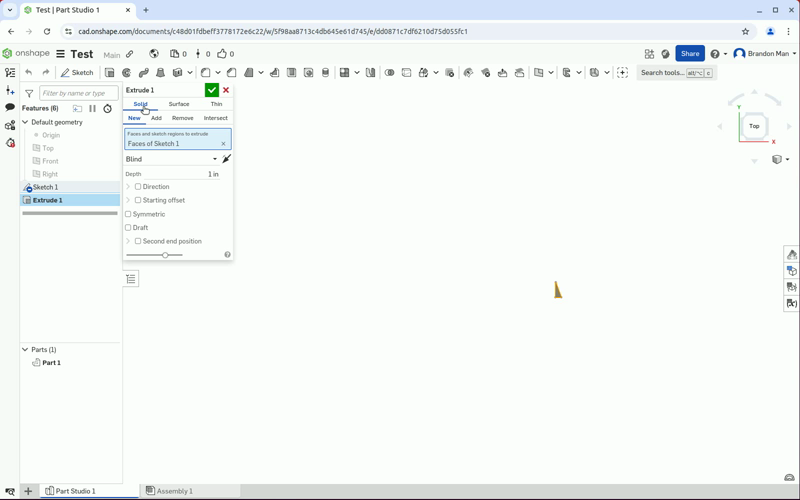
click(143, 106)
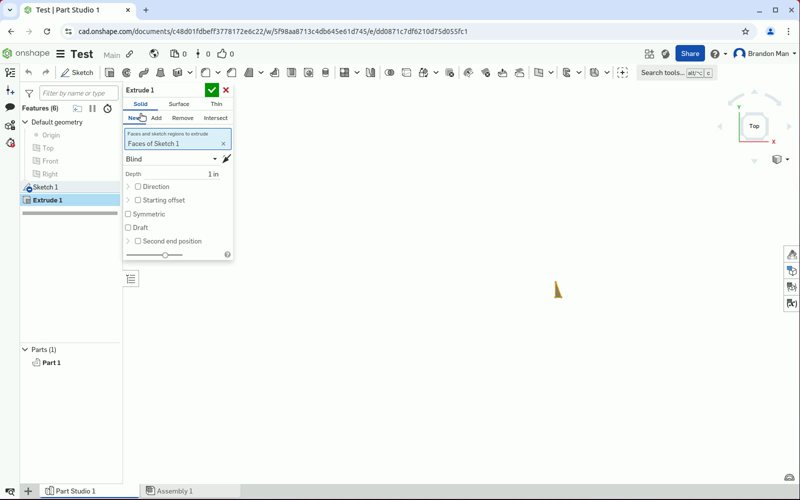
mouse_move(137, 120)
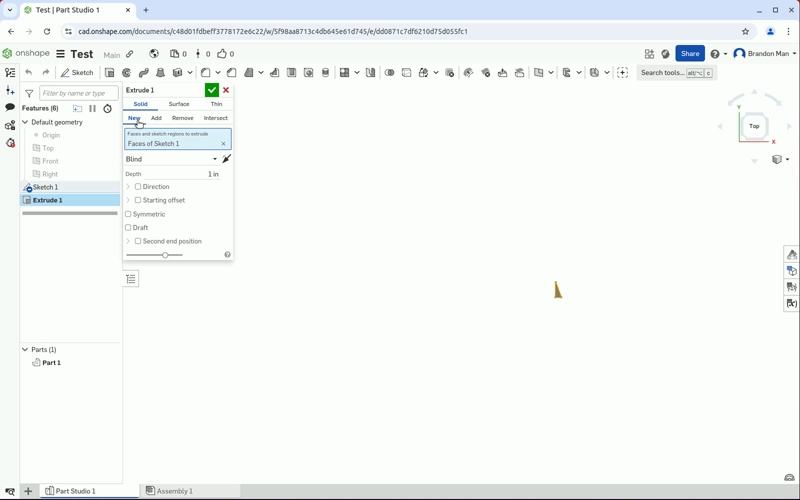
click(137, 120)
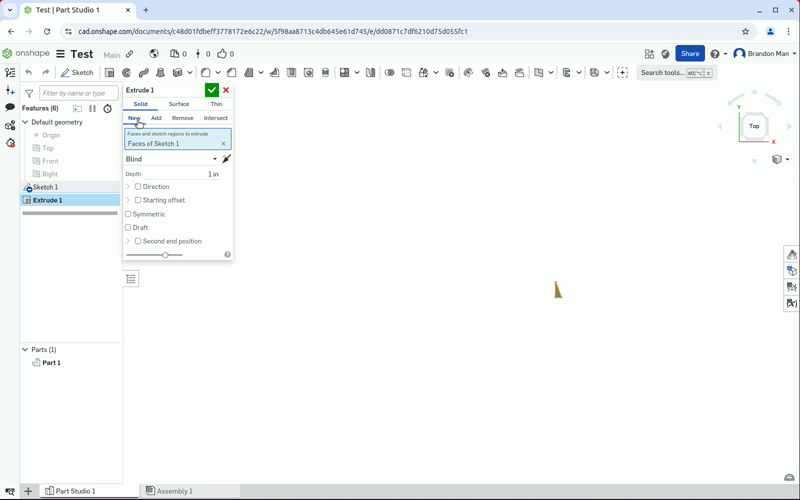
key(tab, 4)
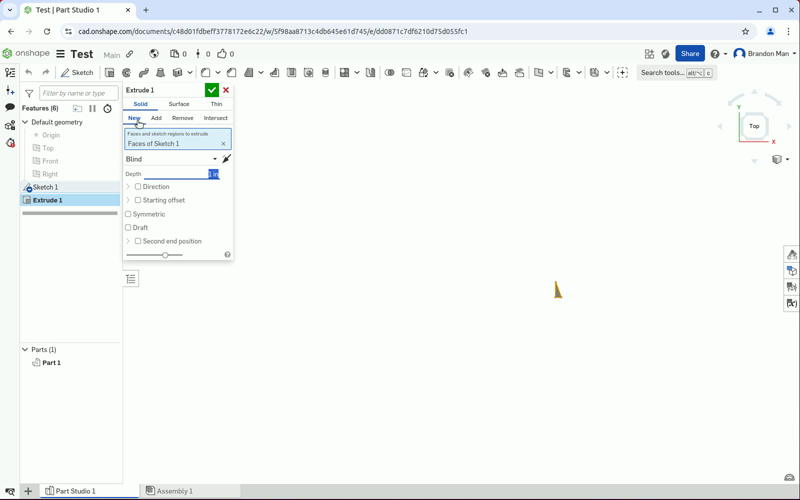
text(23.108)
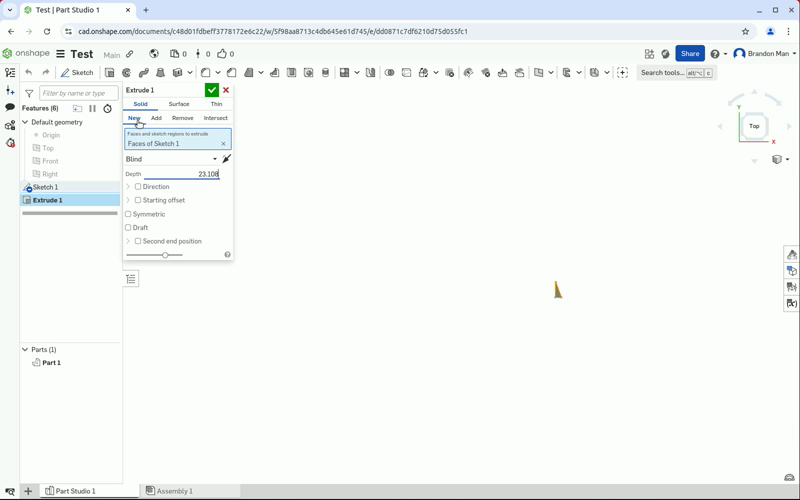
key(enter)
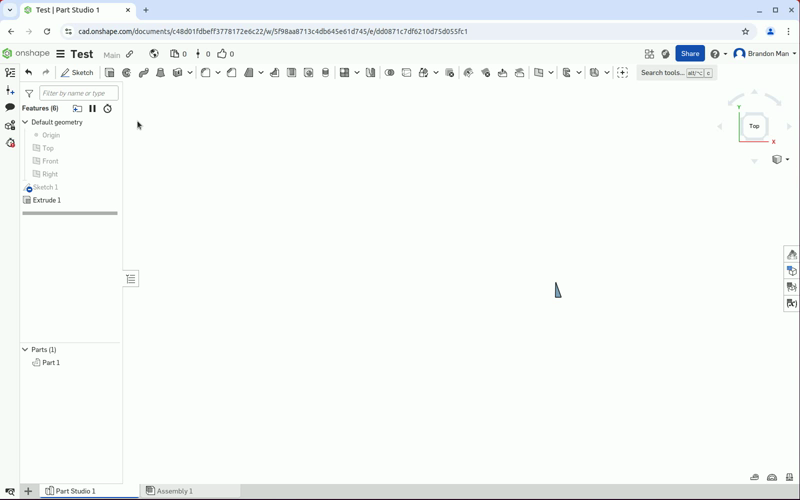
key(shift+h)
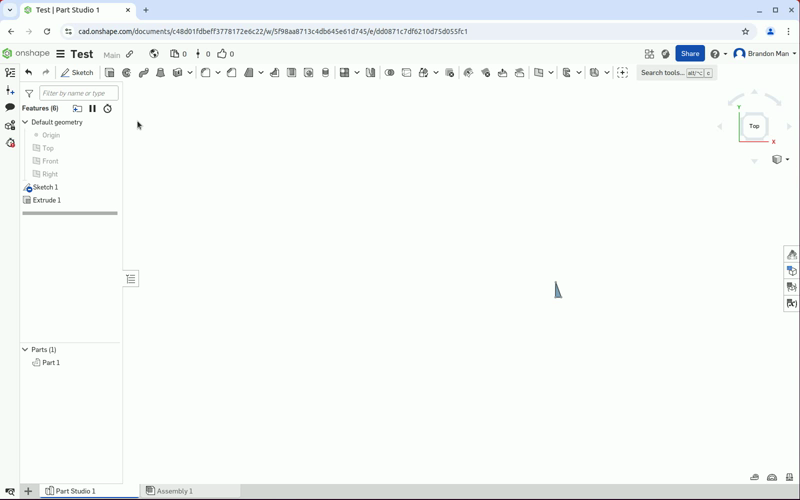
key(shift+h)
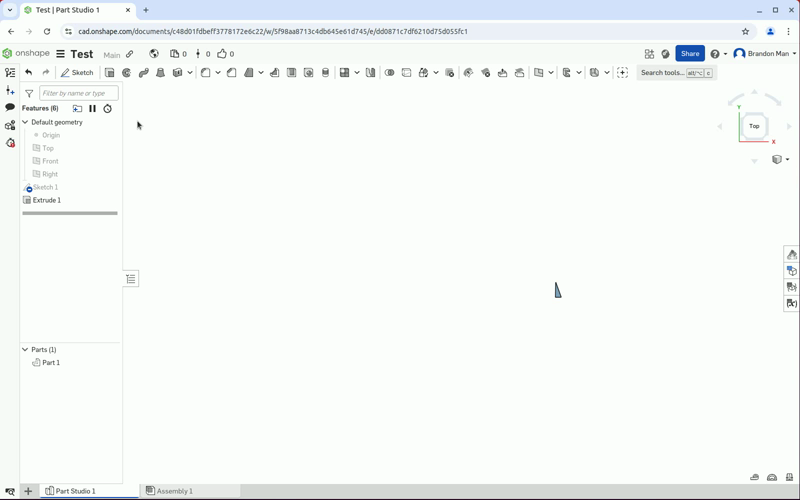
mouse_move(73, 189)
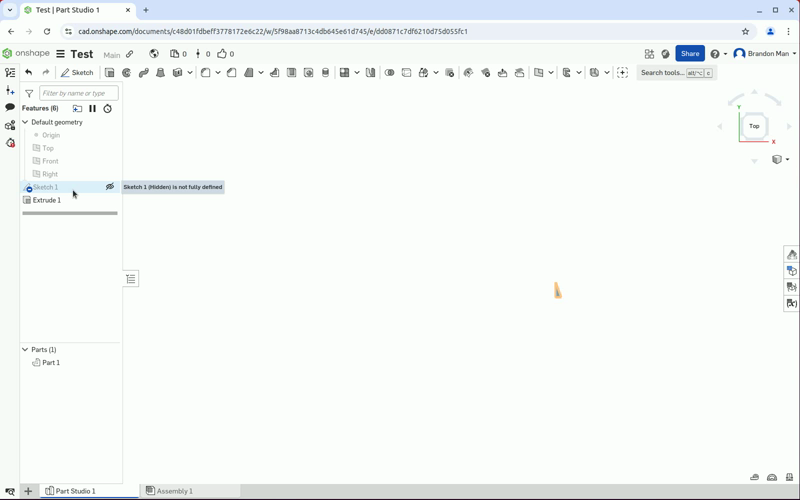
click(73, 189)
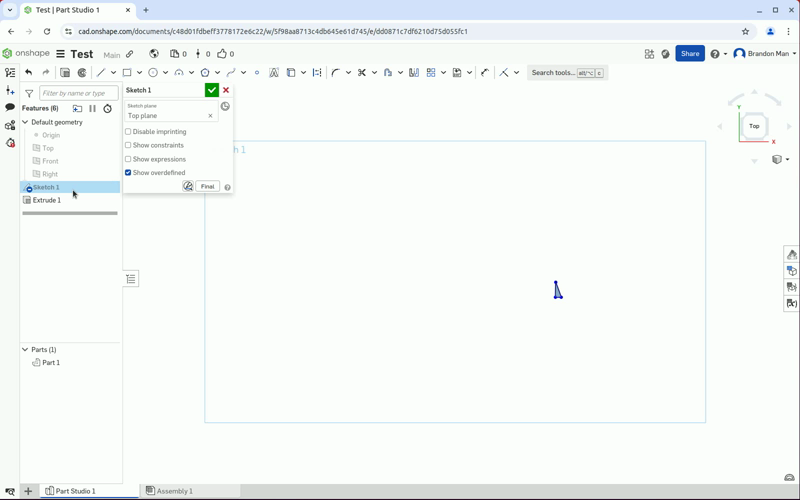
mouse_move(229, 92)
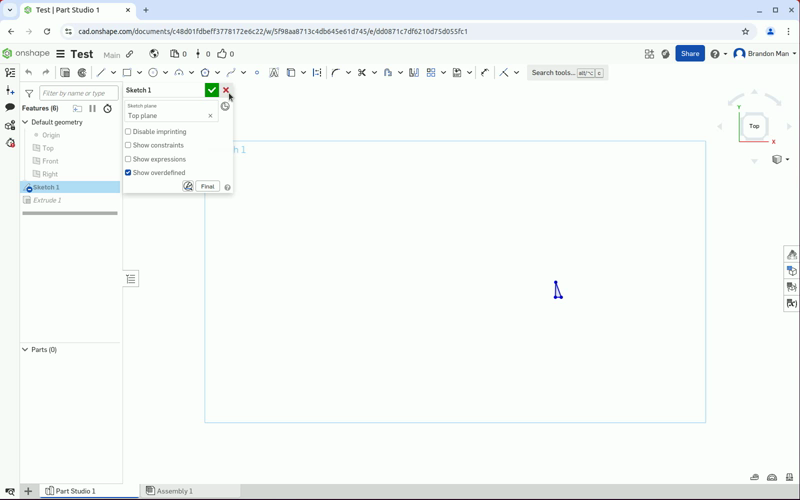
click(229, 92)
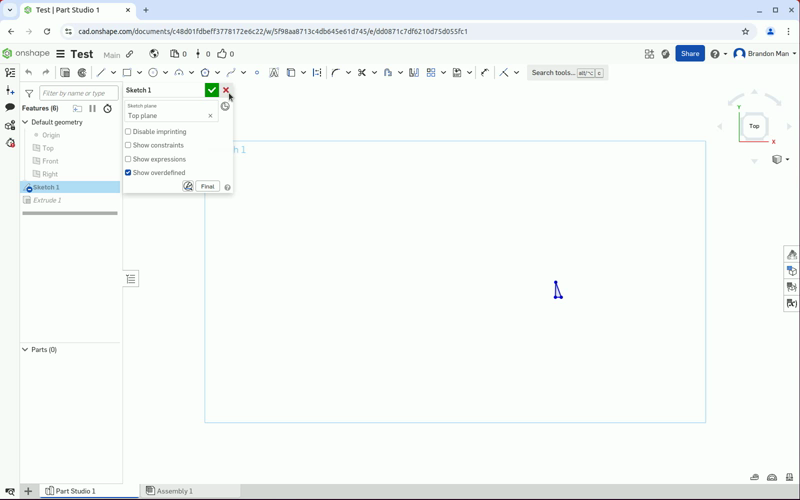
key(shift+s)
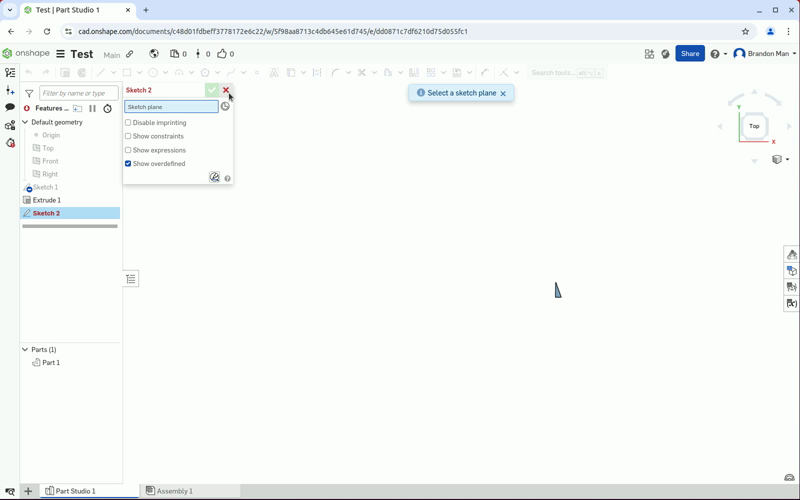
mouse_move(73, 150)
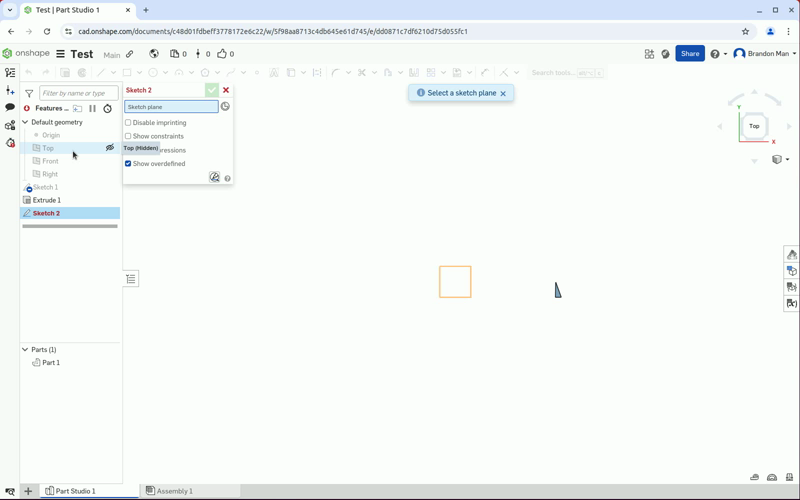
click(73, 150)
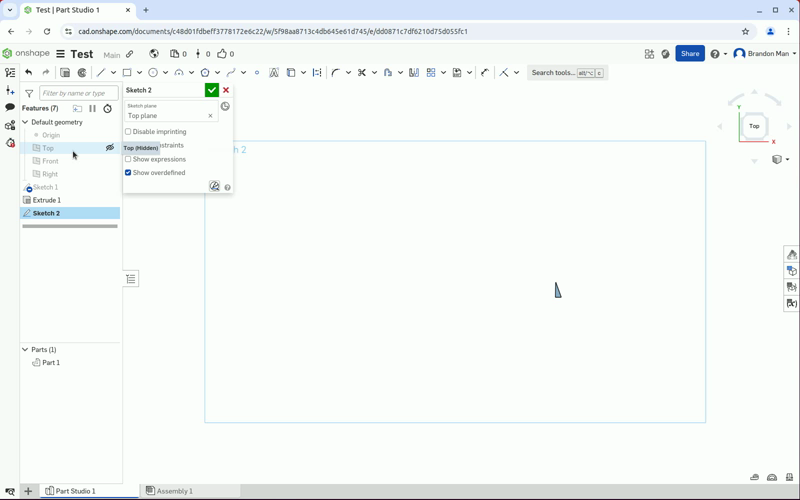
mouse_move(73, 352)
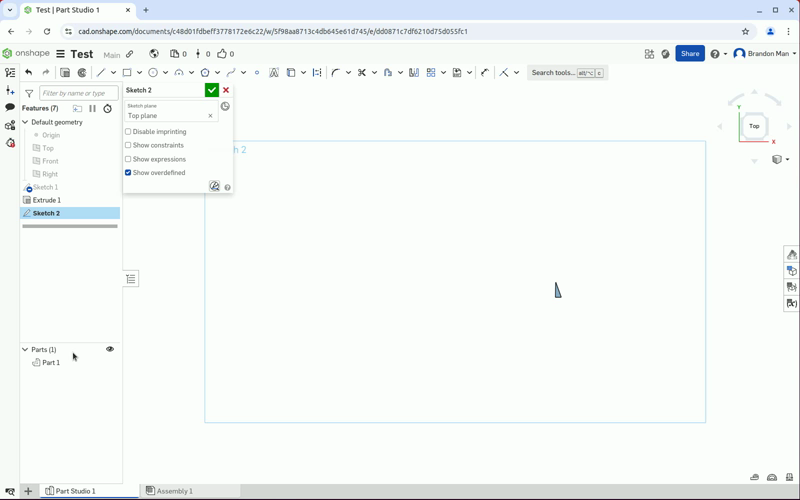
key(y)
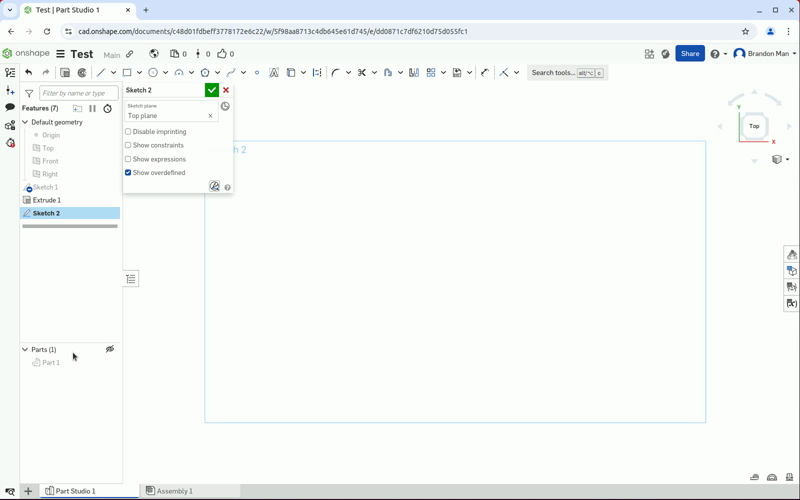
key(l)
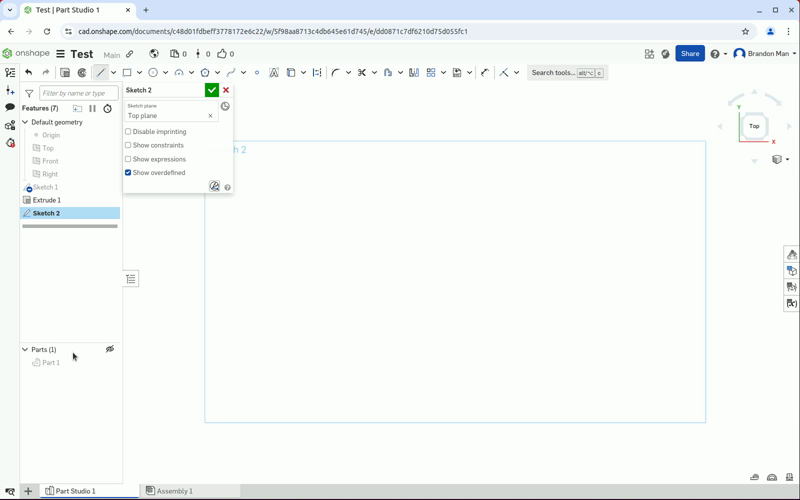
key_down(shift)
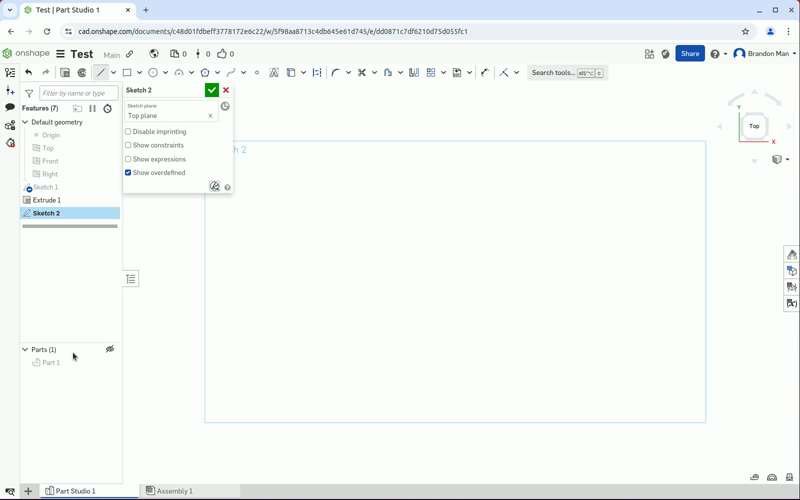
mouse_move(555, 321)
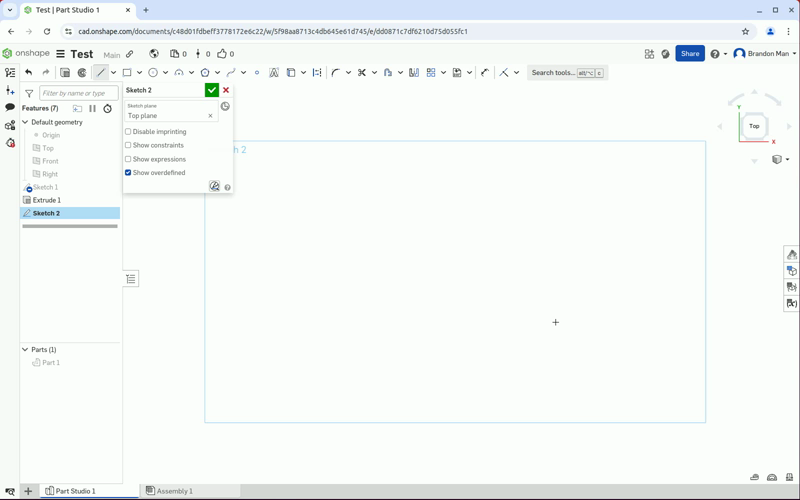
click(555, 321)
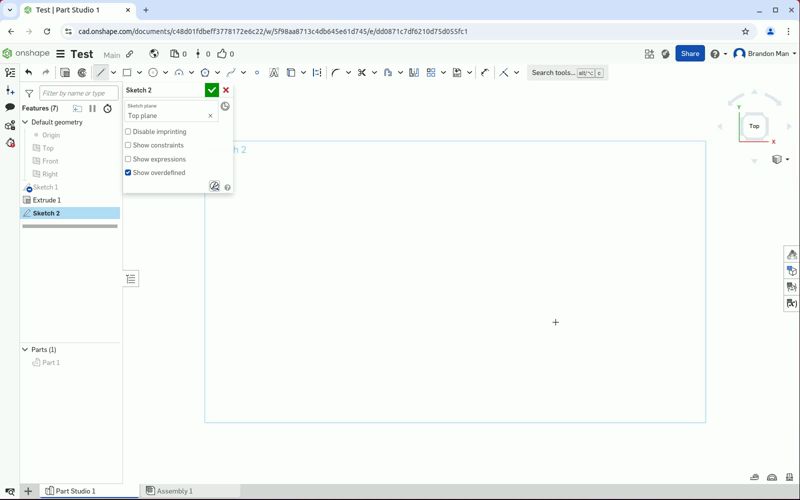
key_up(shift)
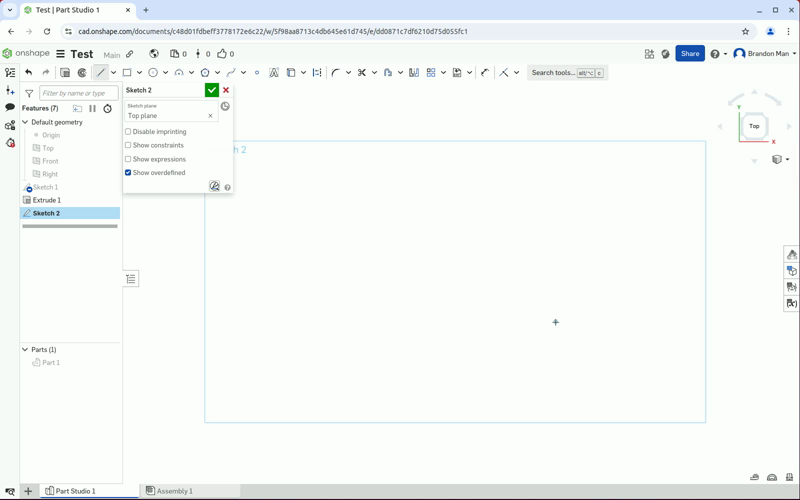
key_down(shift)
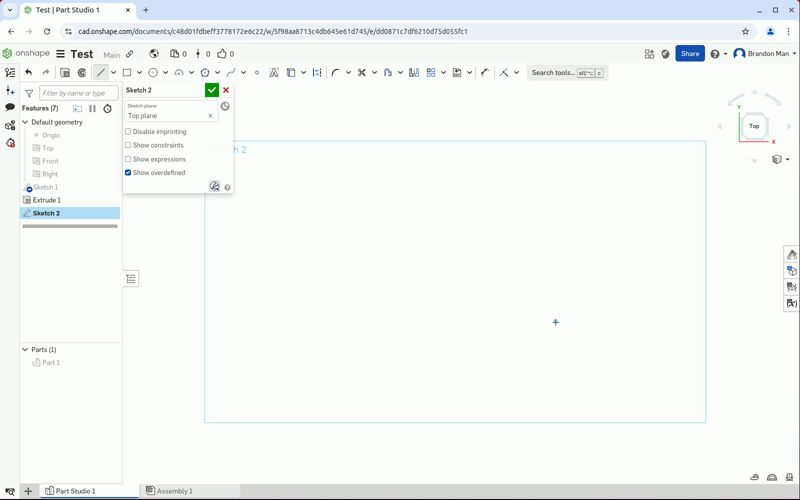
mouse_move(585, 321)
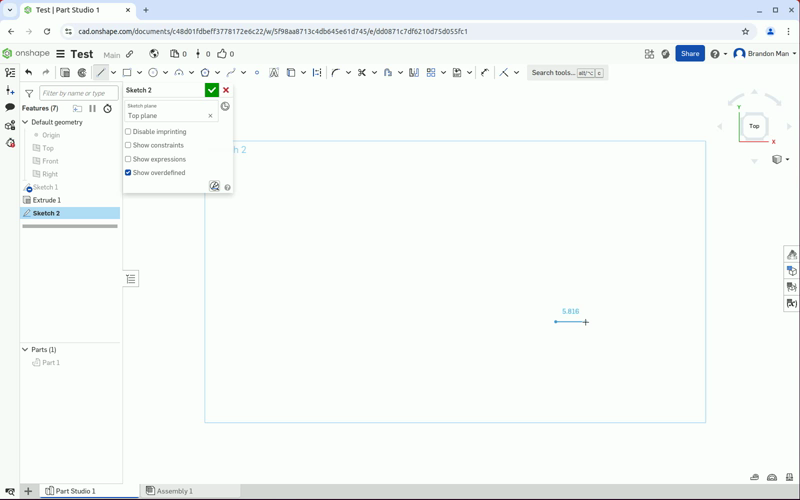
mouse_move(566, 321)
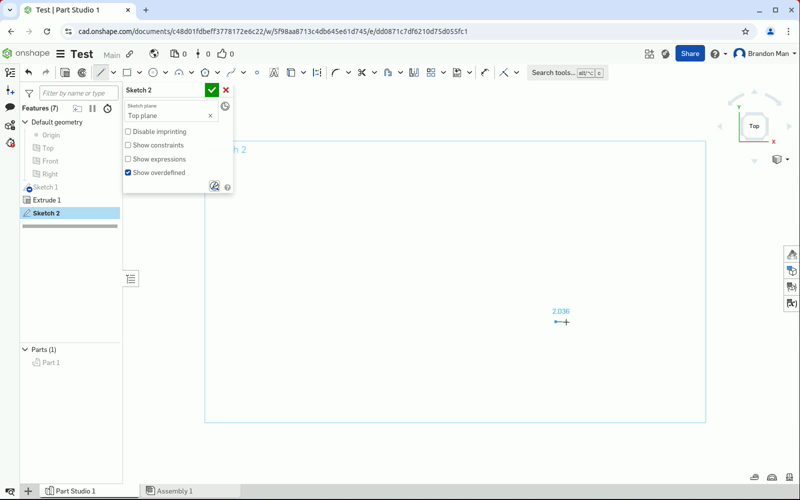
click(566, 321)
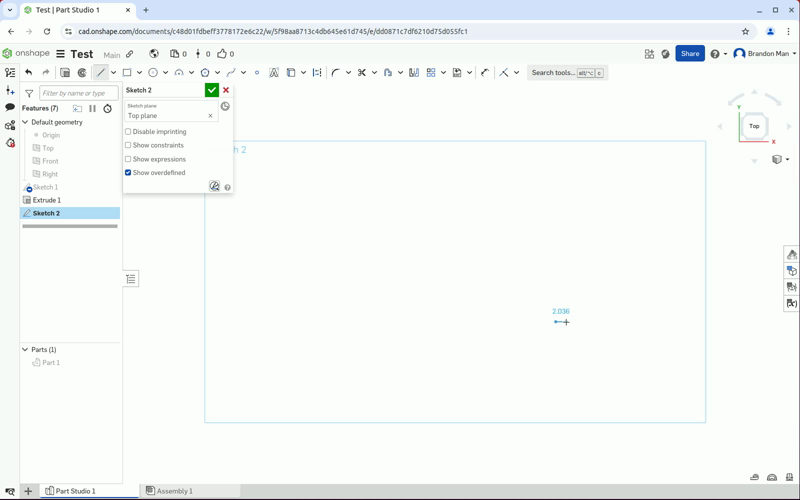
key_up(shift)
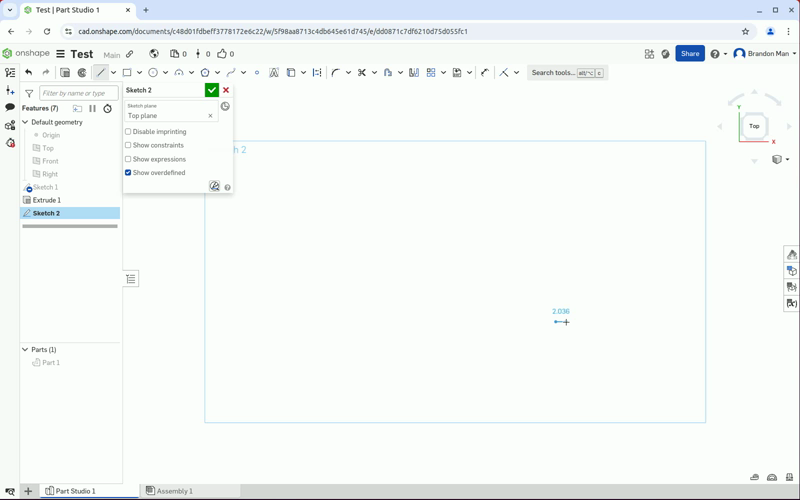
key_down(shift)
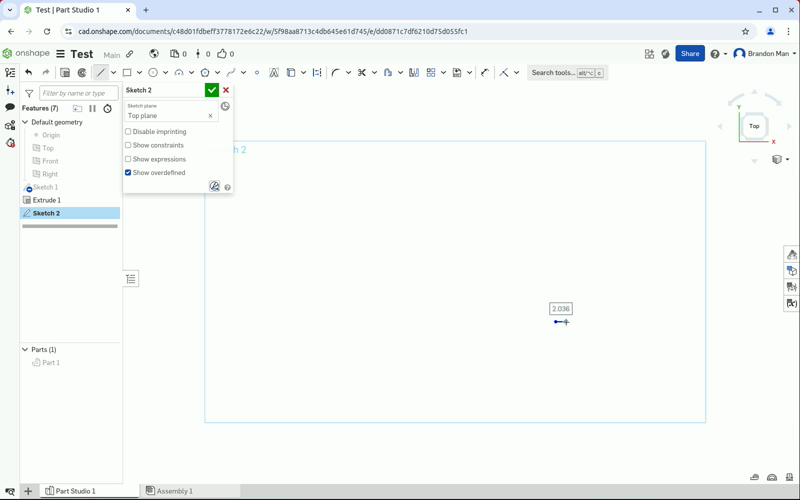
mouse_move(589, 321)
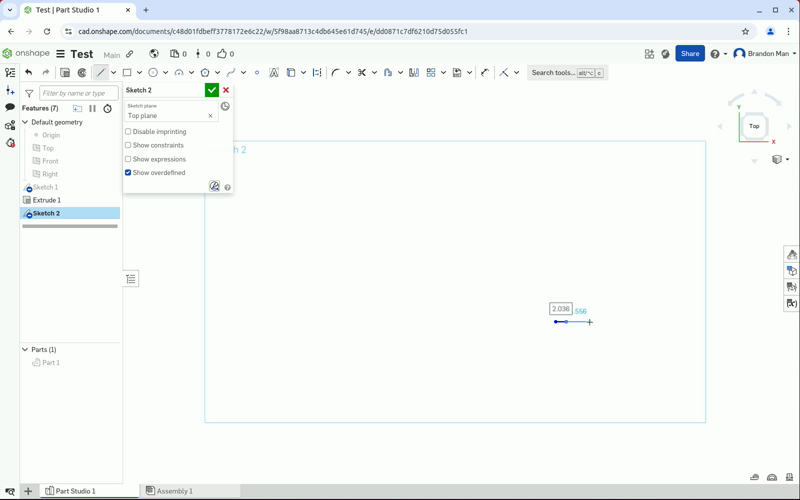
mouse_move(566, 311)
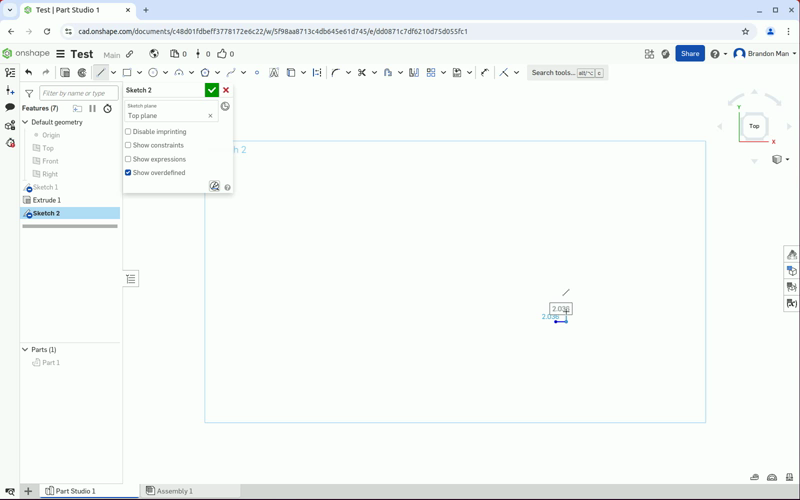
click(566, 311)
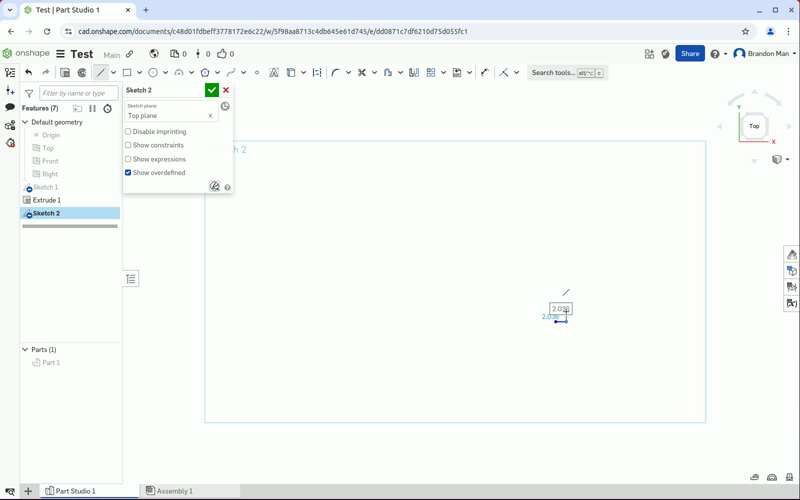
key_up(shift)
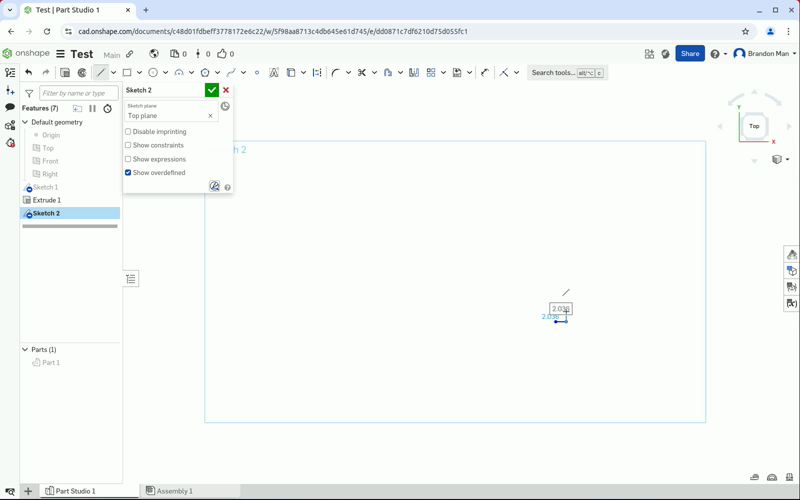
key_down(shift)
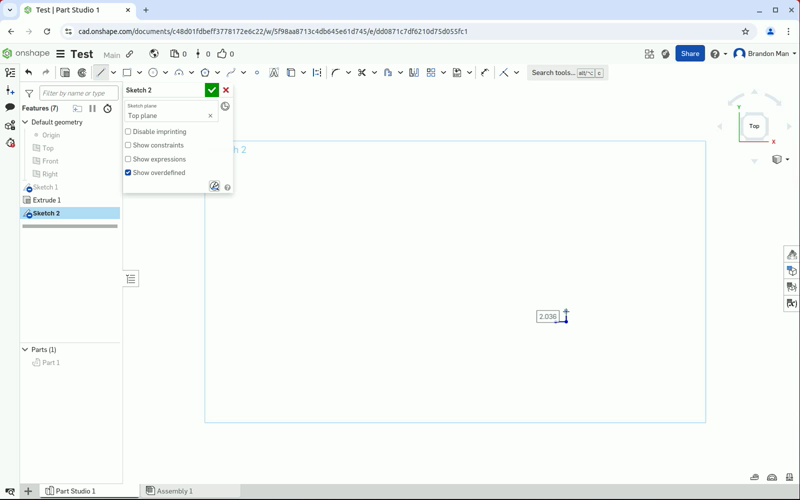
mouse_move(589, 311)
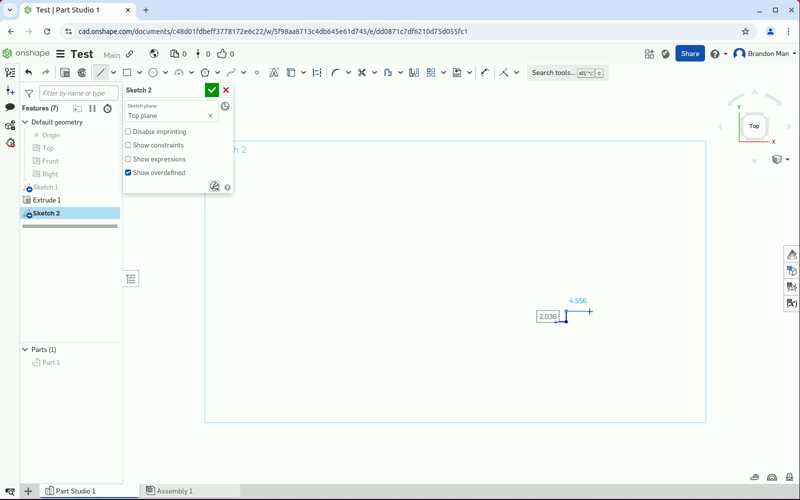
mouse_move(555, 311)
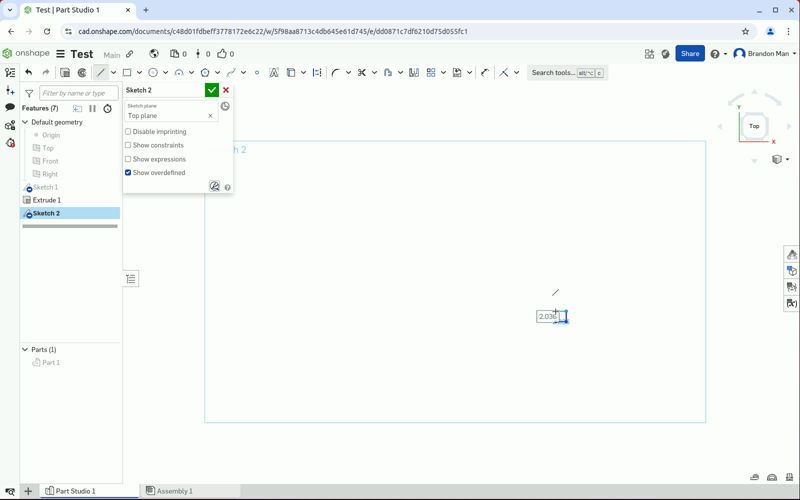
click(555, 311)
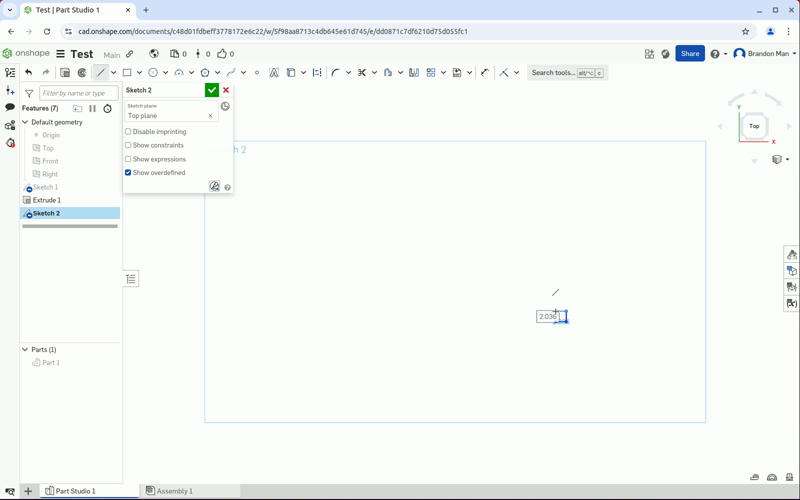
key_up(shift)
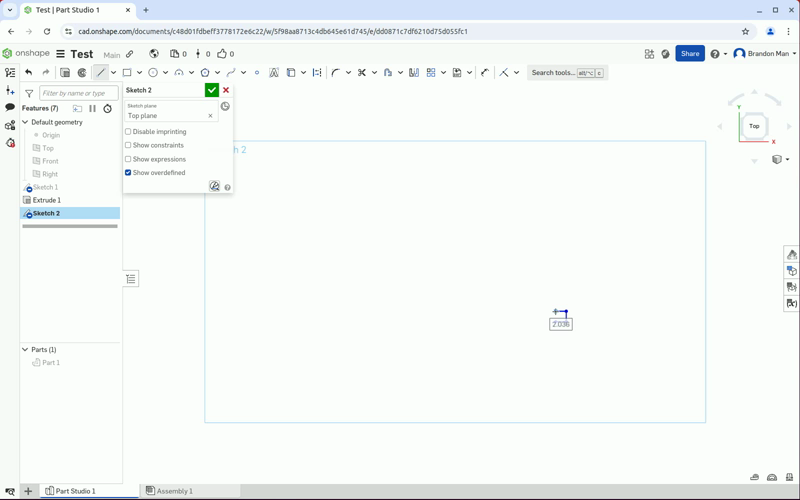
mouse_move(585, 311)
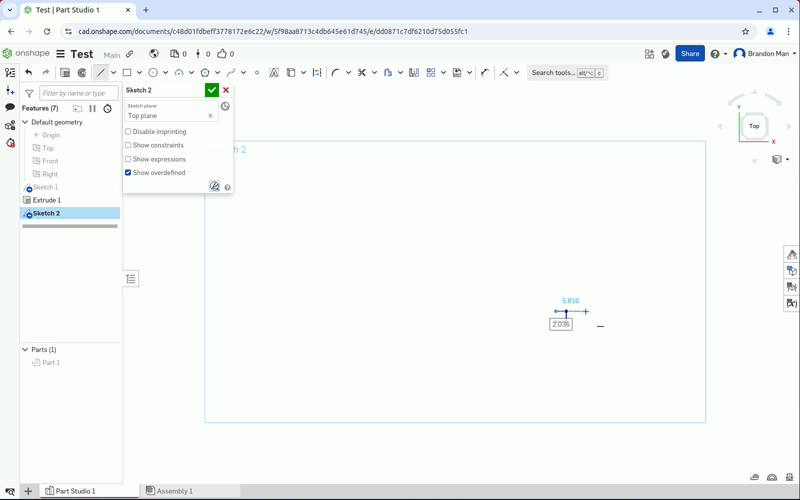
key_down(shift)
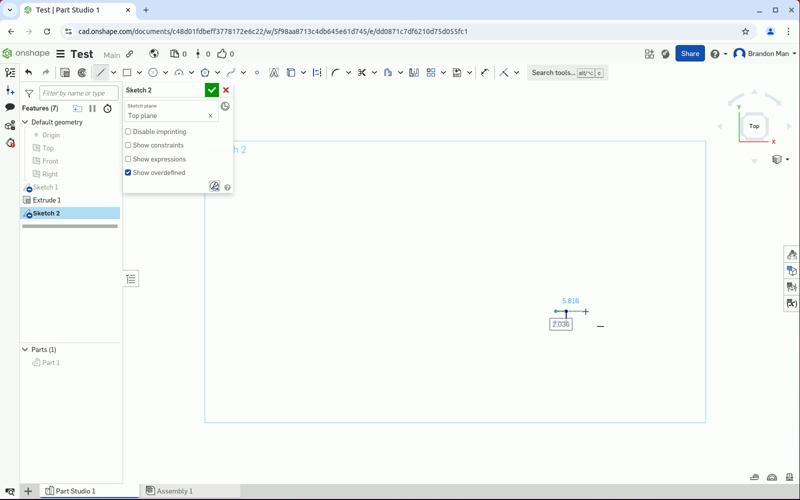
mouse_move(555, 321)
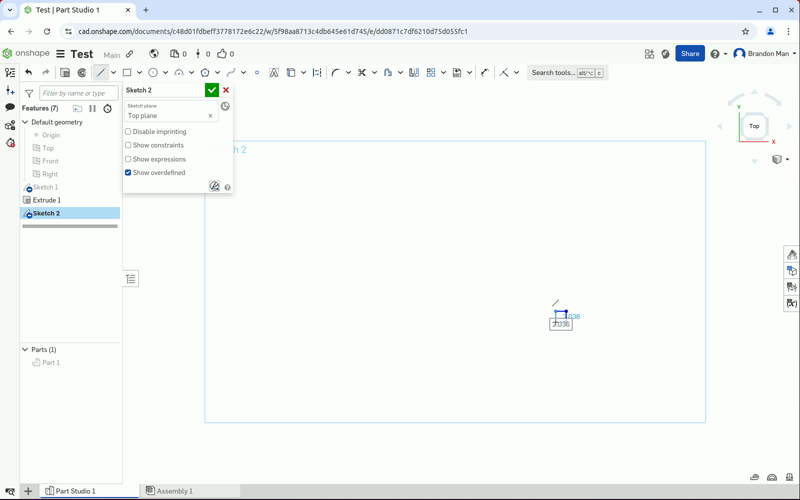
key_up(shift)
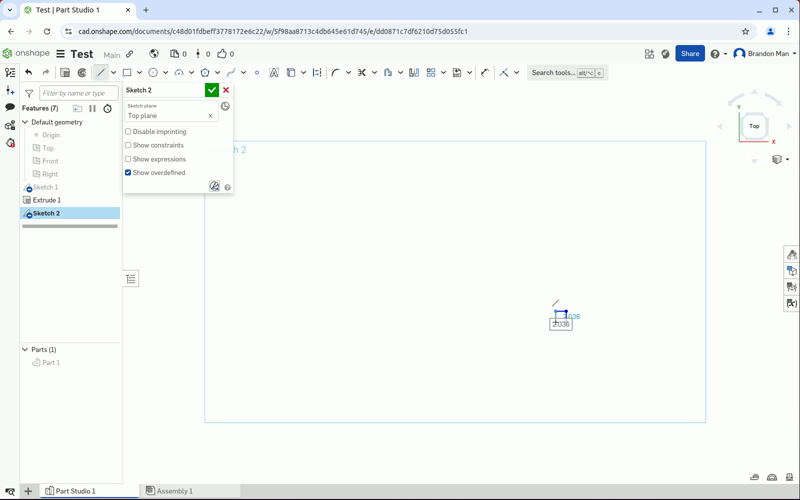
click(555, 321)
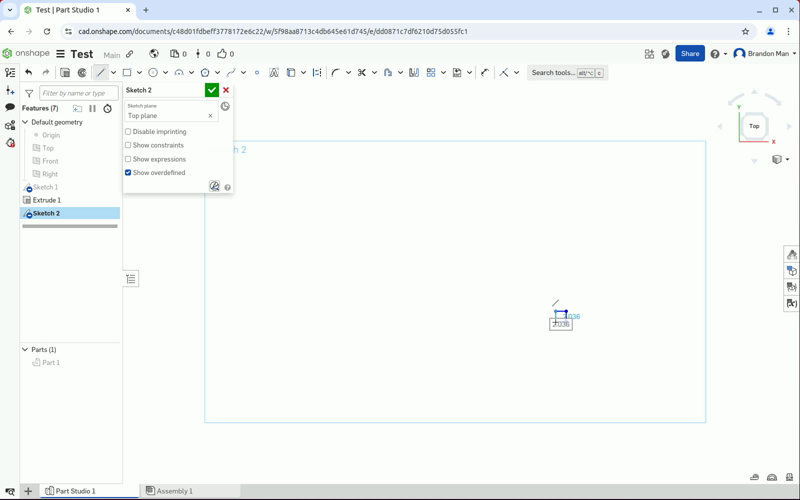
key(esc)
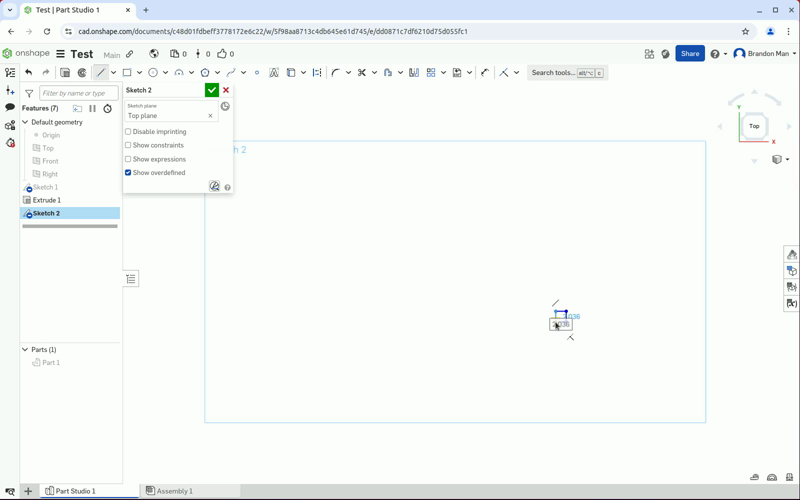
mouse_move(555, 311)
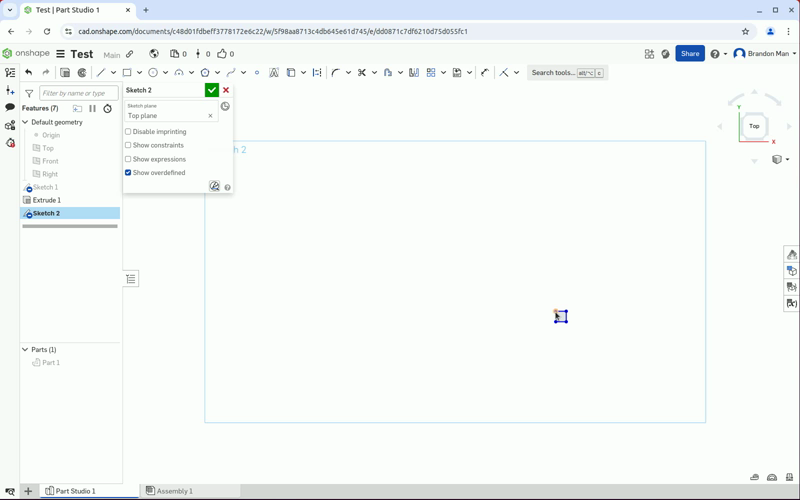
scroll(6)
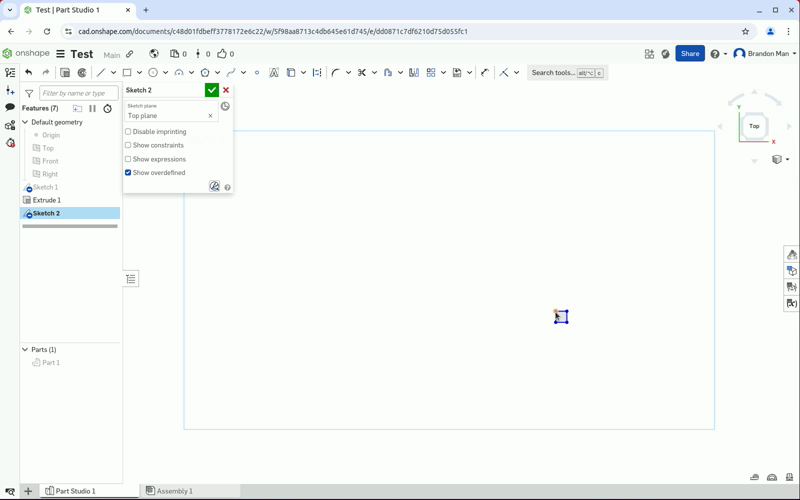
scroll(6)
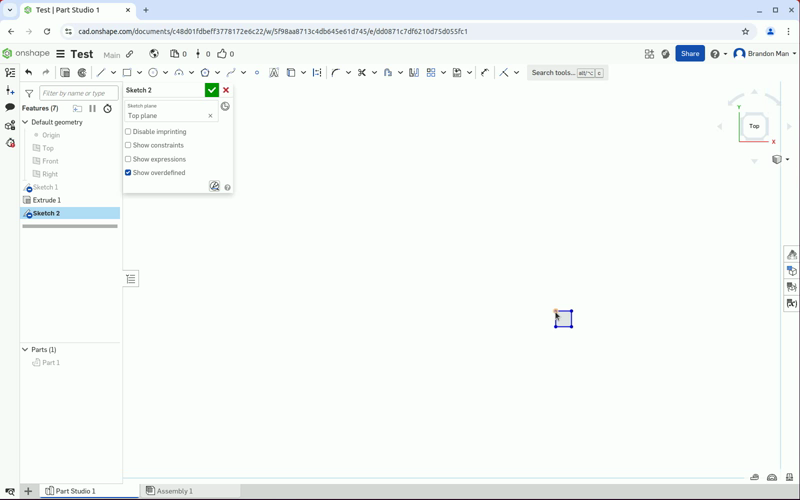
scroll(6)
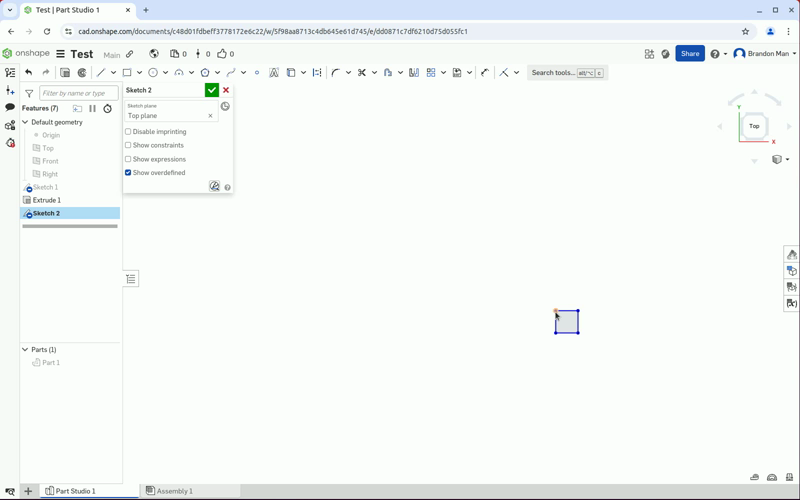
scroll(6)
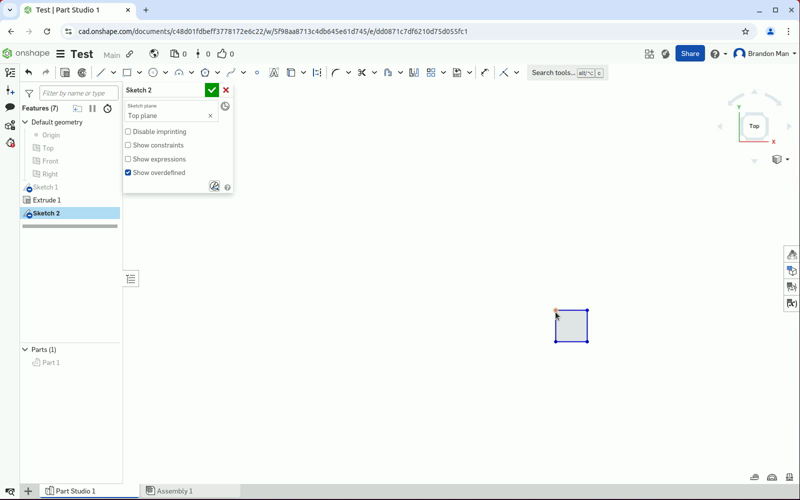
scroll(6)
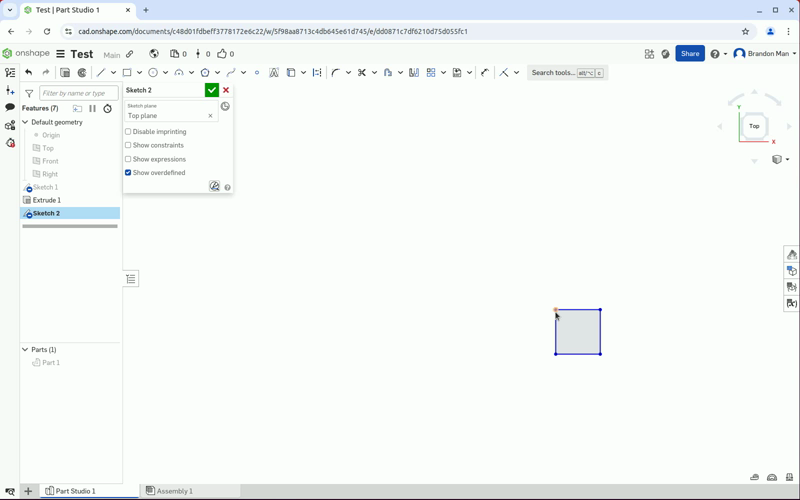
scroll(6)
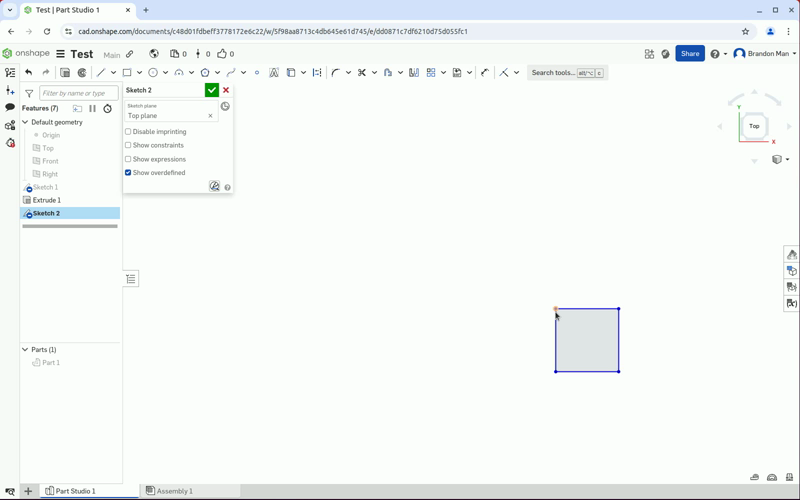
scroll(6)
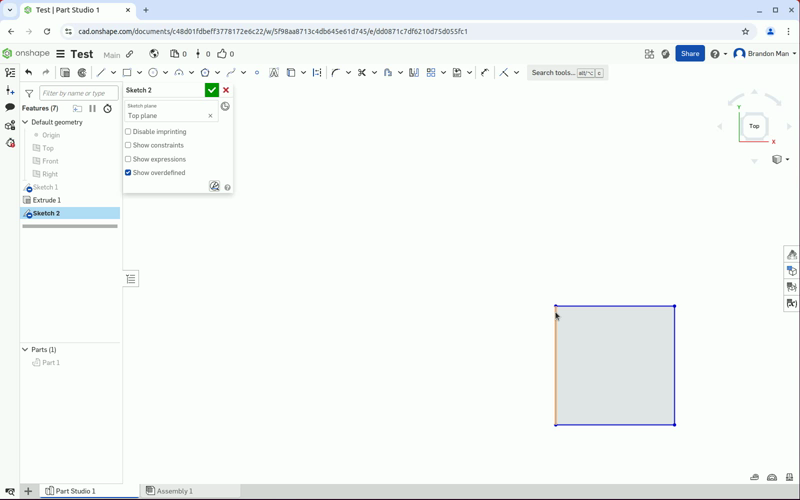
click(555, 311)
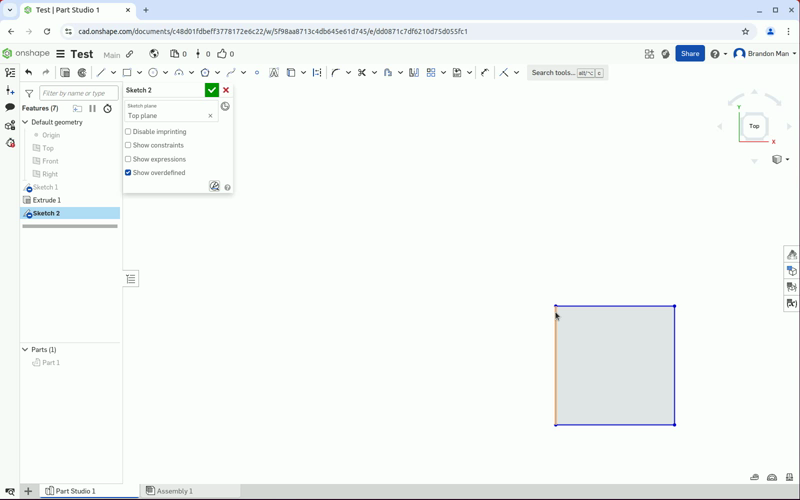
scroll(-6)
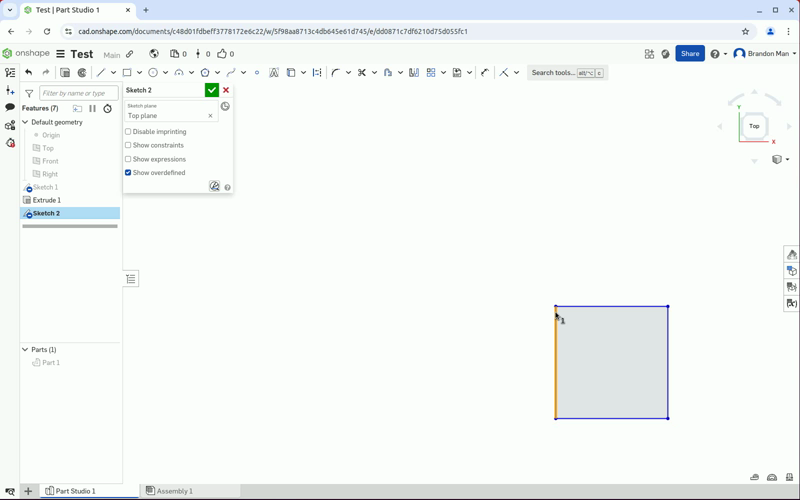
scroll(-6)
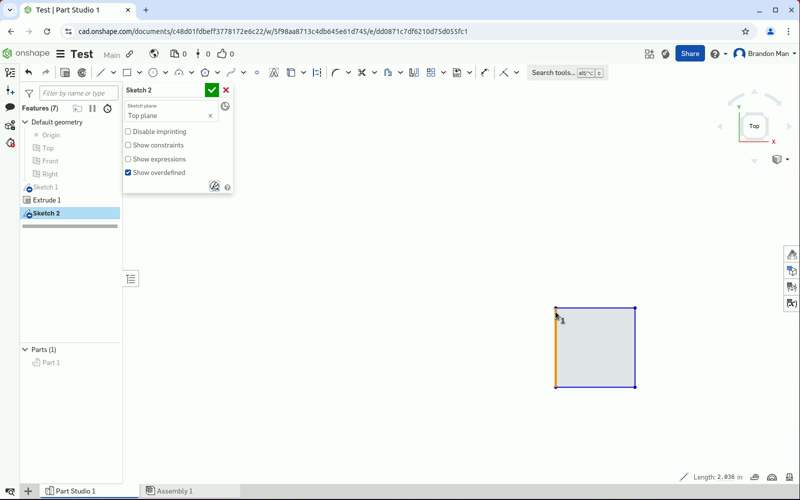
scroll(-6)
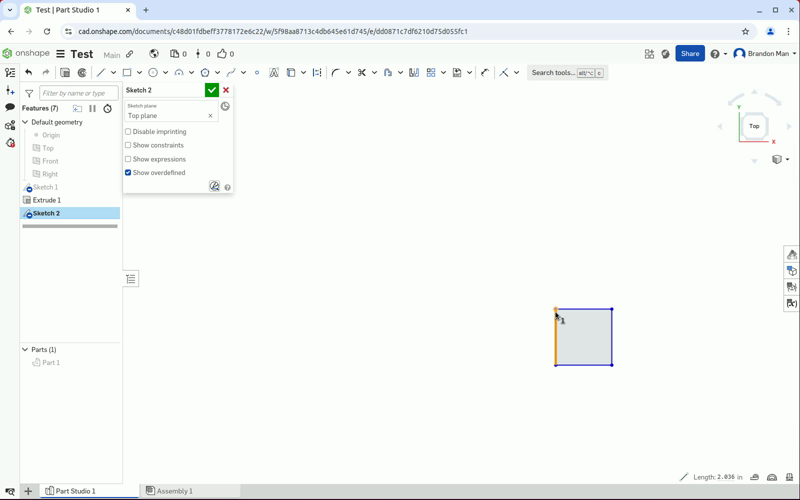
scroll(-6)
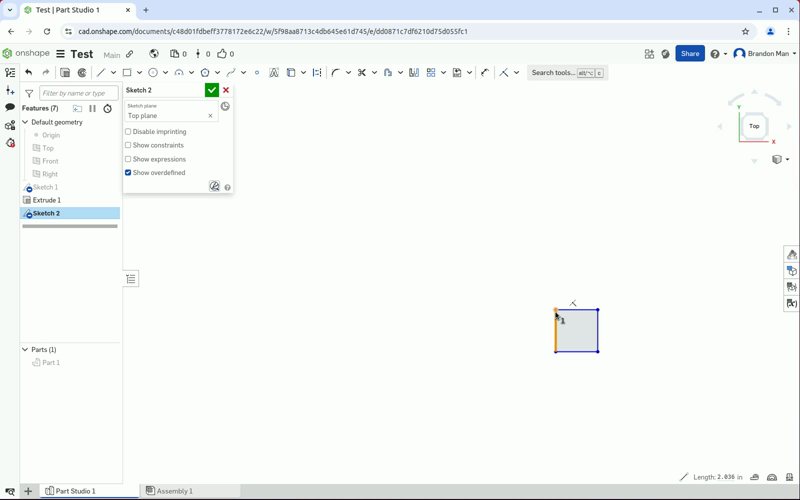
scroll(-6)
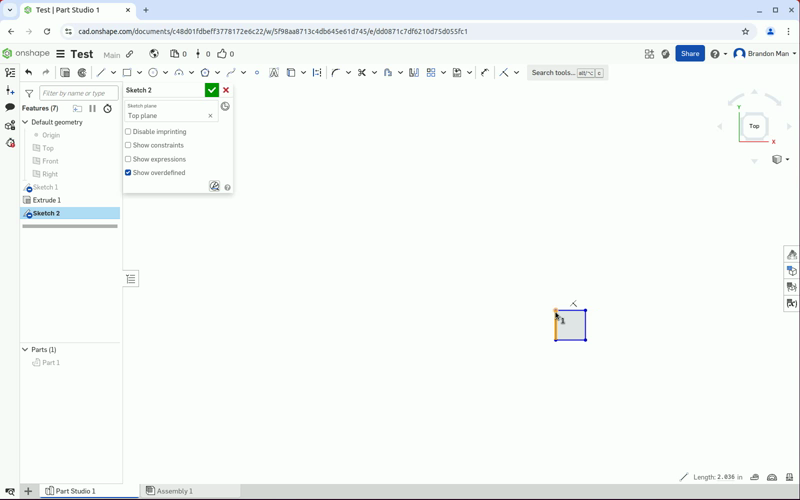
scroll(-6)
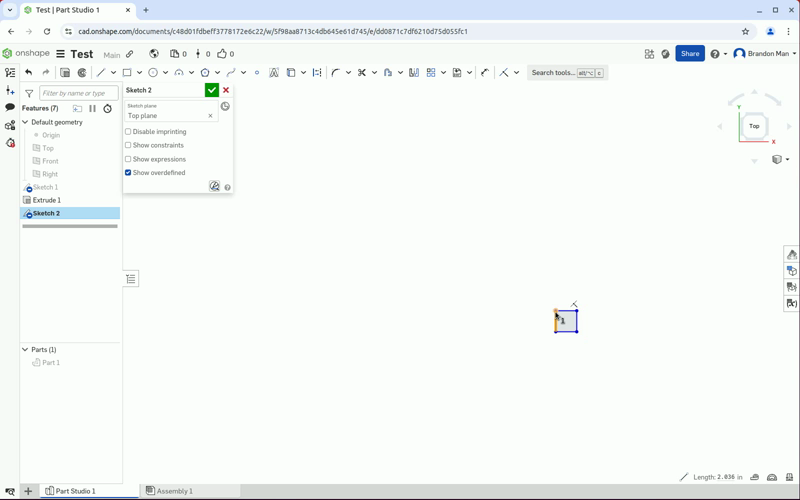
scroll(-6)
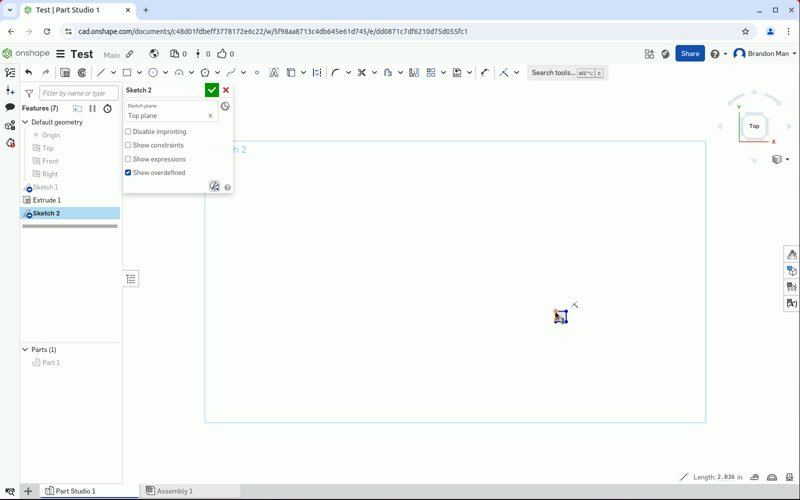
mouse_move(73, 352)
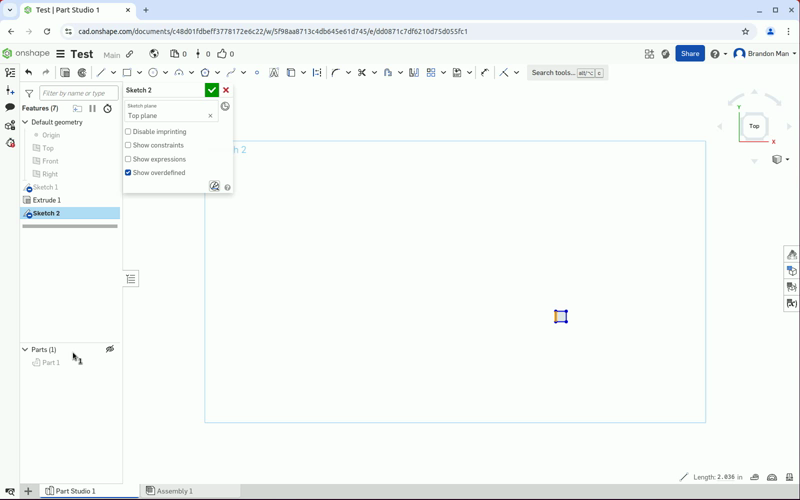
key(shift+y)
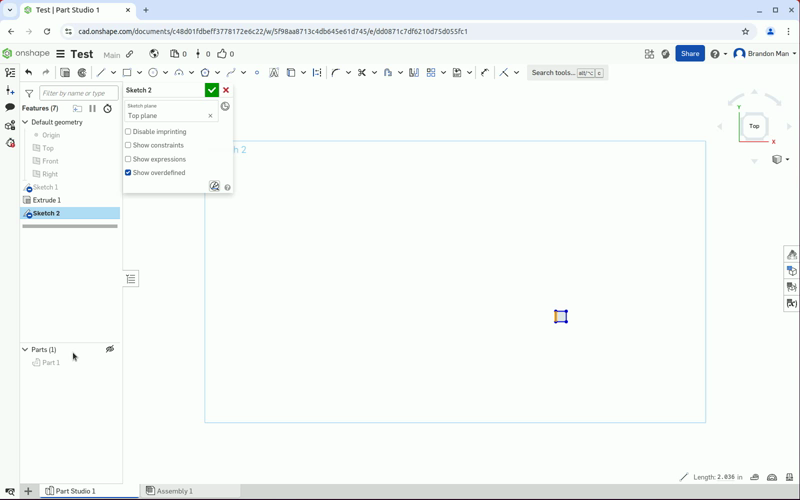
key(shift+e)
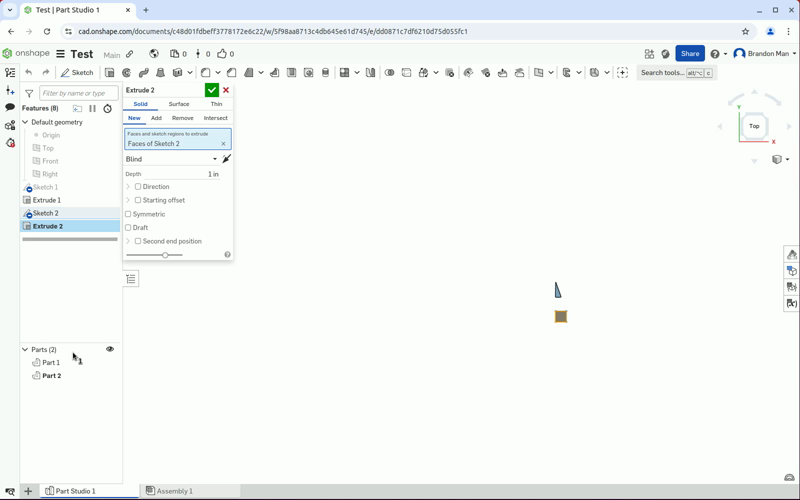
mouse_move(143, 106)
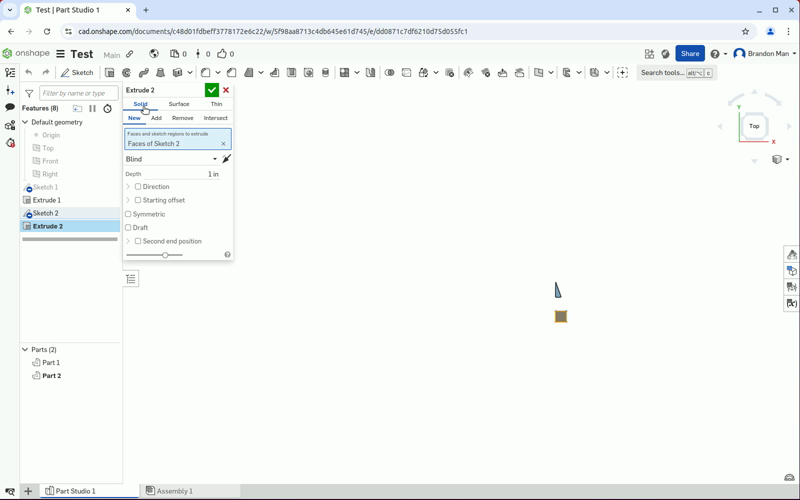
click(143, 106)
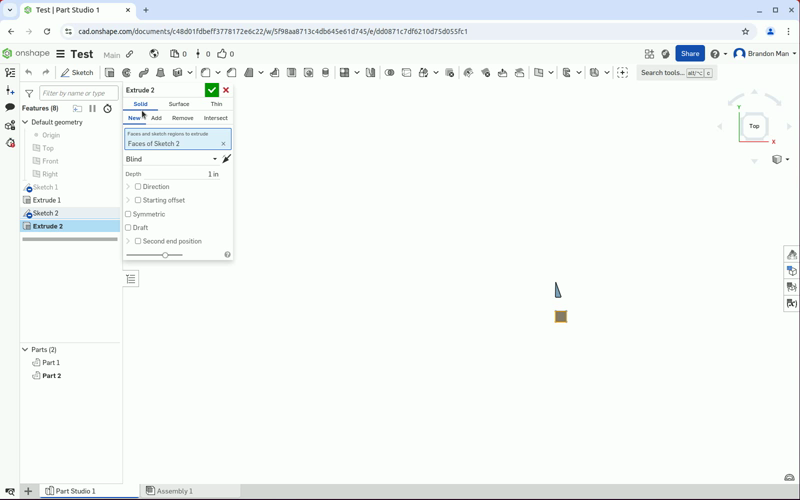
mouse_move(137, 120)
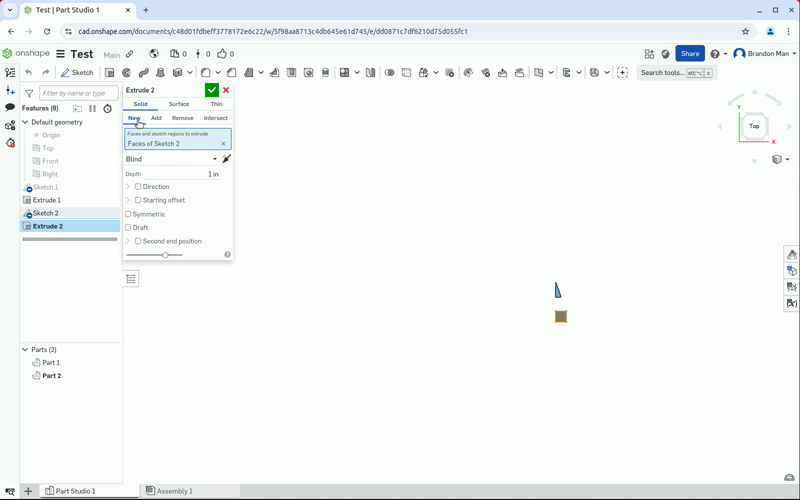
click(137, 120)
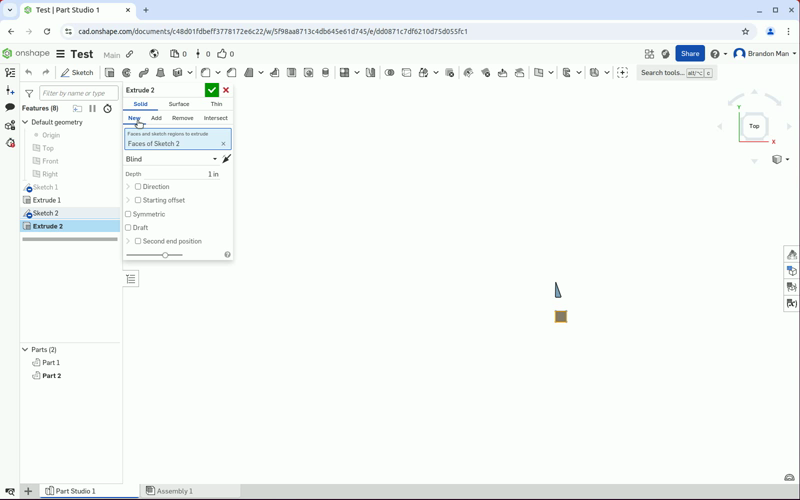
key(tab, 4)
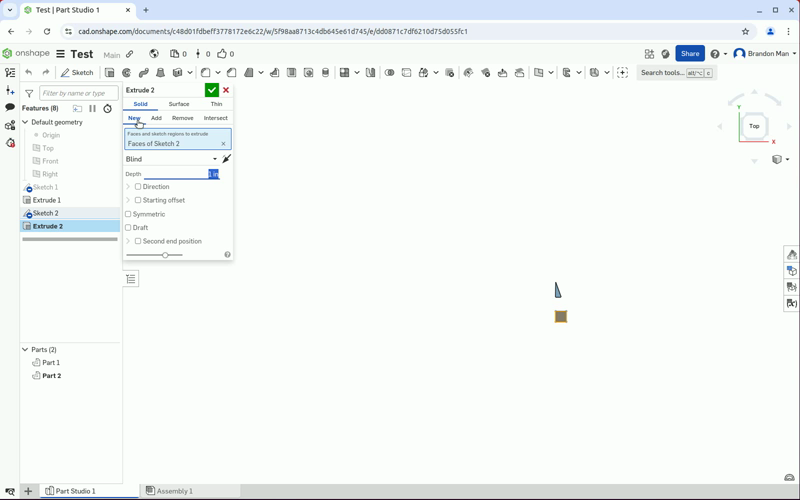
text(23.108)
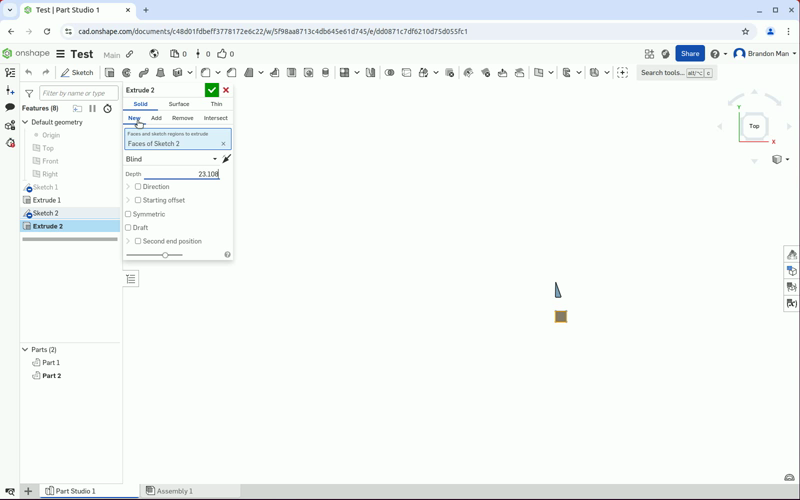
key(enter)
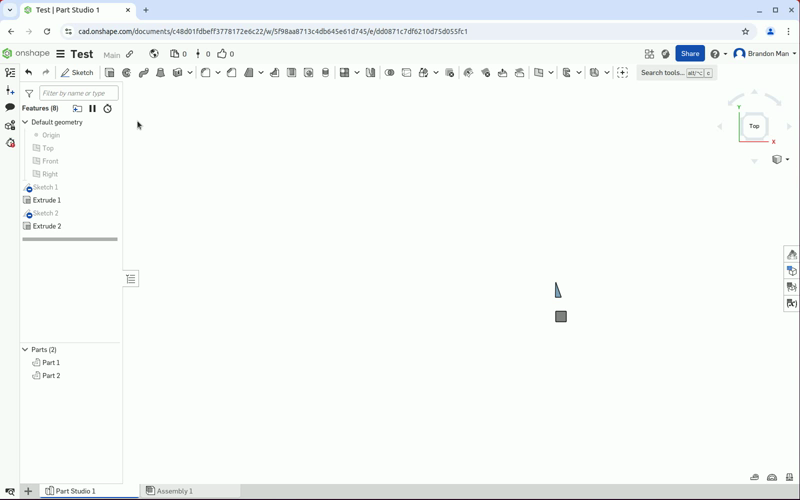
key(shift+h)
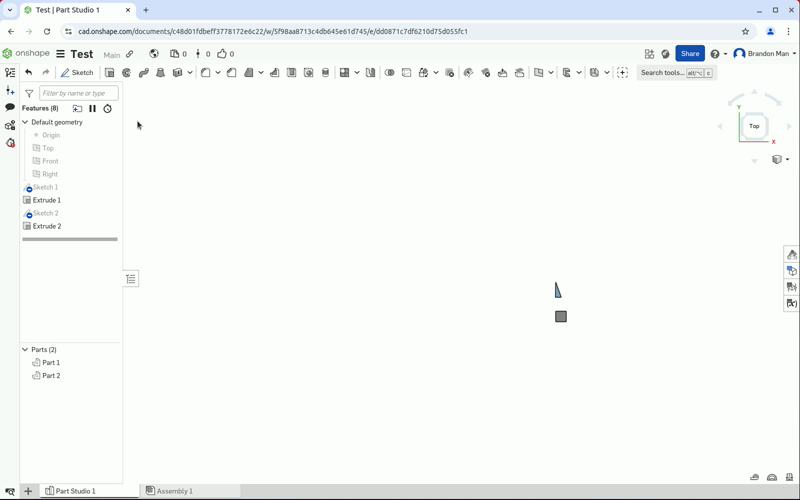
key(shift+h)
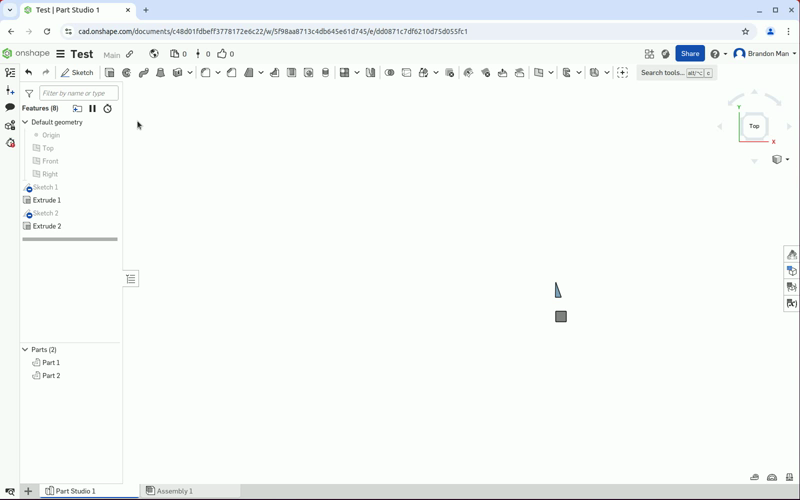
mouse_move(73, 189)
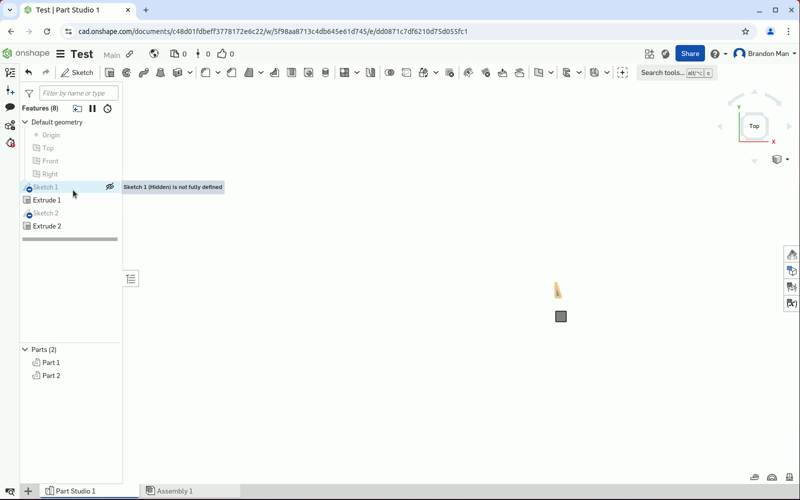
click(73, 189)
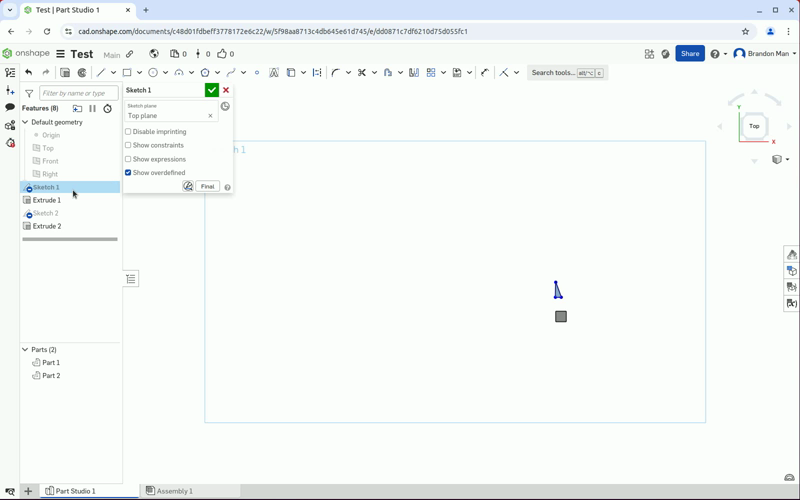
mouse_move(229, 92)
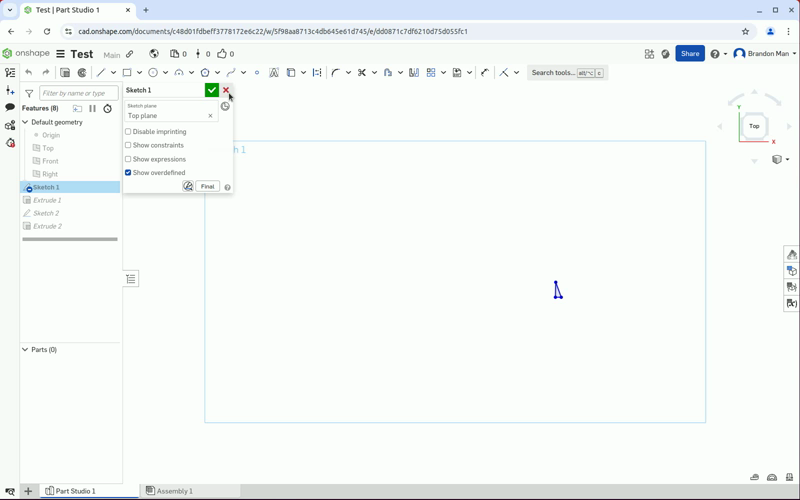
click(229, 92)
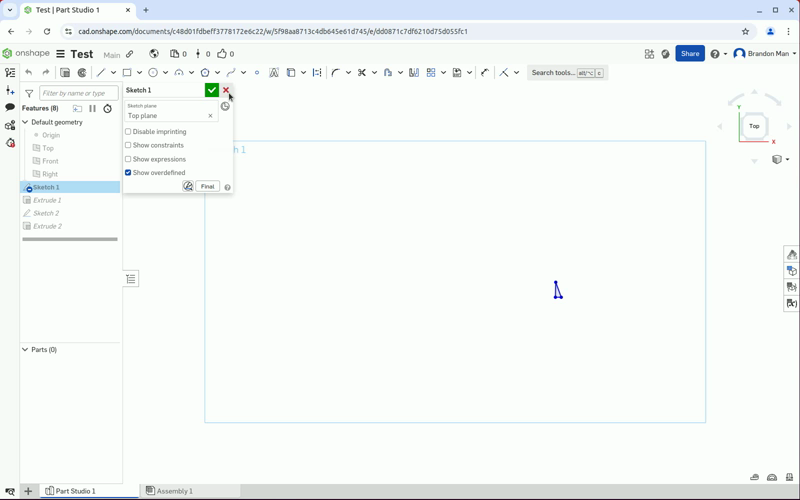
key(shift+s)
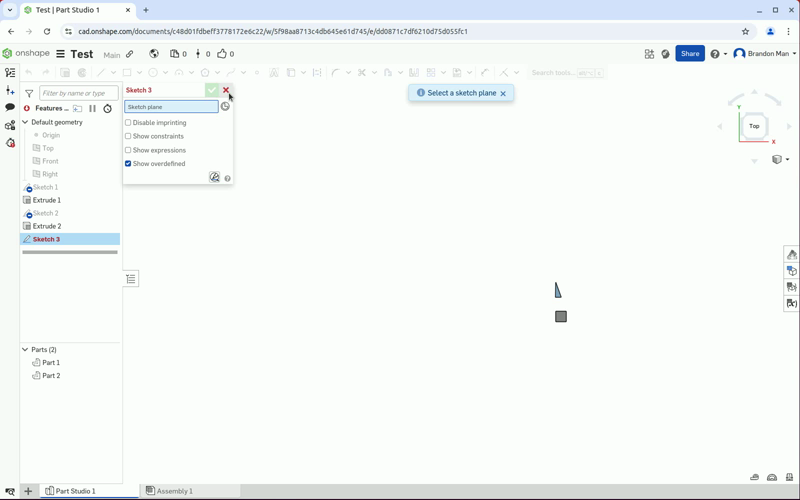
mouse_move(73, 150)
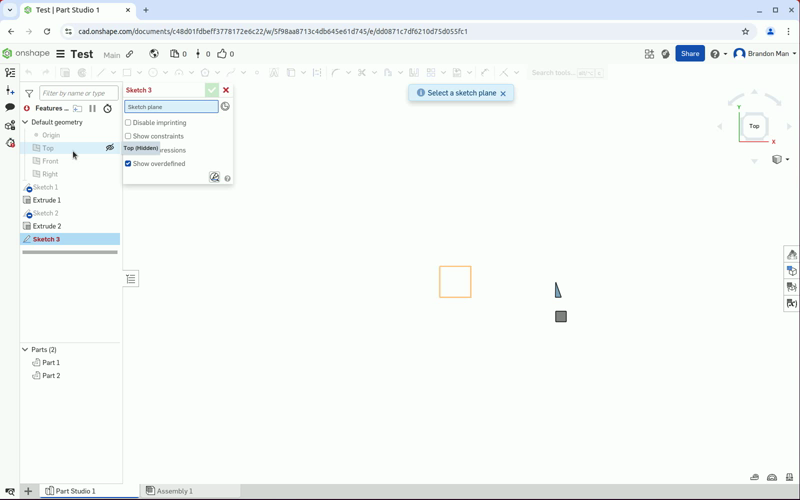
click(73, 150)
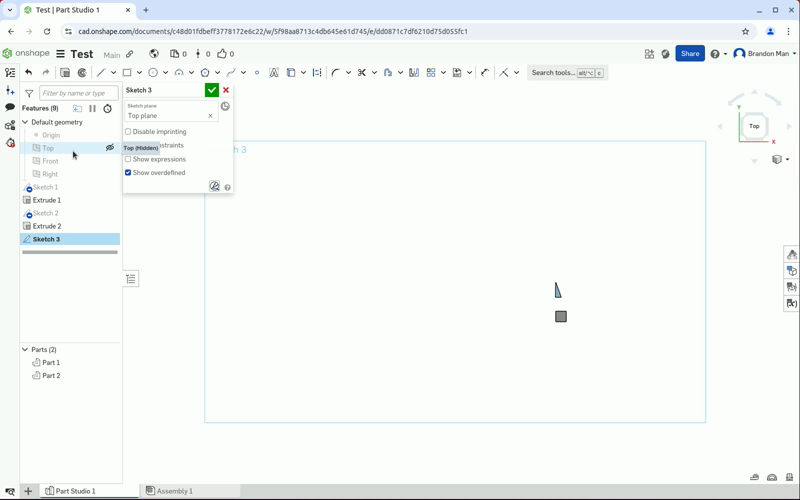
mouse_move(73, 352)
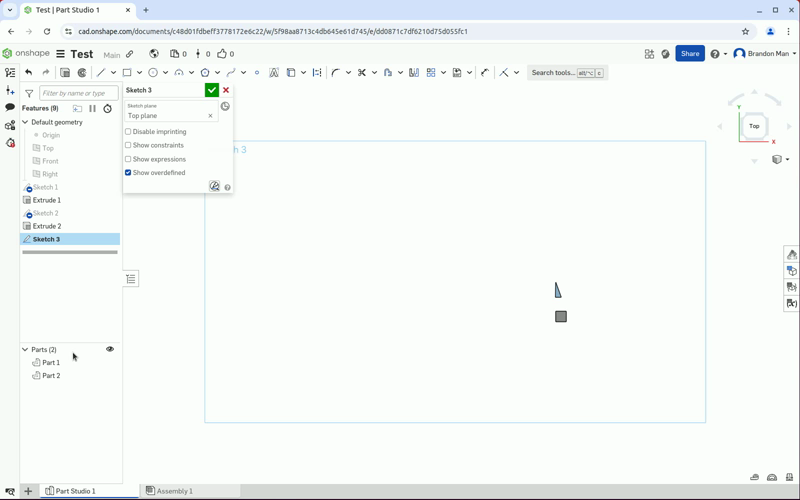
key(y)
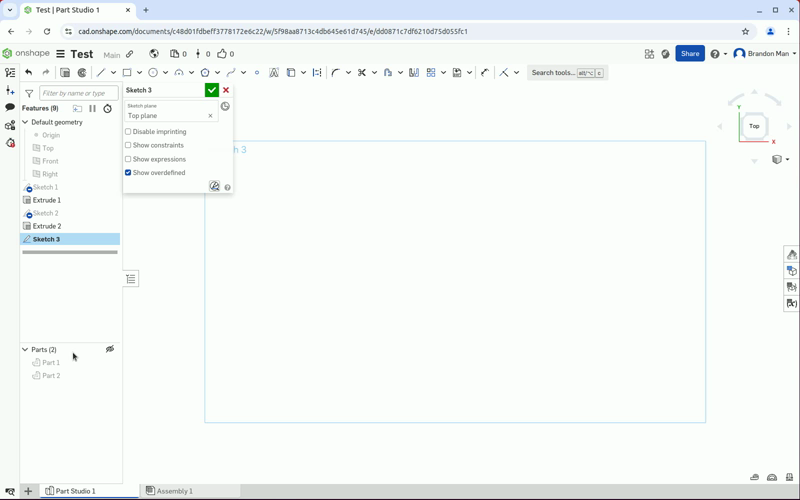
key(l)
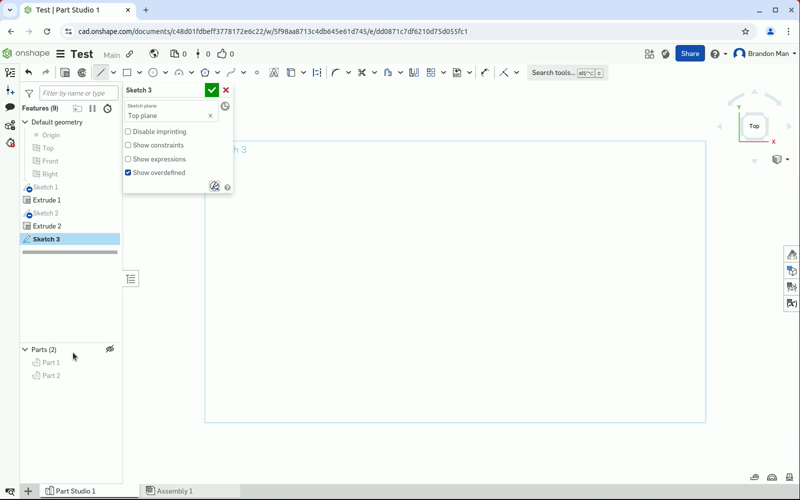
key_down(shift)
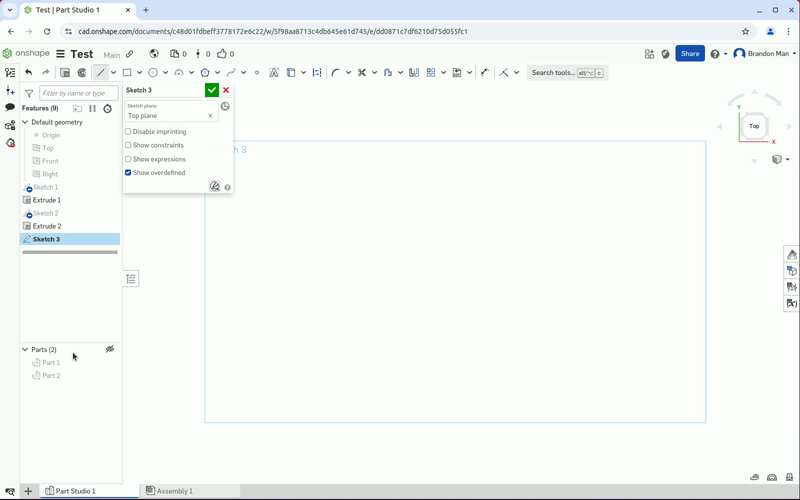
mouse_move(359, 297)
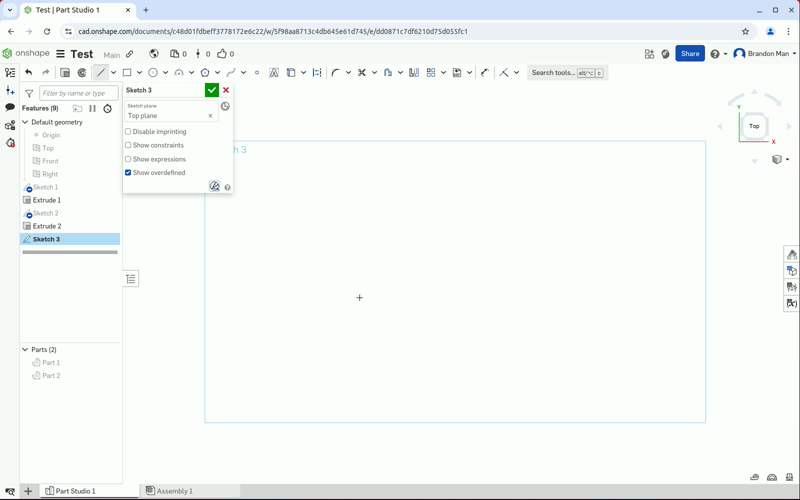
click(359, 297)
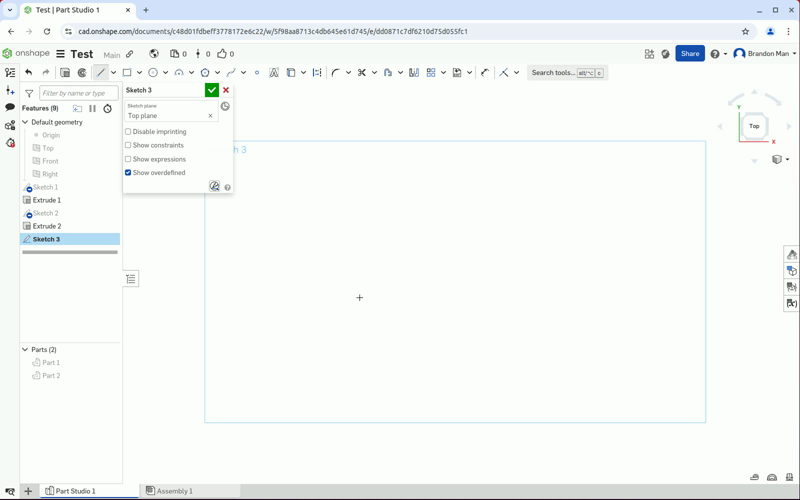
key_up(shift)
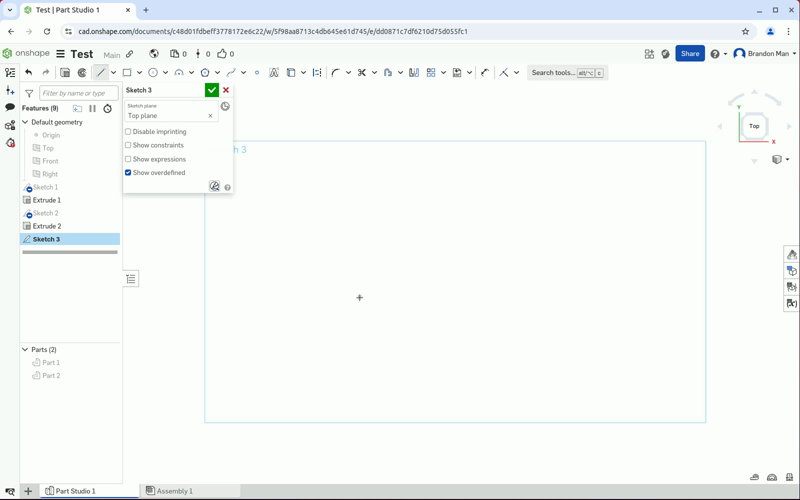
key_down(shift)
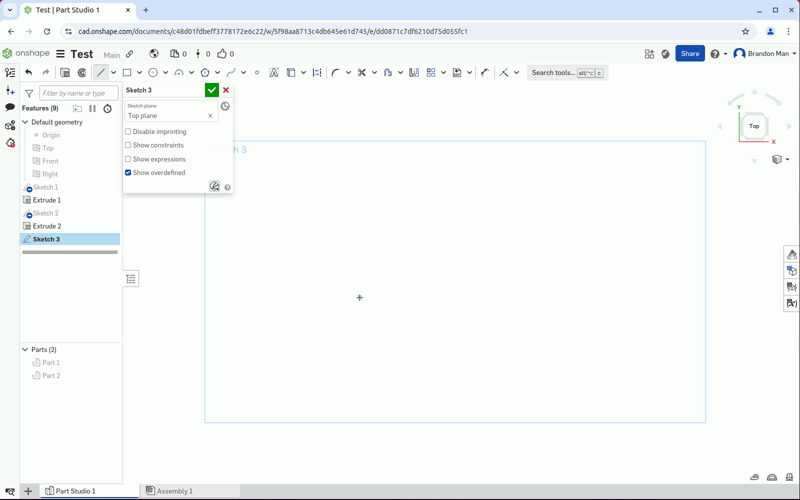
mouse_move(389, 297)
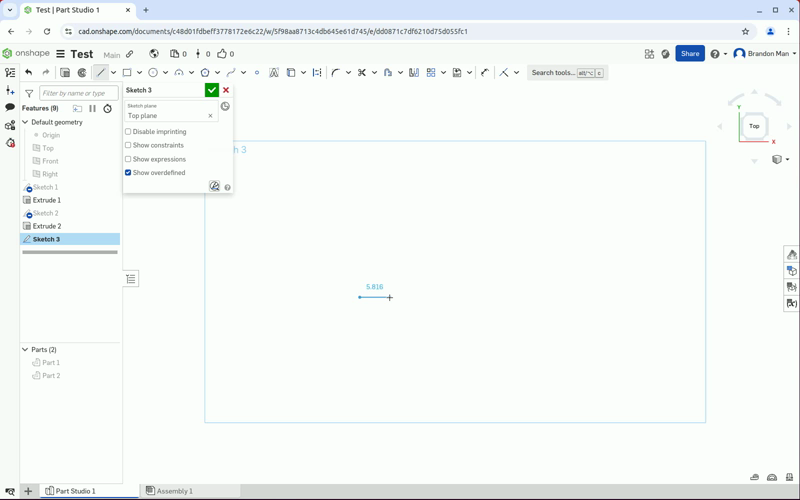
mouse_move(365, 297)
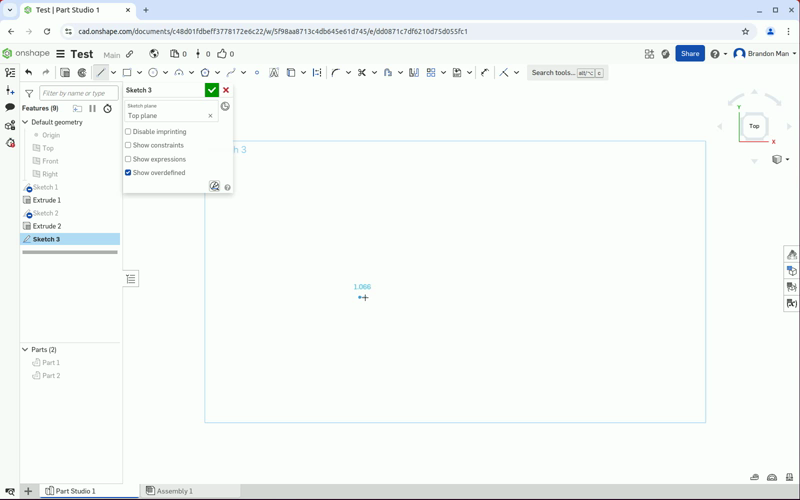
scroll(6)
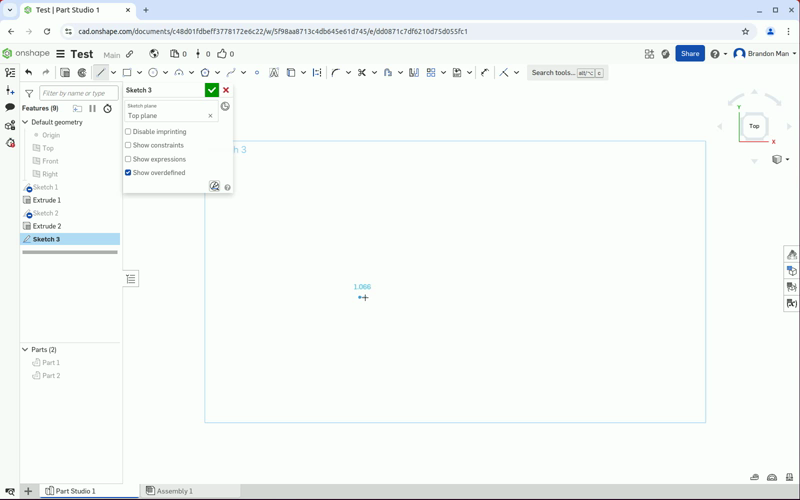
scroll(6)
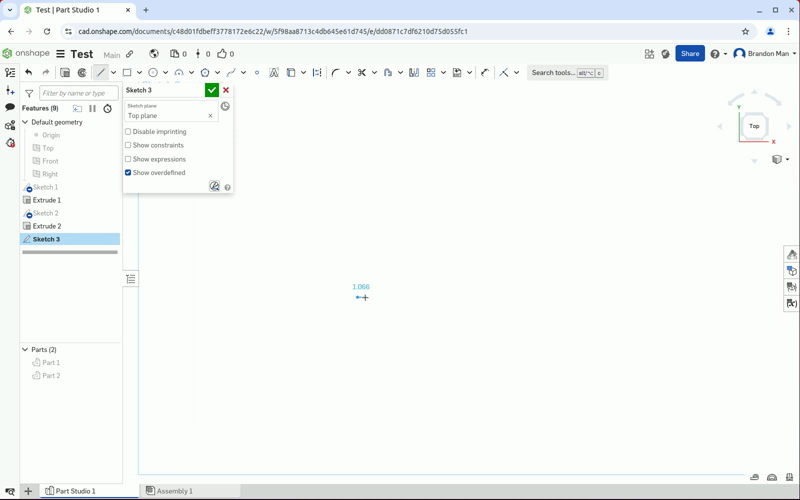
scroll(6)
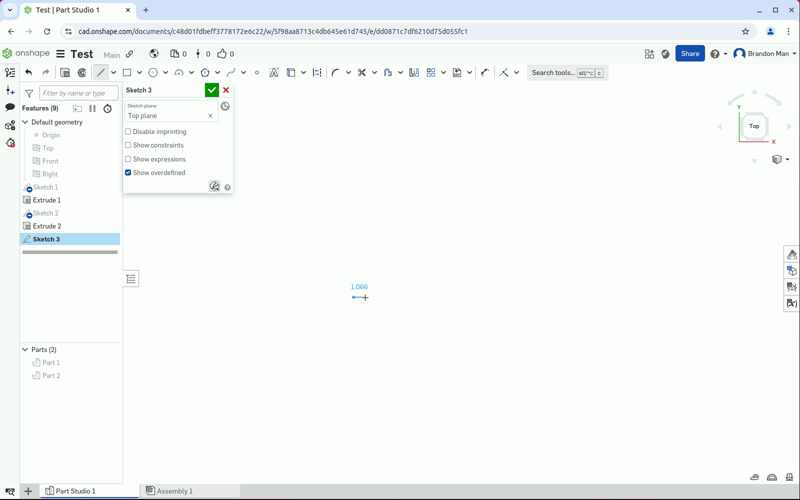
scroll(6)
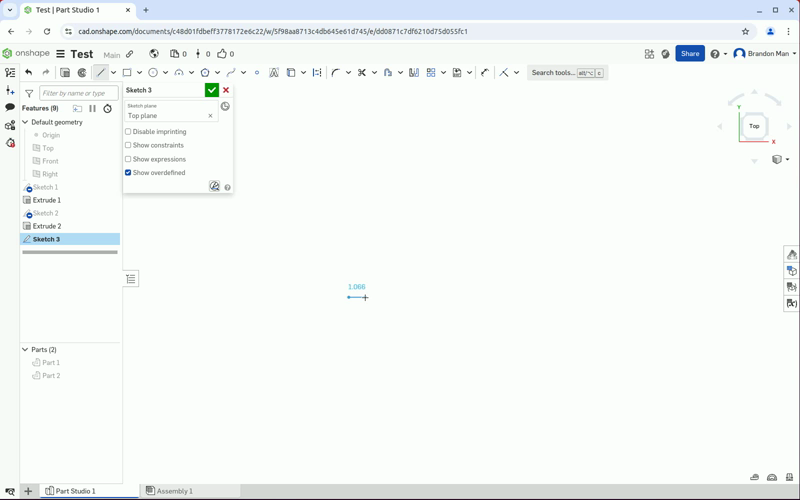
scroll(6)
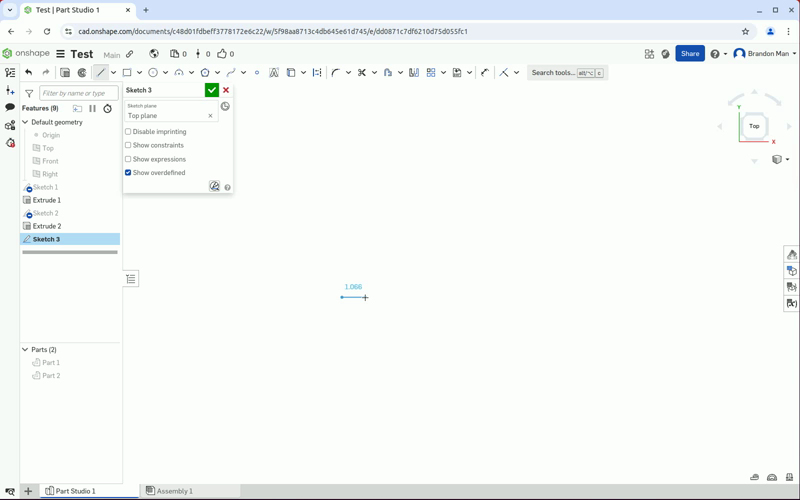
scroll(6)
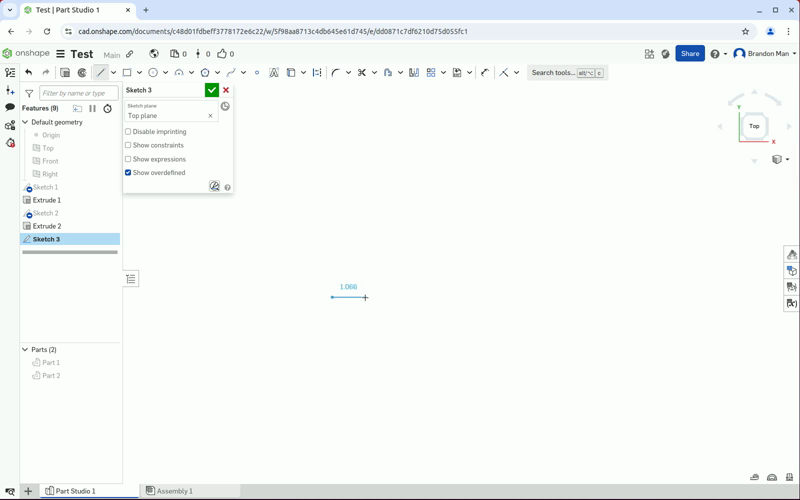
scroll(6)
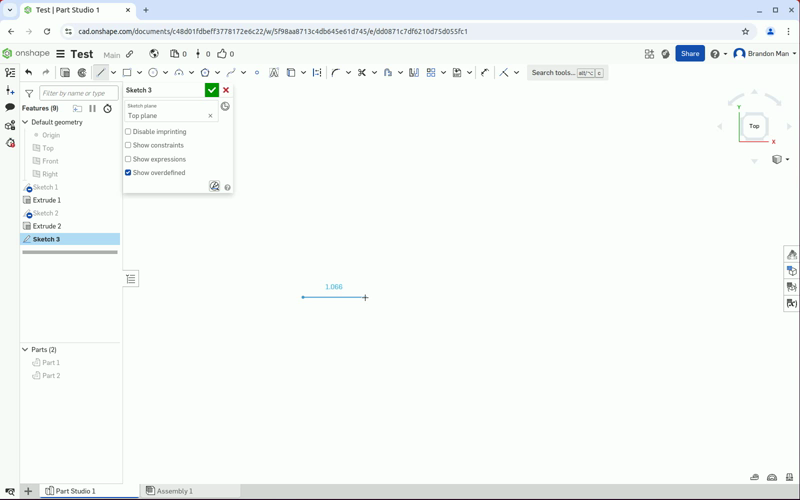
click(365, 297)
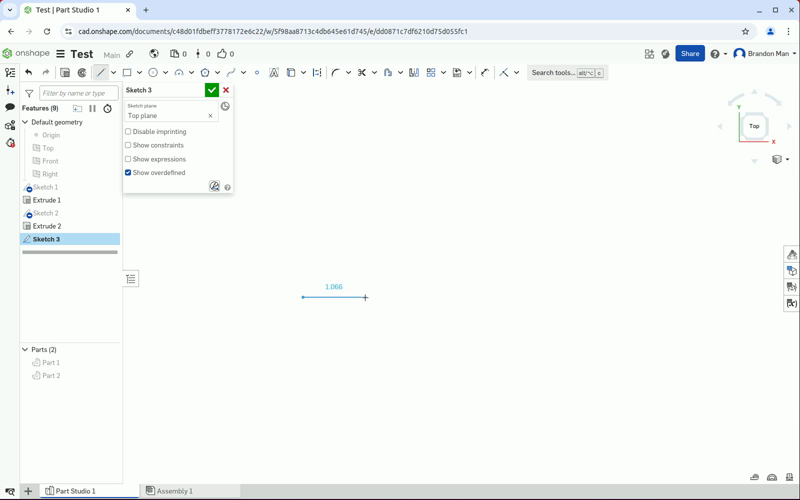
scroll(-6)
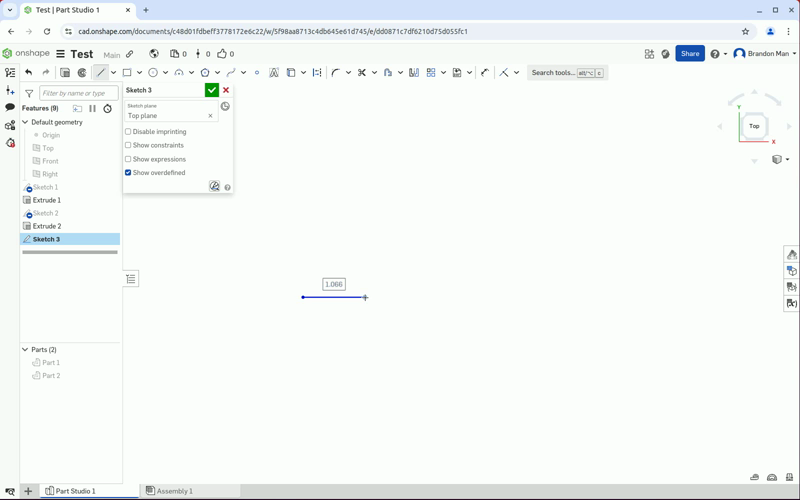
scroll(-6)
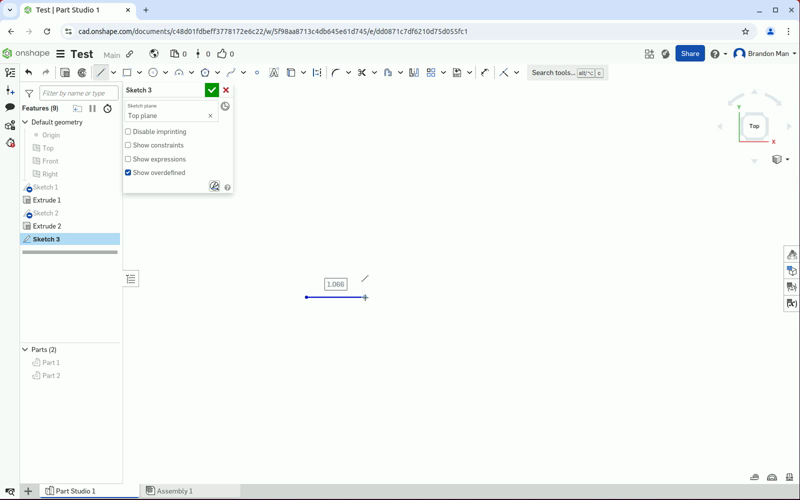
scroll(-6)
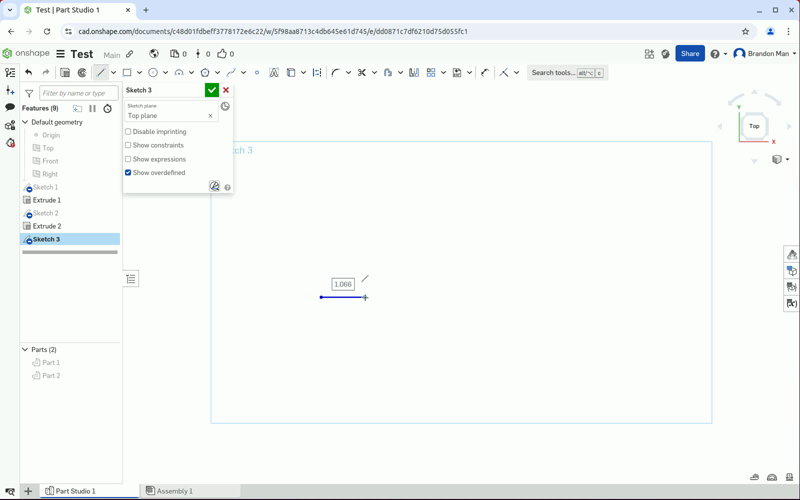
scroll(-6)
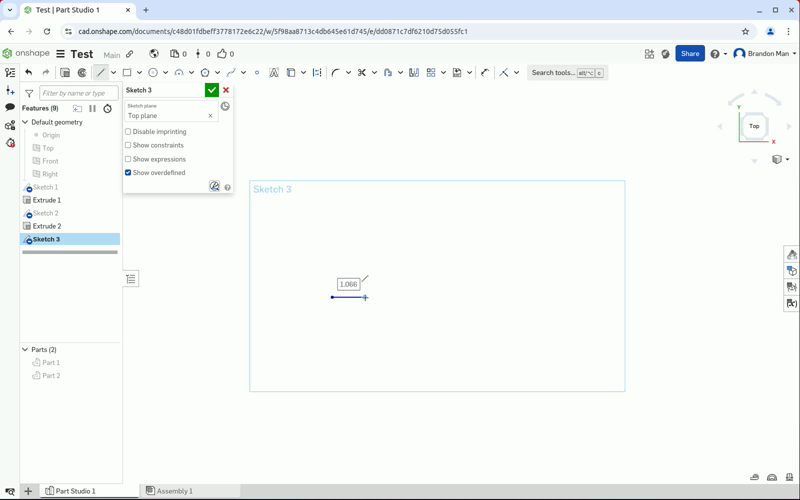
scroll(-6)
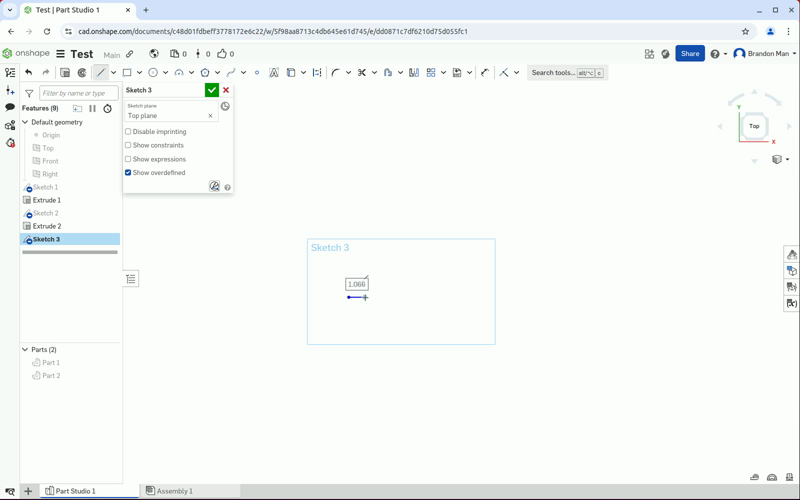
scroll(-6)
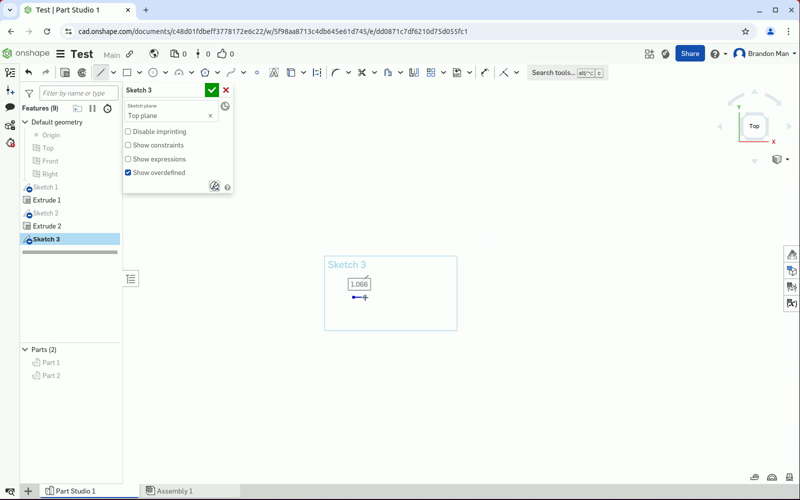
scroll(-6)
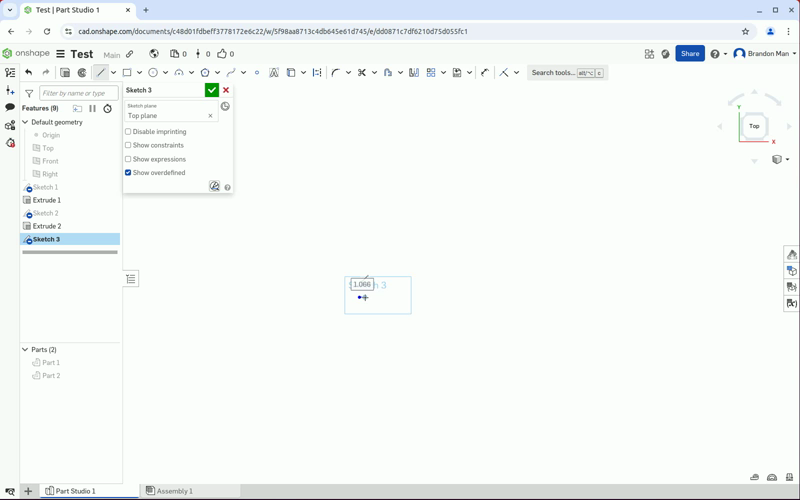
key_up(shift)
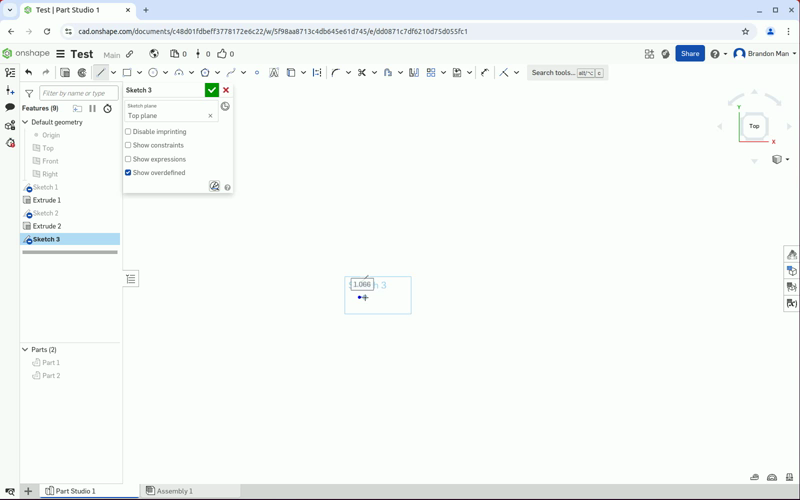
key_down(shift)
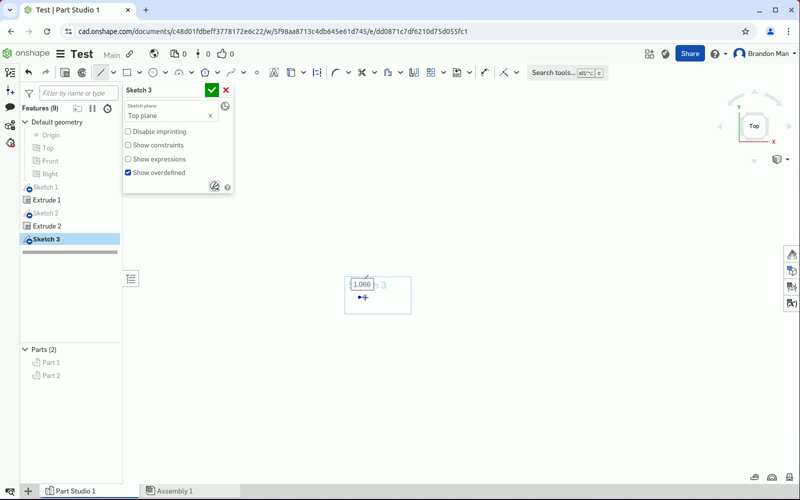
mouse_move(395, 297)
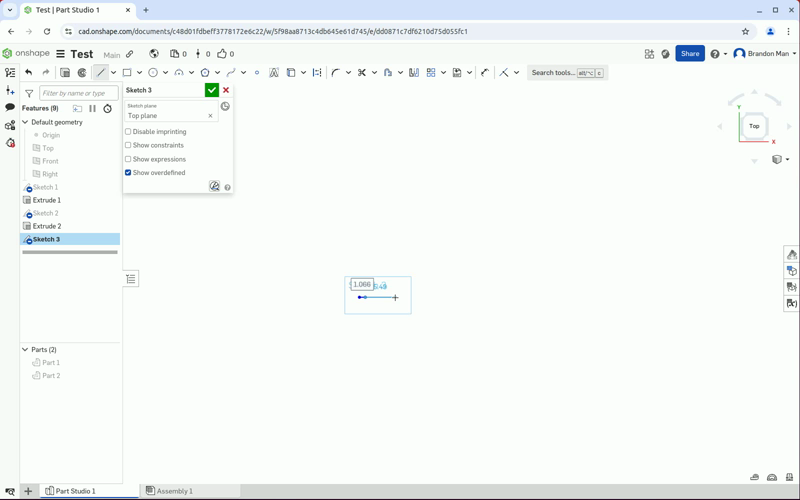
mouse_move(365, 282)
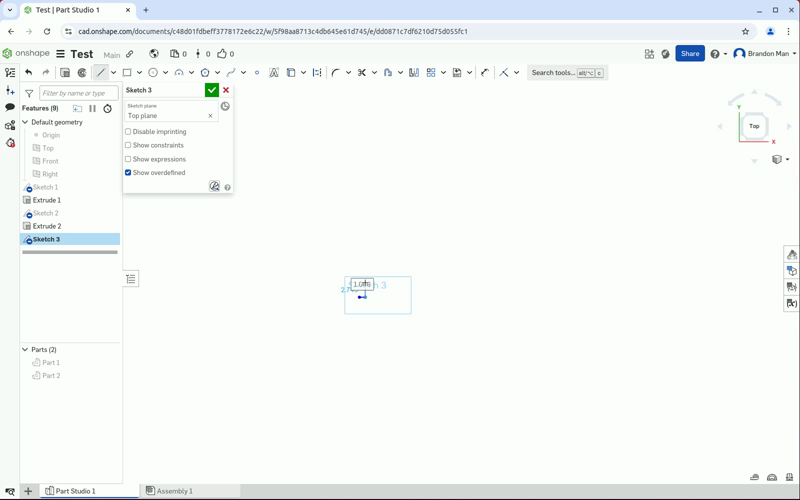
click(365, 282)
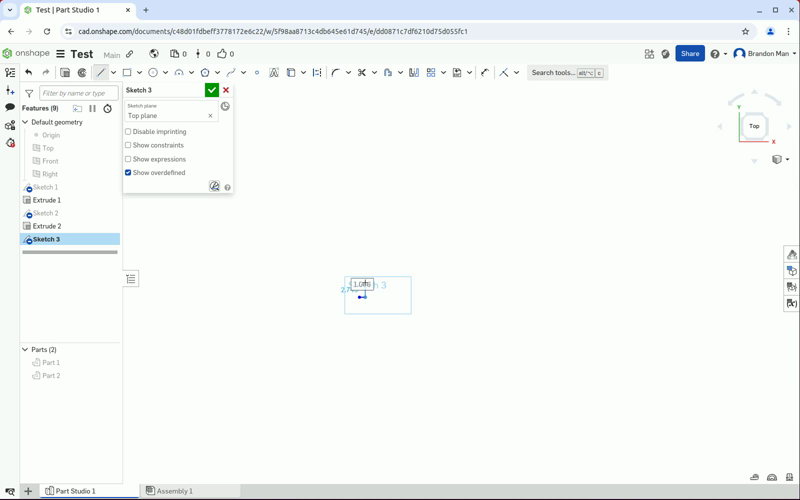
key_up(shift)
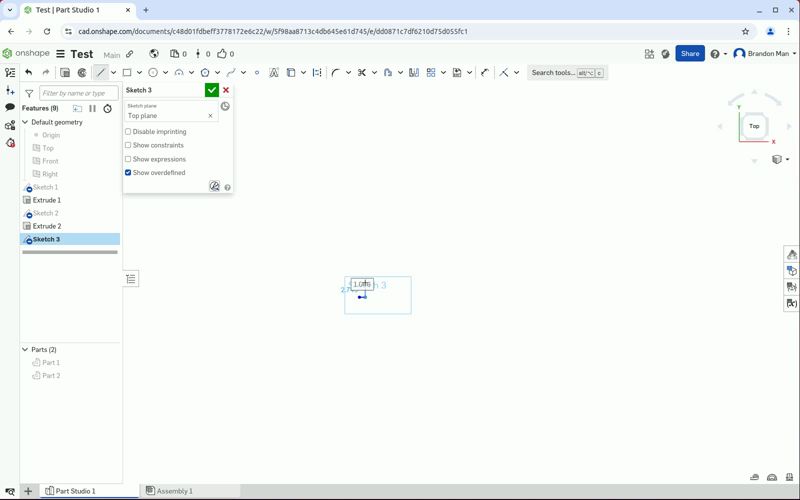
mouse_move(395, 282)
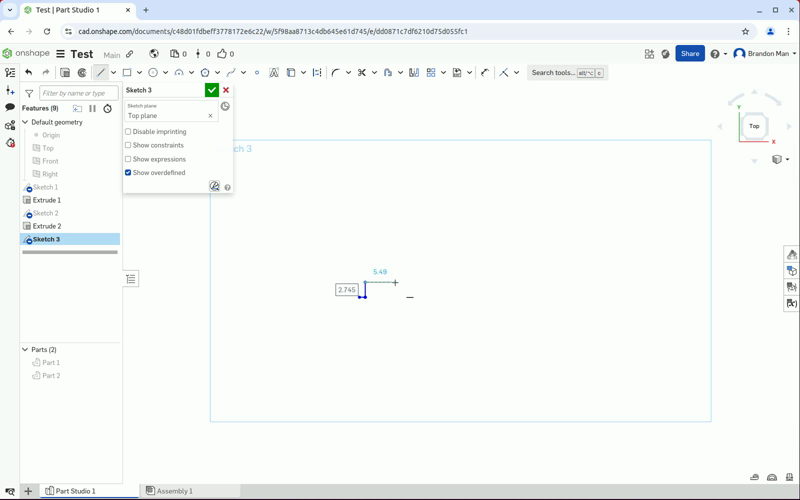
key_down(shift)
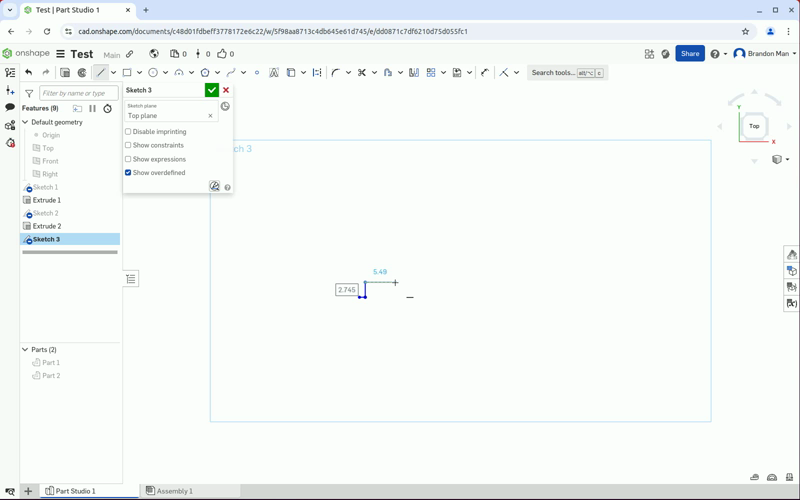
mouse_move(359, 297)
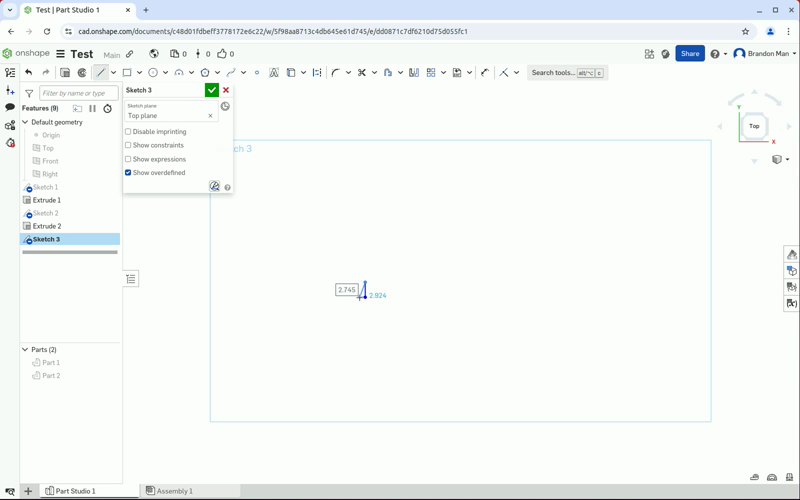
key_up(shift)
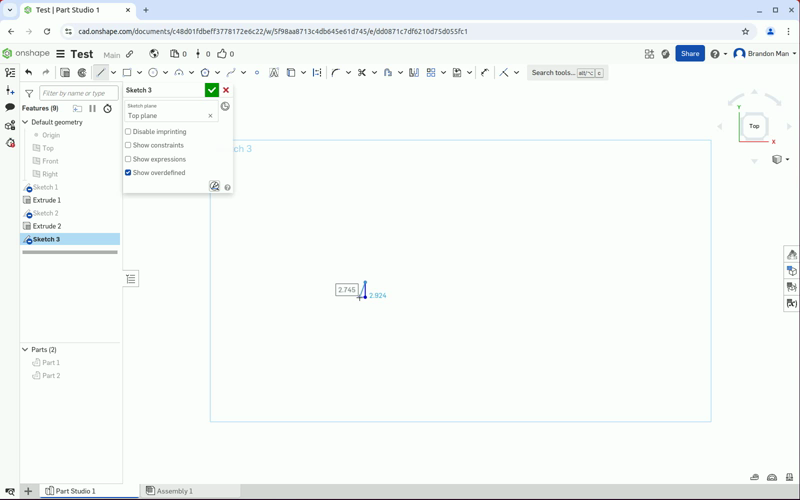
click(359, 297)
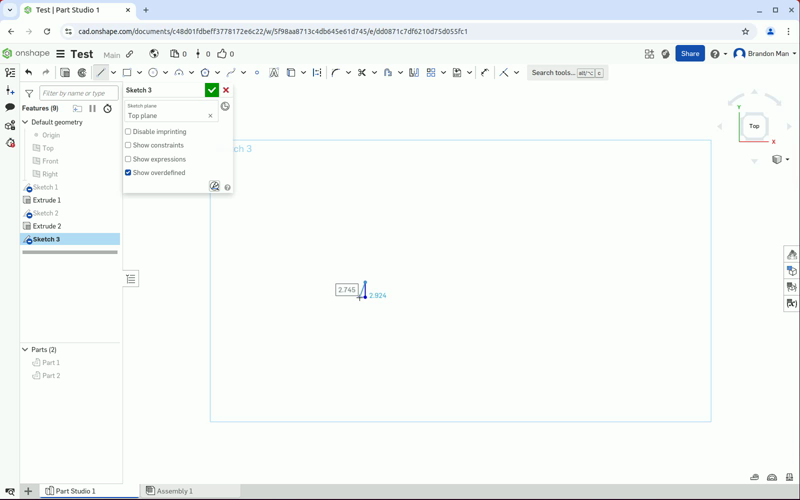
key(esc)
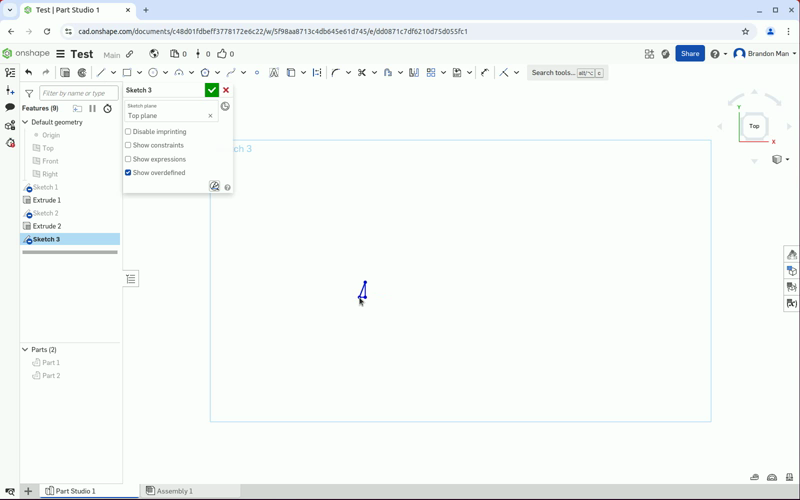
mouse_move(362, 291)
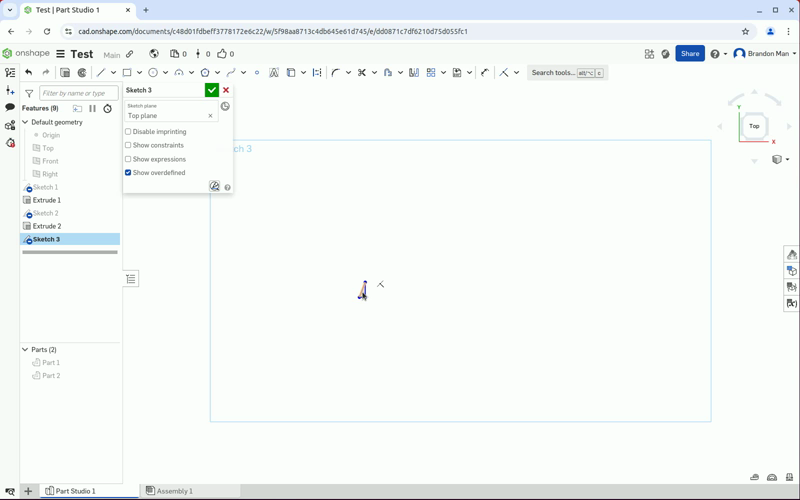
scroll(6)
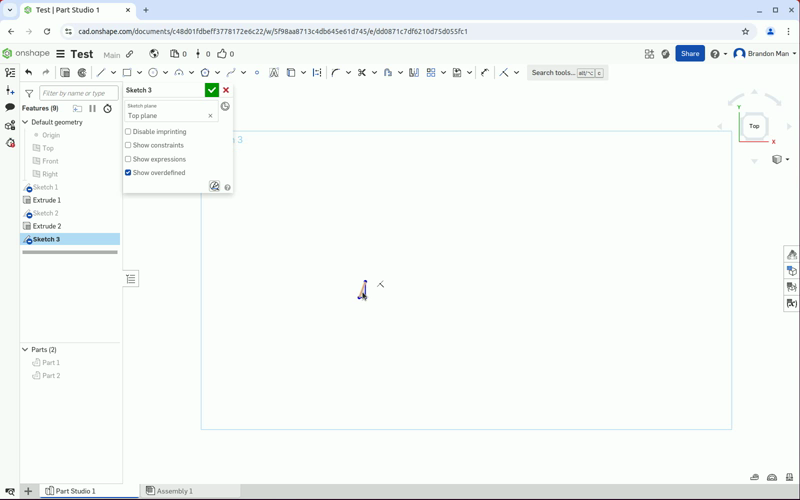
scroll(6)
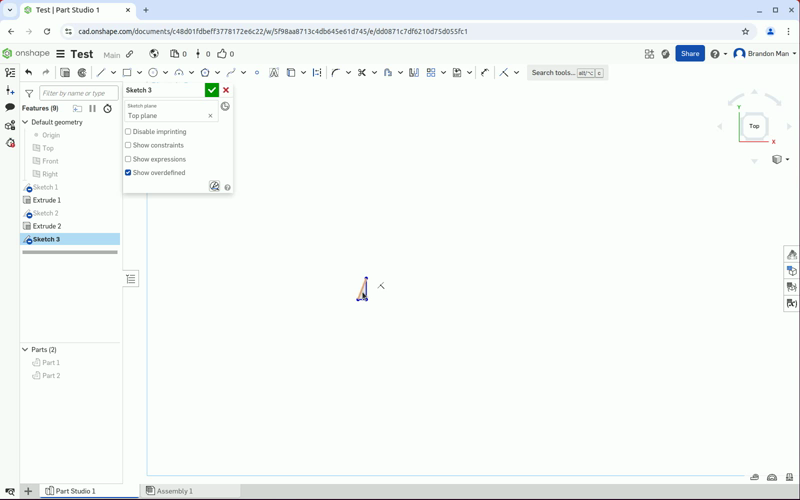
scroll(6)
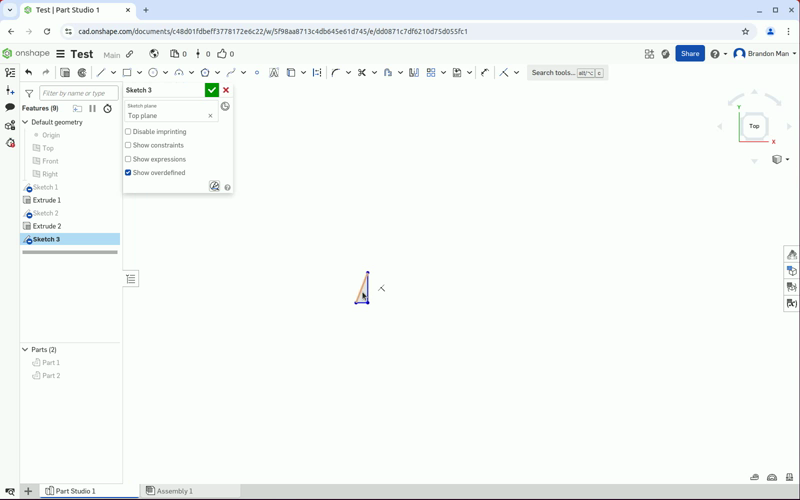
scroll(6)
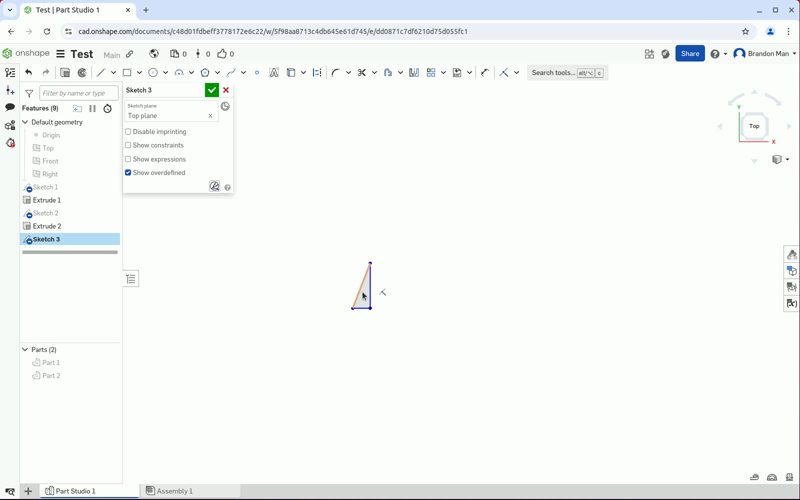
scroll(6)
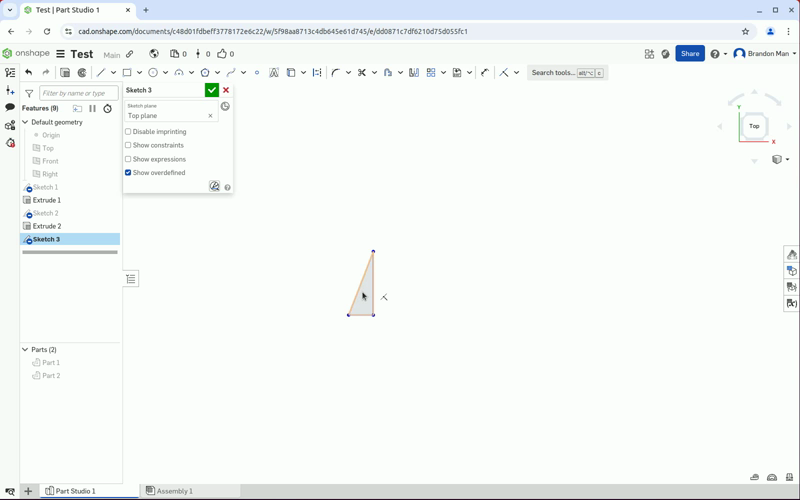
scroll(6)
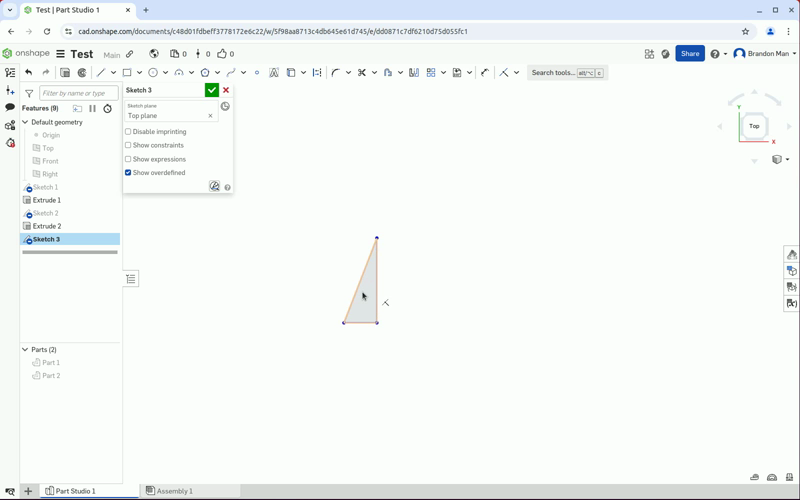
scroll(6)
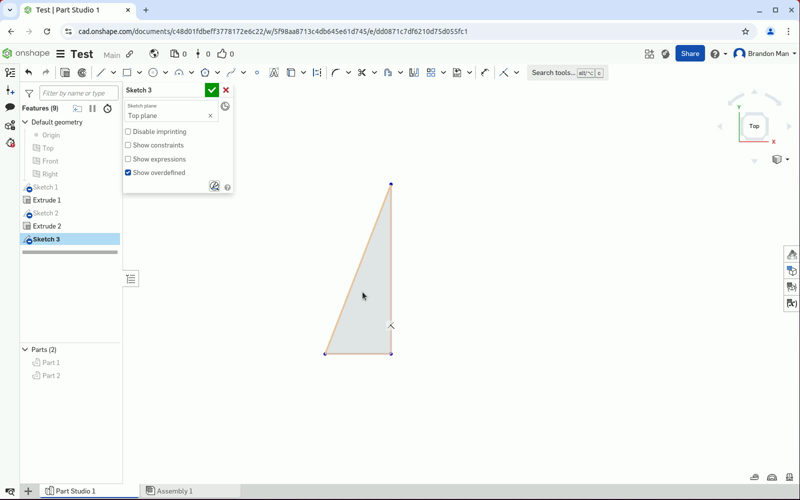
click(362, 291)
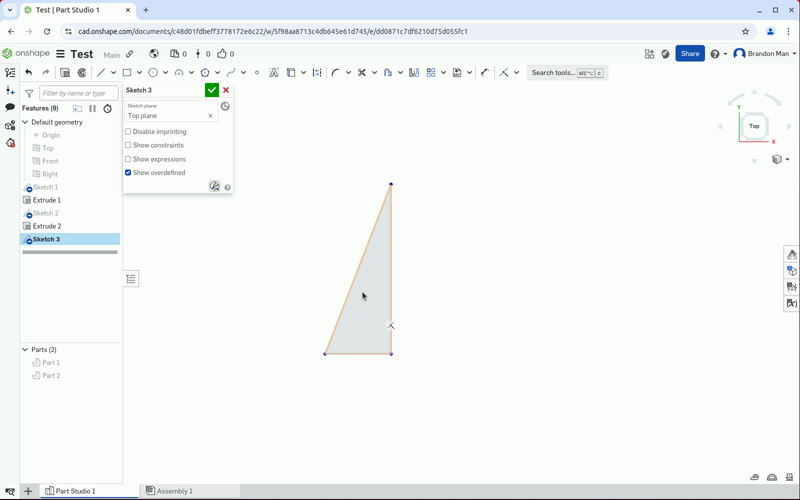
scroll(-6)
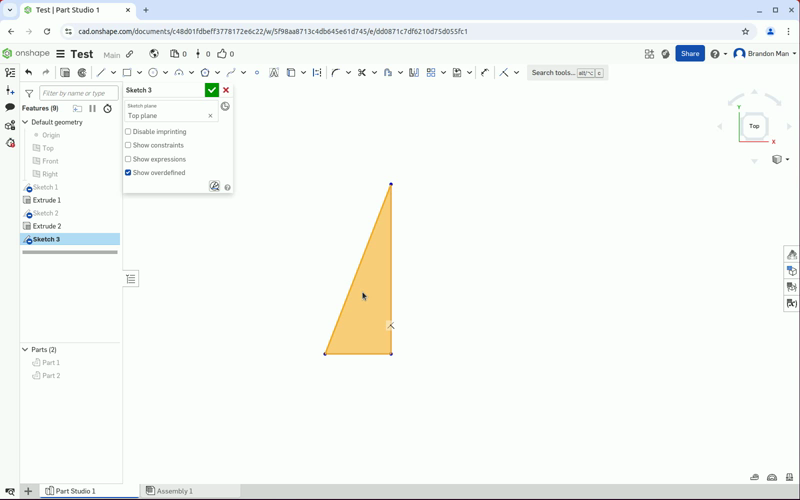
scroll(-6)
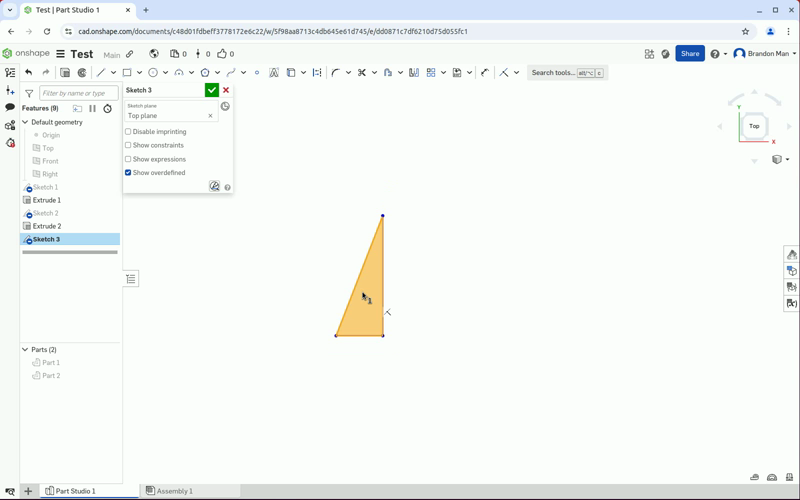
scroll(-6)
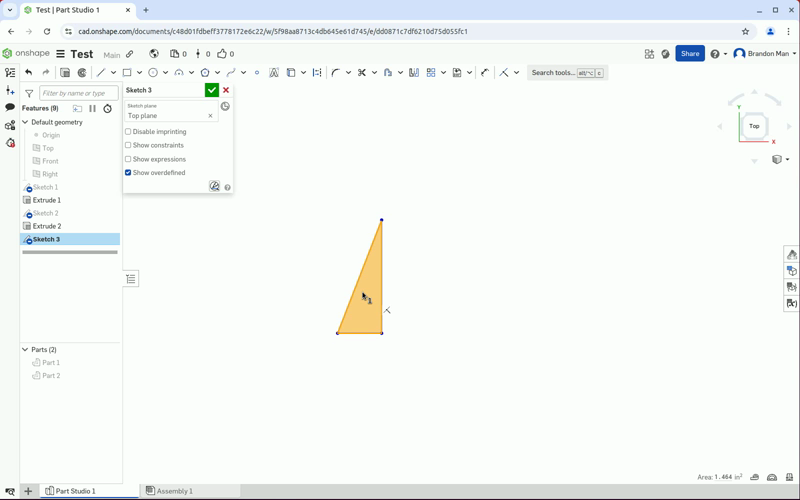
scroll(-6)
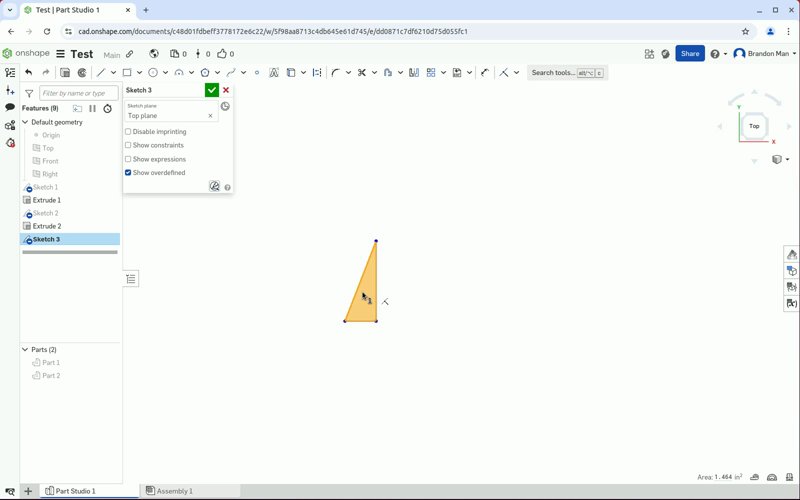
scroll(-6)
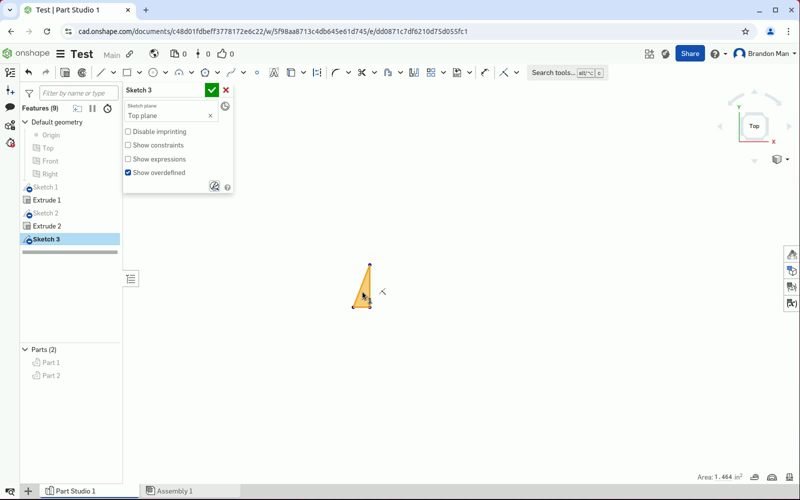
scroll(-6)
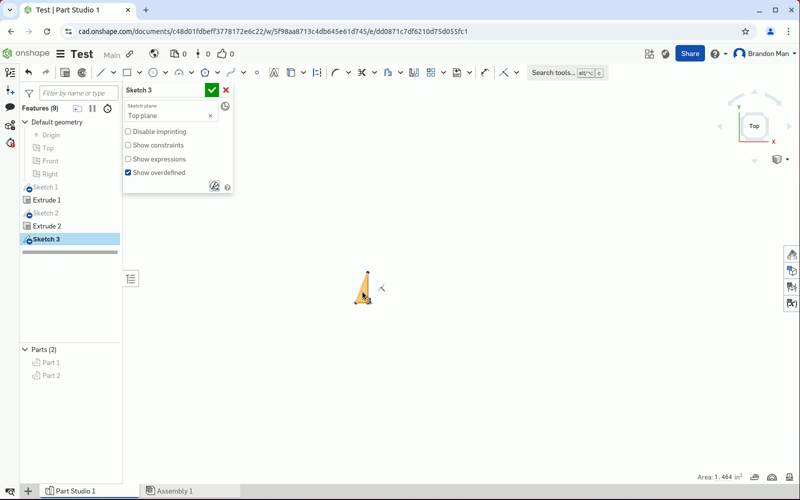
scroll(-6)
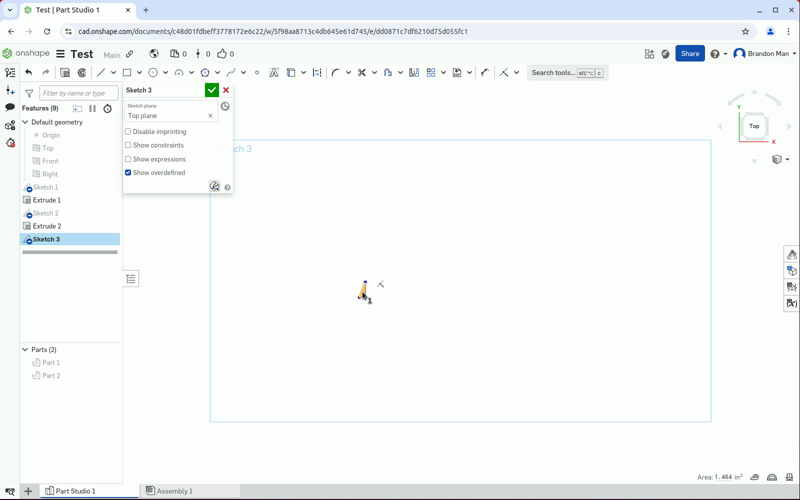
mouse_move(73, 352)
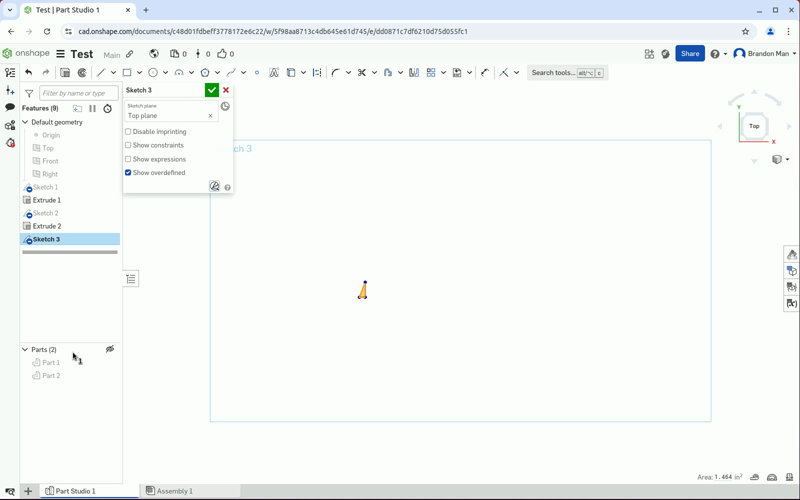
key(shift+y)
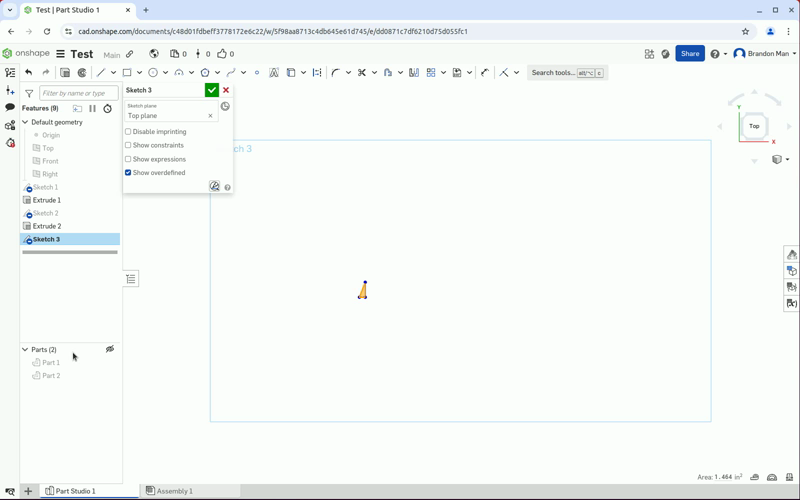
key(shift+e)
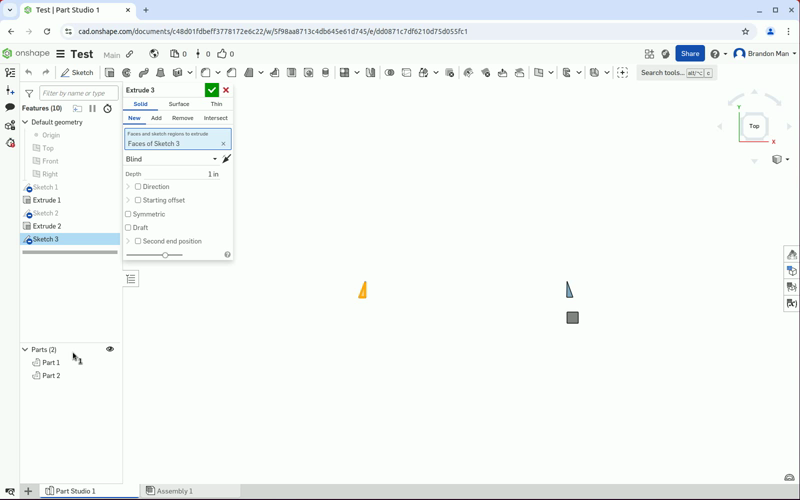
mouse_move(143, 106)
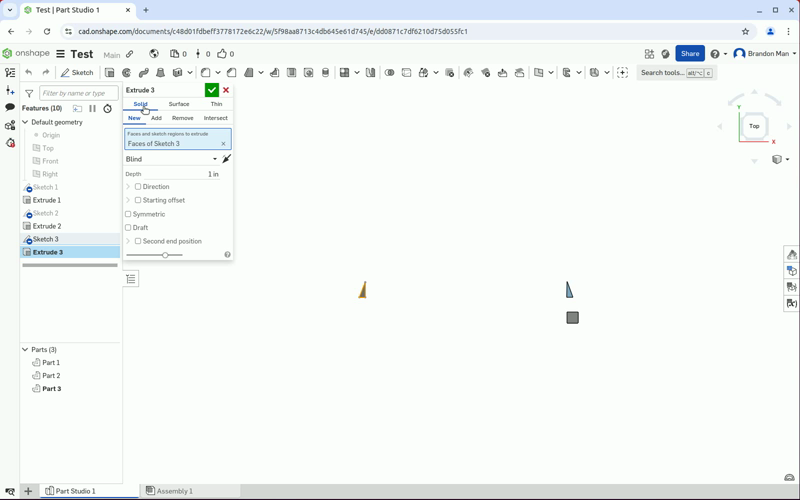
click(143, 106)
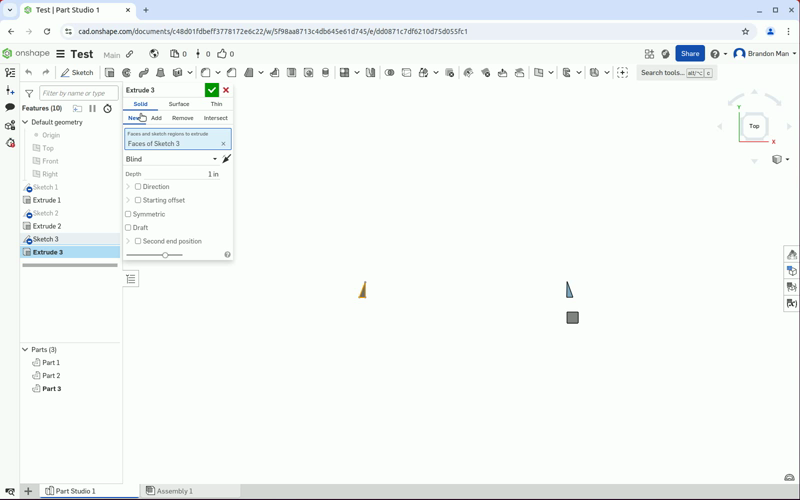
mouse_move(137, 120)
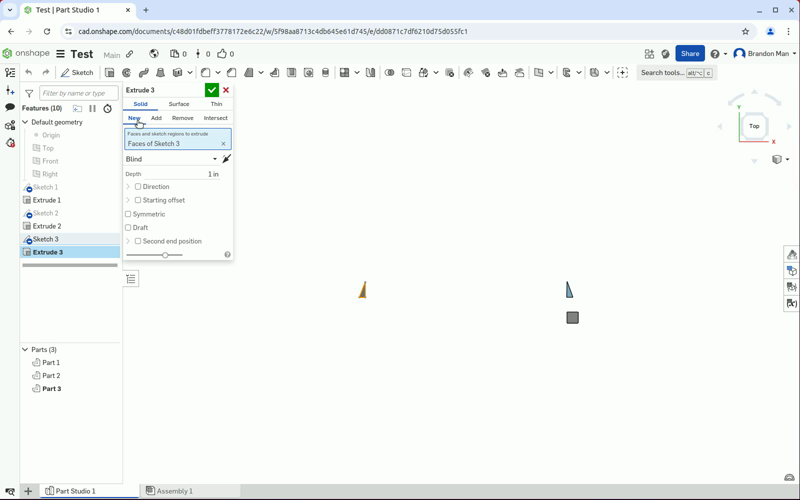
click(137, 120)
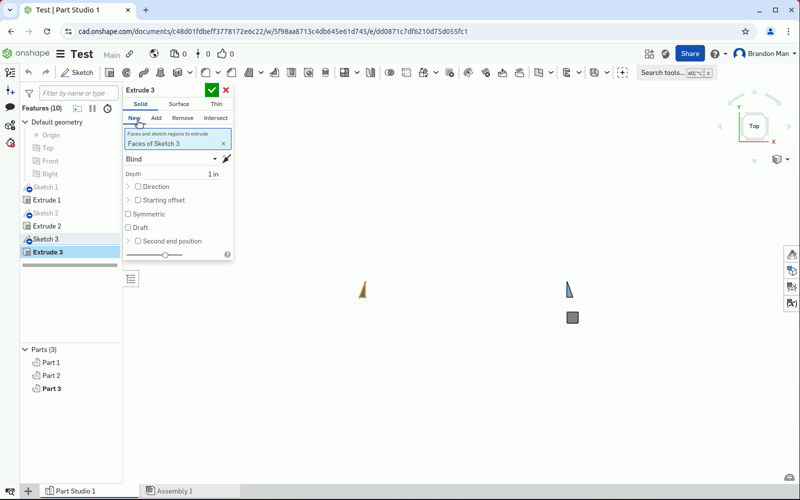
key(tab, 4)
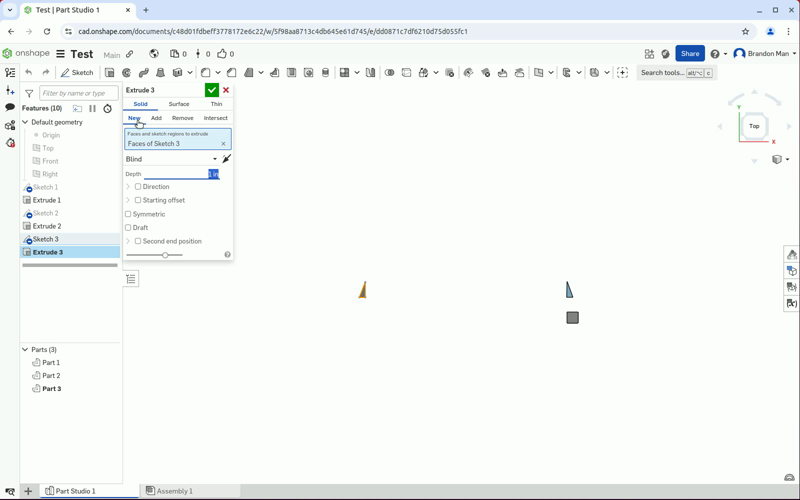
text(23.108)
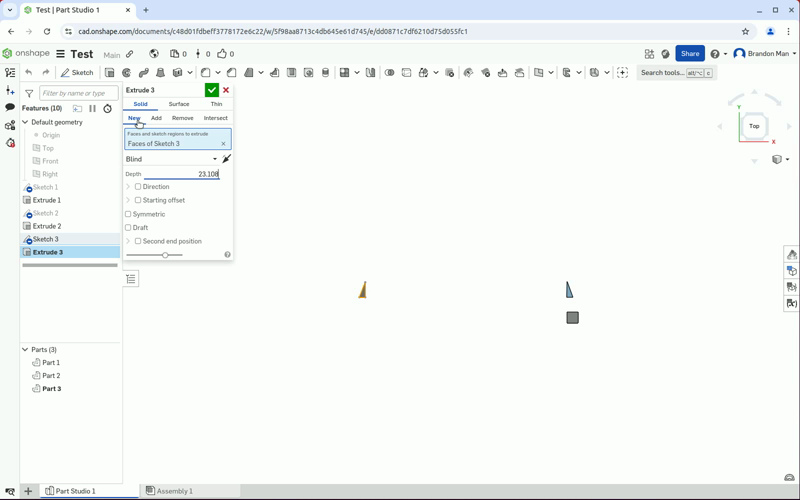
key(enter)
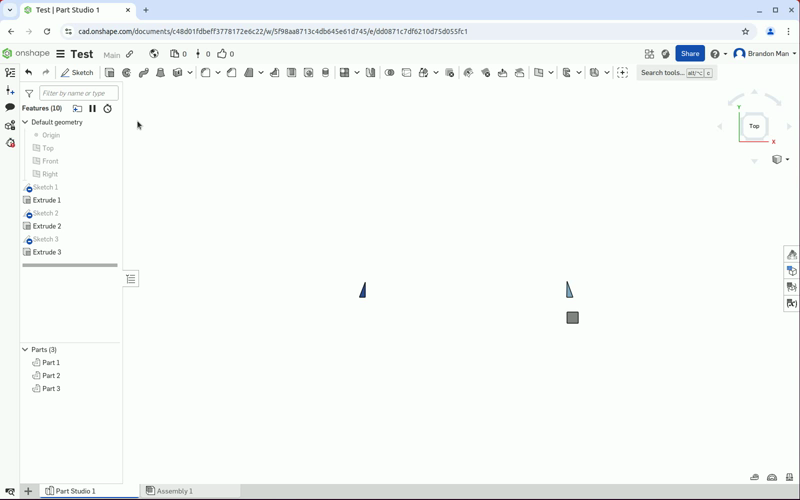
key(shift+h)
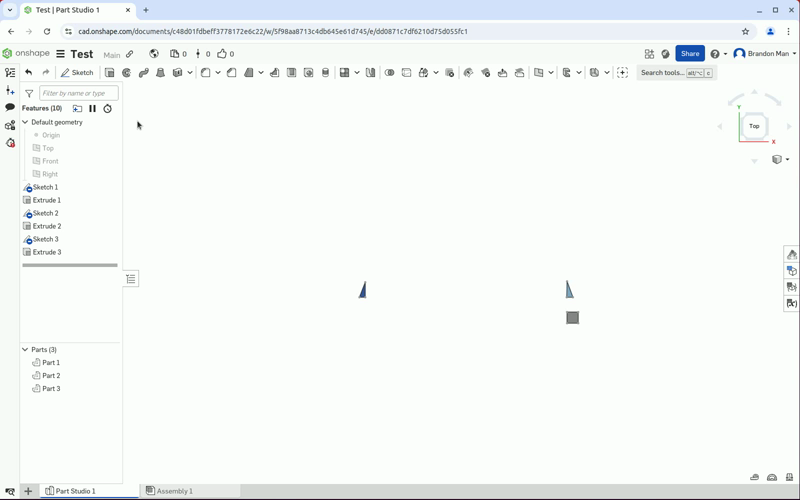
key(shift+h)
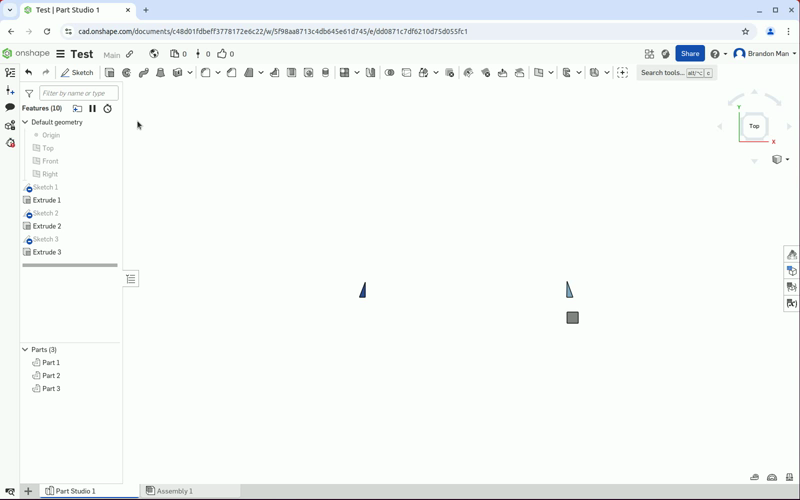
mouse_move(73, 189)
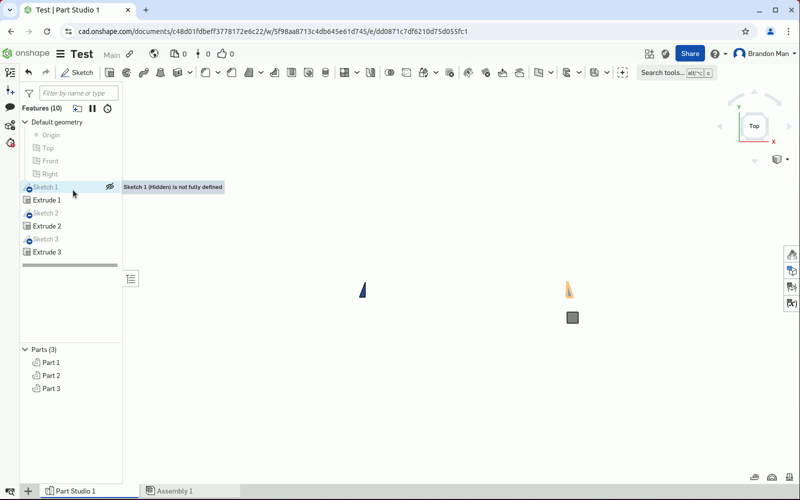
click(73, 189)
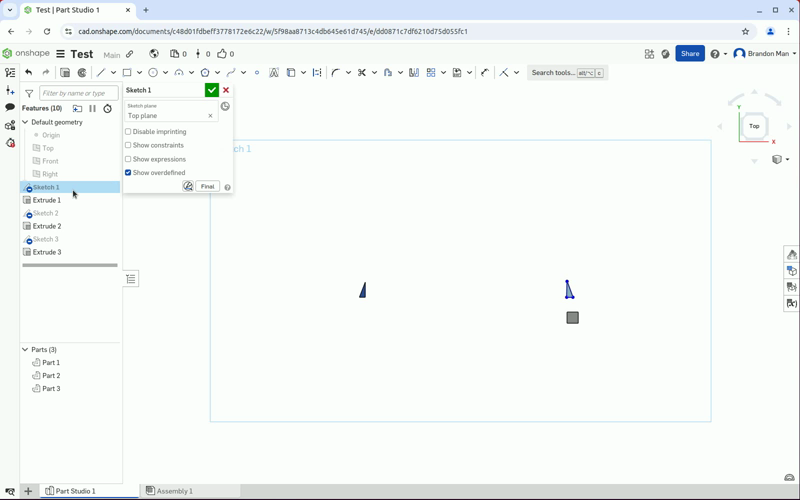
mouse_move(229, 92)
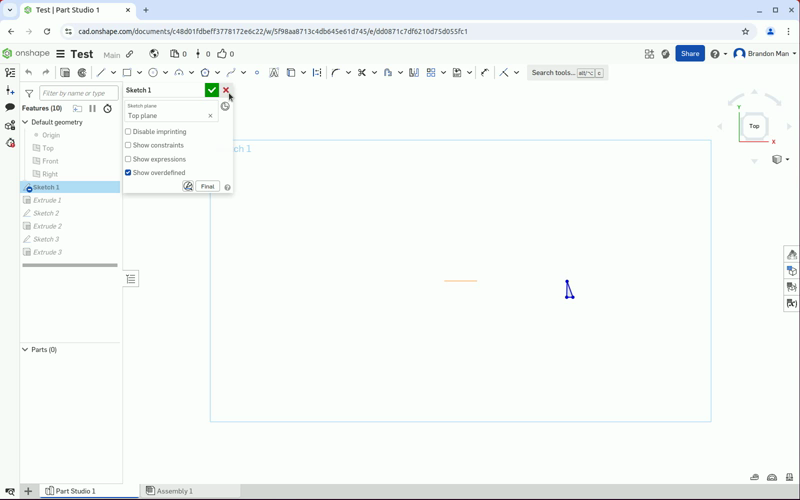
click(229, 92)
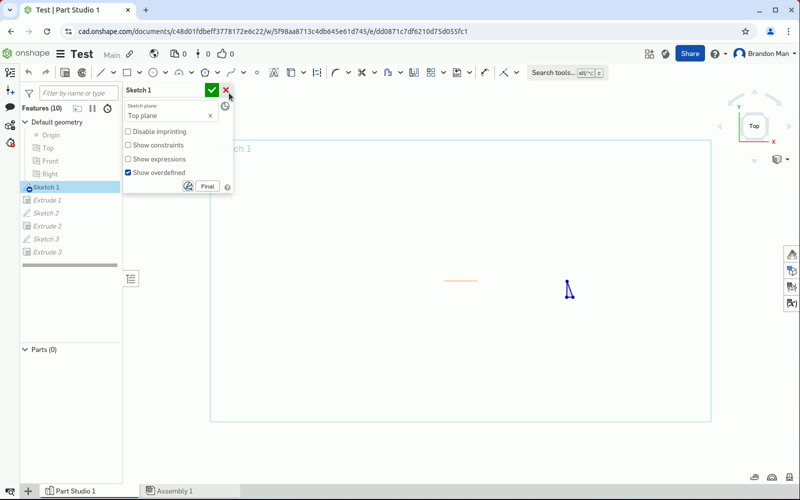
key(shift+s)
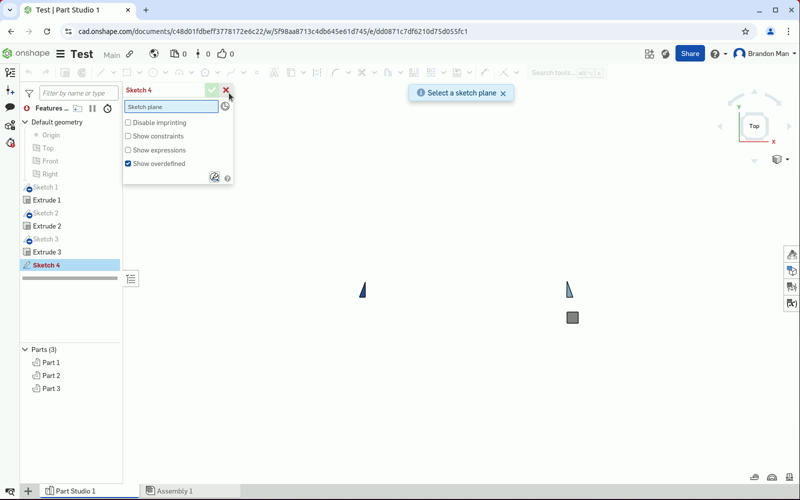
mouse_move(73, 150)
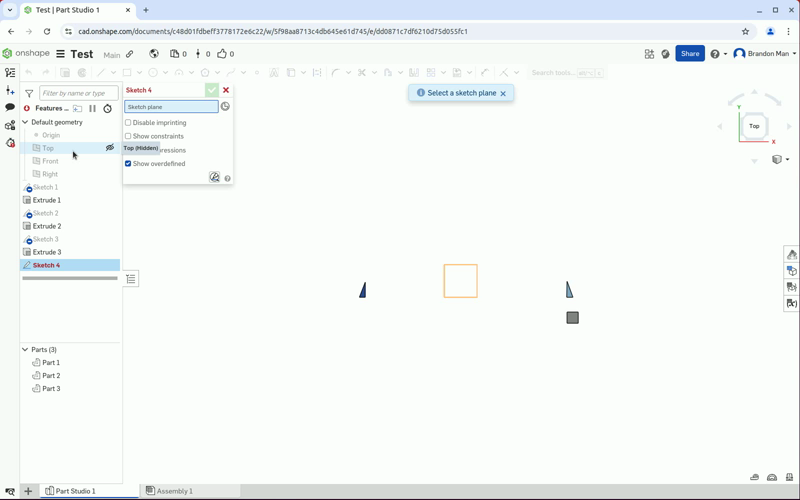
click(73, 150)
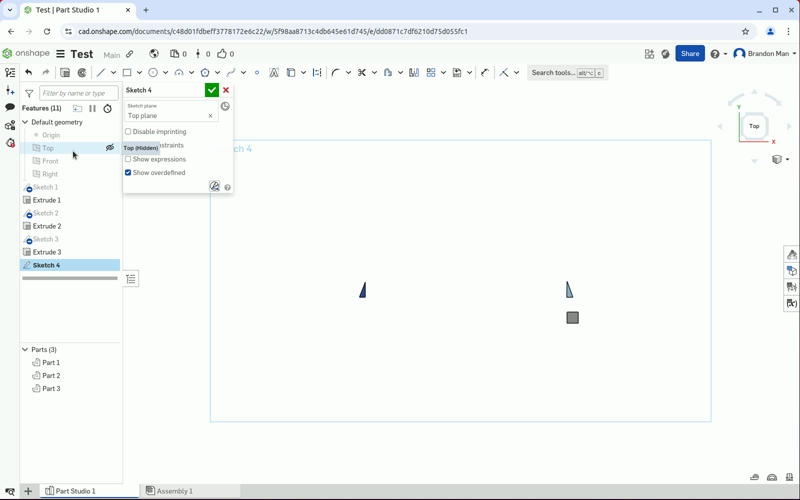
mouse_move(73, 352)
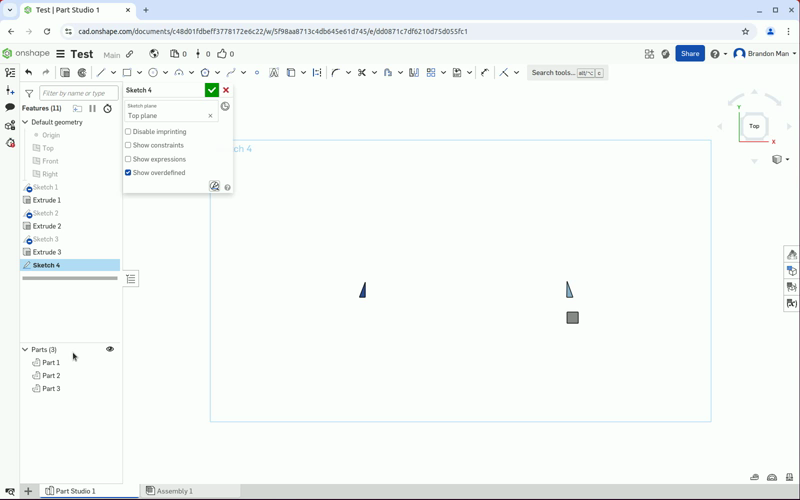
key(y)
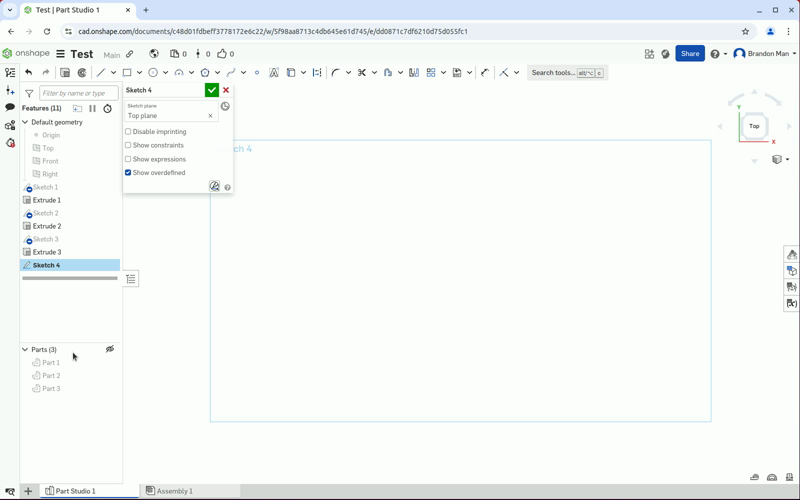
key(l)
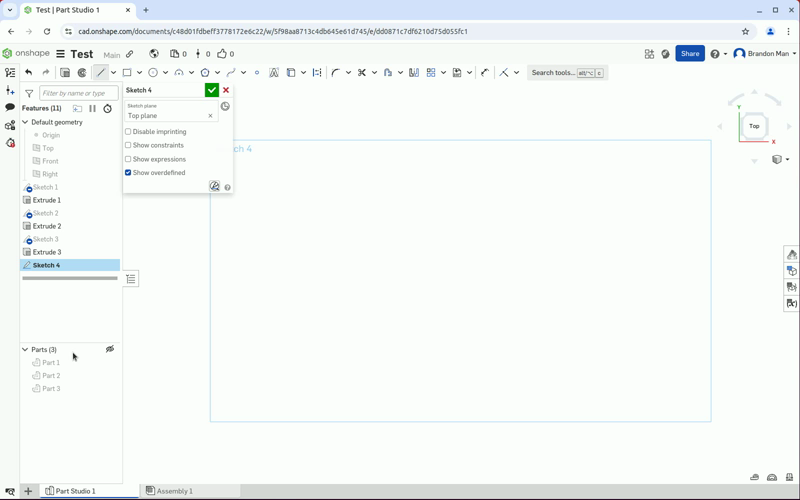
key_down(shift)
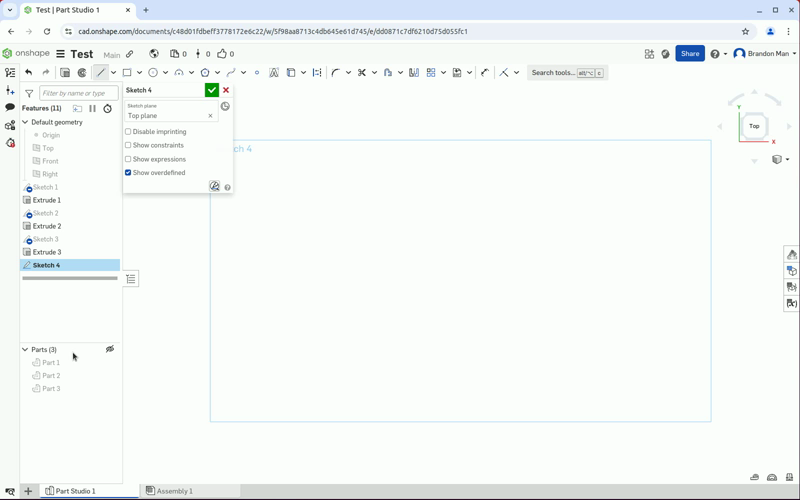
mouse_move(355, 321)
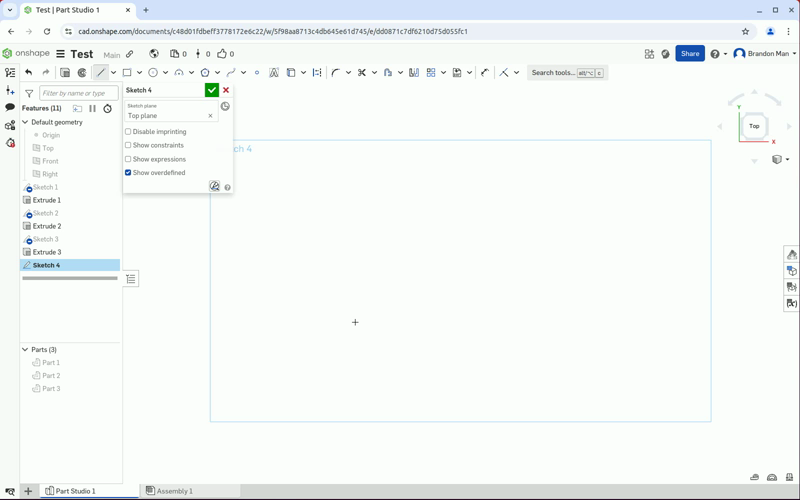
click(355, 321)
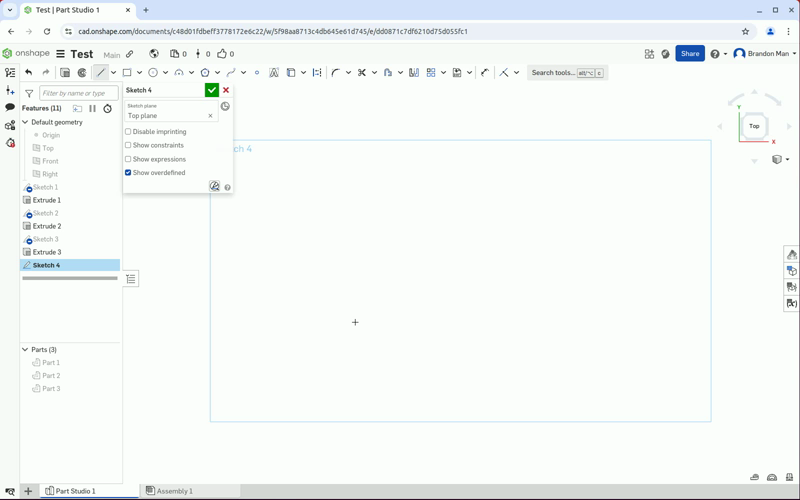
key_up(shift)
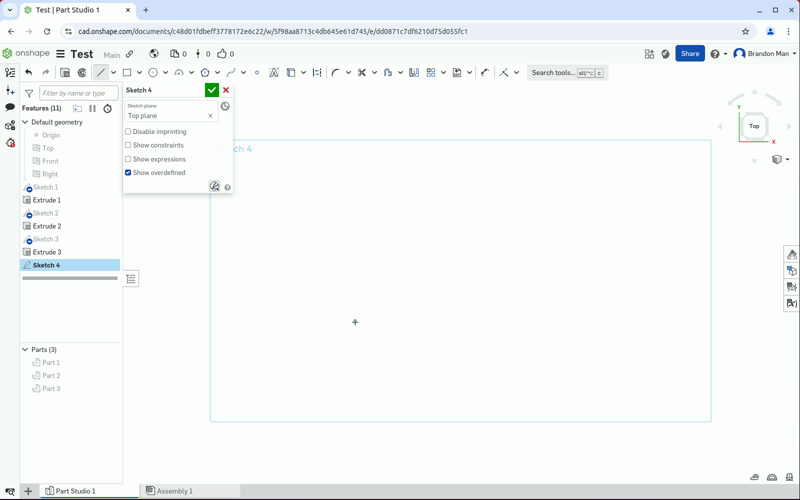
key_down(shift)
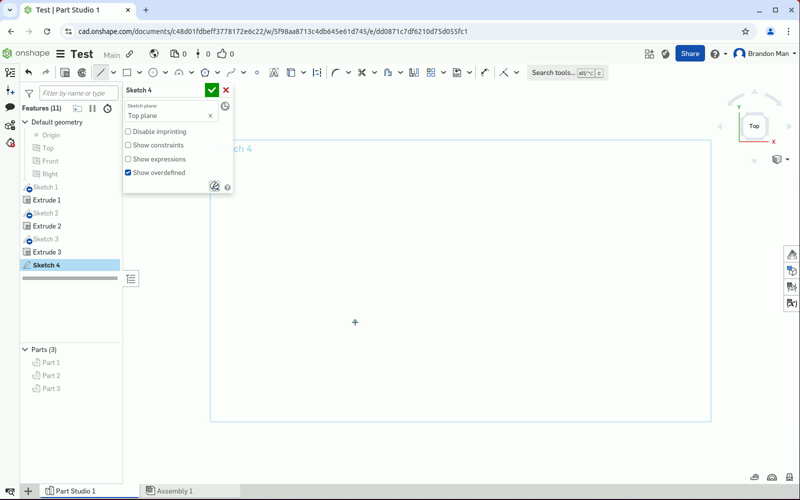
mouse_move(385, 321)
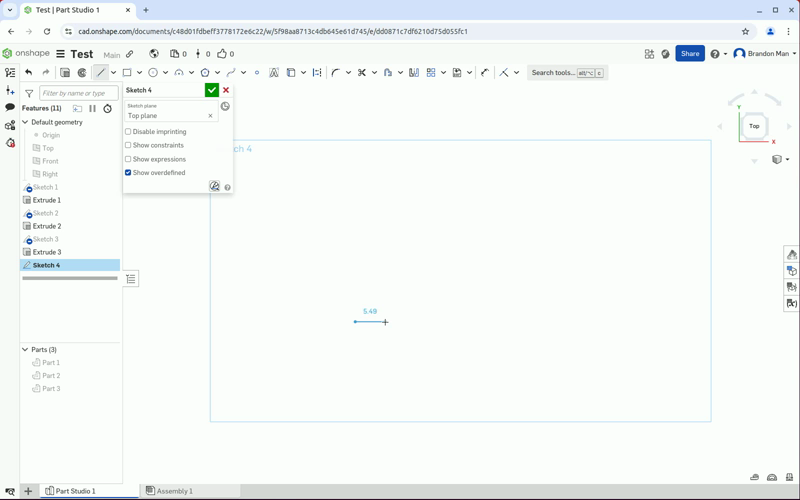
mouse_move(365, 321)
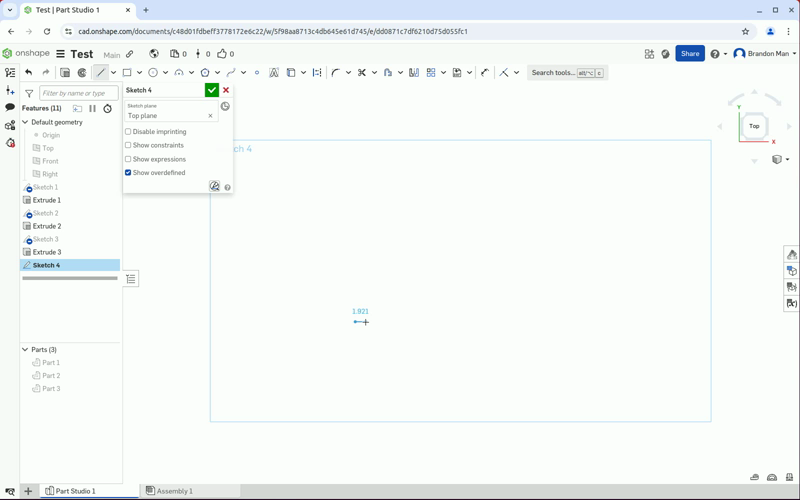
click(365, 321)
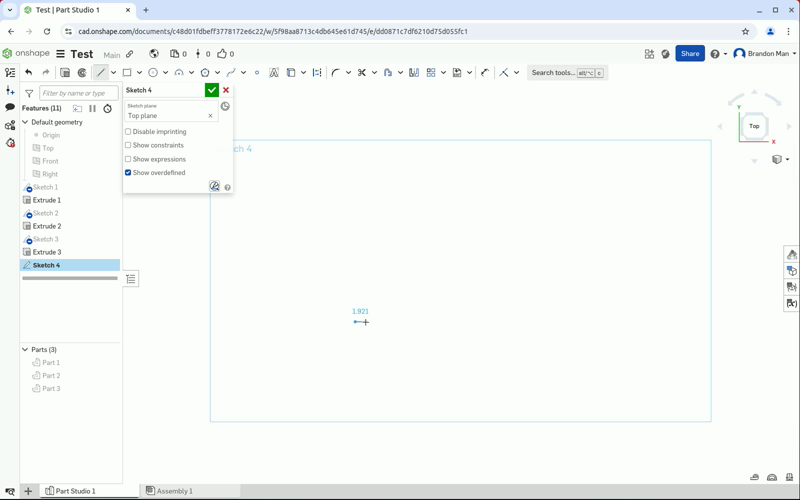
key_up(shift)
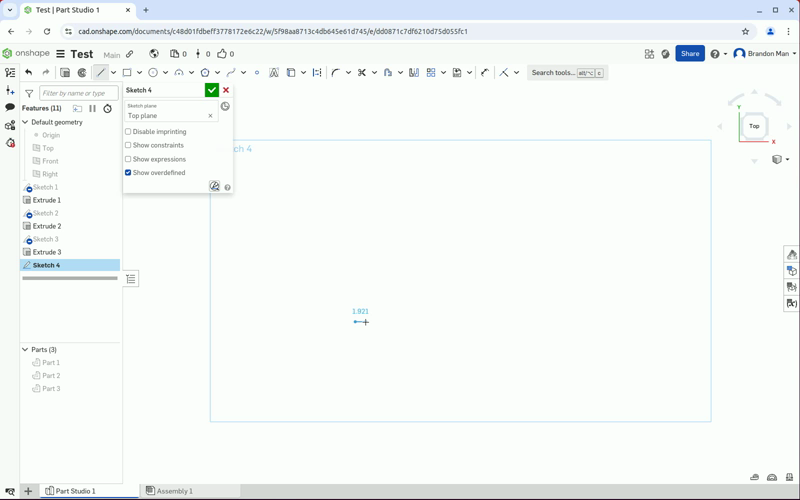
key_down(shift)
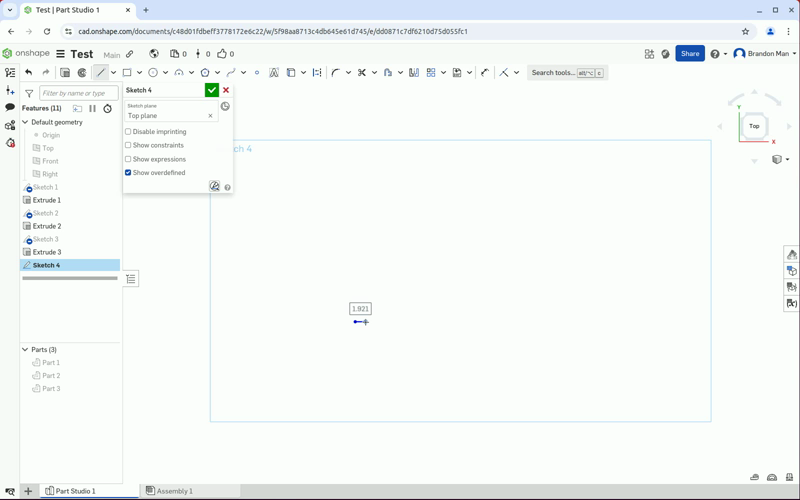
mouse_move(395, 321)
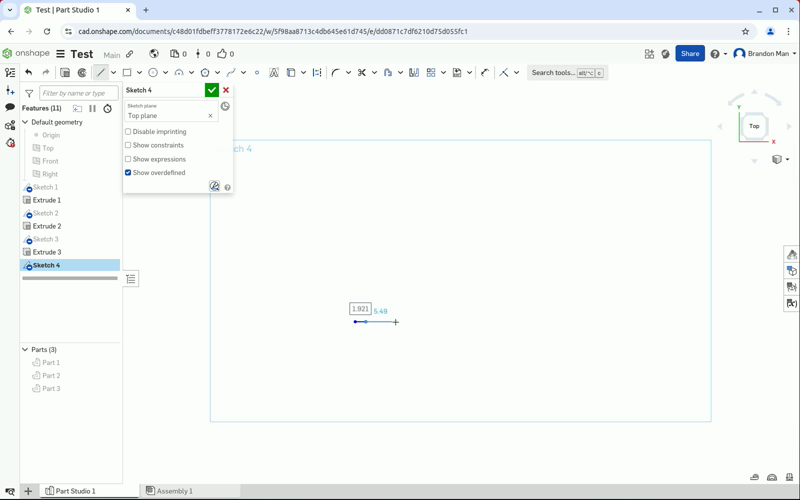
mouse_move(365, 311)
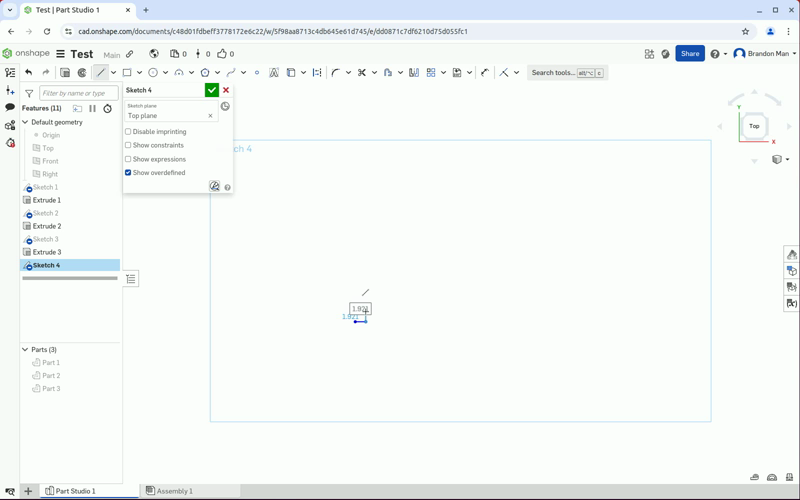
click(365, 311)
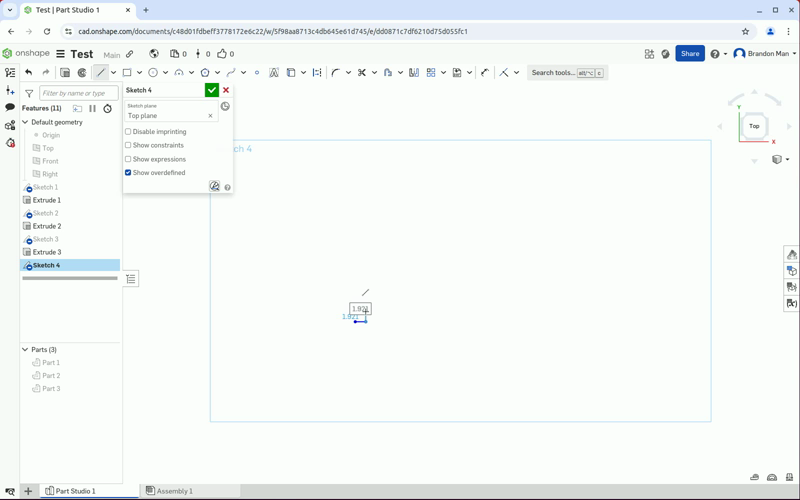
key_up(shift)
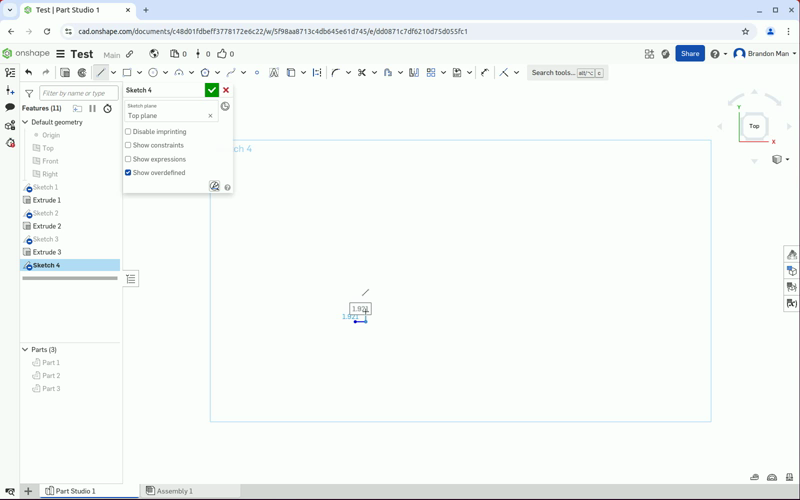
key_down(shift)
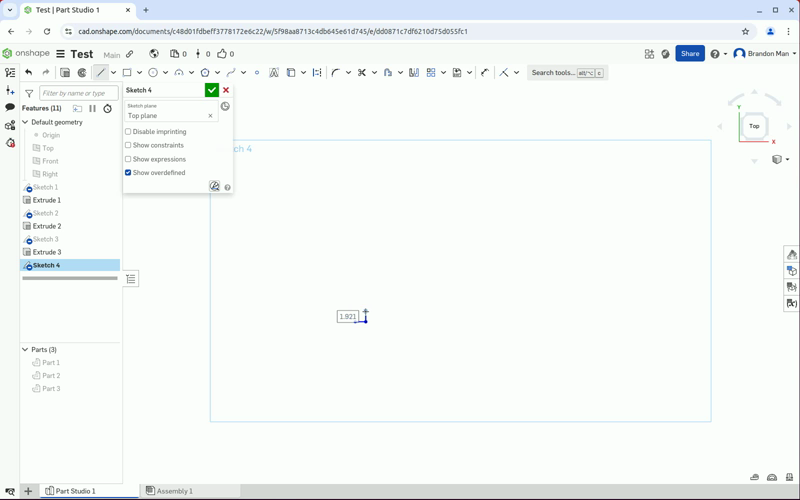
mouse_move(395, 311)
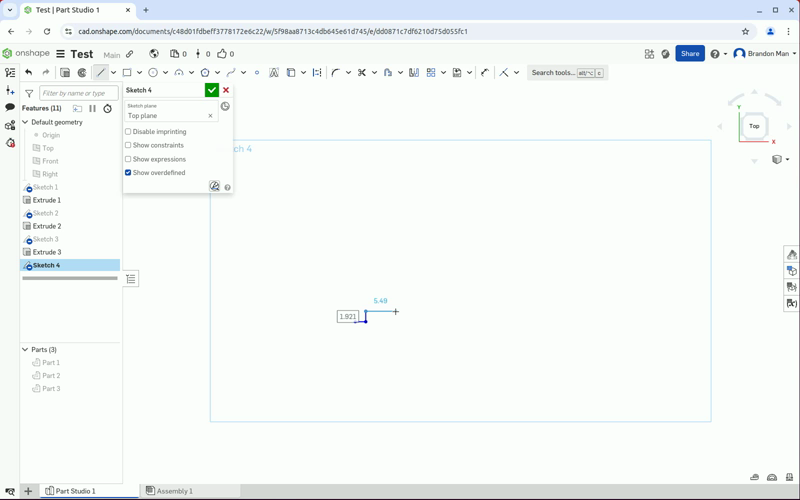
mouse_move(355, 311)
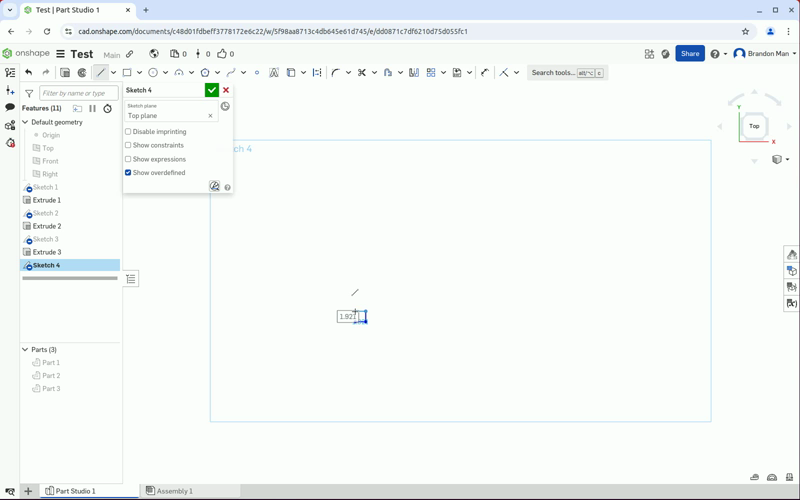
click(355, 311)
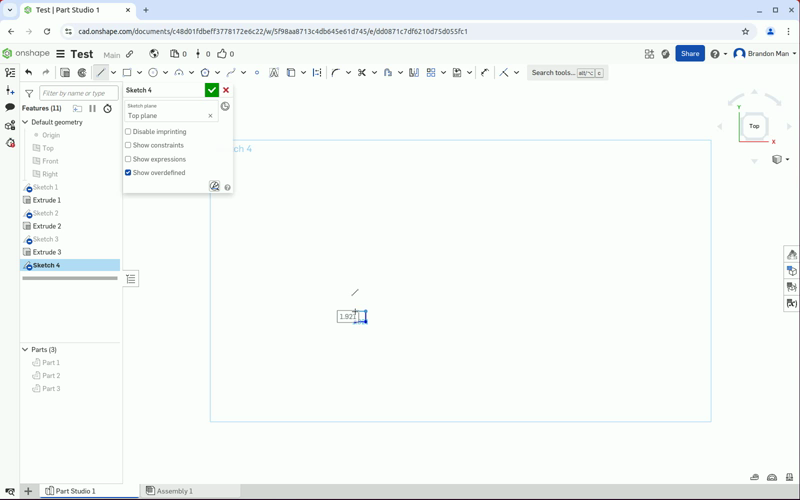
key_up(shift)
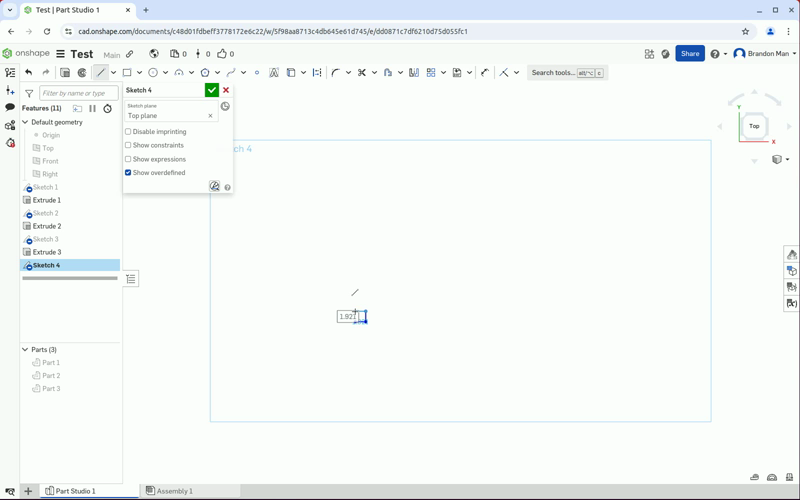
mouse_move(385, 311)
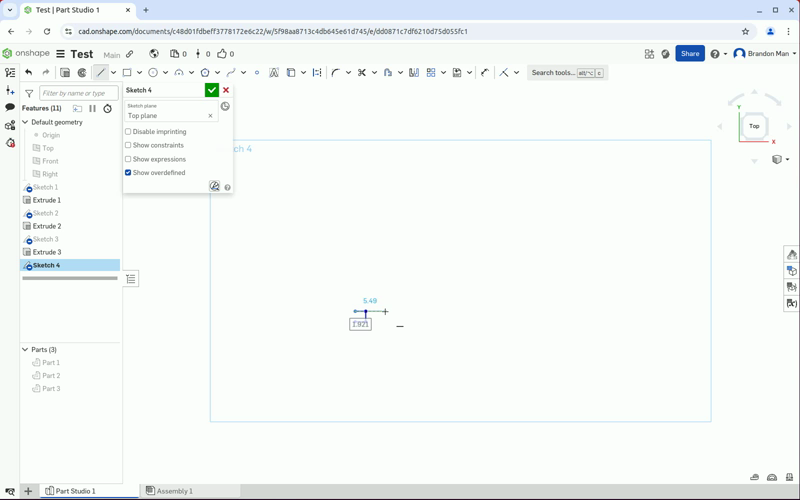
key_down(shift)
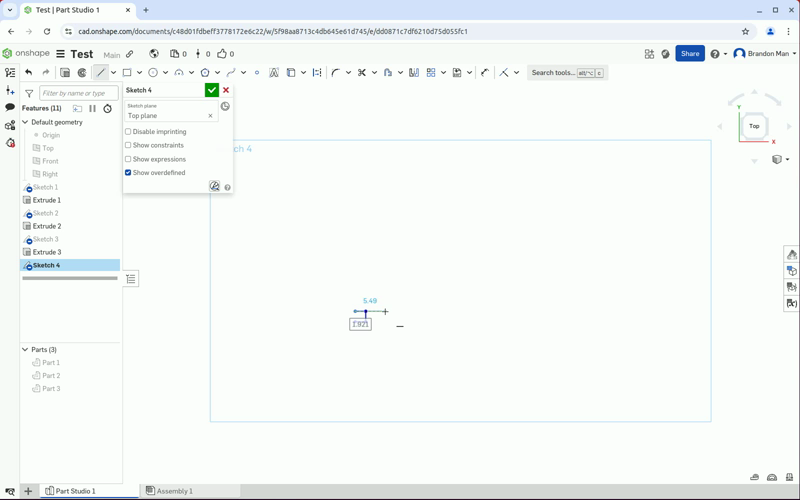
mouse_move(355, 321)
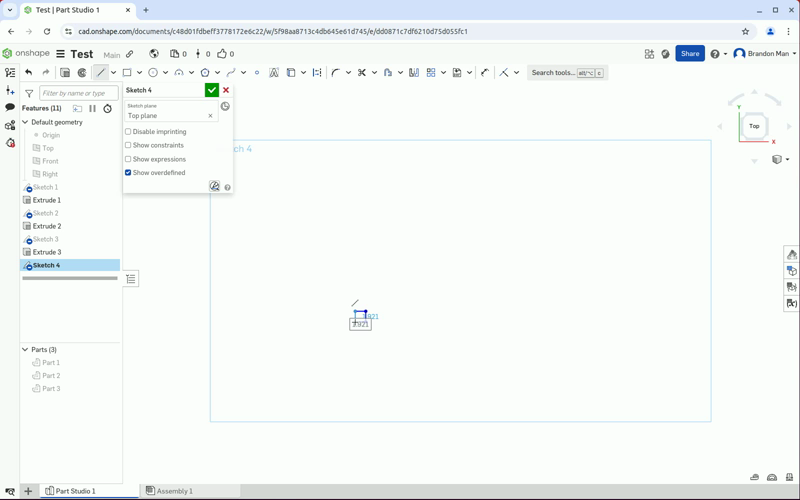
key_up(shift)
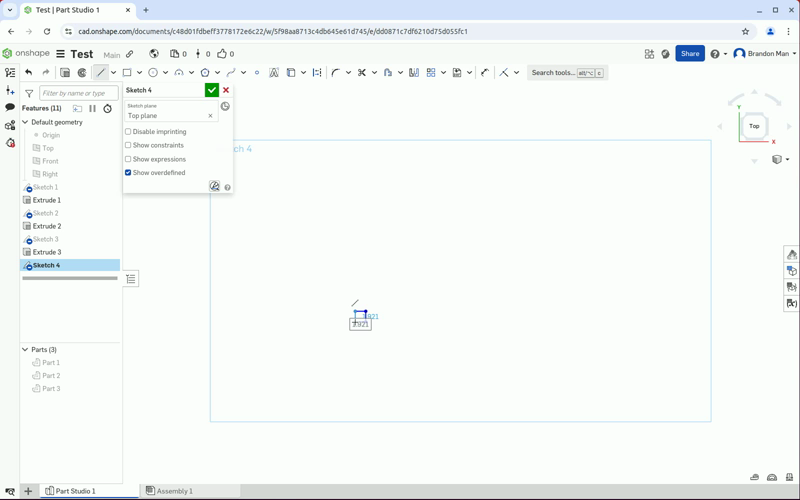
click(355, 321)
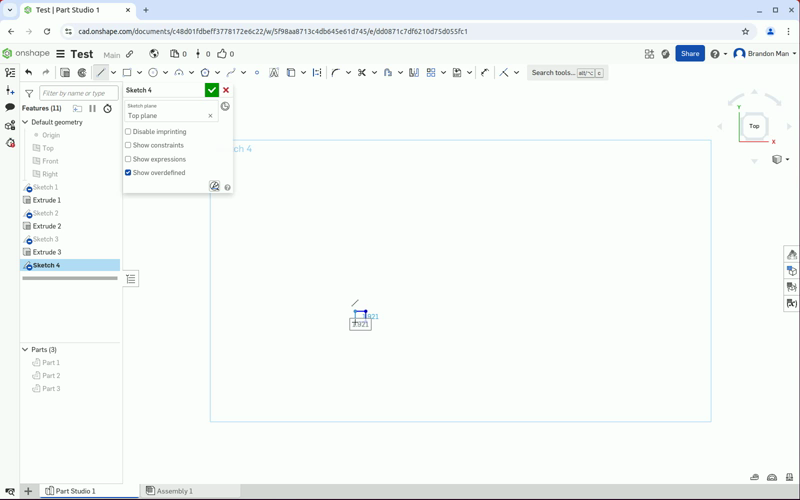
key(esc)
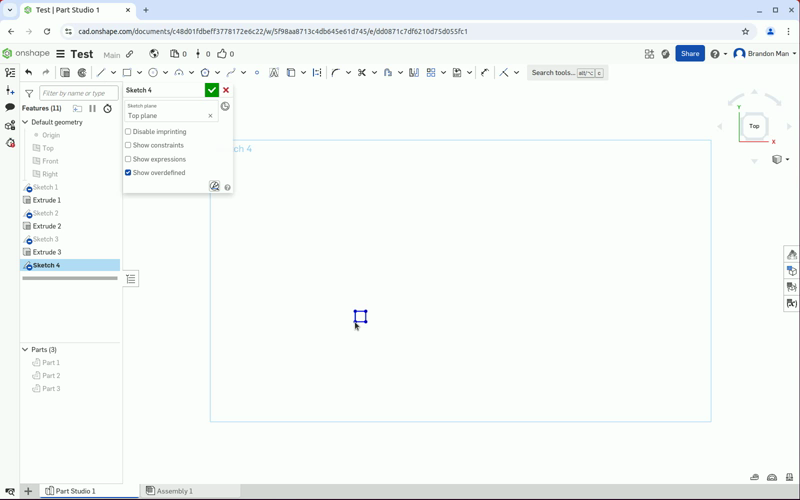
mouse_move(355, 311)
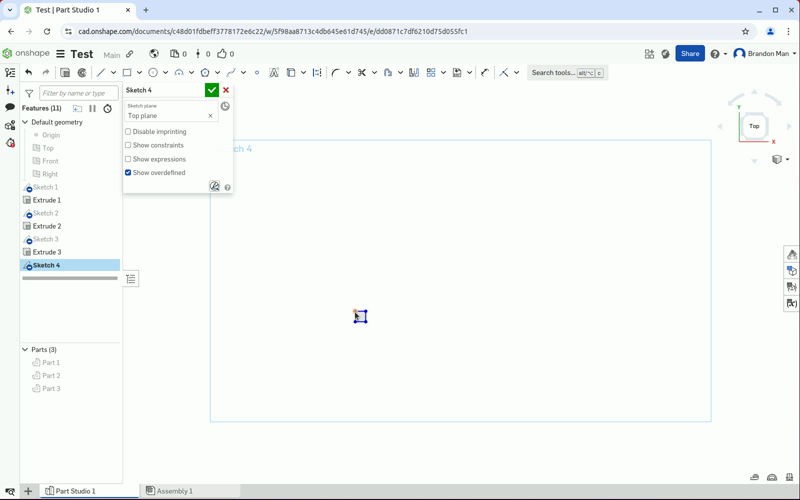
scroll(6)
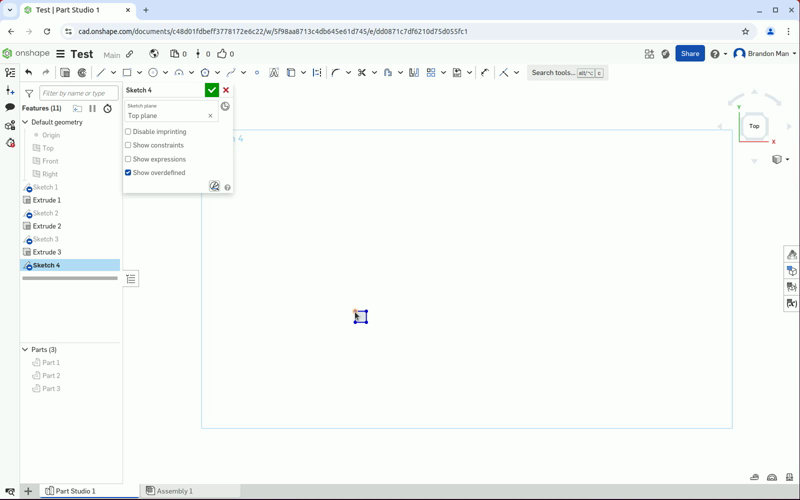
scroll(6)
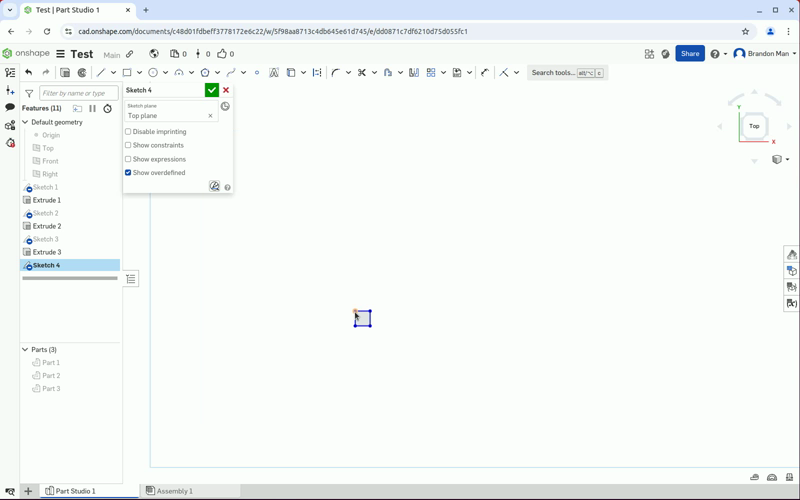
scroll(6)
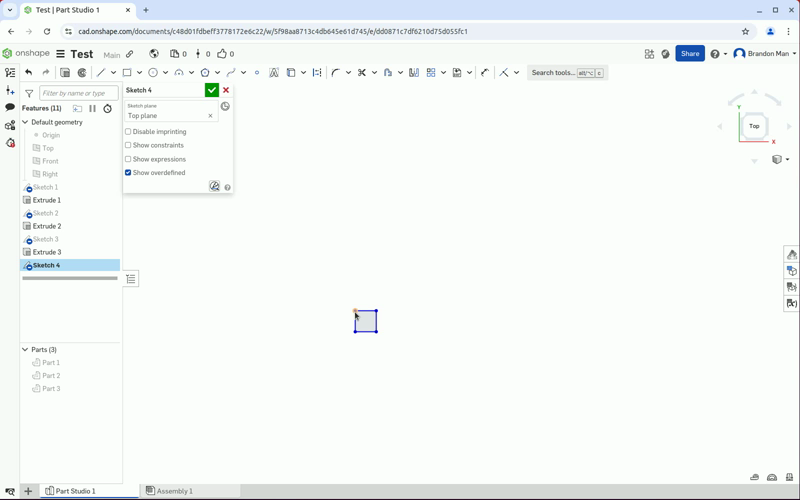
scroll(6)
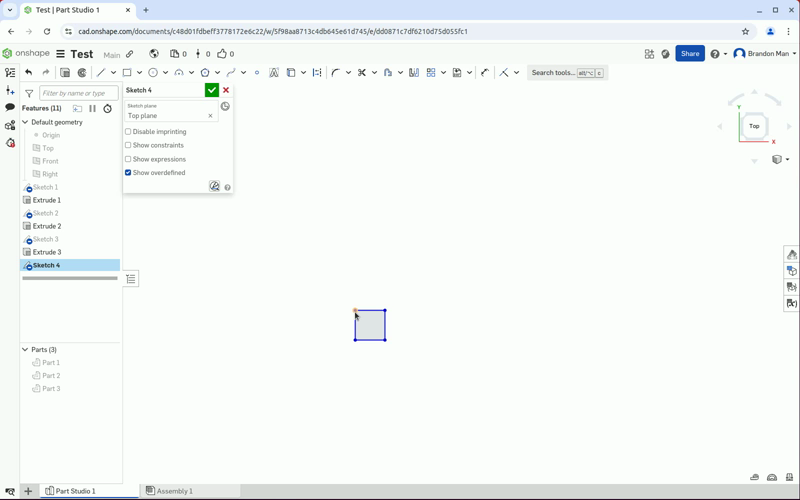
scroll(6)
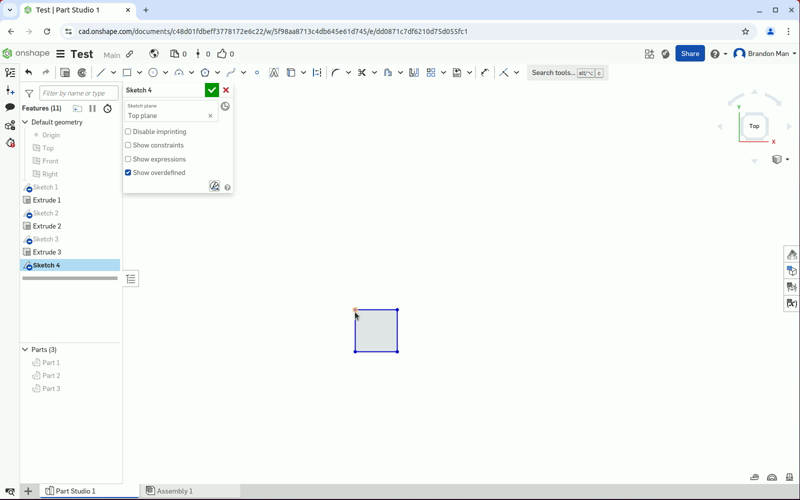
scroll(6)
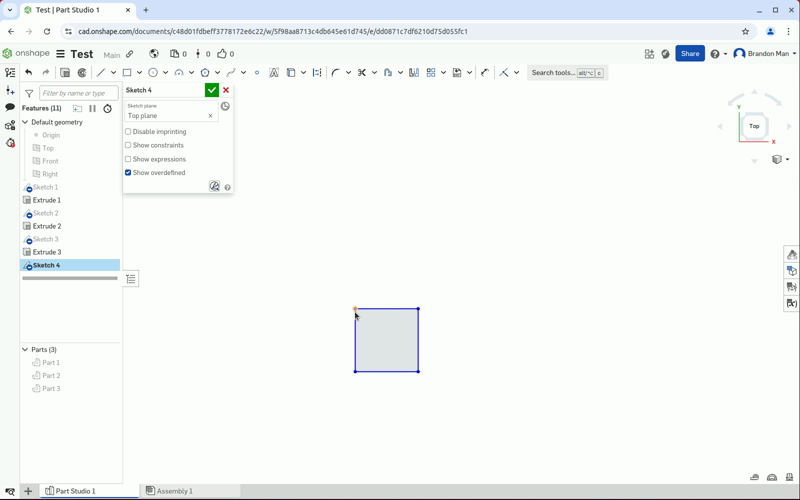
scroll(6)
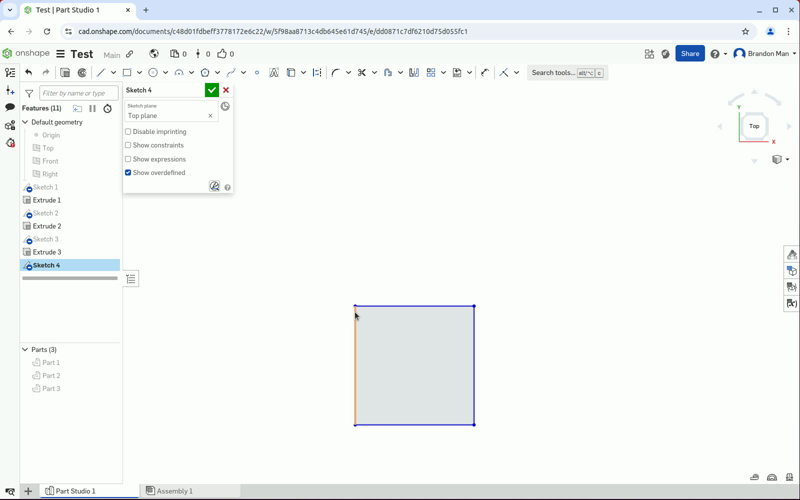
click(355, 311)
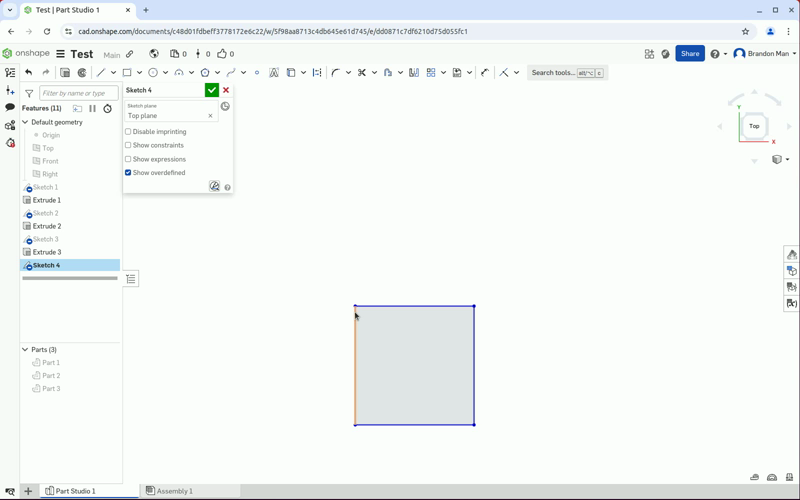
scroll(-6)
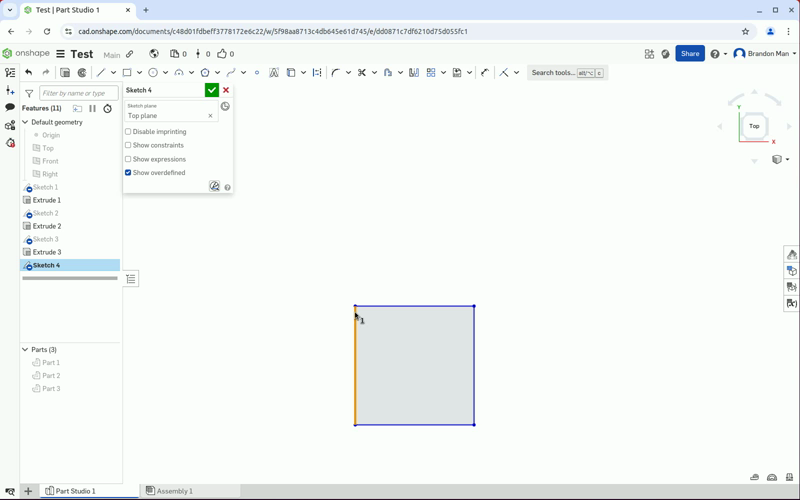
scroll(-6)
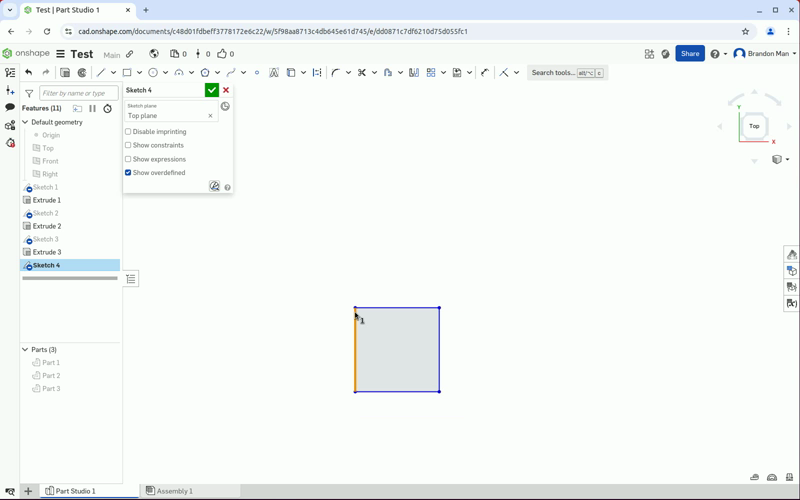
scroll(-6)
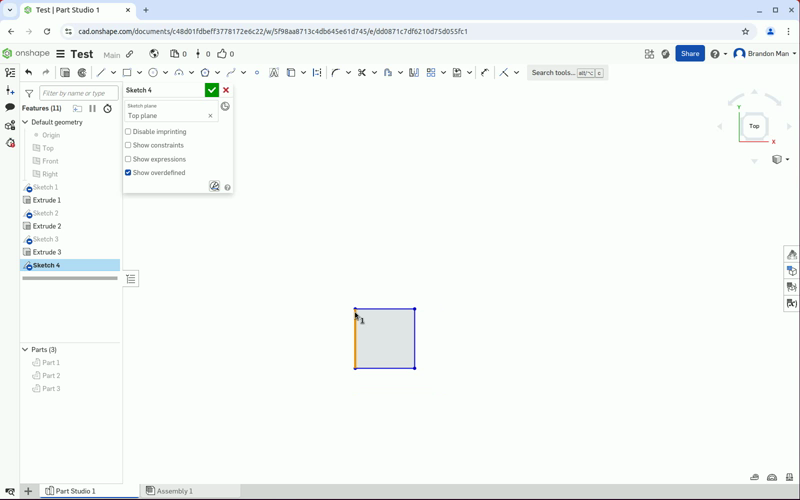
scroll(-6)
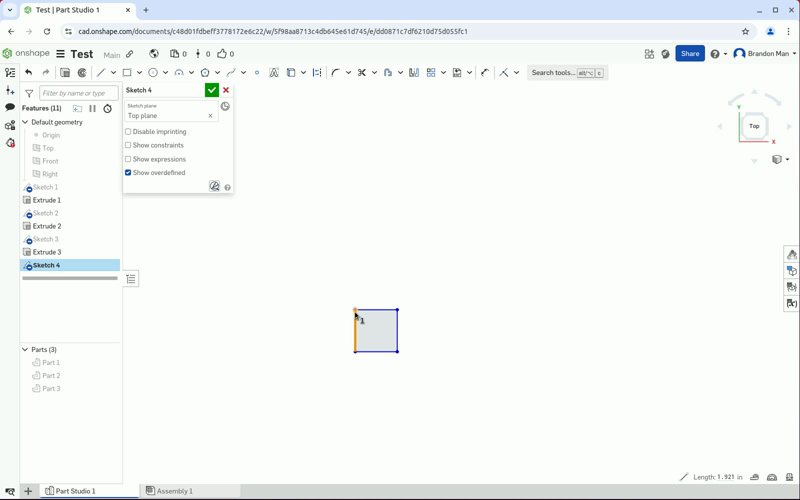
scroll(-6)
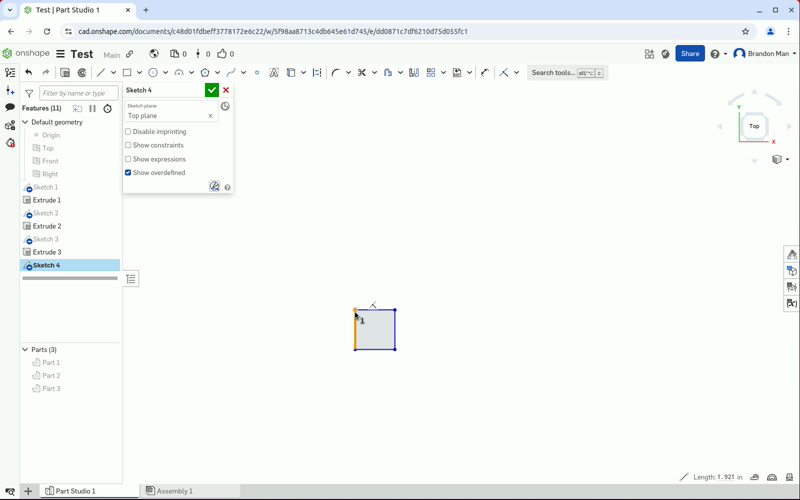
scroll(-6)
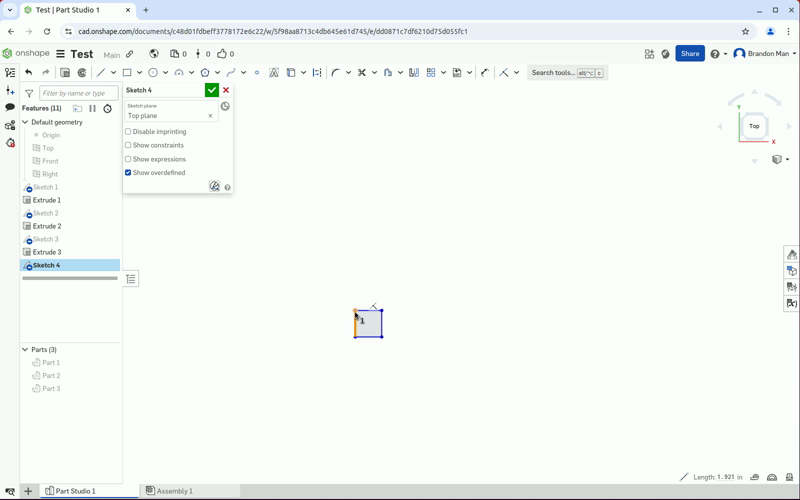
scroll(-6)
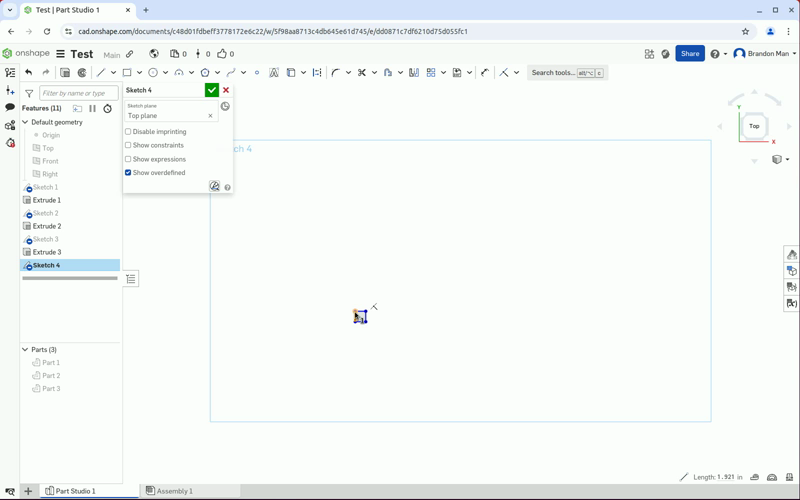
mouse_move(73, 352)
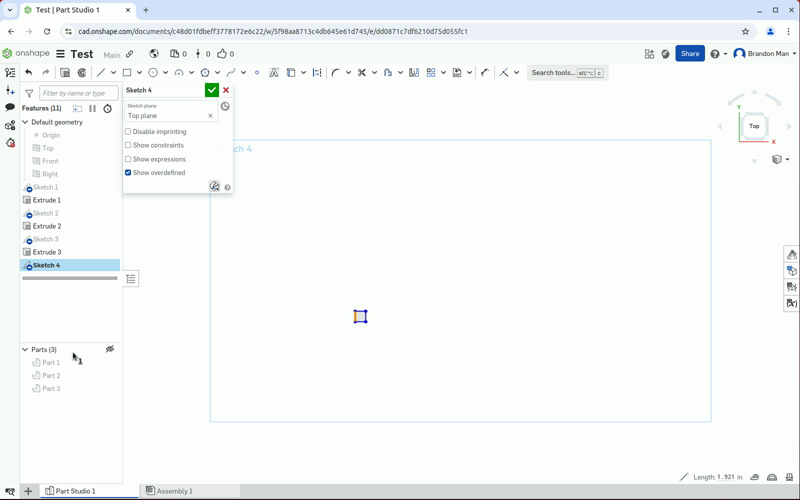
key(shift+y)
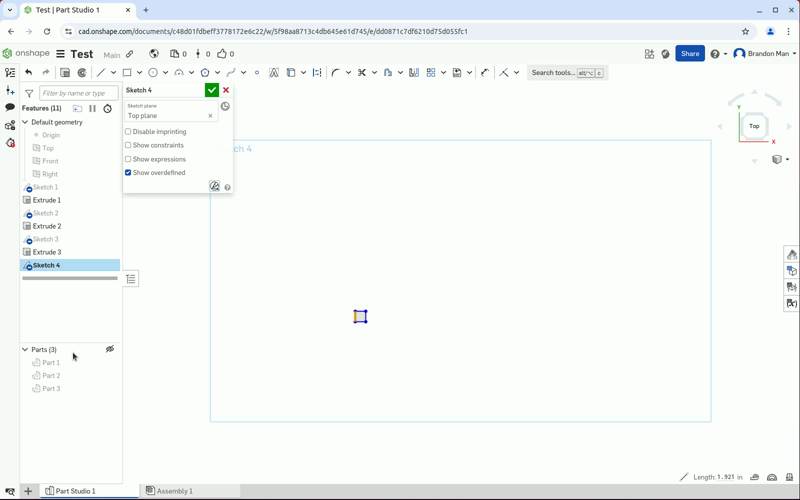
key(shift+e)
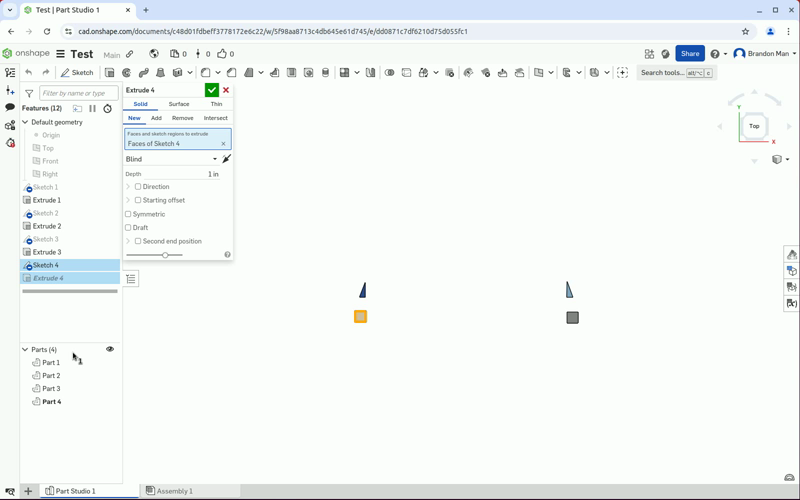
mouse_move(143, 106)
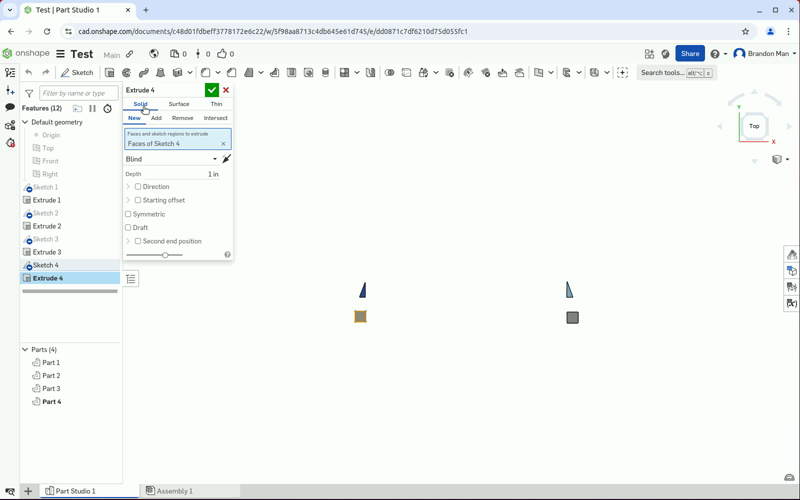
click(143, 106)
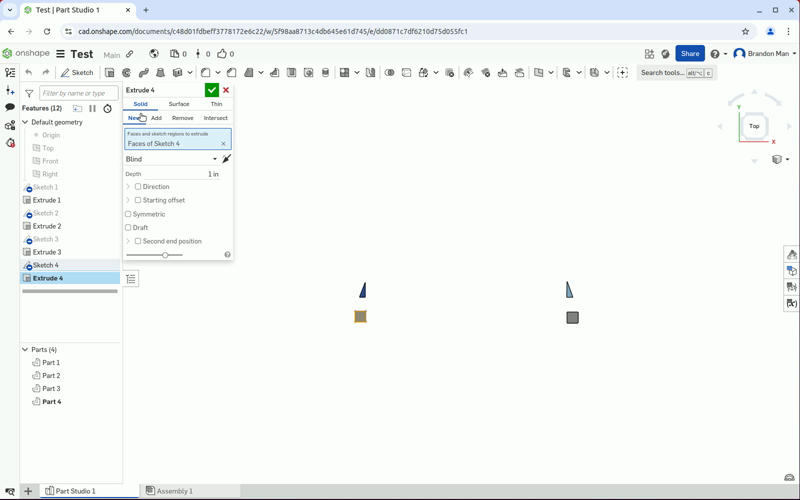
mouse_move(137, 120)
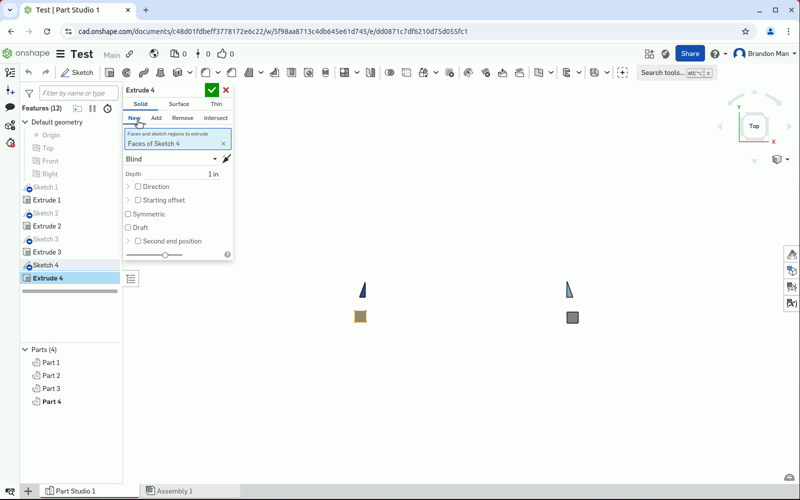
click(137, 120)
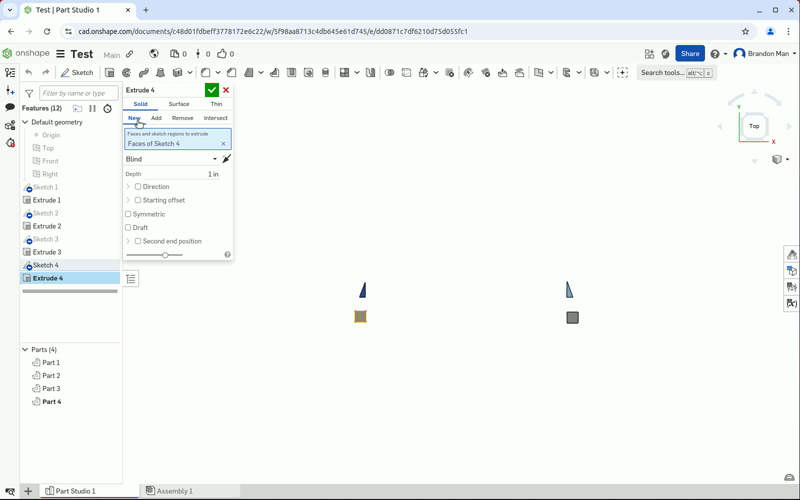
key(tab, 4)
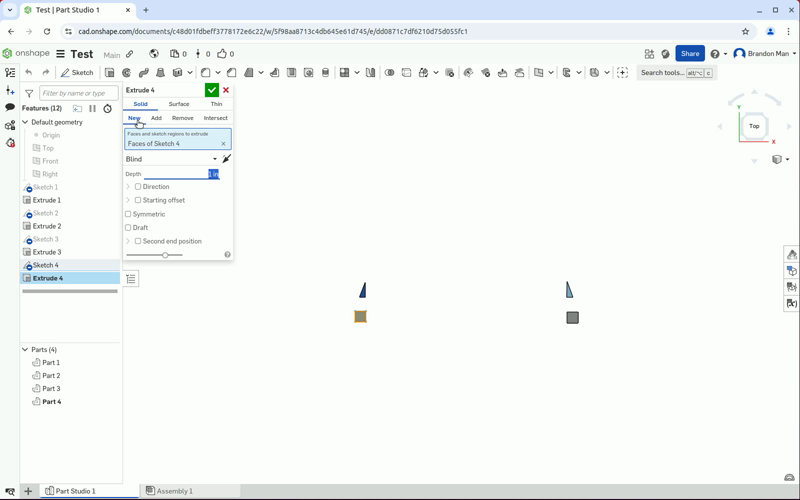
text(23.108)
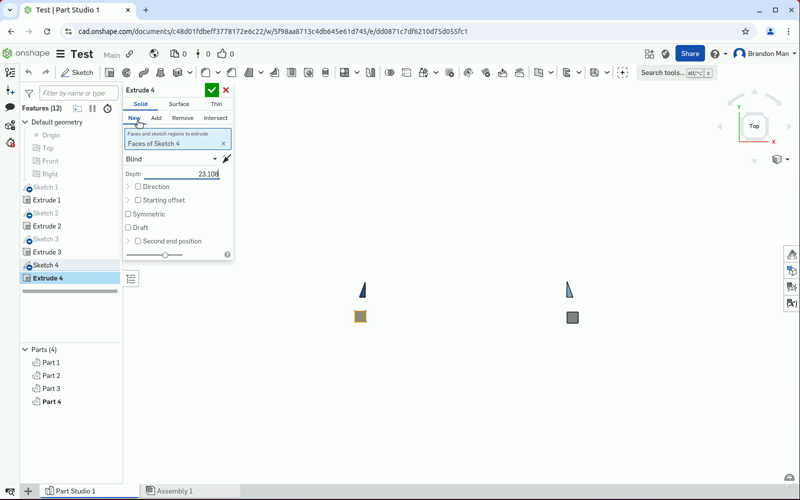
key(enter)
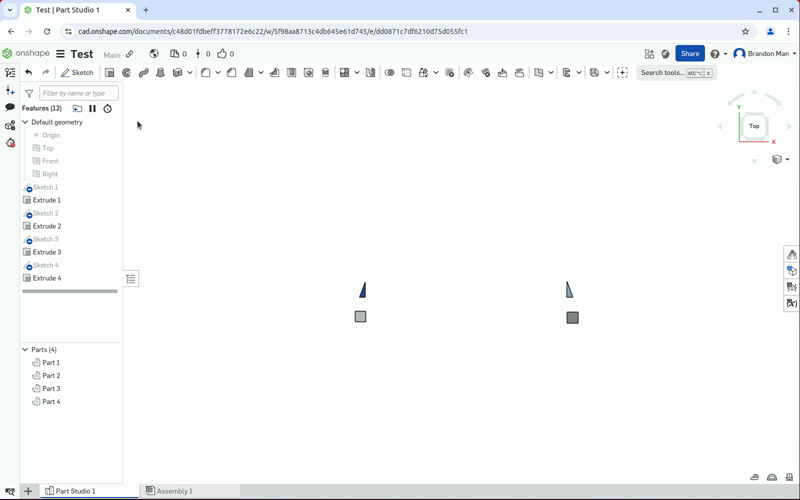
key(shift+h)
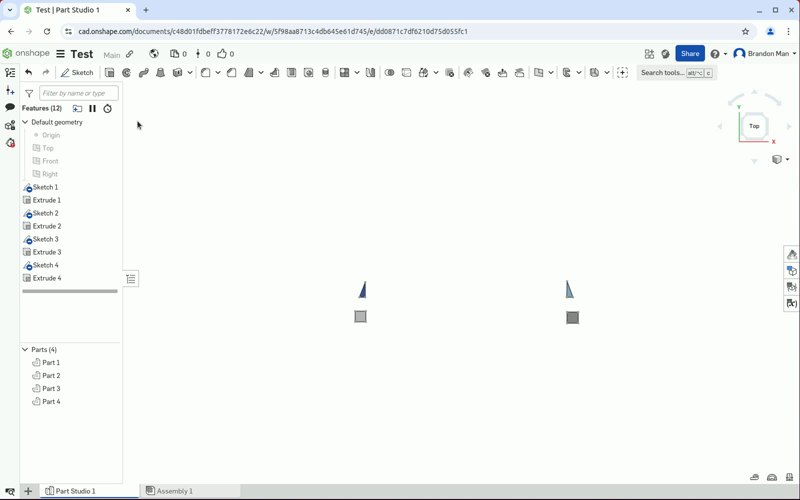
key(shift+h)
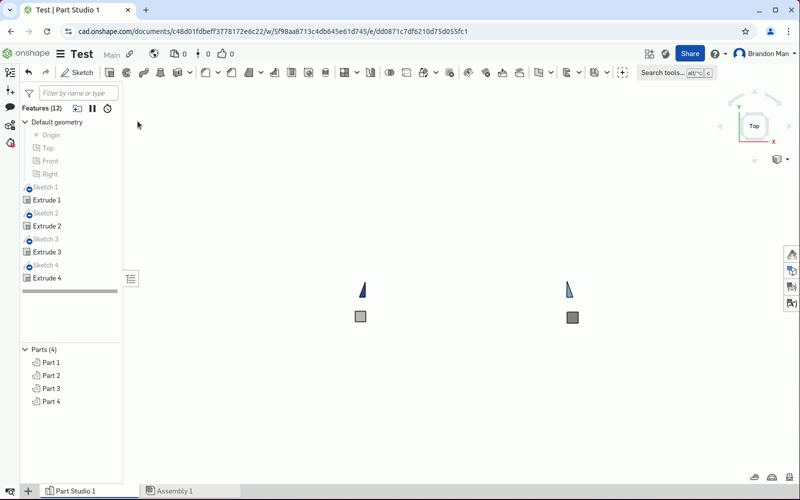
mouse_move(73, 189)
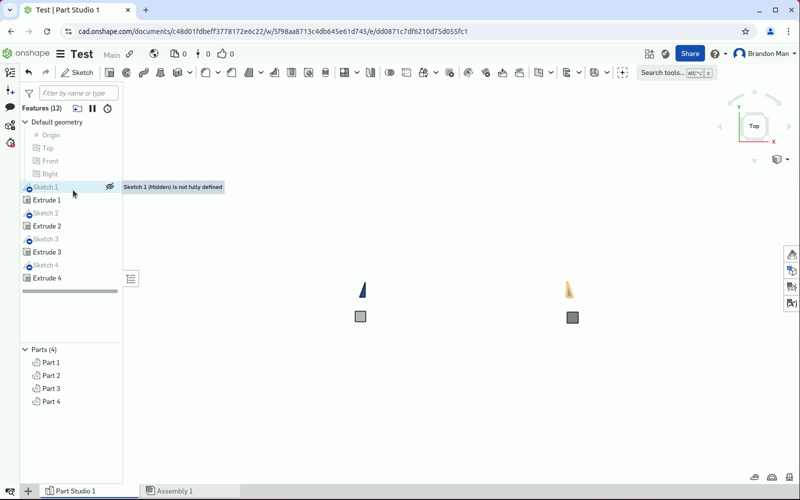
click(73, 189)
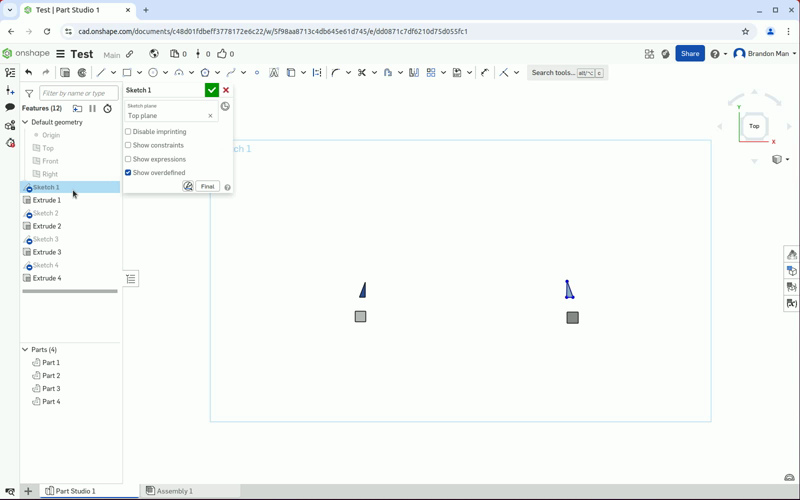
mouse_move(229, 92)
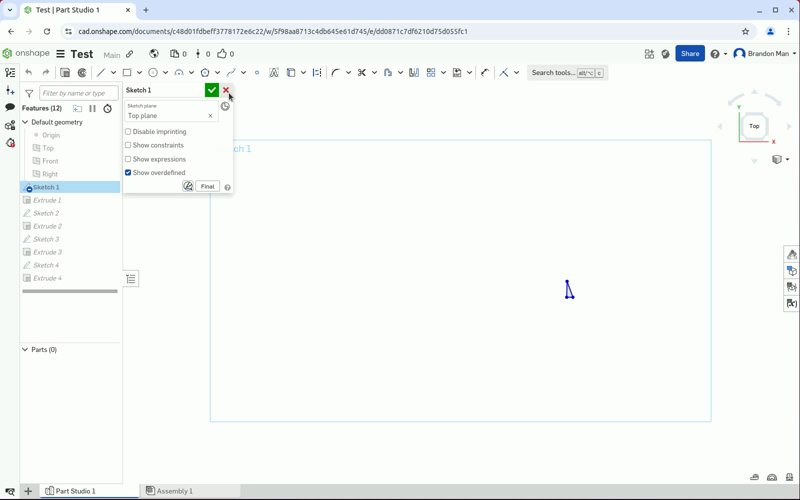
click(229, 92)
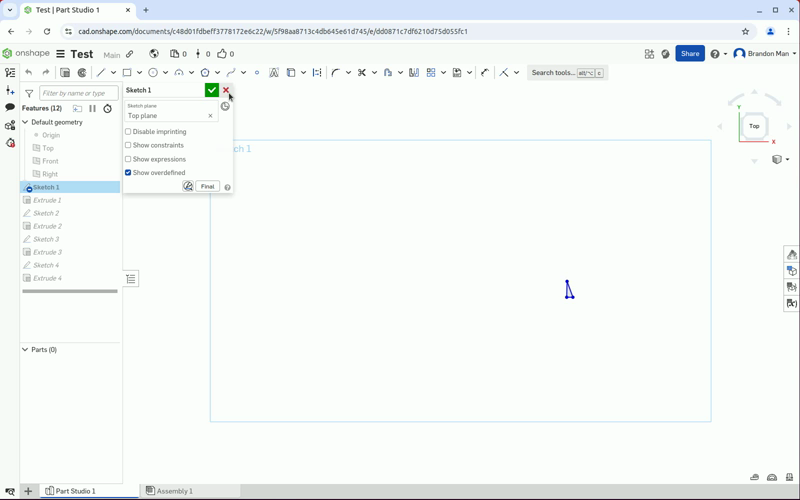
key(shift+s)
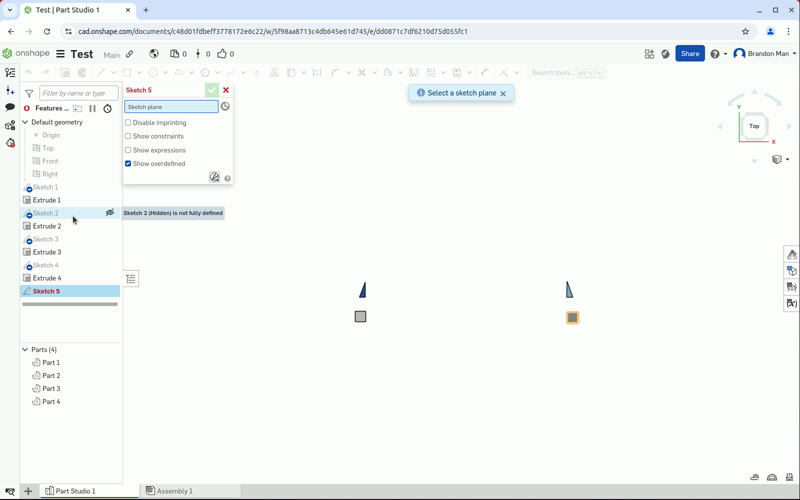
scroll(3)
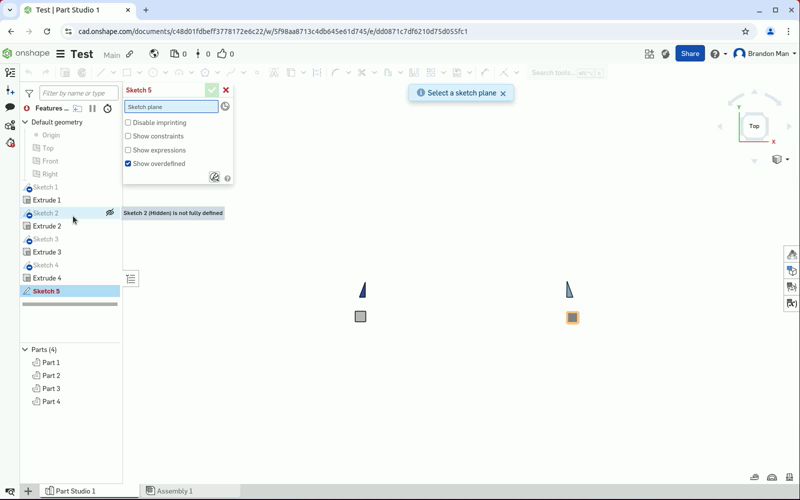
mouse_move(73, 150)
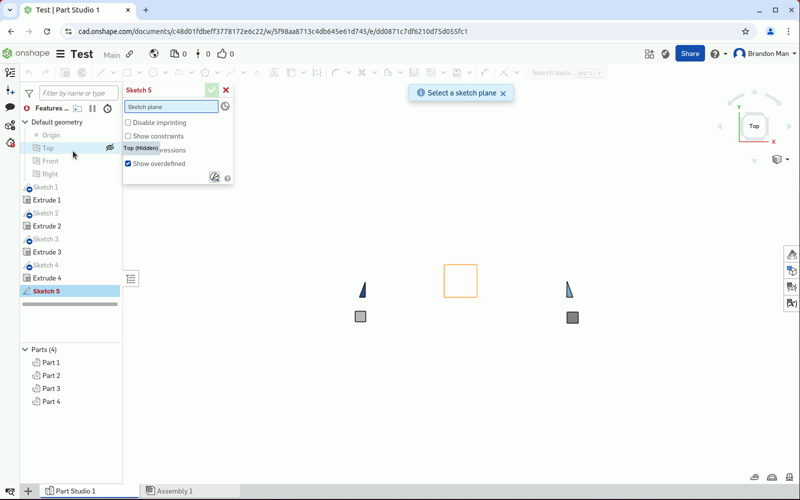
click(73, 150)
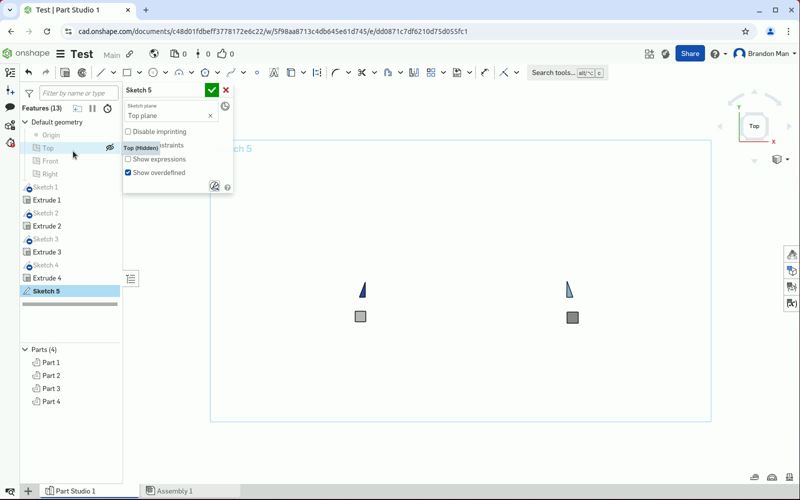
mouse_move(73, 352)
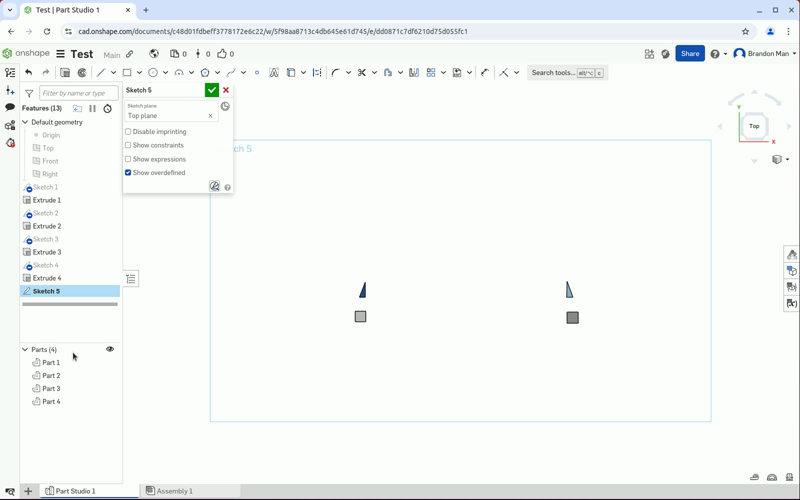
key(y)
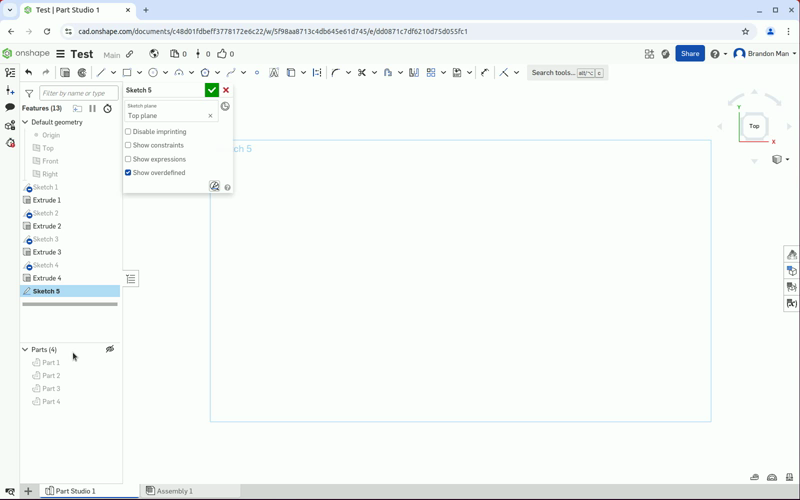
key(l)
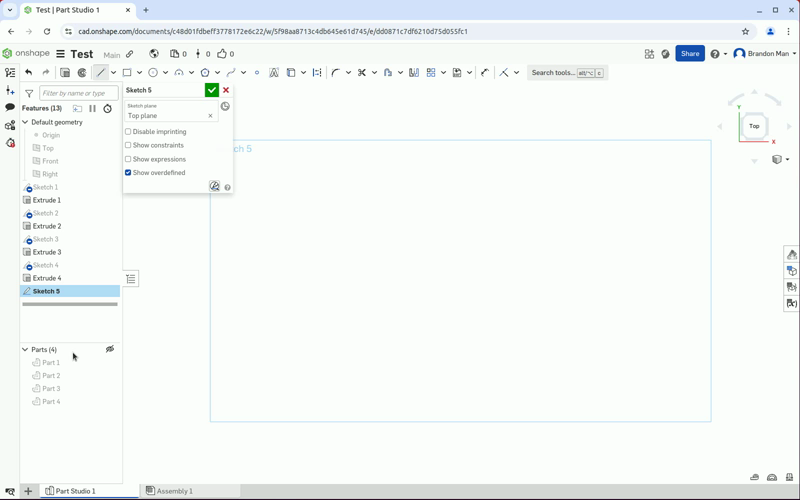
key_down(shift)
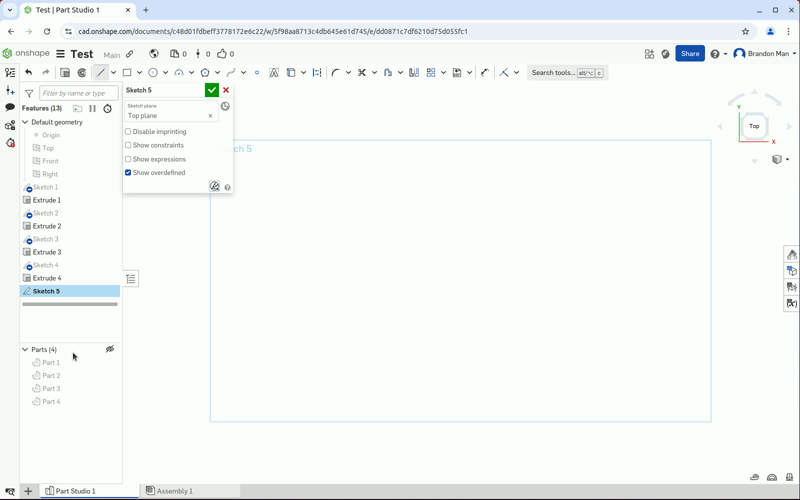
mouse_move(460, 321)
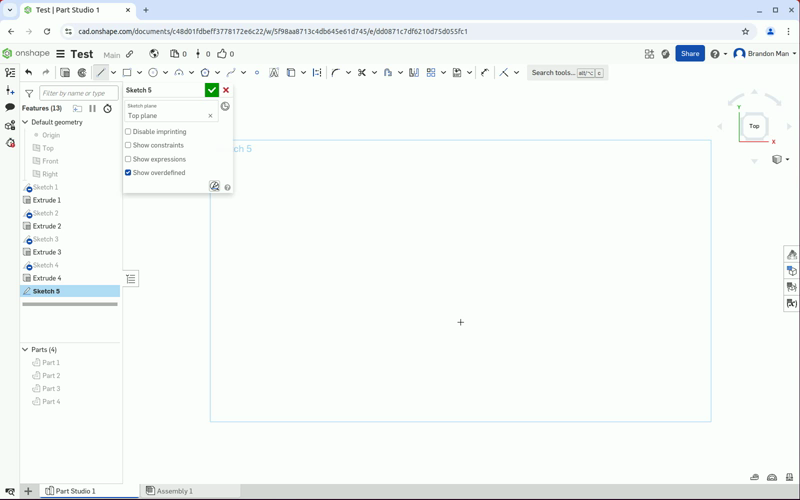
click(460, 321)
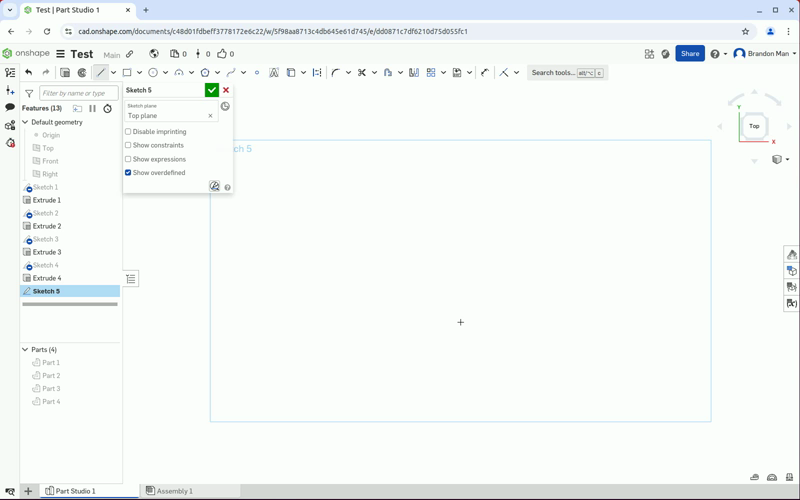
key_up(shift)
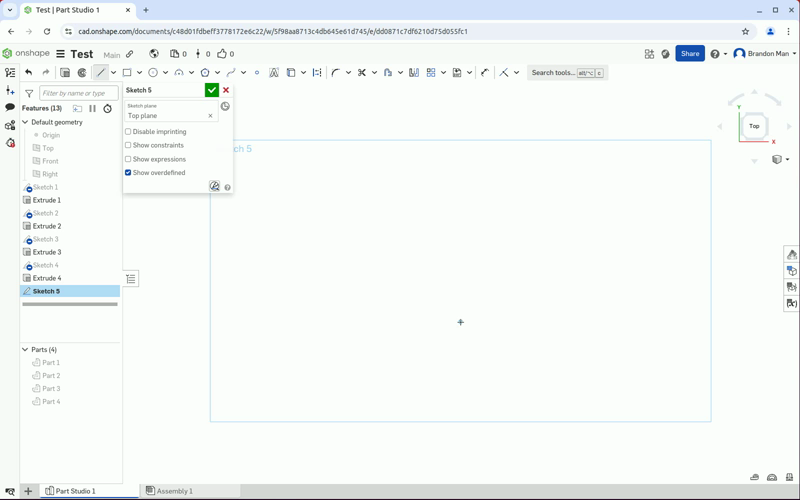
key_down(shift)
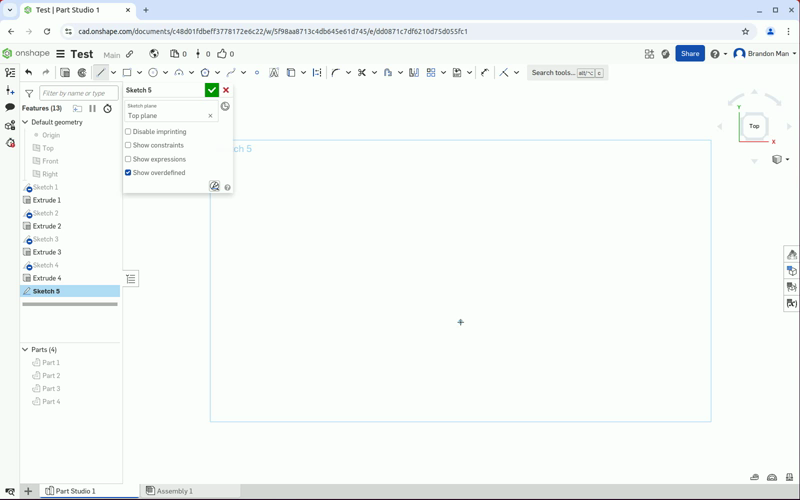
mouse_move(555, 321)
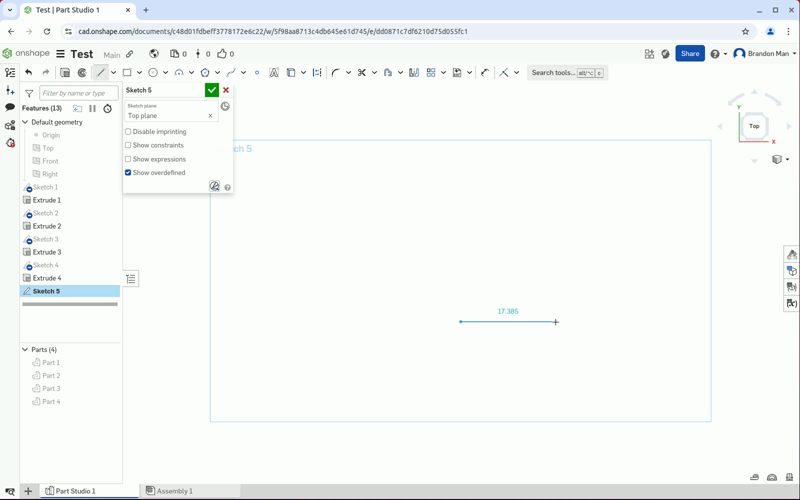
click(555, 321)
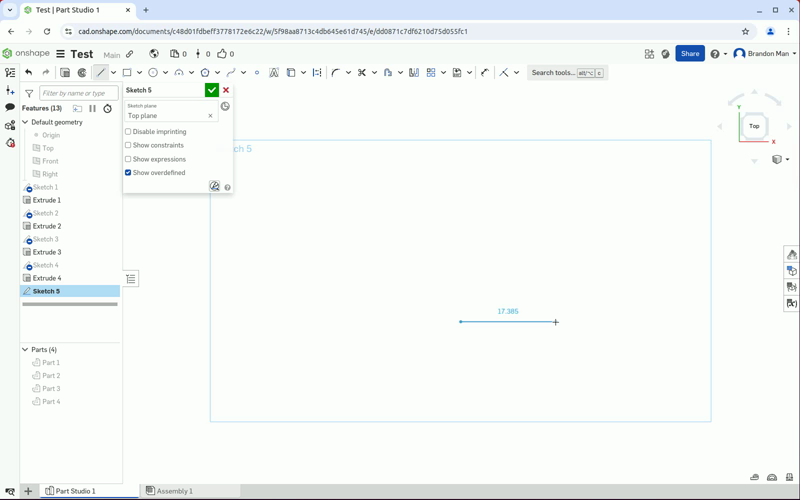
key_up(shift)
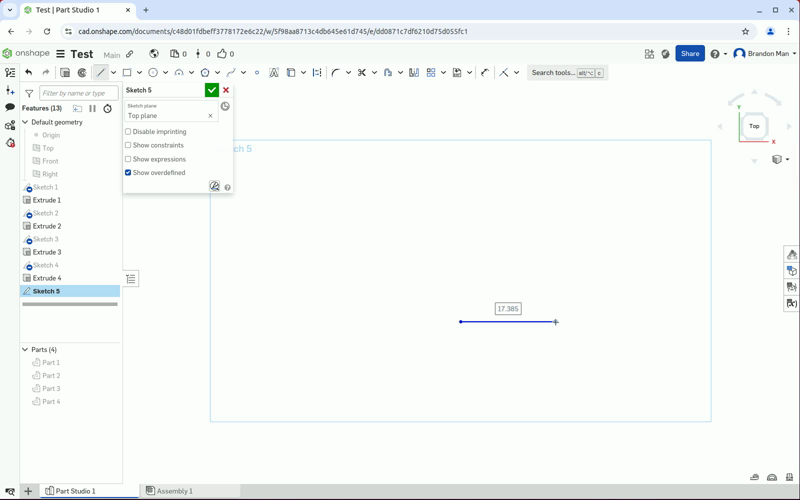
key_down(shift)
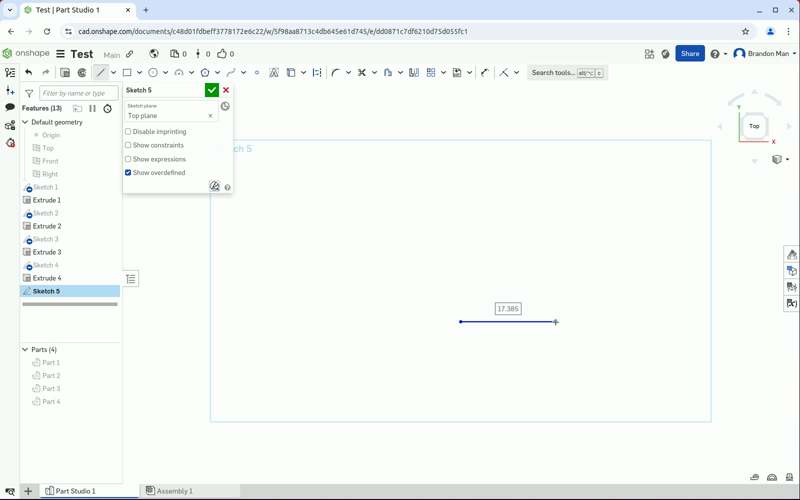
mouse_move(585, 321)
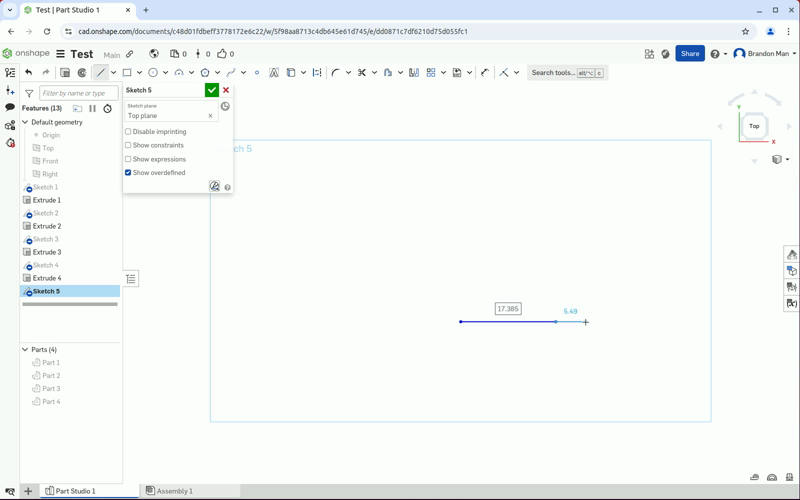
mouse_move(555, 311)
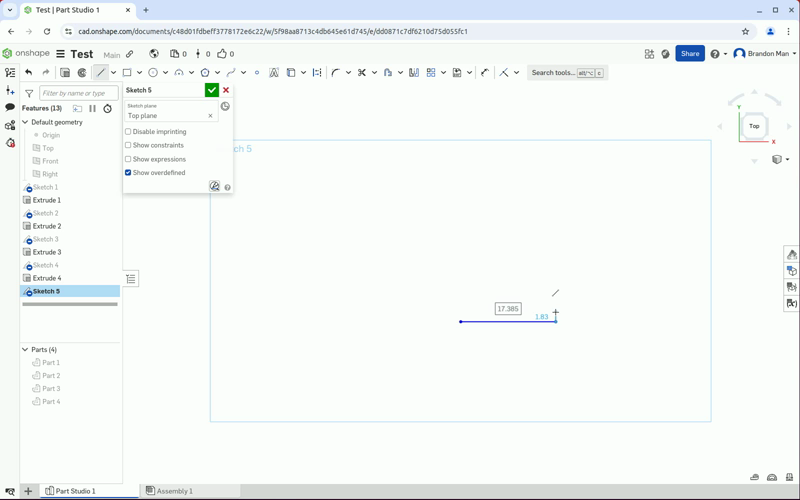
click(555, 311)
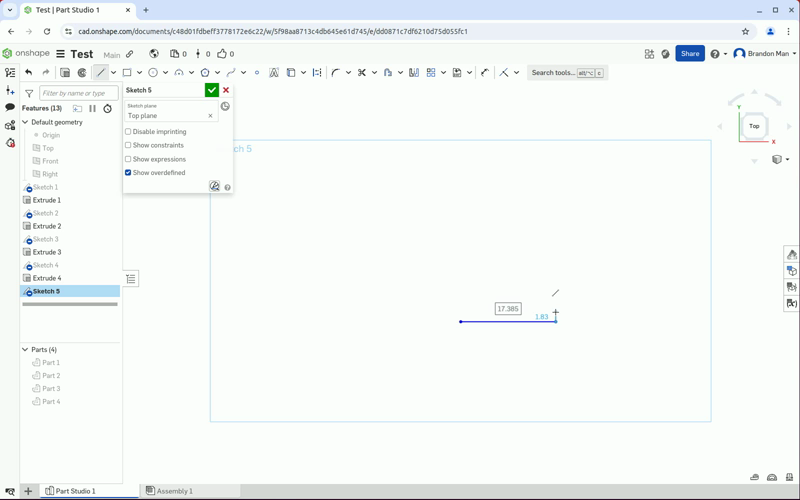
key_up(shift)
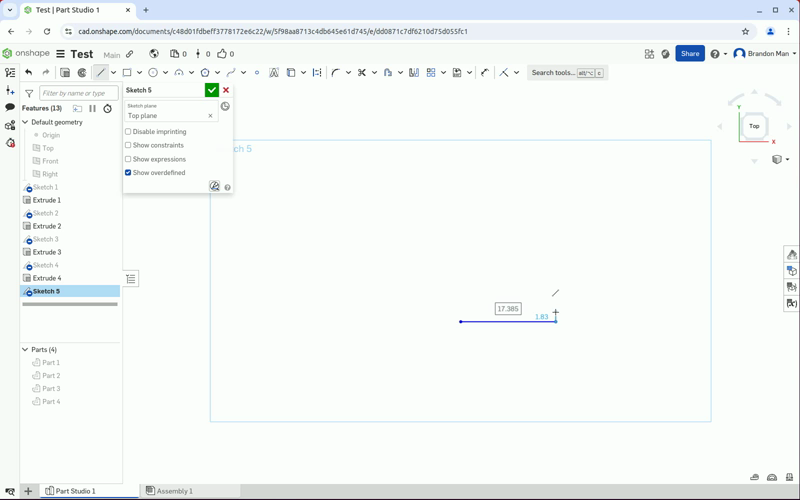
key_down(shift)
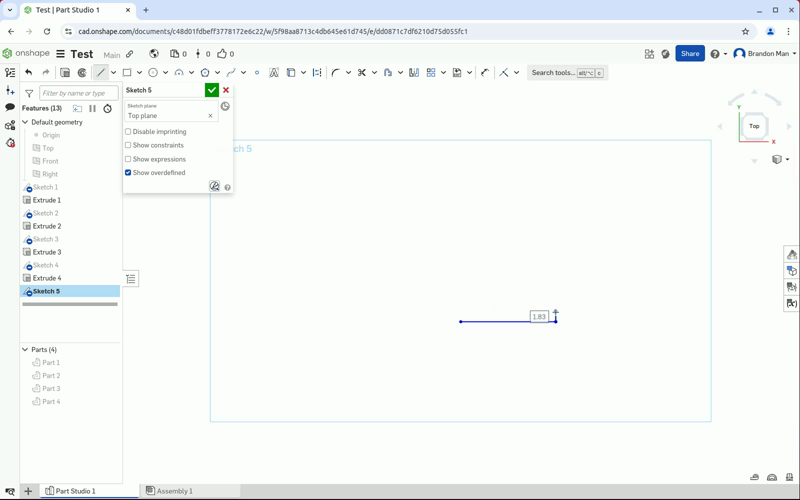
mouse_move(585, 311)
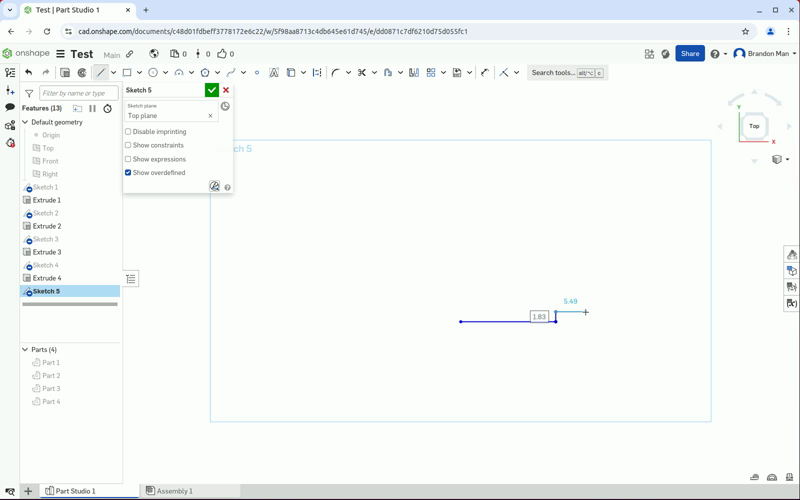
mouse_move(555, 296)
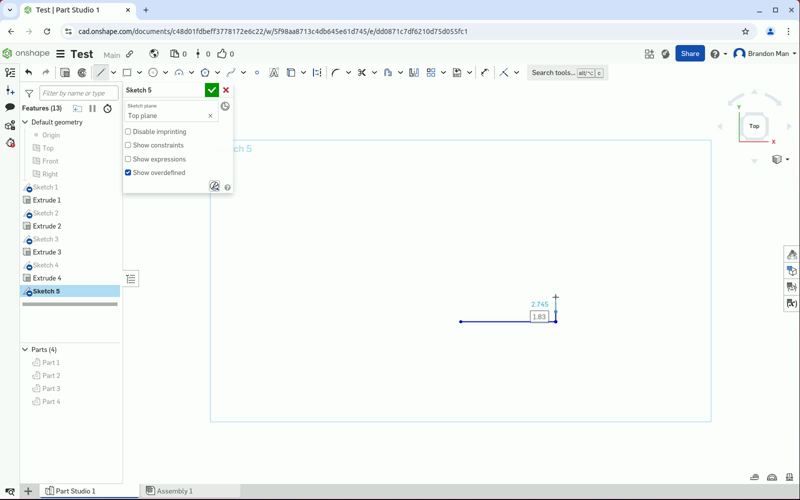
click(555, 296)
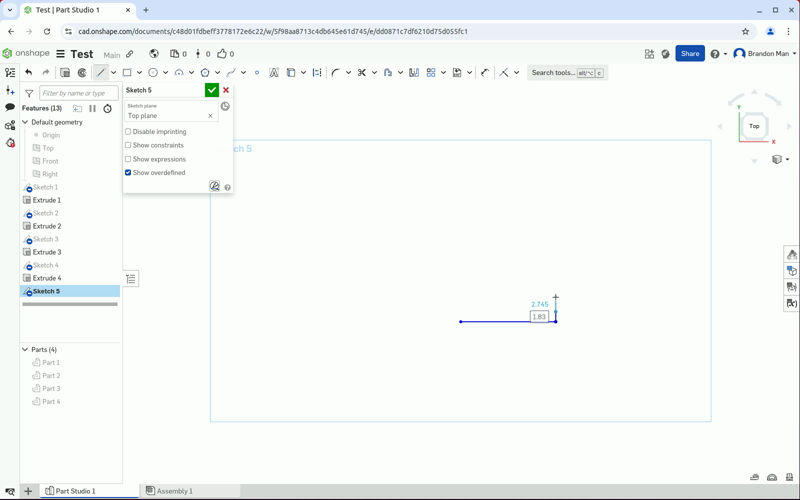
key_up(shift)
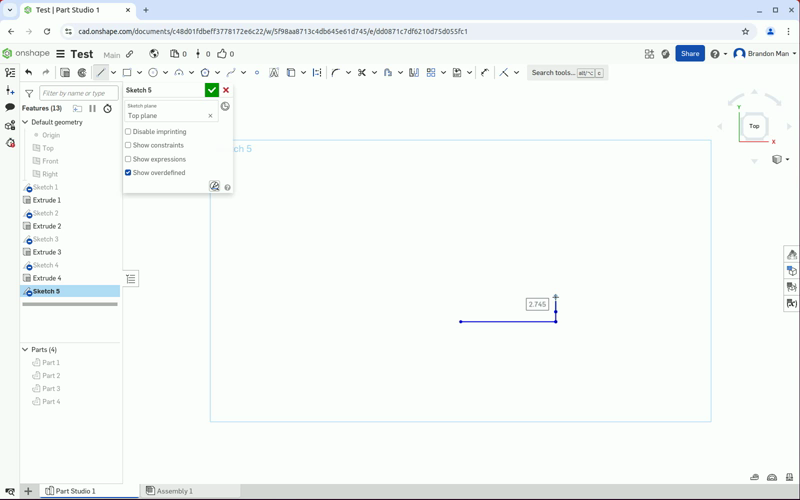
key_down(shift)
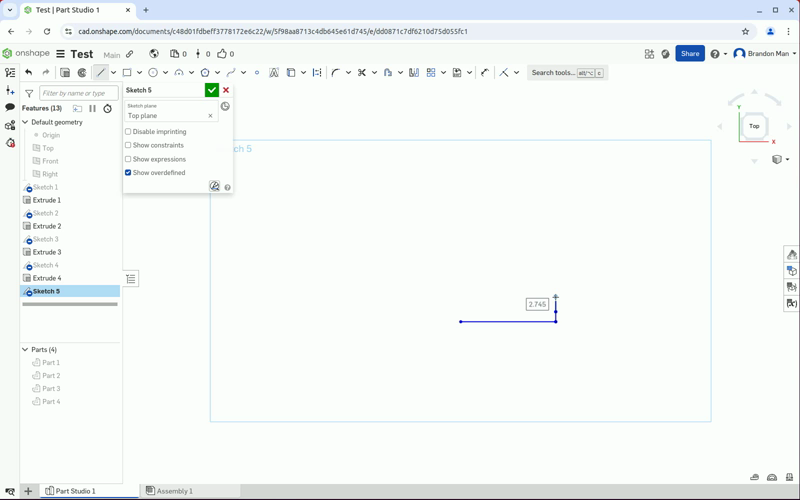
mouse_move(585, 296)
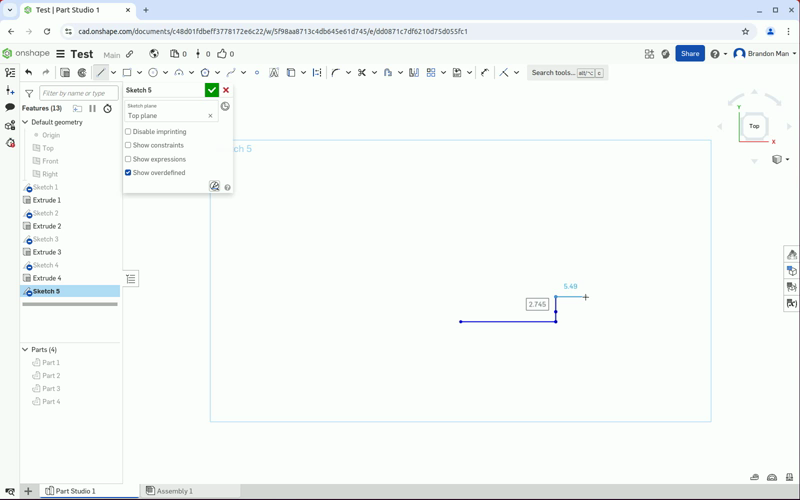
mouse_move(555, 282)
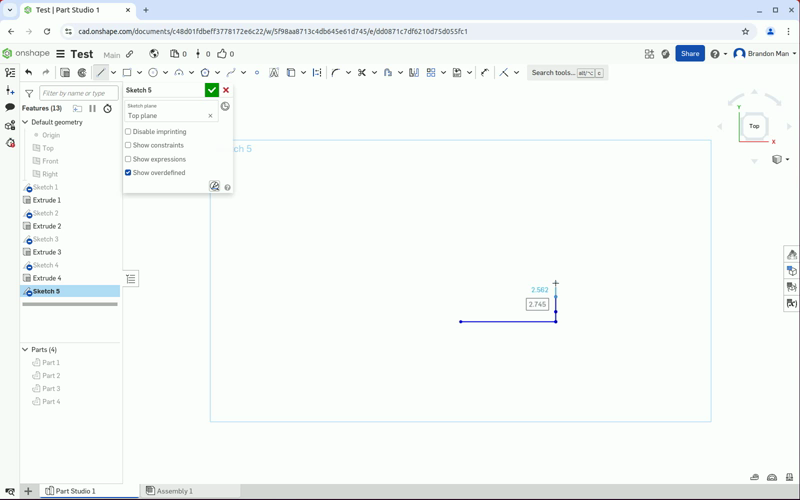
click(555, 282)
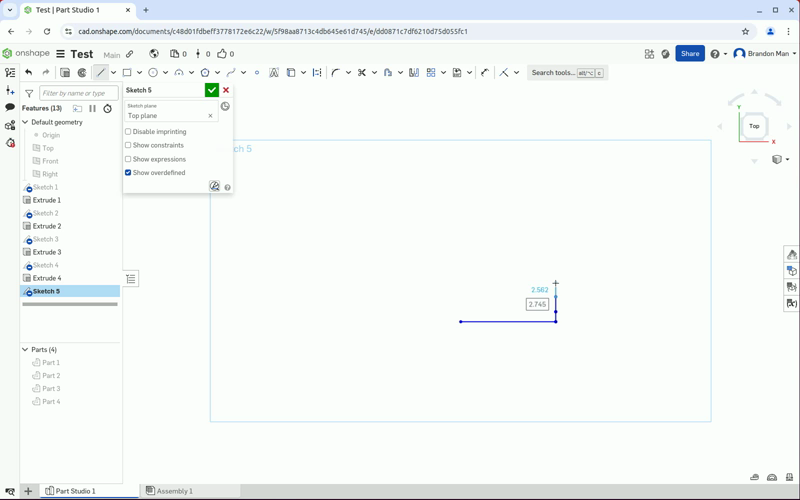
key_up(shift)
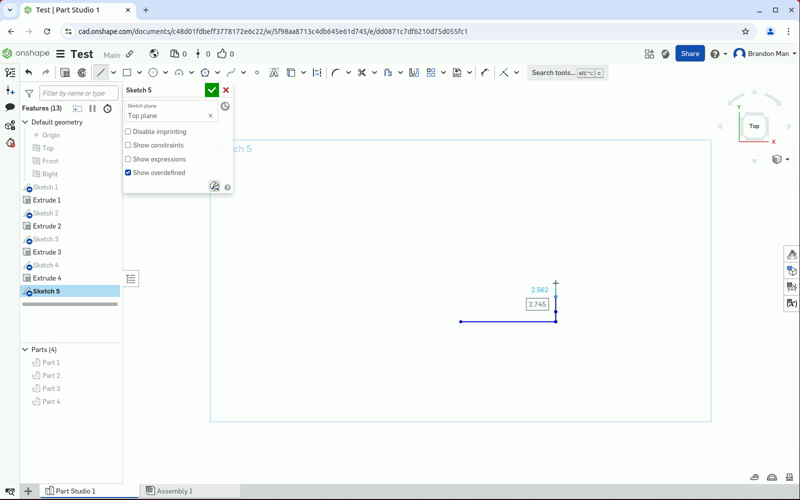
key_down(shift)
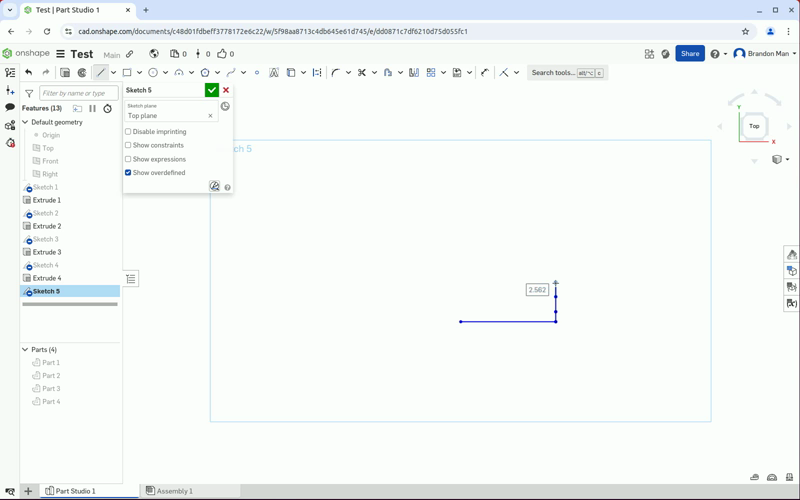
mouse_move(460, 282)
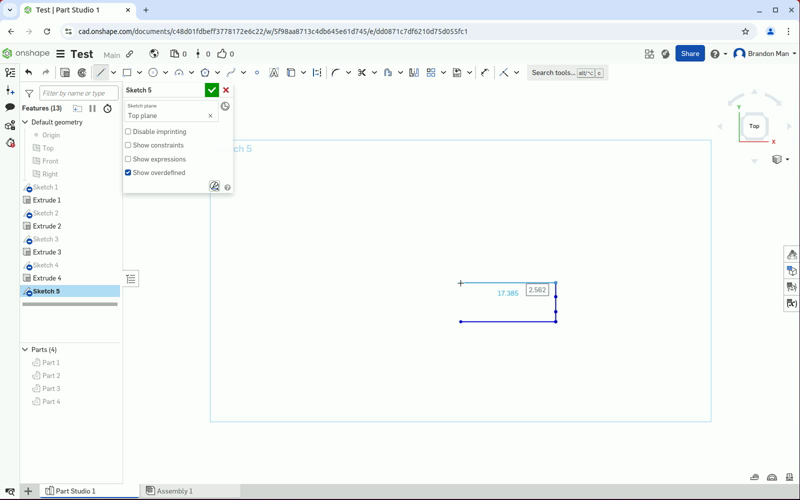
click(460, 282)
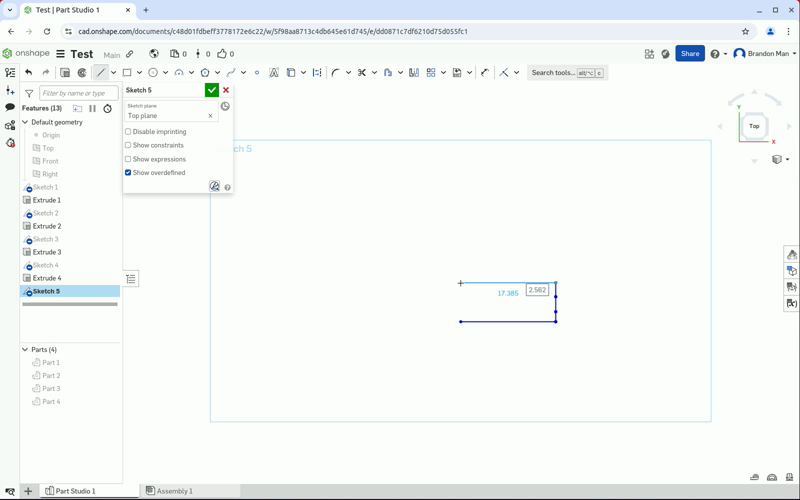
key_up(shift)
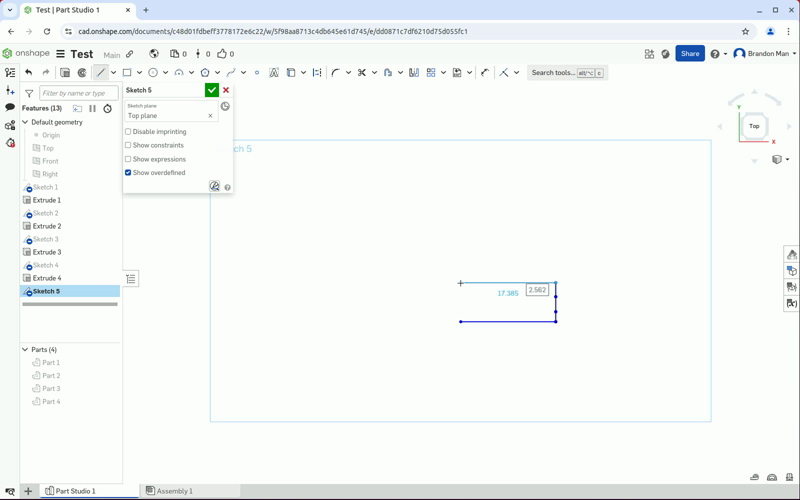
mouse_move(490, 282)
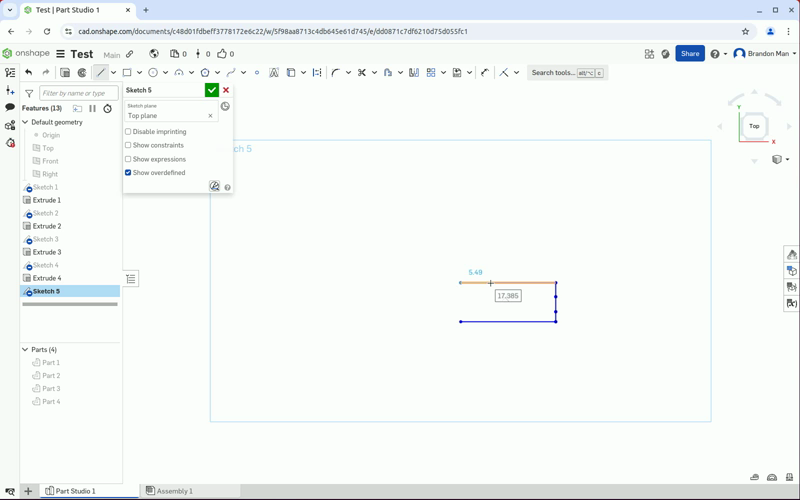
key_down(shift)
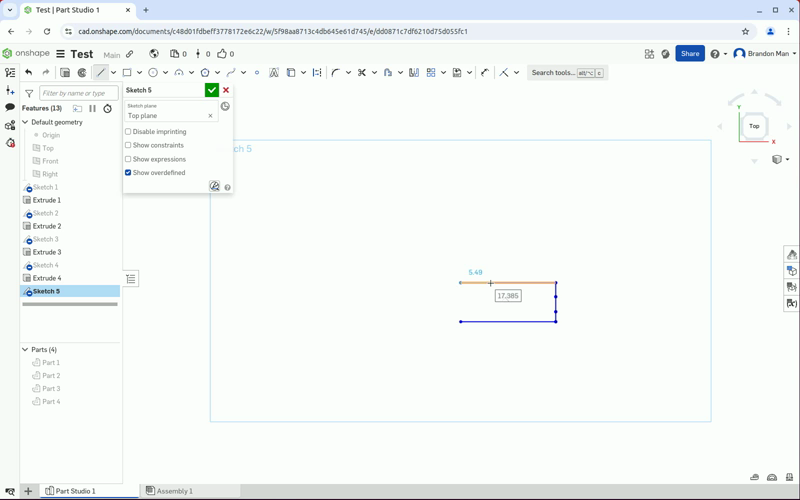
mouse_move(460, 321)
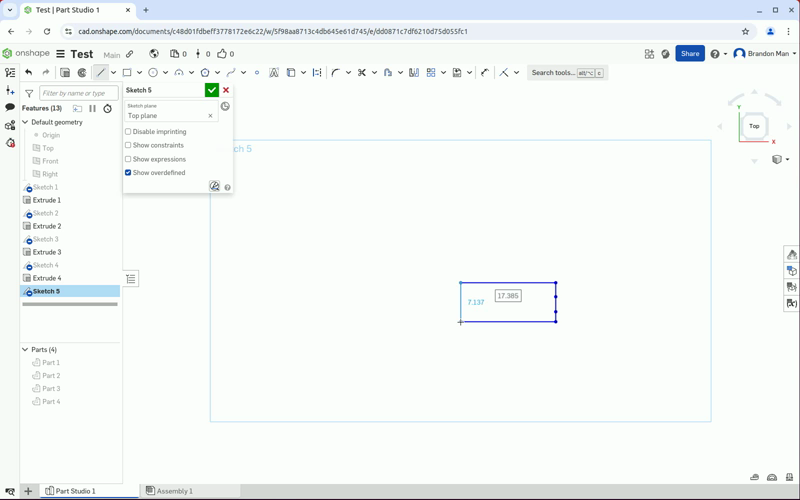
key_up(shift)
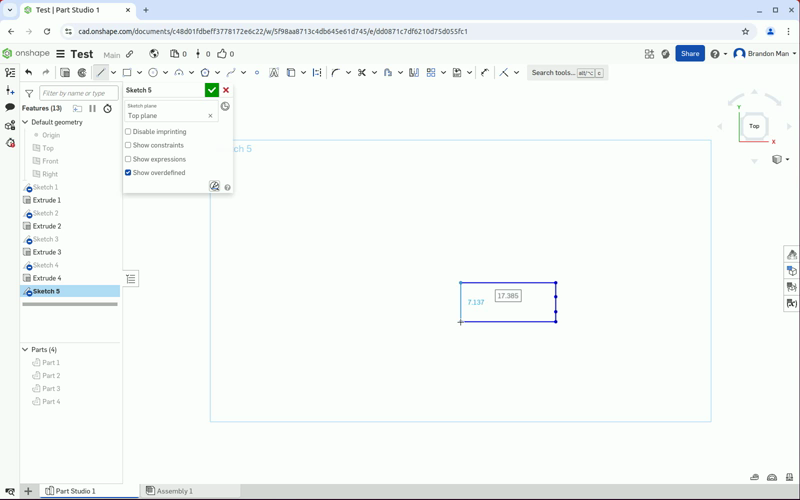
click(460, 321)
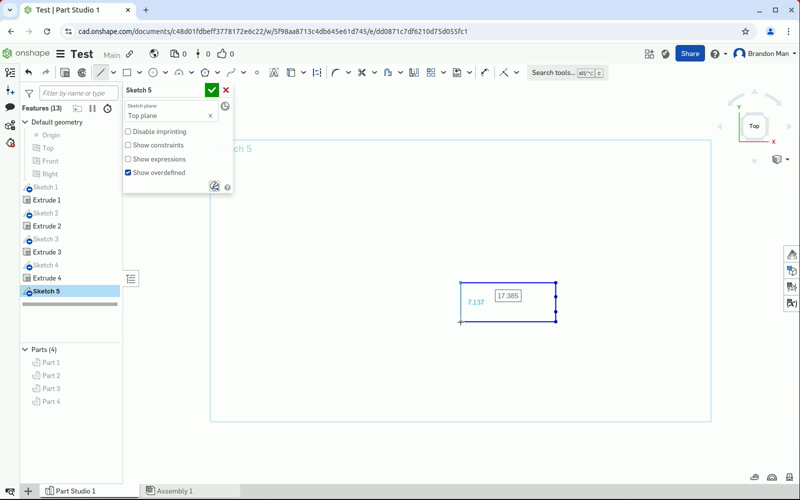
key(esc)
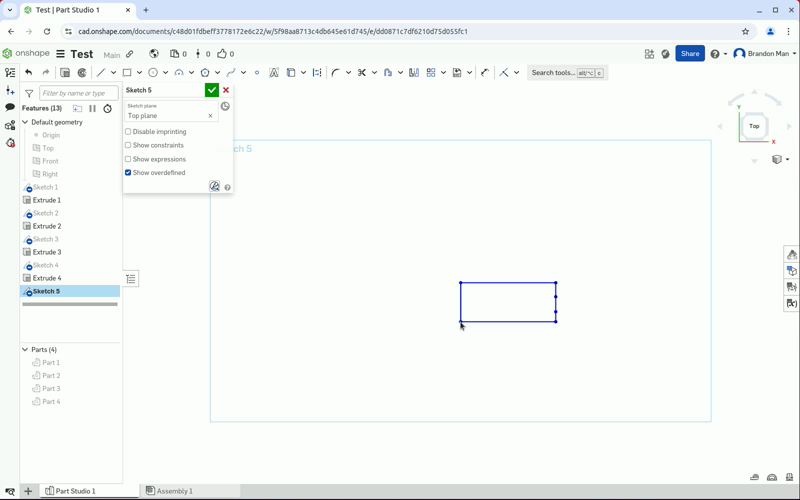
mouse_move(530, 287)
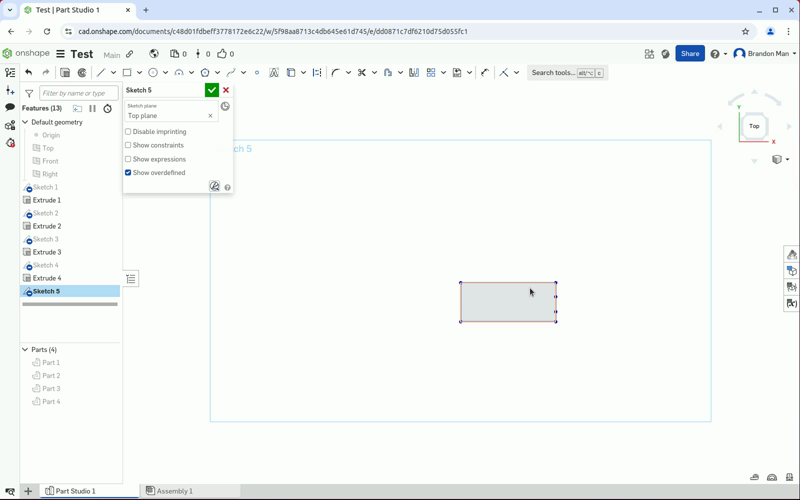
click(530, 287)
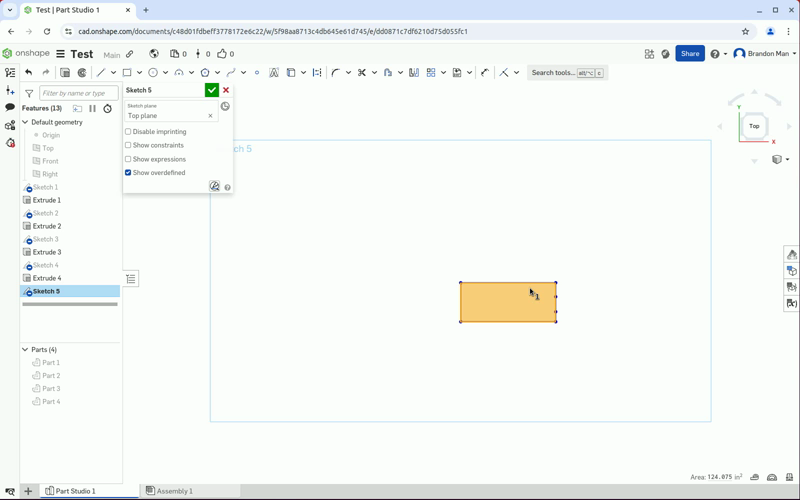
mouse_move(73, 352)
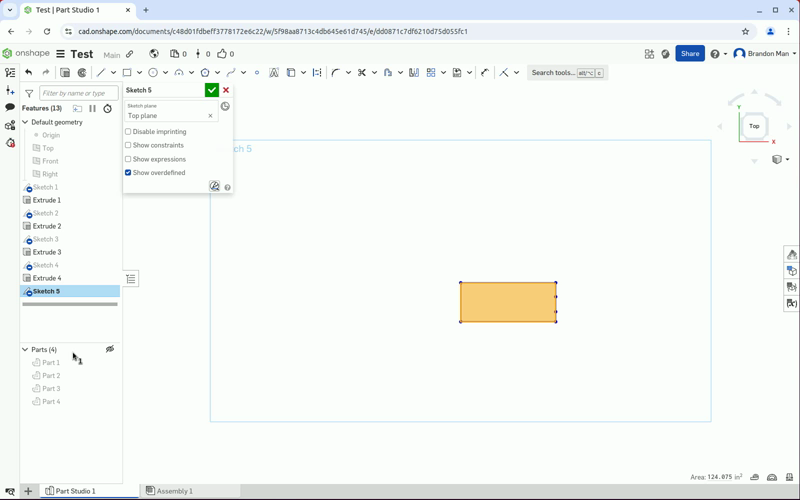
key(shift+y)
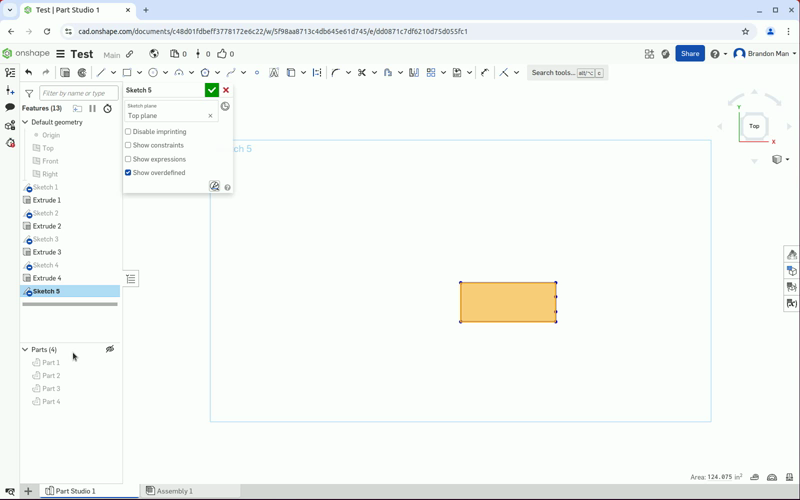
key(shift+e)
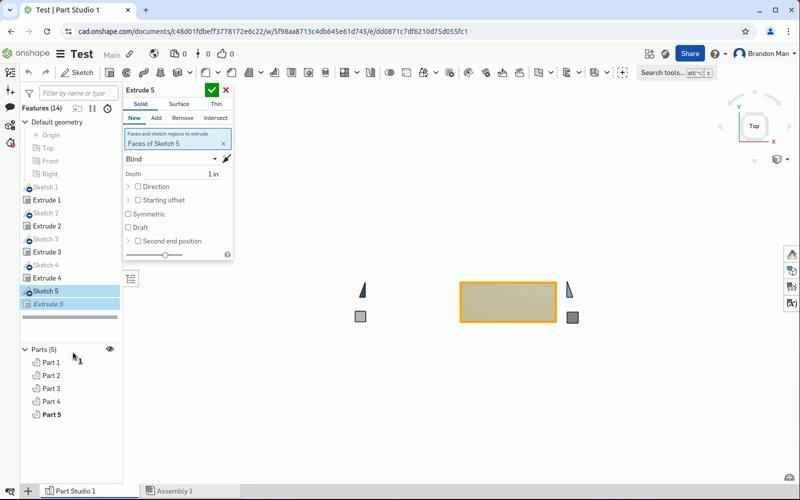
mouse_move(143, 106)
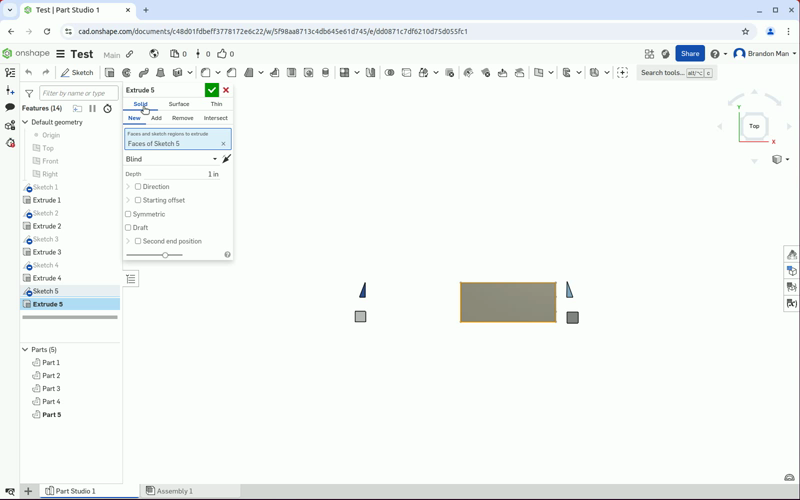
click(143, 106)
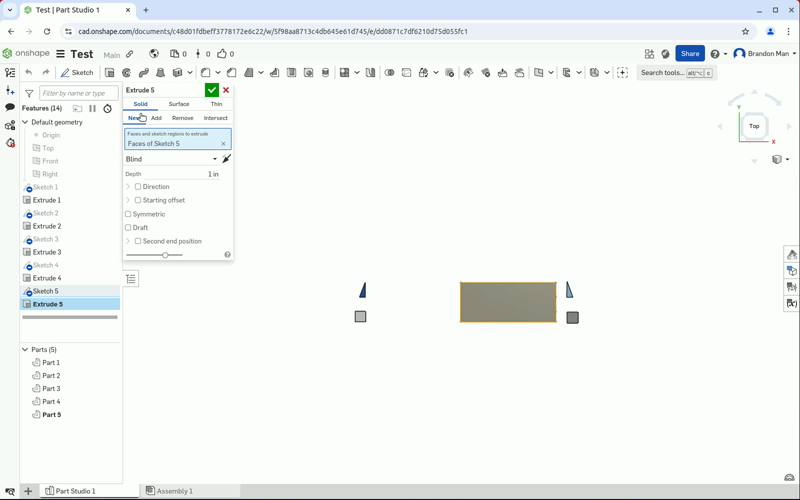
mouse_move(137, 120)
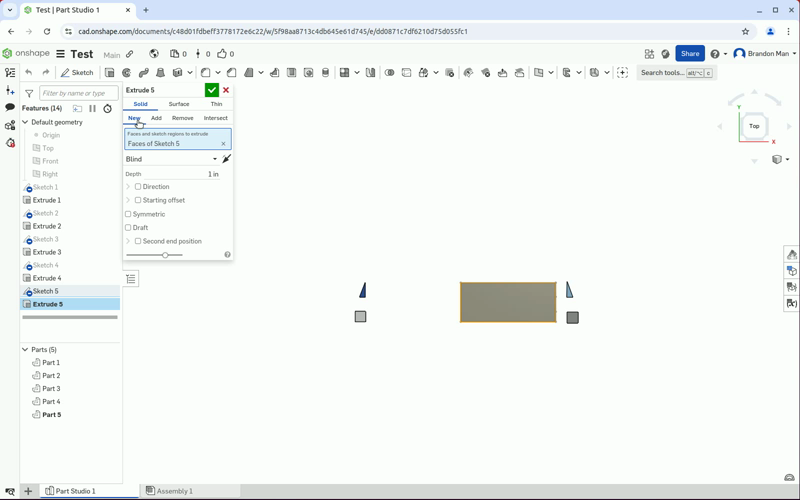
click(137, 120)
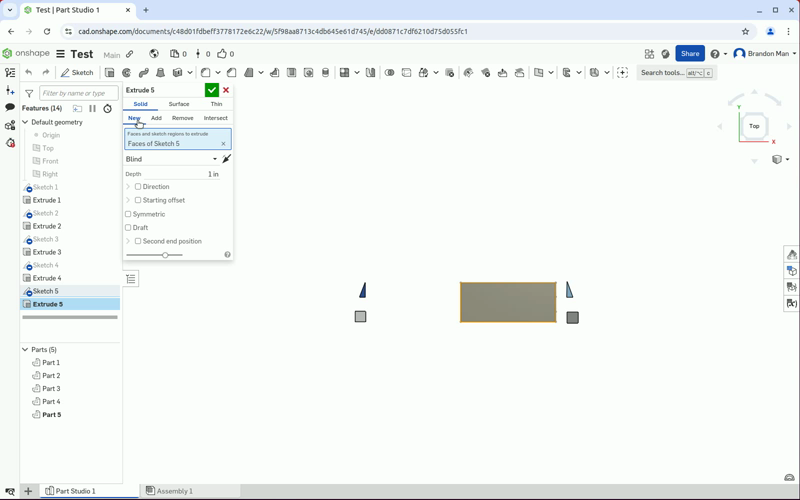
key(tab, 4)
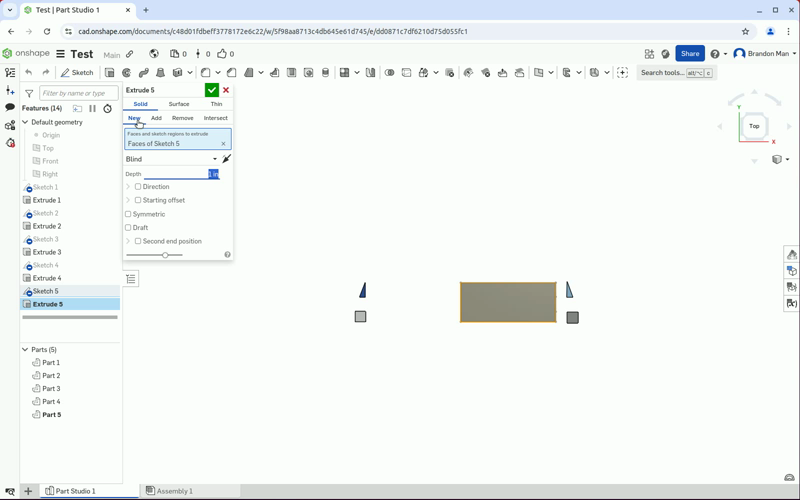
text(23.108)
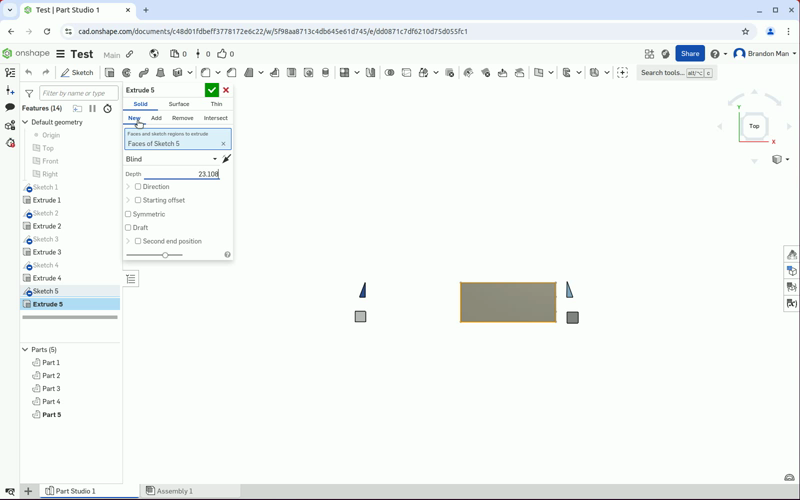
key(enter)
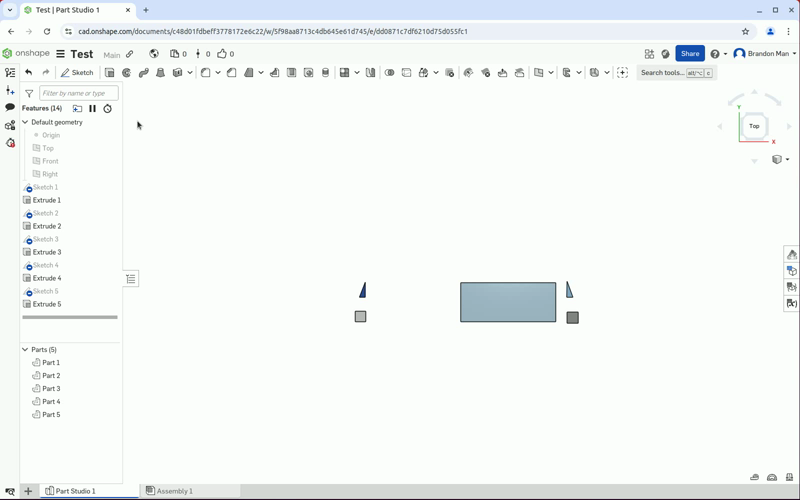
key(shift+h)
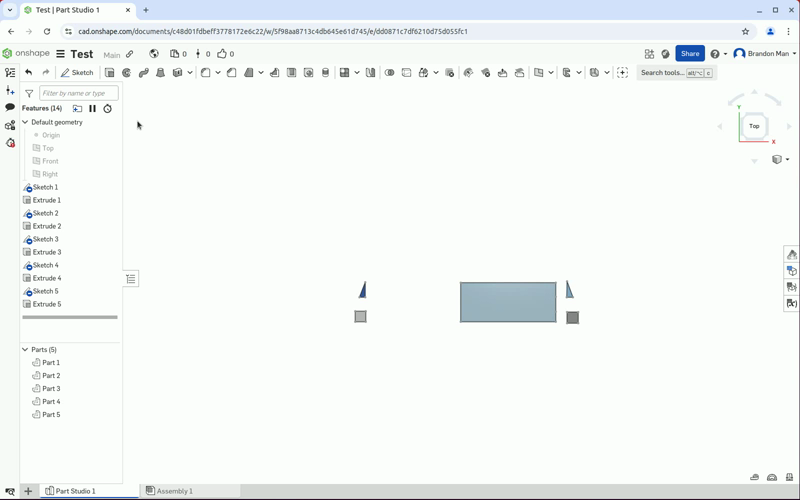
key(shift+h)
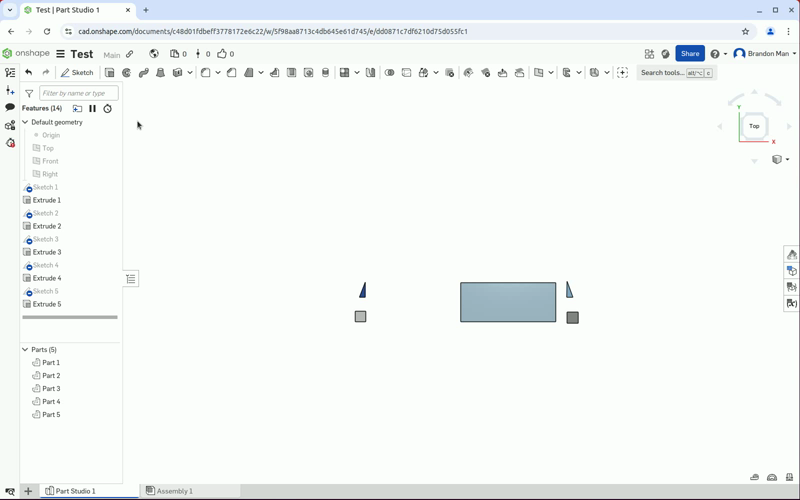
mouse_move(73, 189)
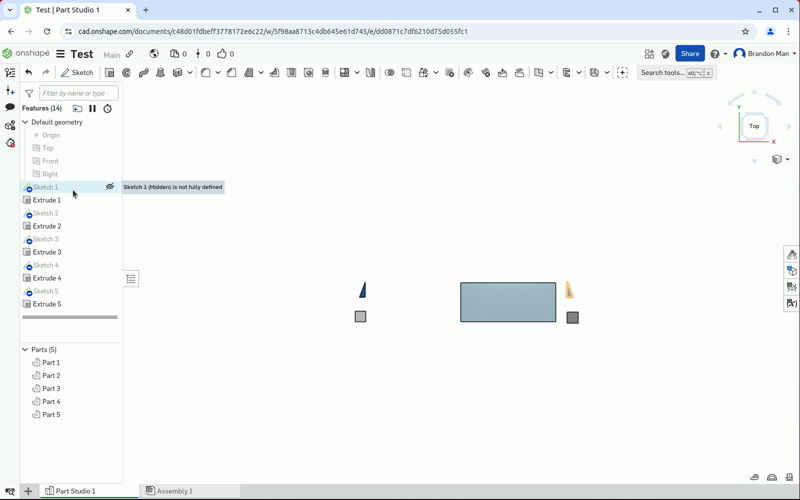
click(73, 189)
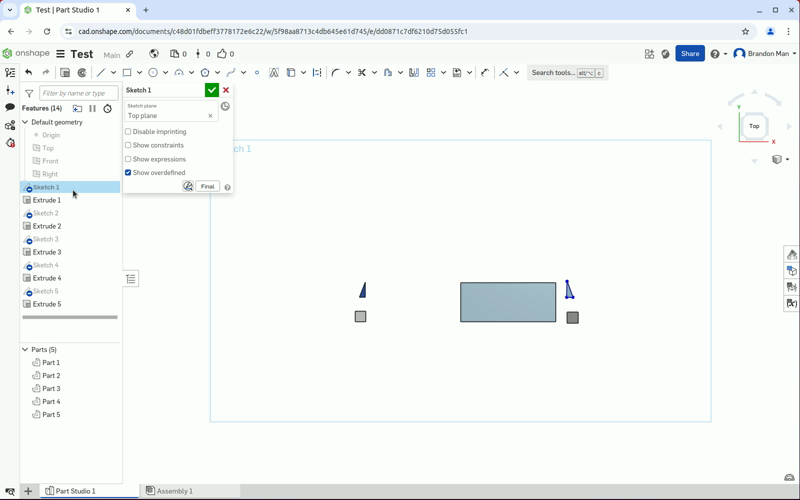
mouse_move(229, 92)
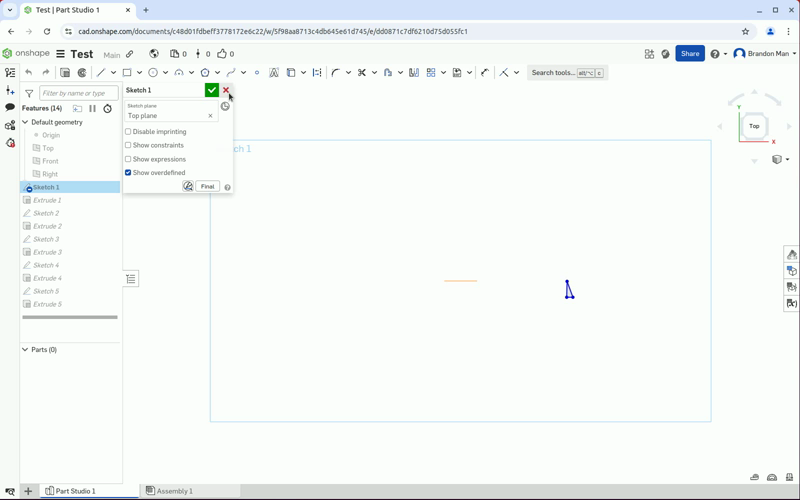
click(229, 92)
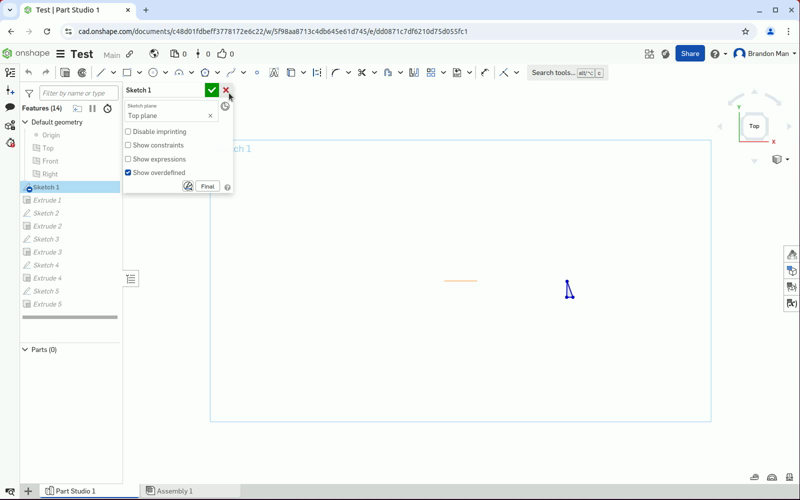
key(shift+s)
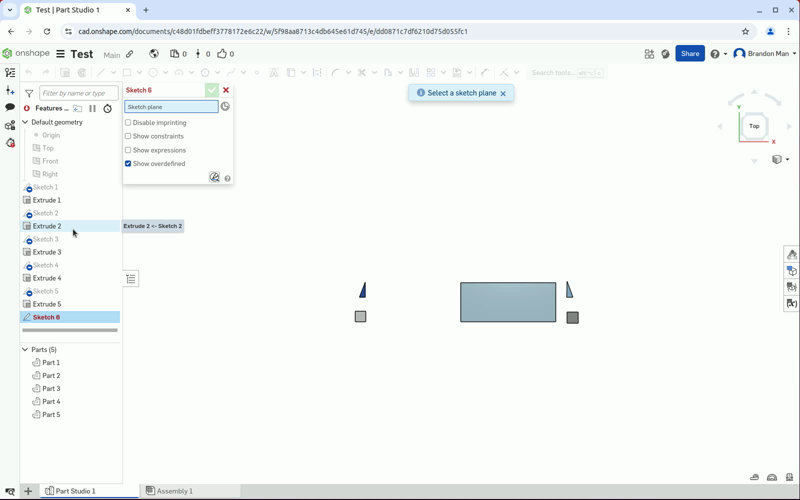
scroll(3)
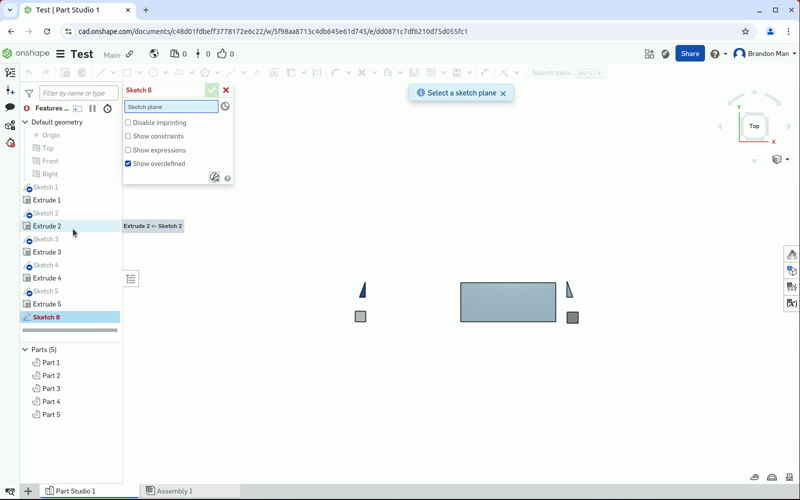
mouse_move(73, 150)
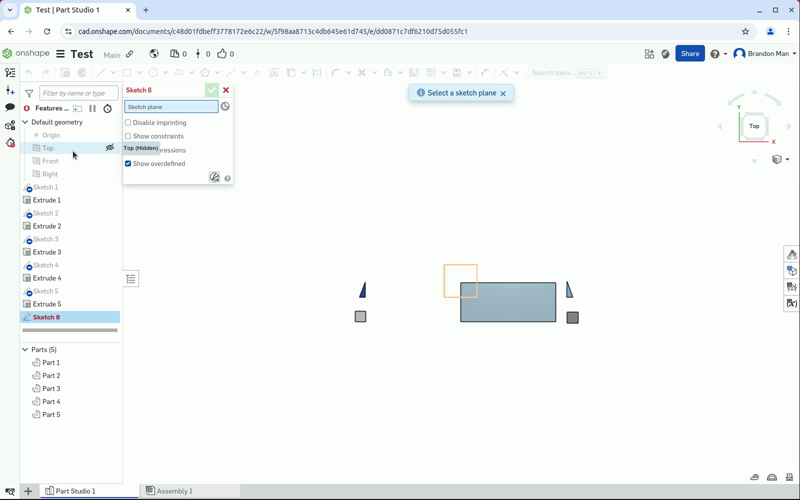
click(73, 150)
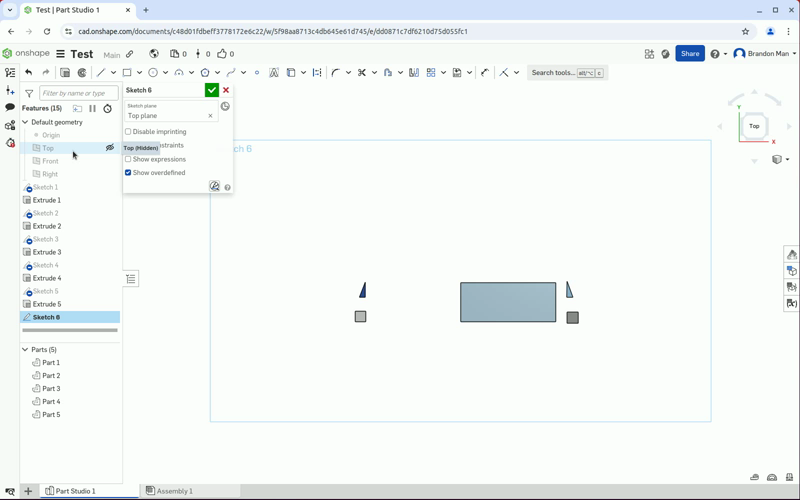
mouse_move(73, 352)
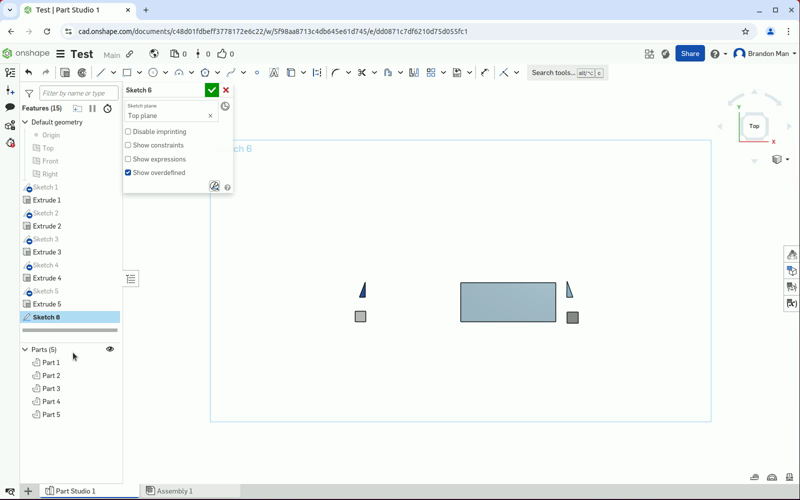
key(y)
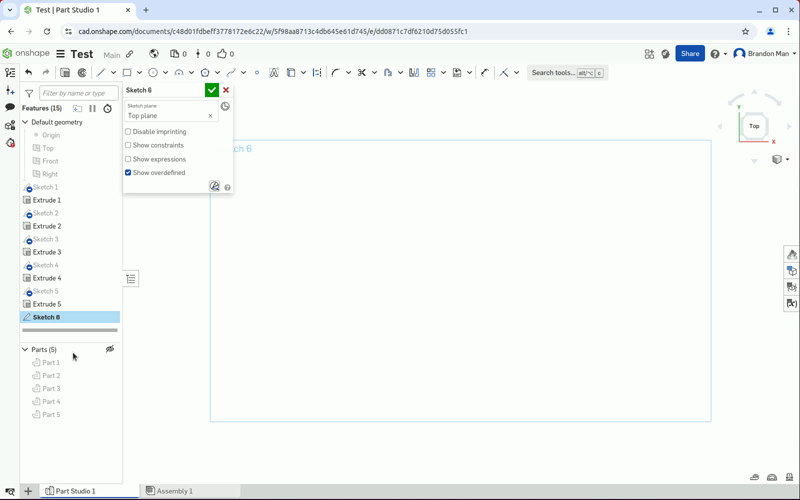
key(l)
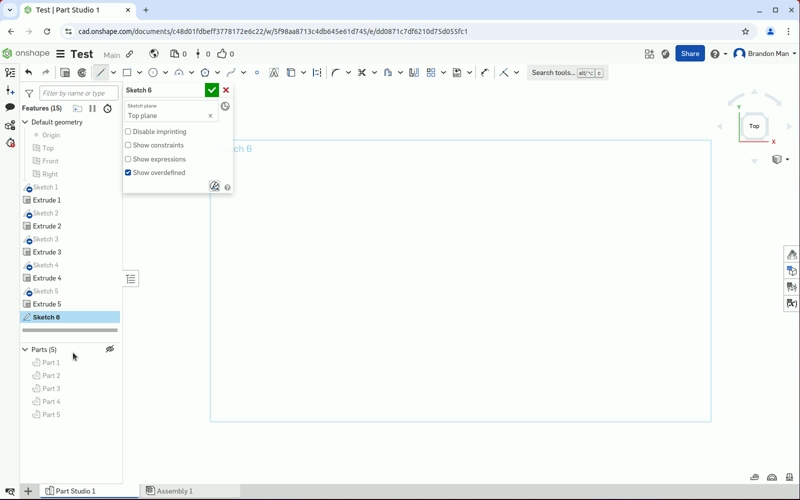
key_down(shift)
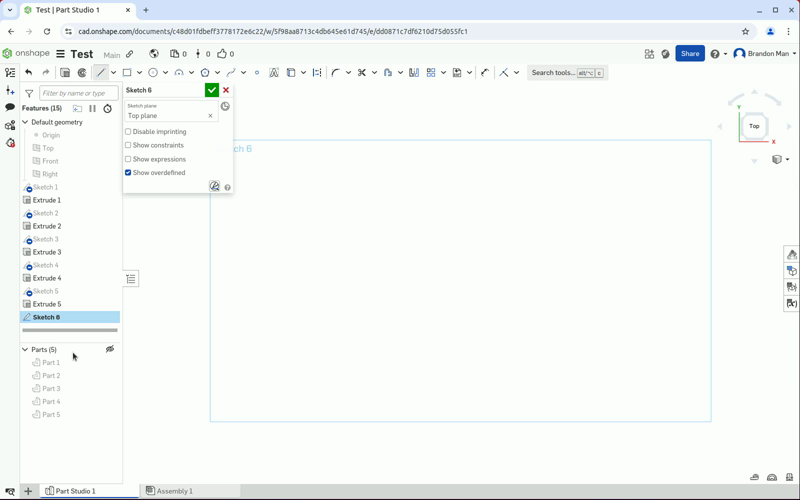
mouse_move(365, 321)
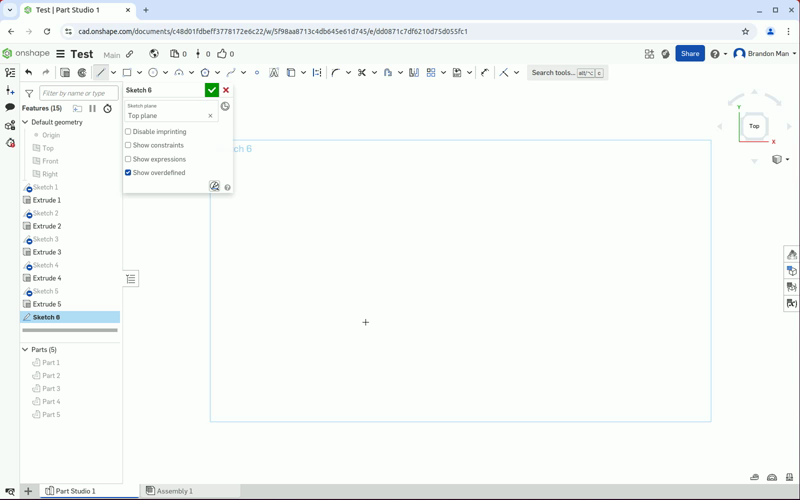
click(365, 321)
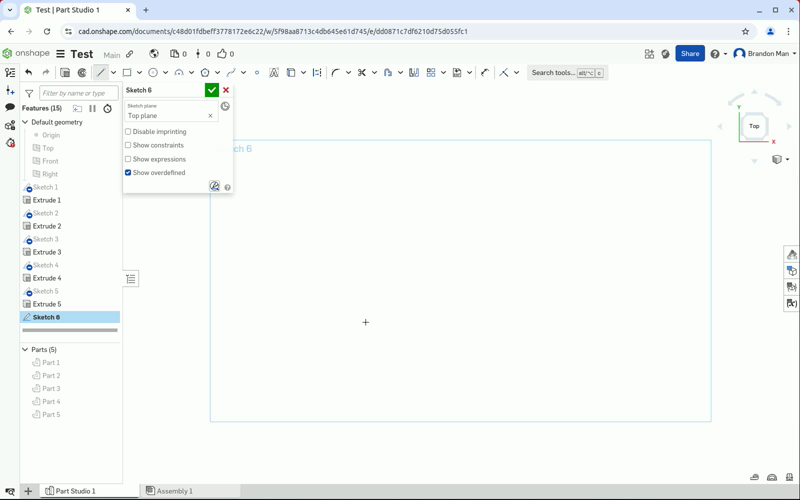
key_up(shift)
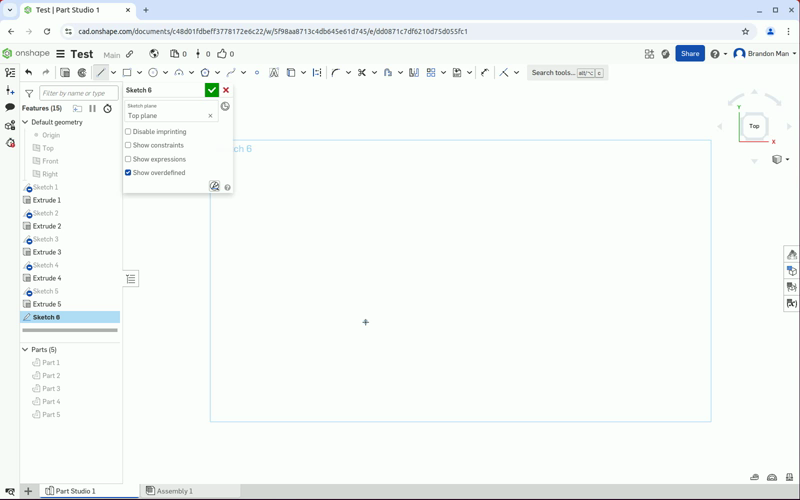
key_down(shift)
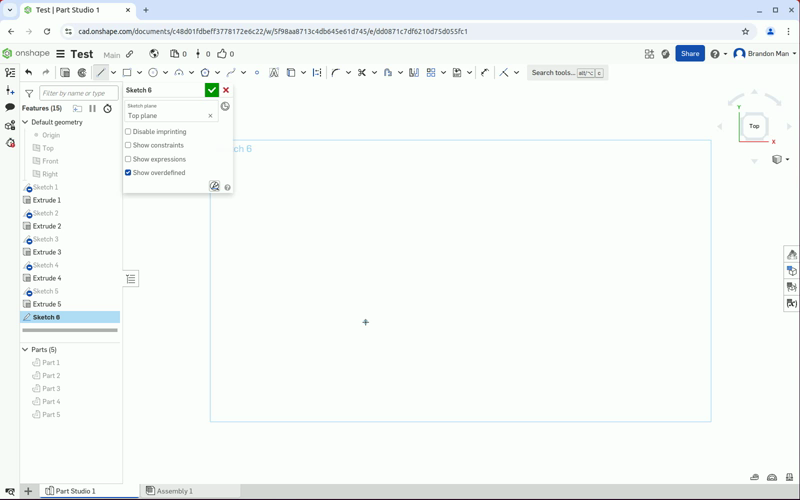
mouse_move(460, 321)
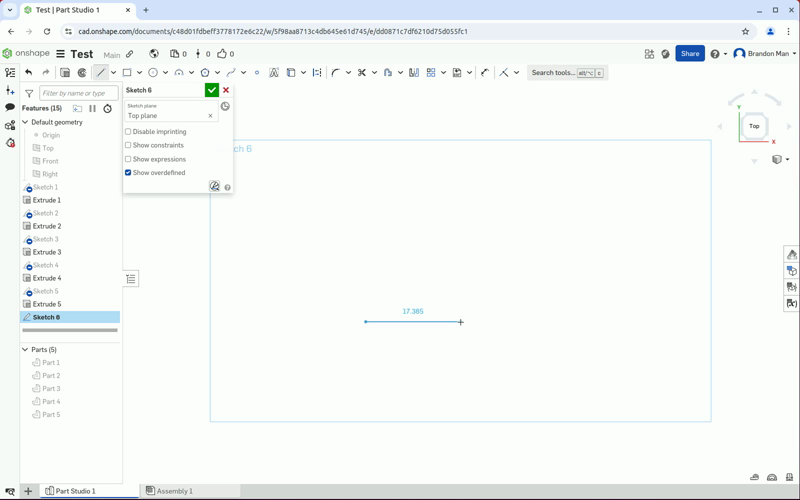
click(460, 321)
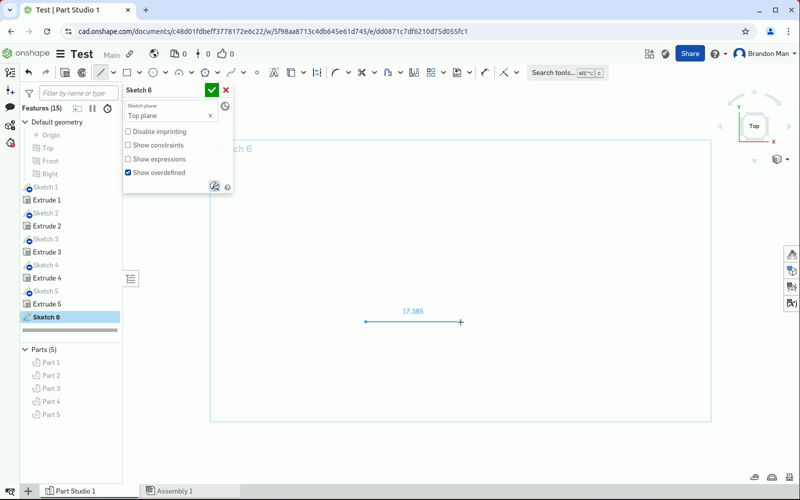
key_up(shift)
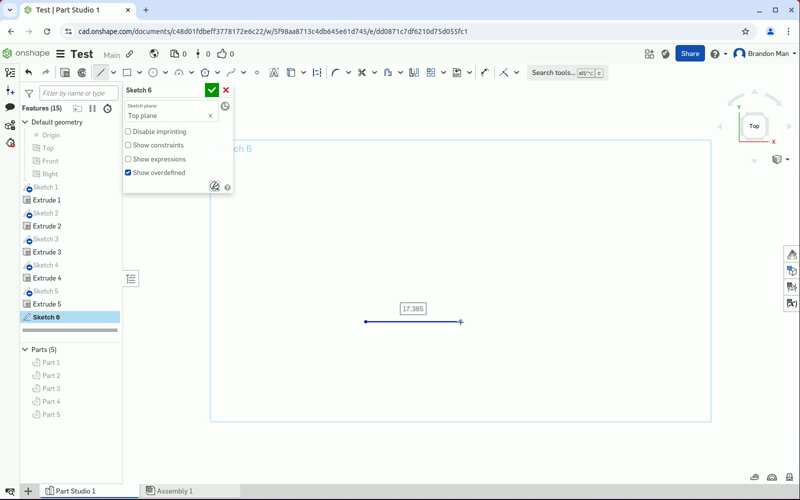
key_down(shift)
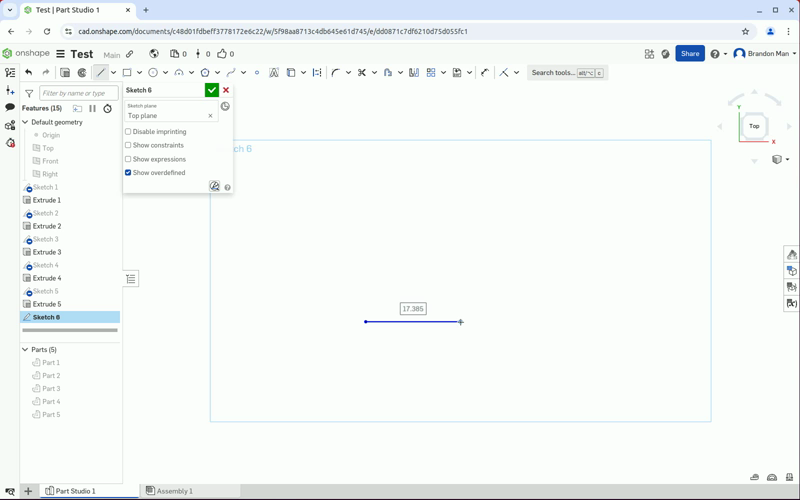
mouse_move(490, 321)
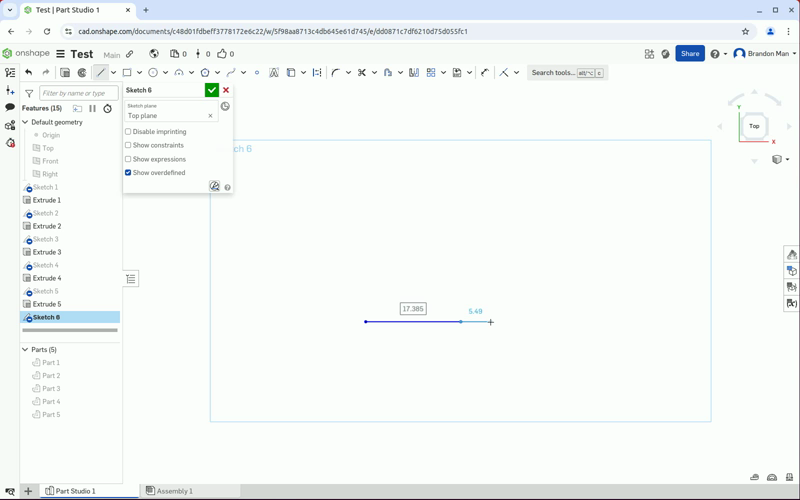
mouse_move(460, 282)
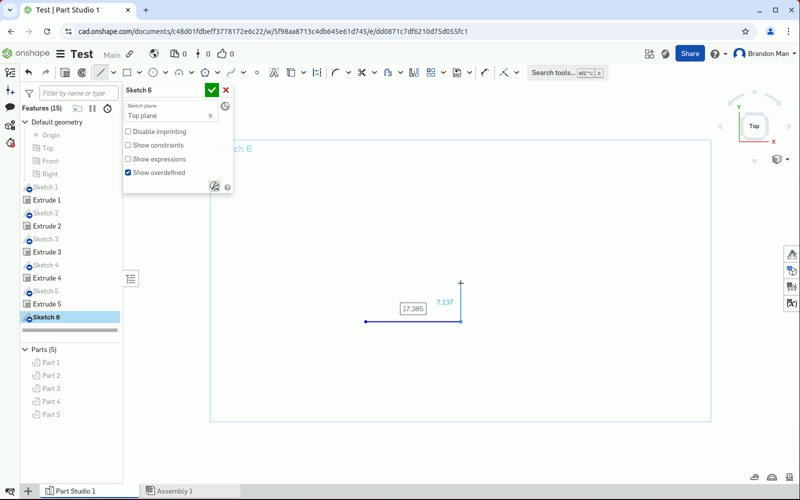
click(460, 282)
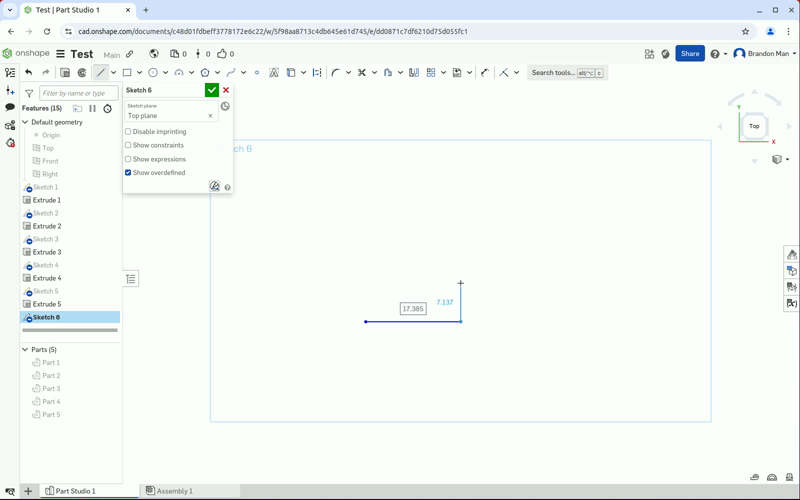
key_up(shift)
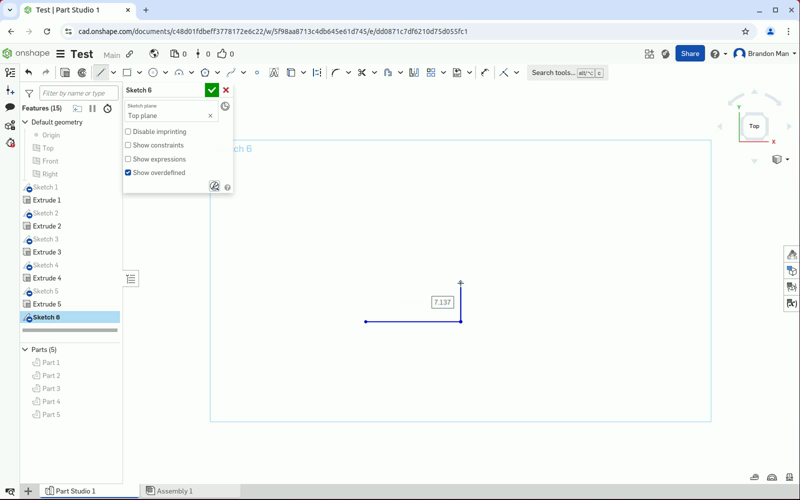
key_down(shift)
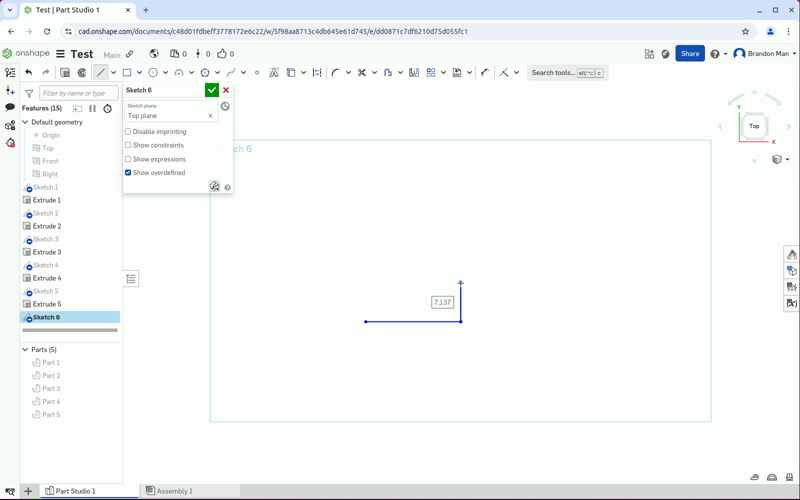
mouse_move(365, 282)
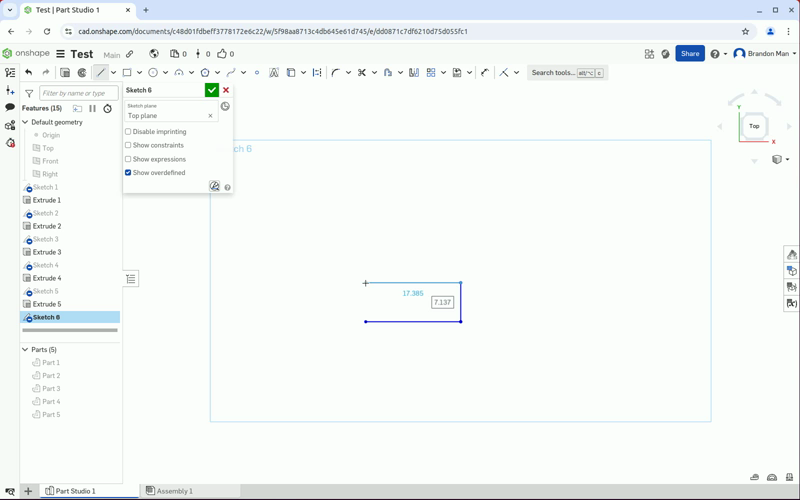
click(365, 282)
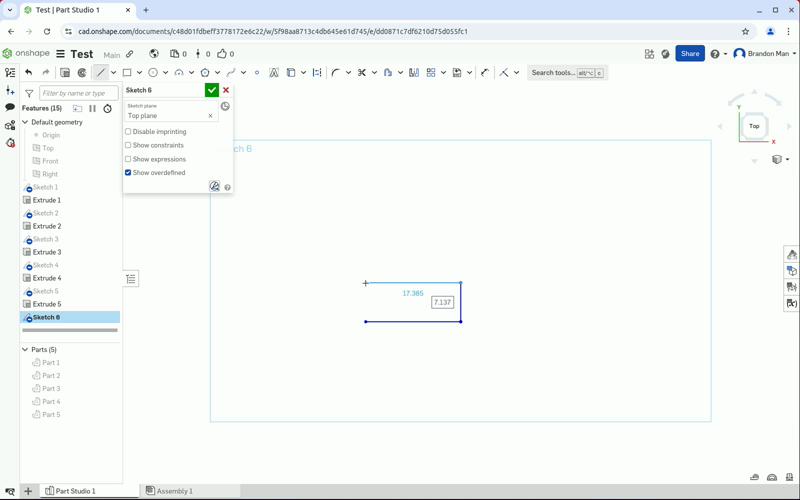
key_up(shift)
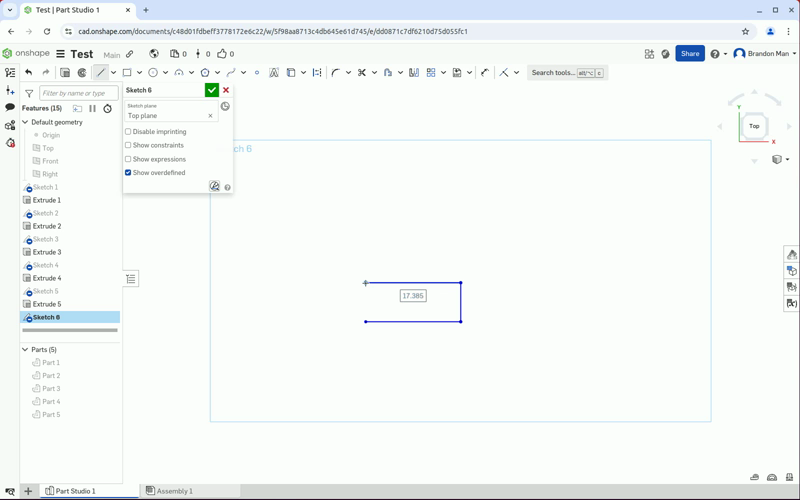
key_down(shift)
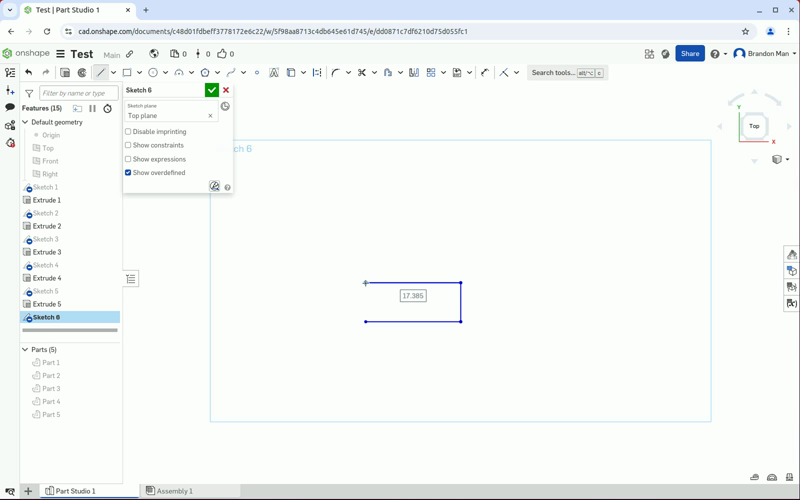
mouse_move(395, 282)
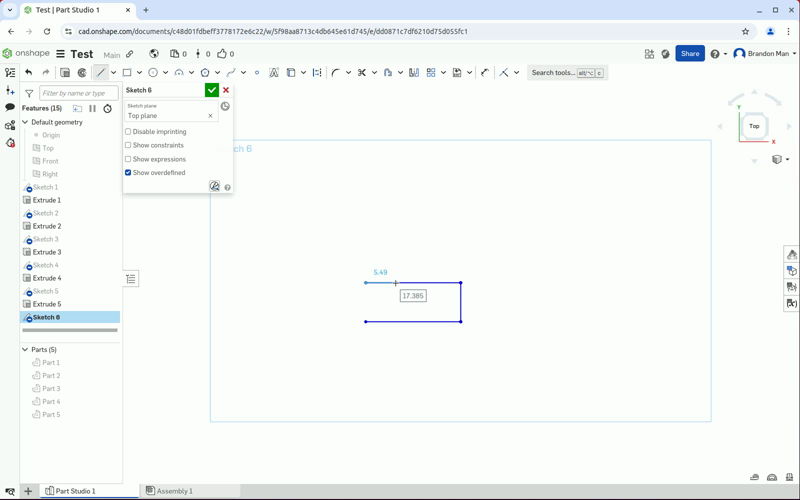
mouse_move(365, 296)
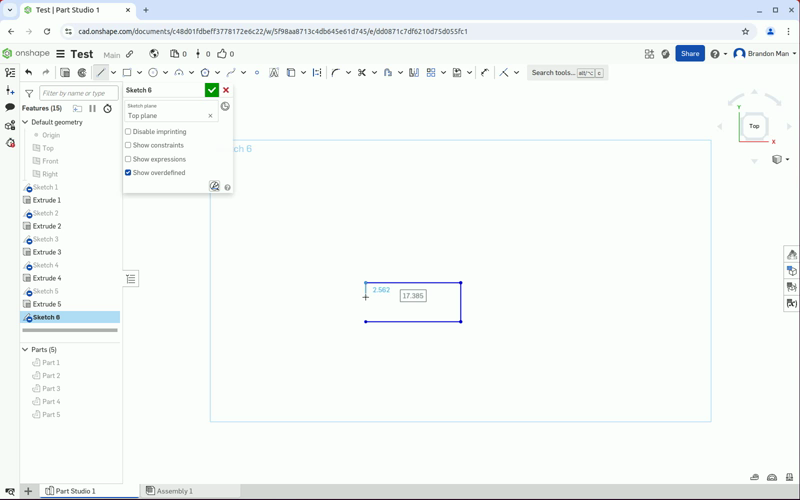
click(365, 296)
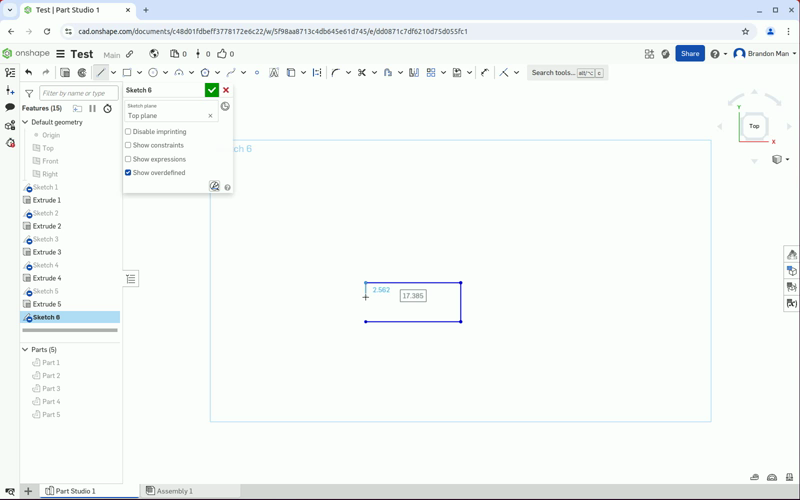
key_up(shift)
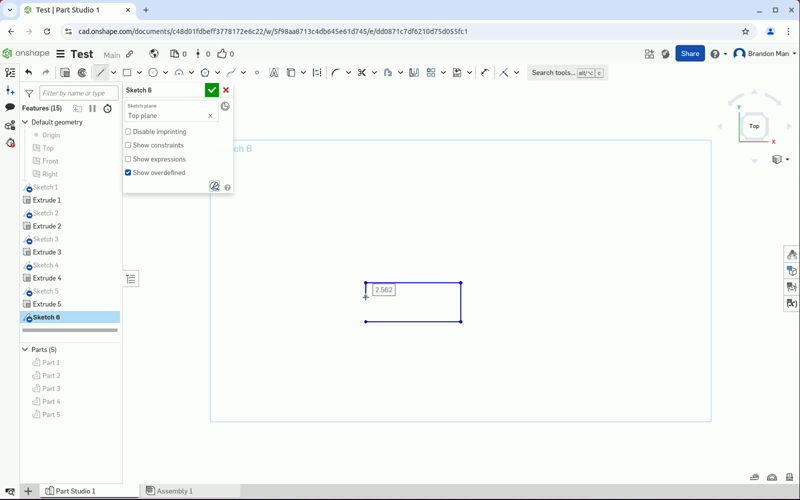
key_down(shift)
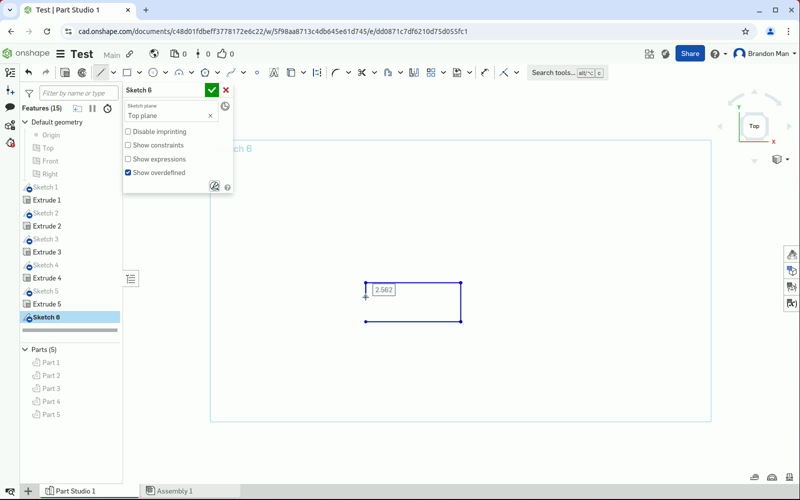
mouse_move(395, 296)
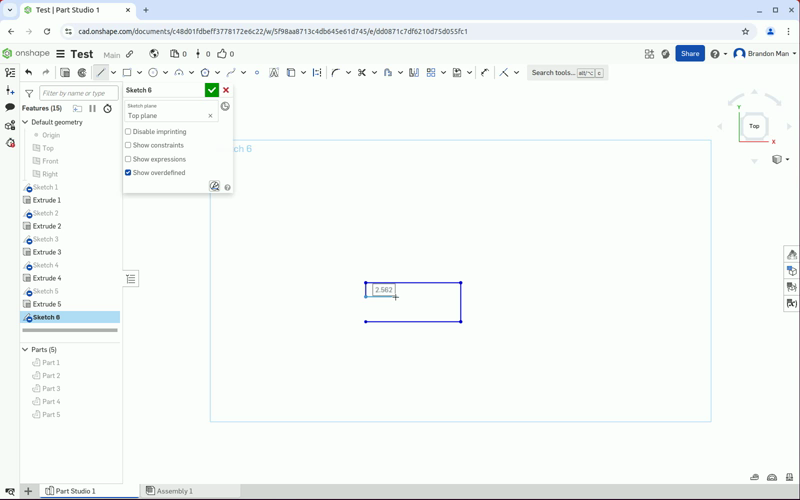
mouse_move(365, 311)
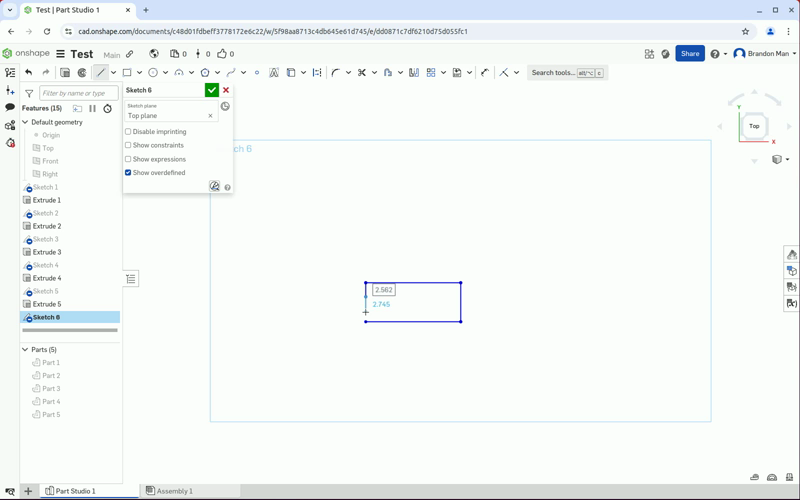
click(365, 311)
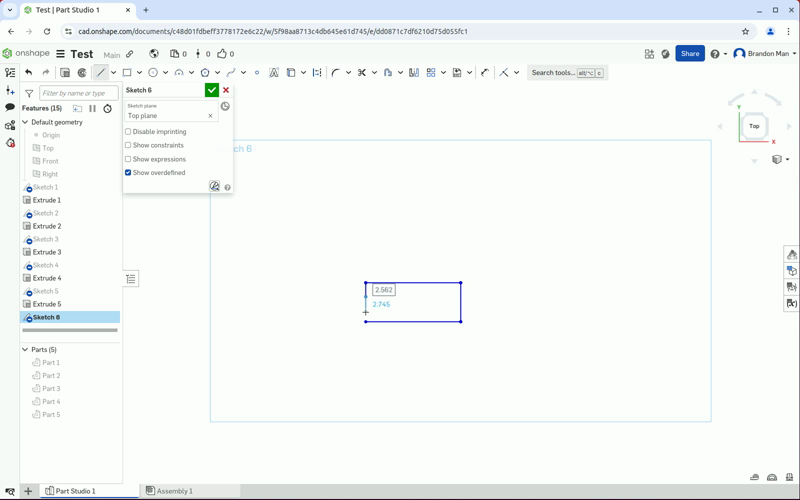
key_up(shift)
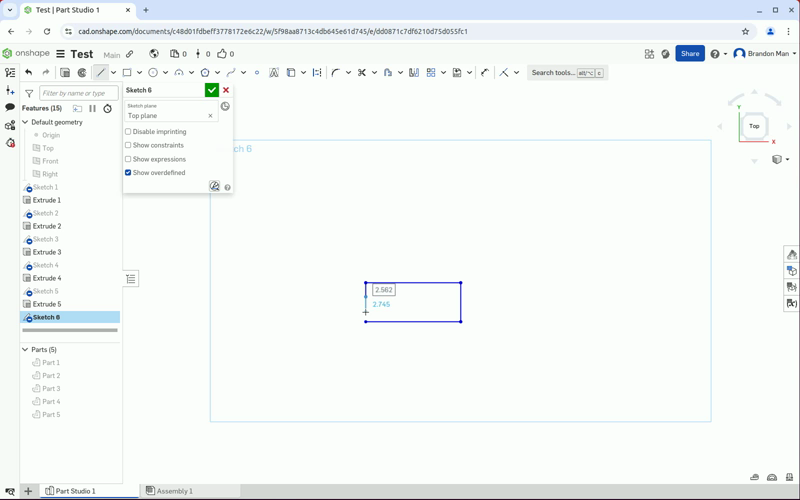
mouse_move(395, 311)
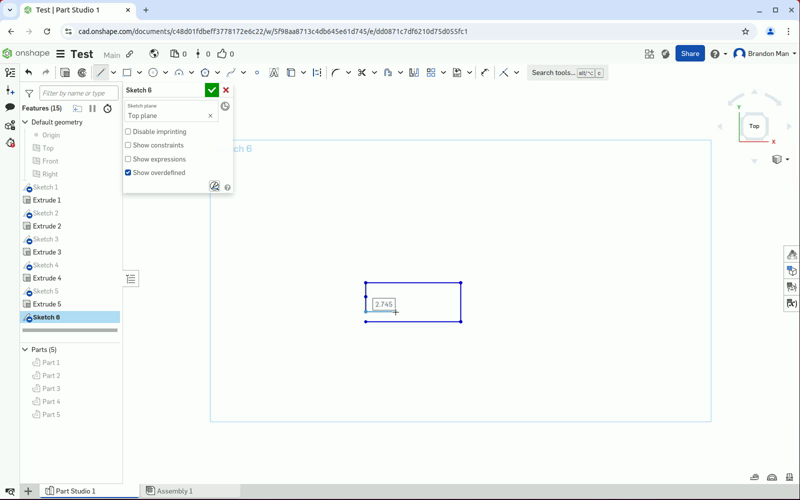
key_down(shift)
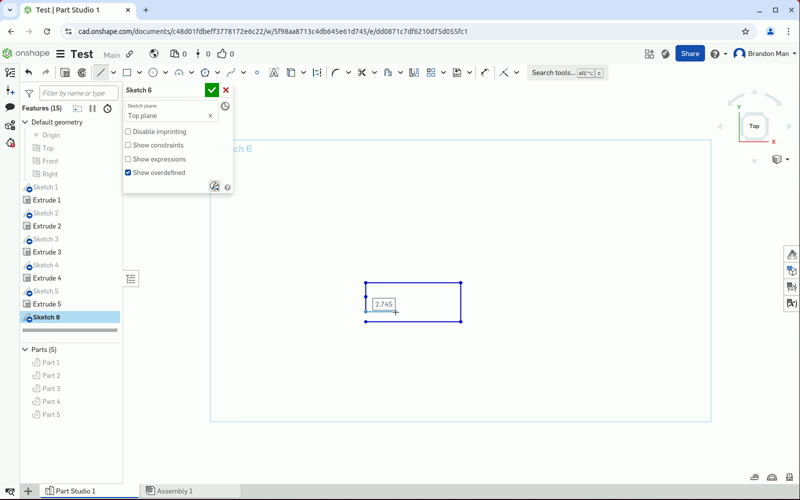
mouse_move(365, 321)
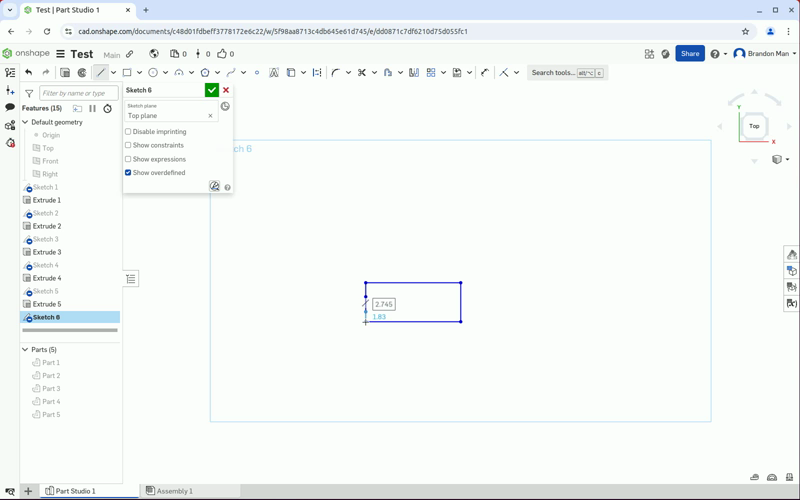
key_up(shift)
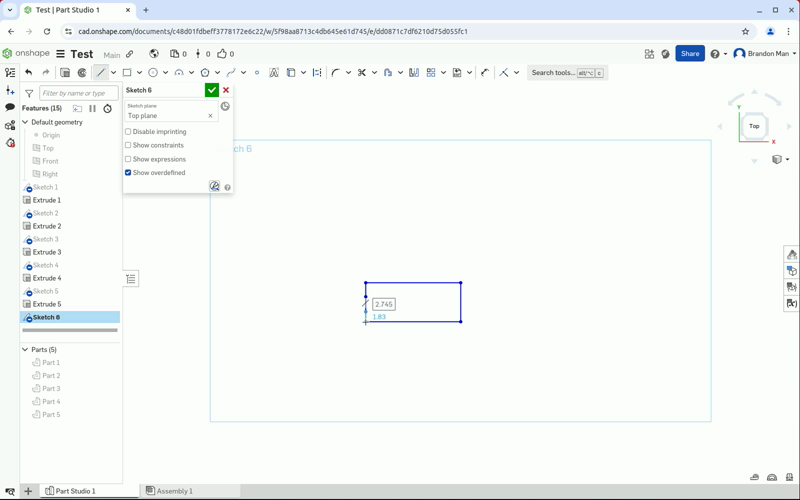
click(365, 321)
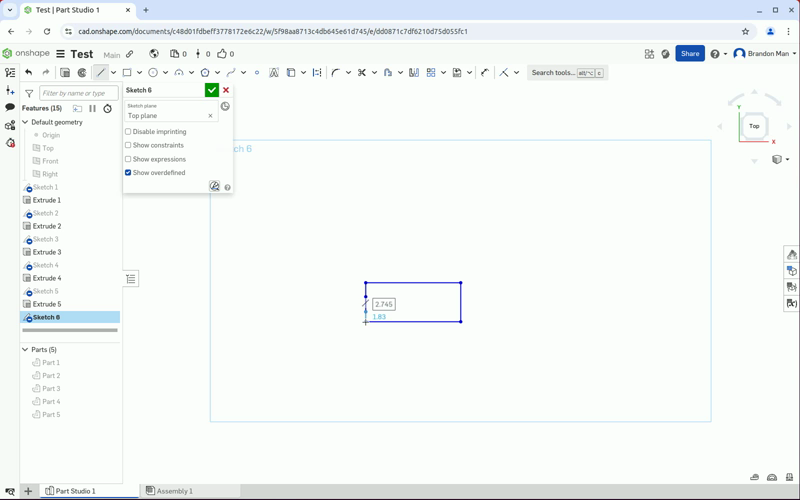
key(esc)
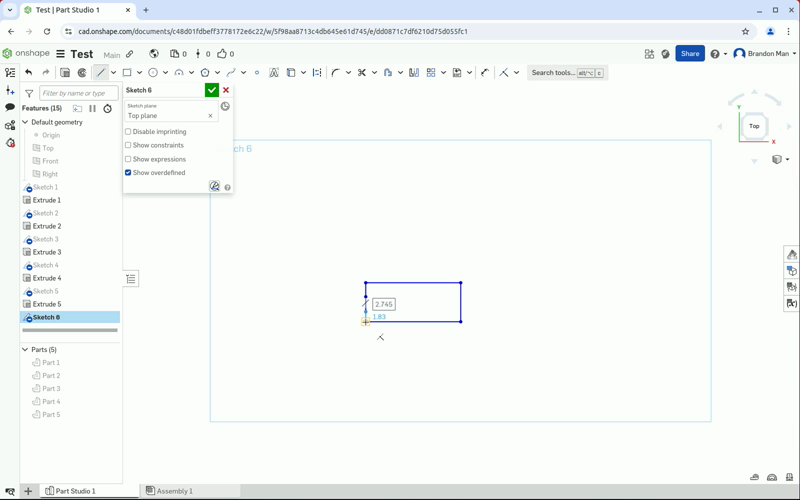
mouse_move(438, 293)
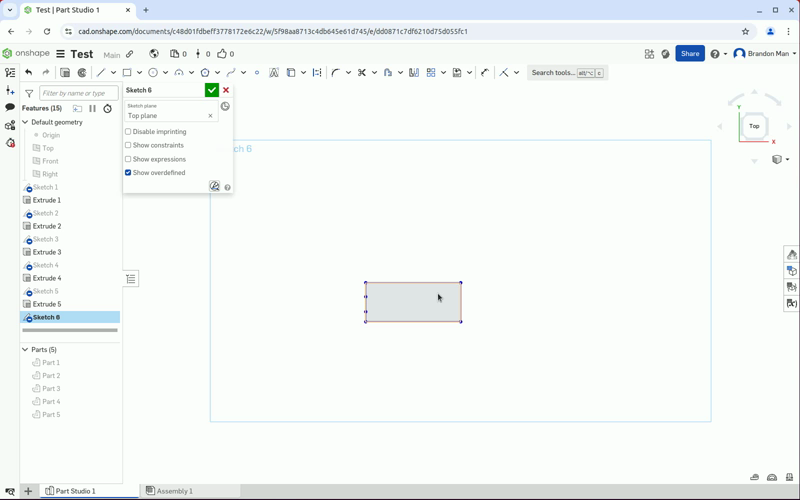
click(438, 293)
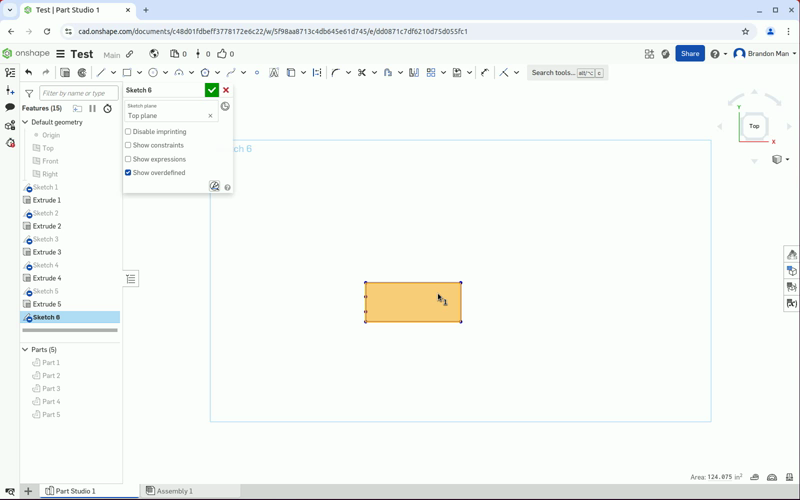
mouse_move(73, 352)
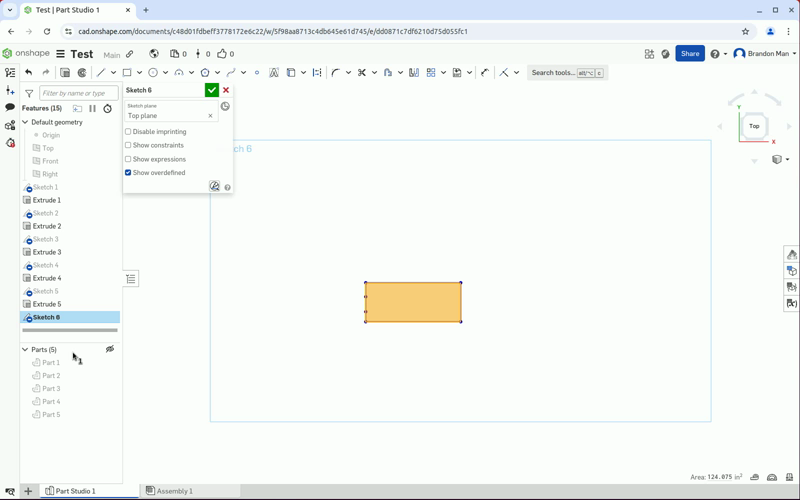
key(shift+y)
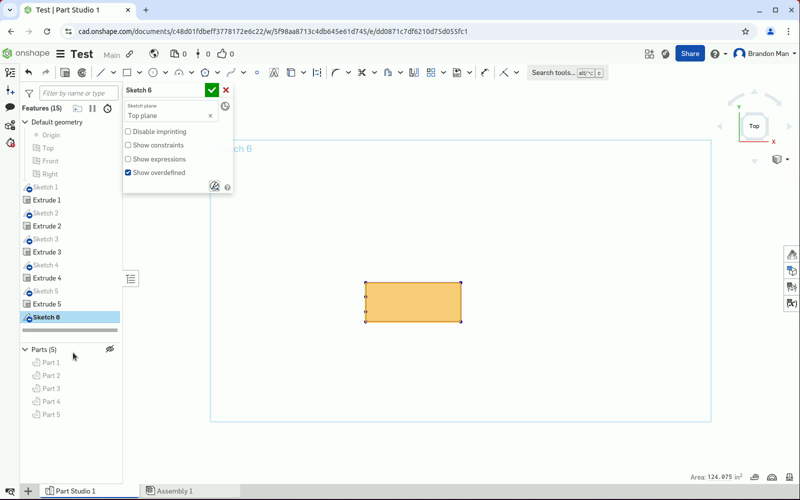
key(shift+e)
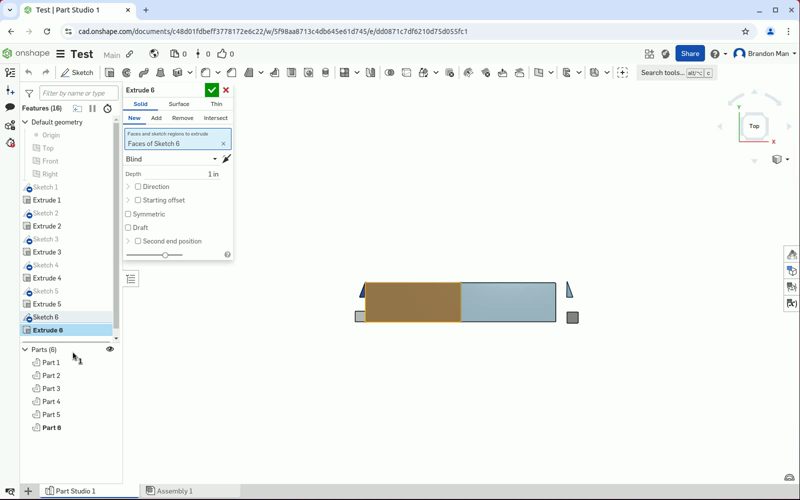
mouse_move(143, 106)
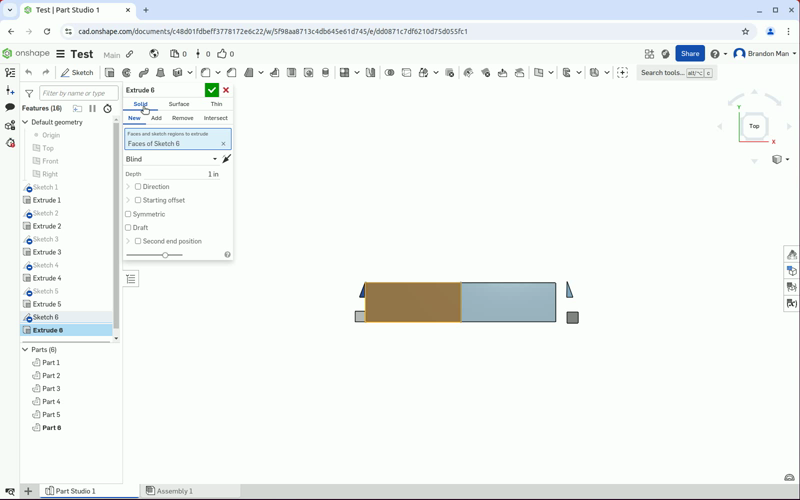
click(143, 106)
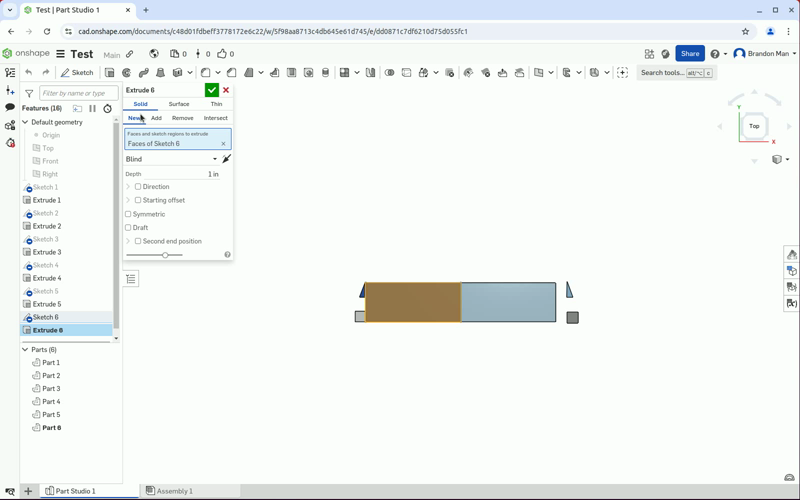
mouse_move(137, 120)
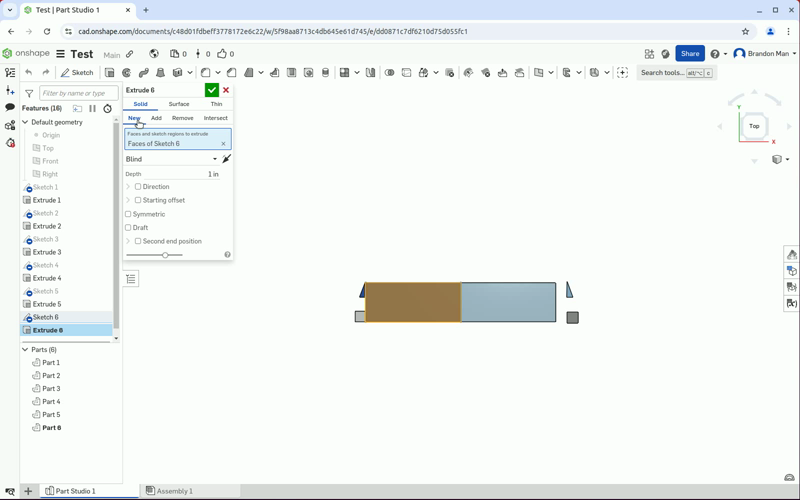
click(137, 120)
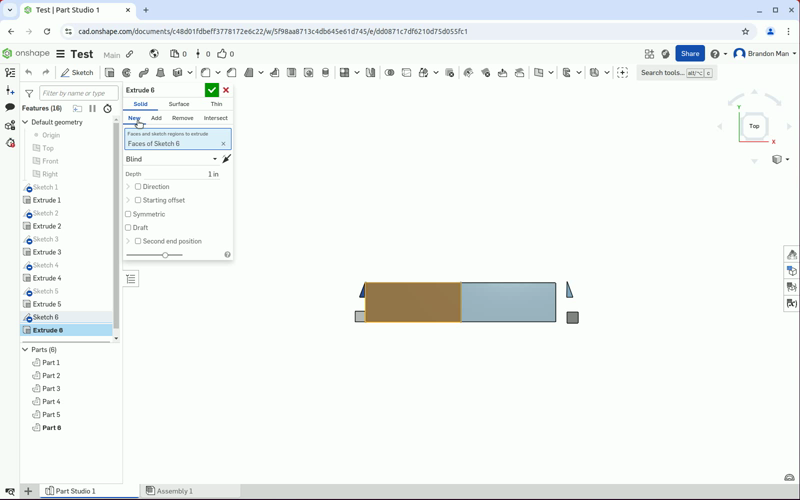
key(tab, 4)
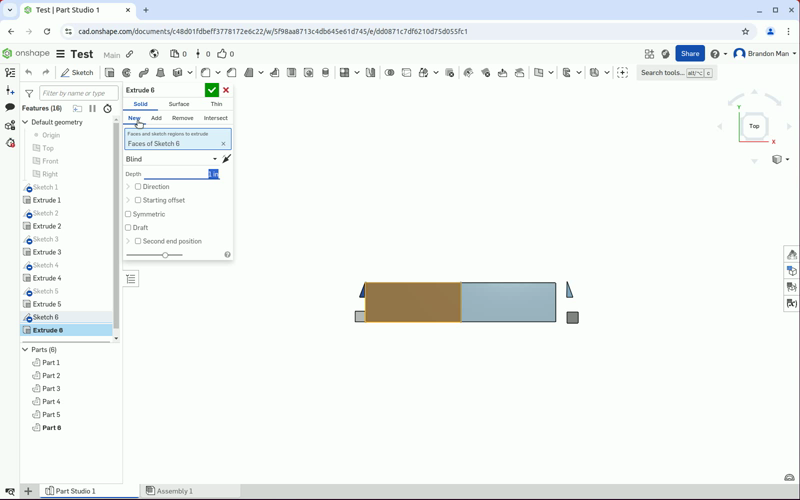
text(23.108)
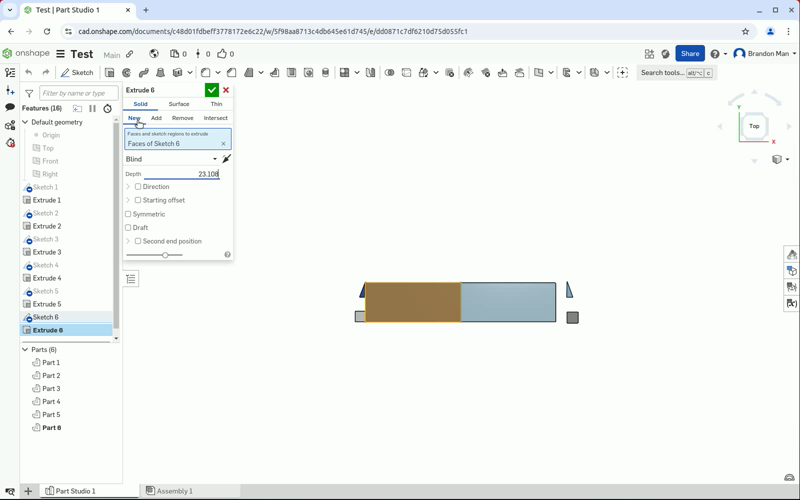
key(enter)
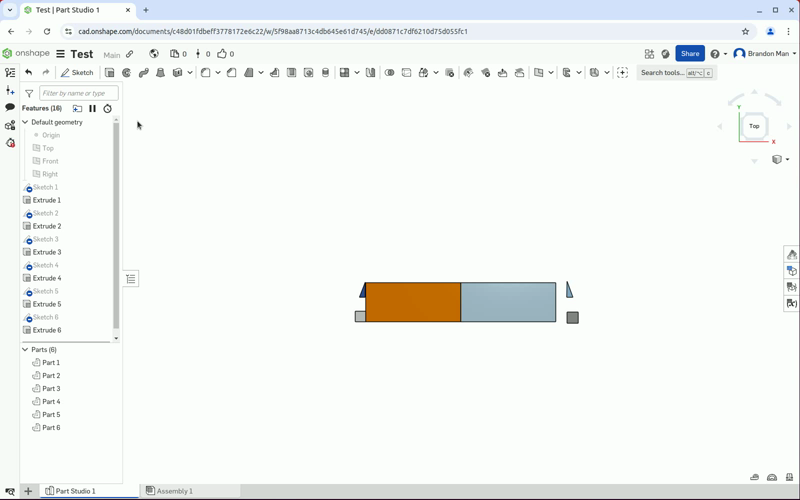
key(shift+h)
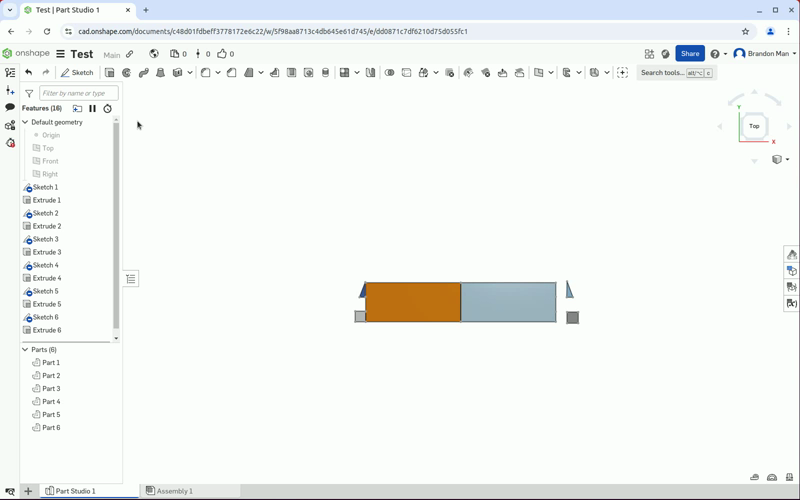
key(shift+h)
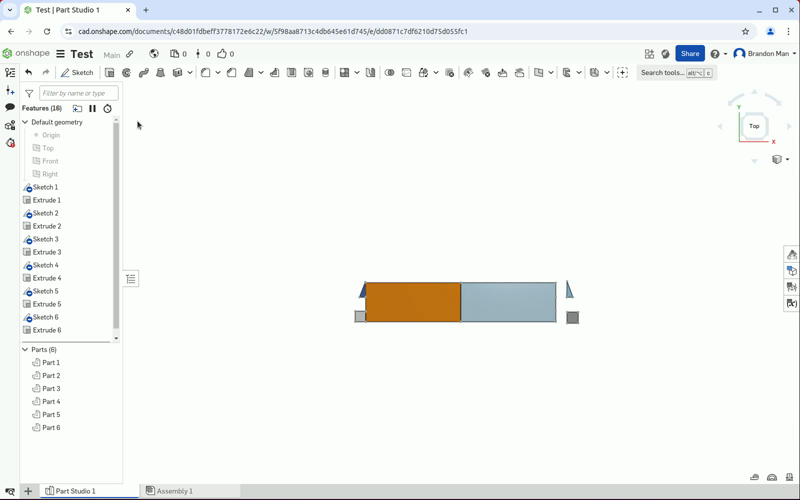
key(shift+7)
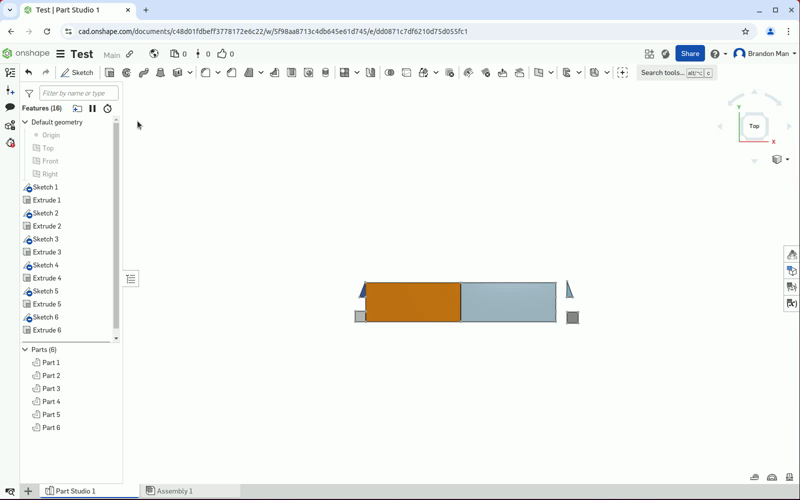
key(up, 3)
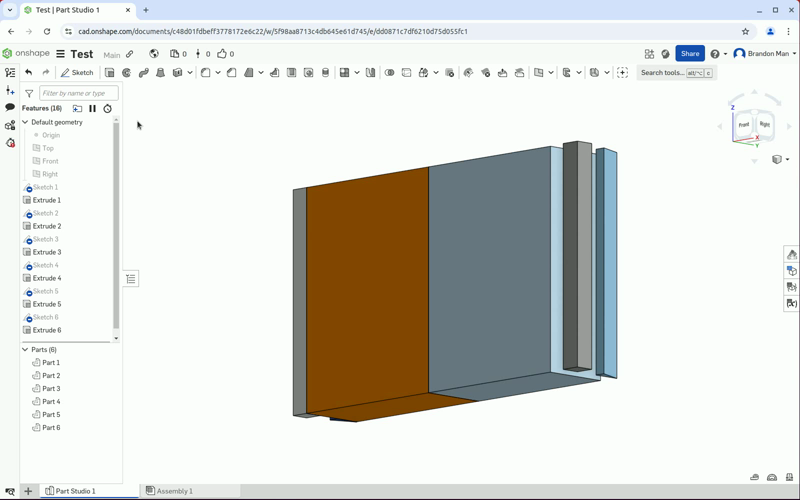
key(left, 3)
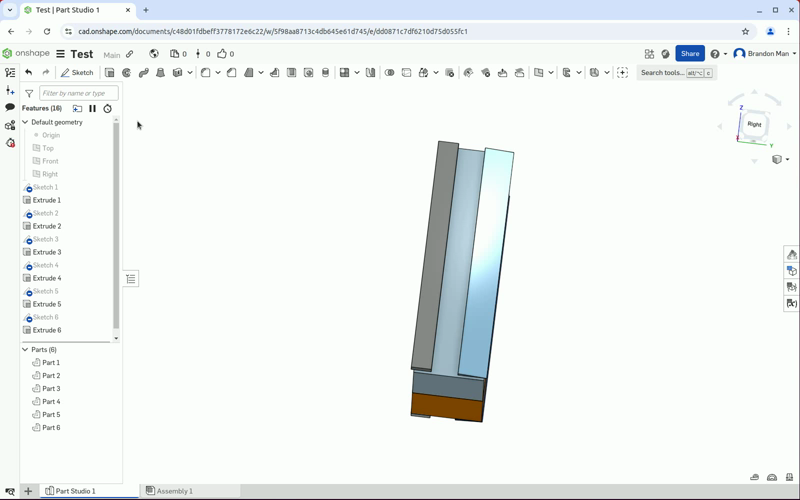
key(right, 3)
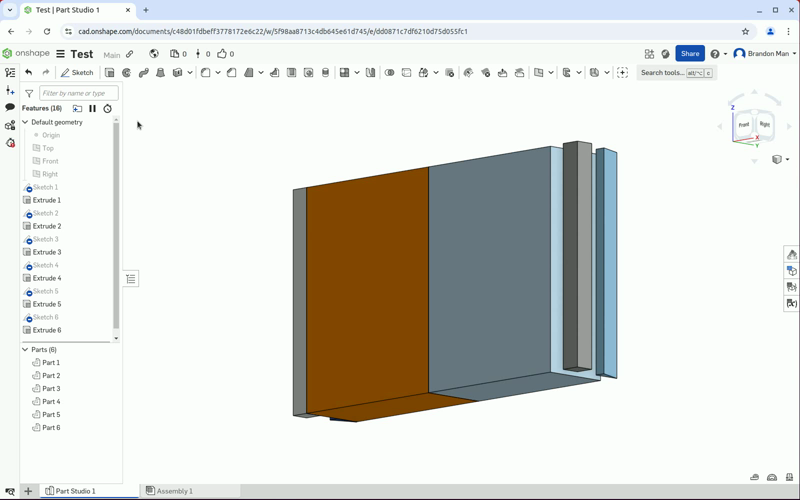
key(down, 3)
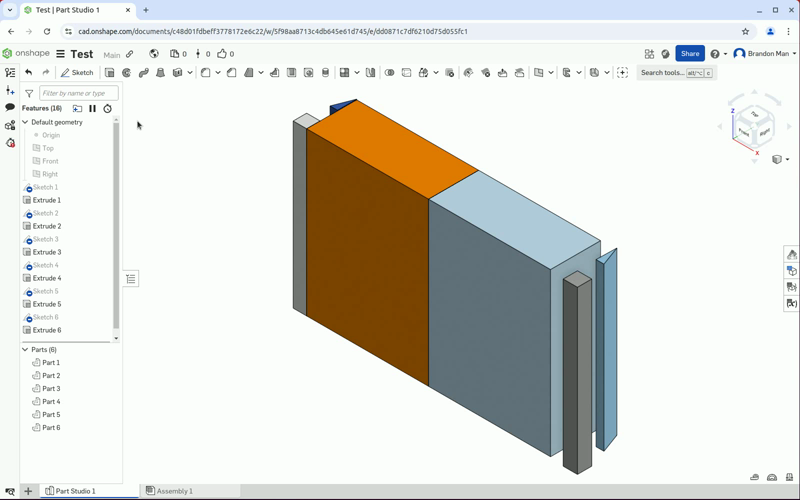
mouse_move(69, 189)
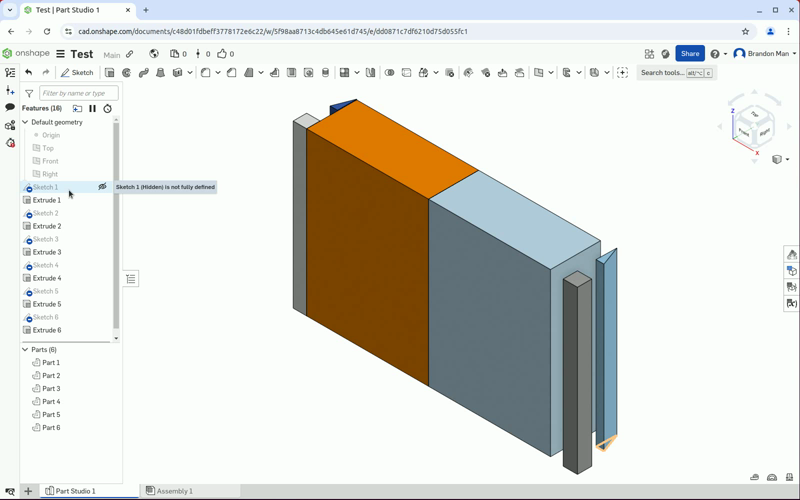
click(69, 189)